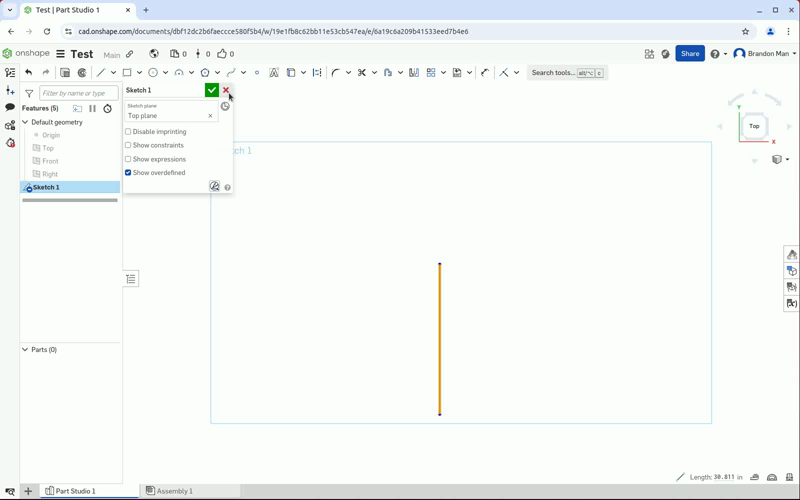
key(shift+h)
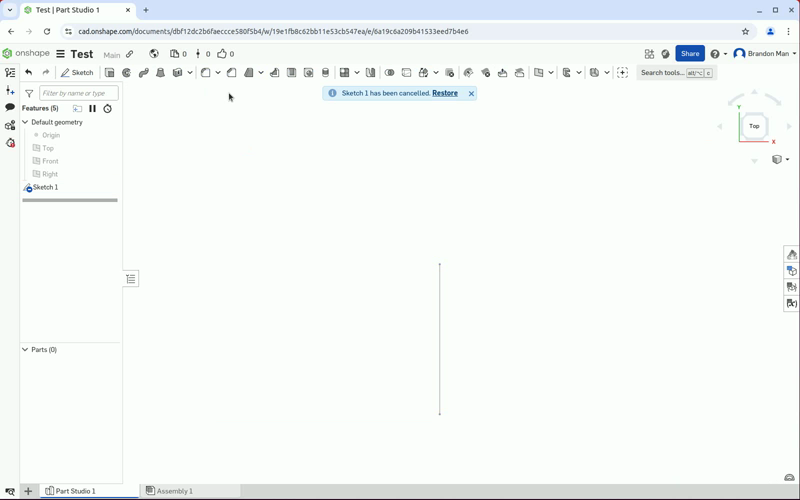
key(shift+s)
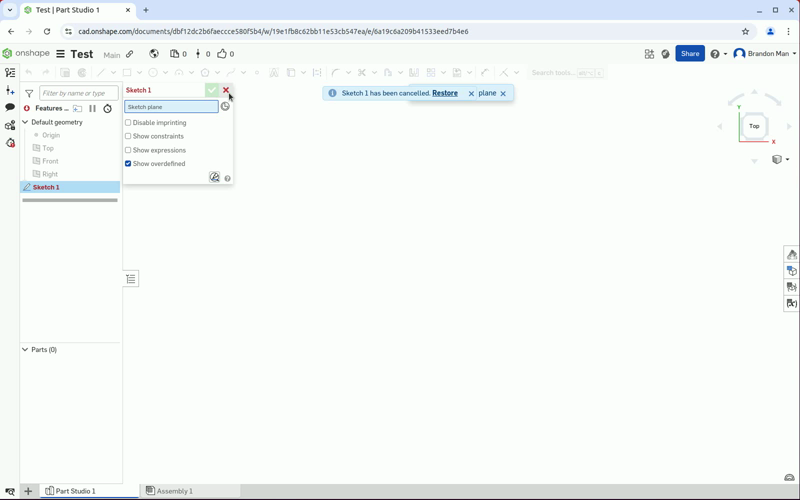
mouse_move(73, 150)
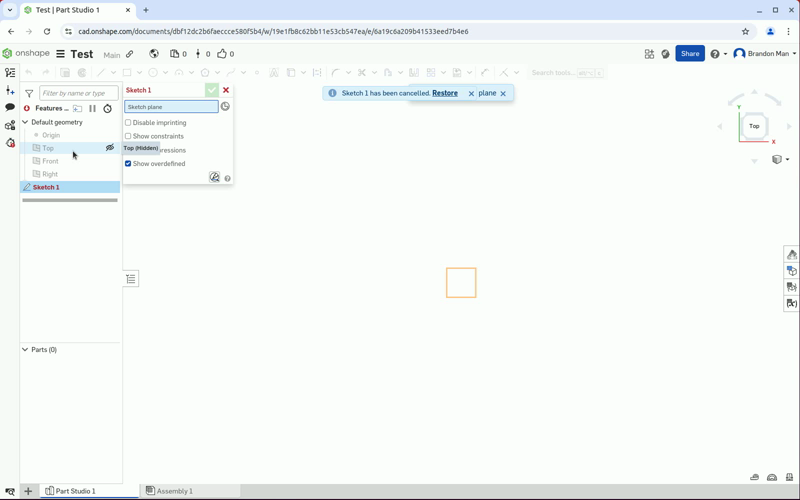
click(73, 150)
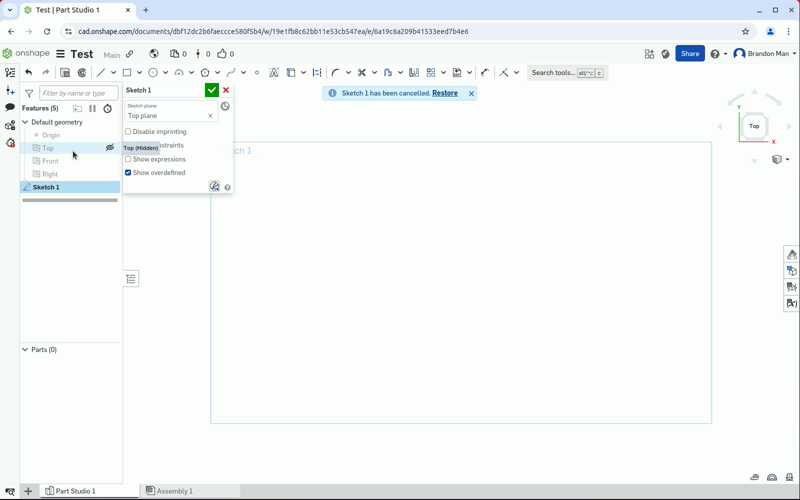
mouse_move(73, 352)
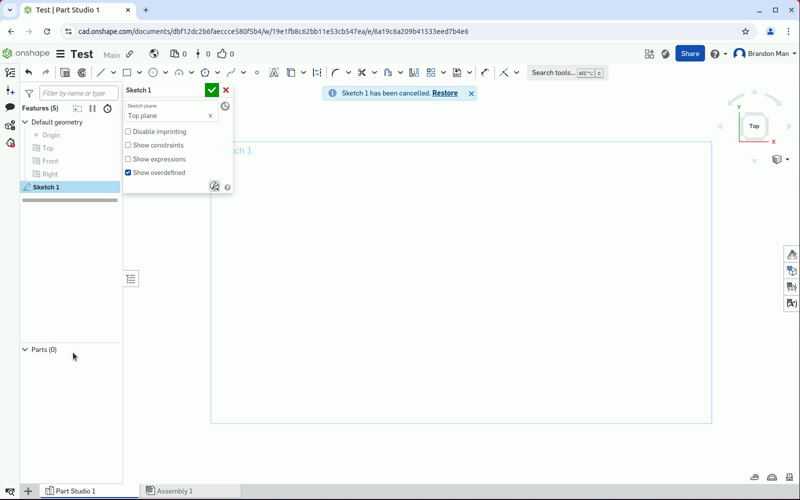
key(y)
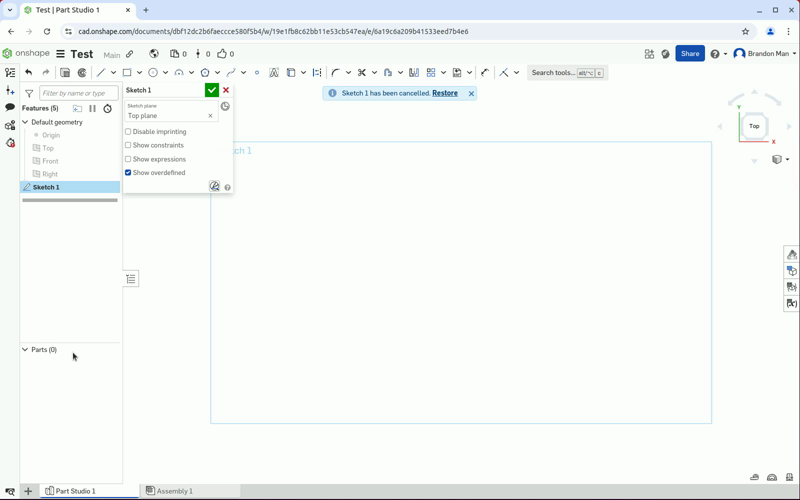
key(l)
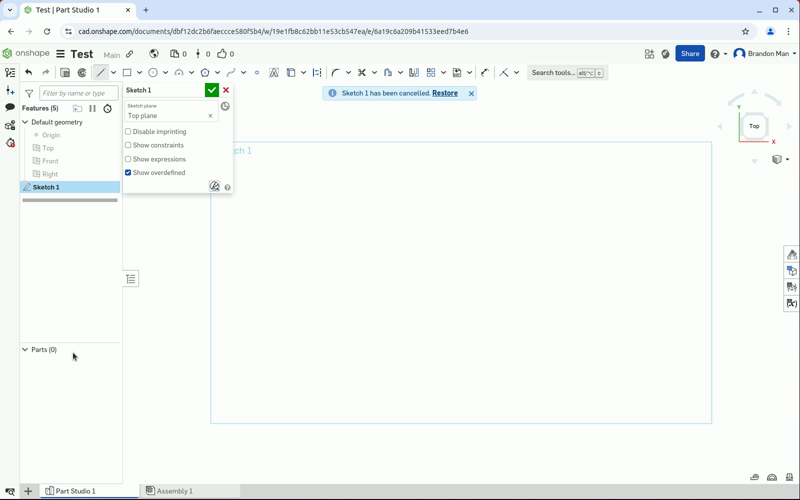
key_down(shift)
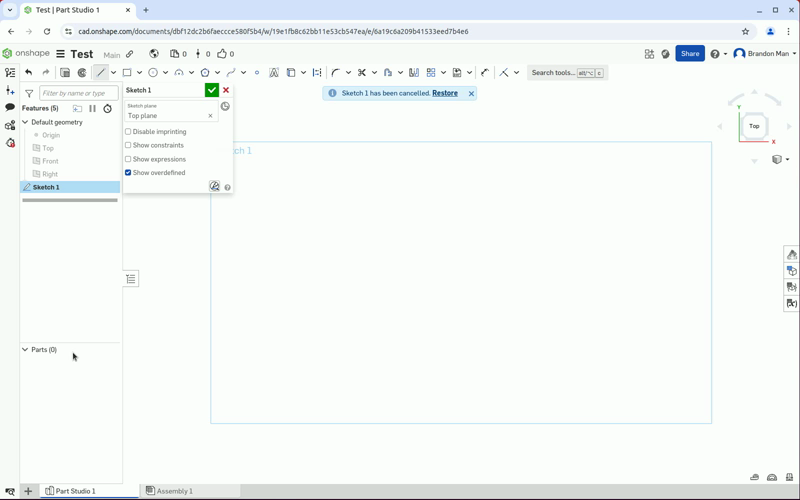
mouse_move(449, 290)
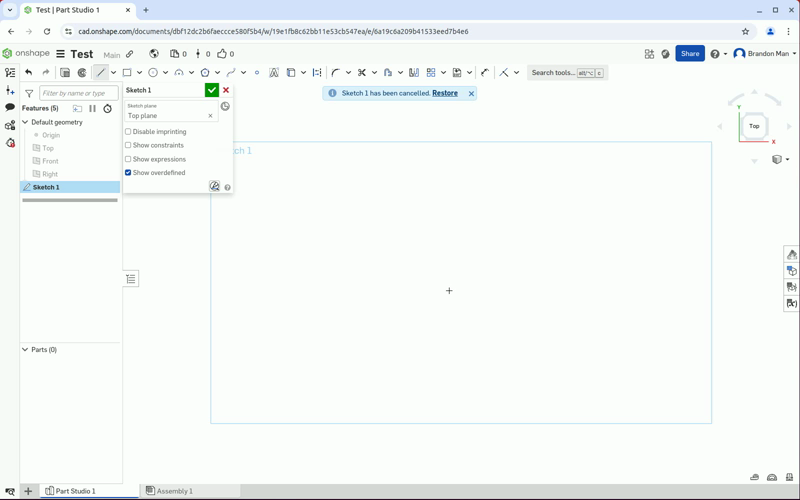
click(449, 290)
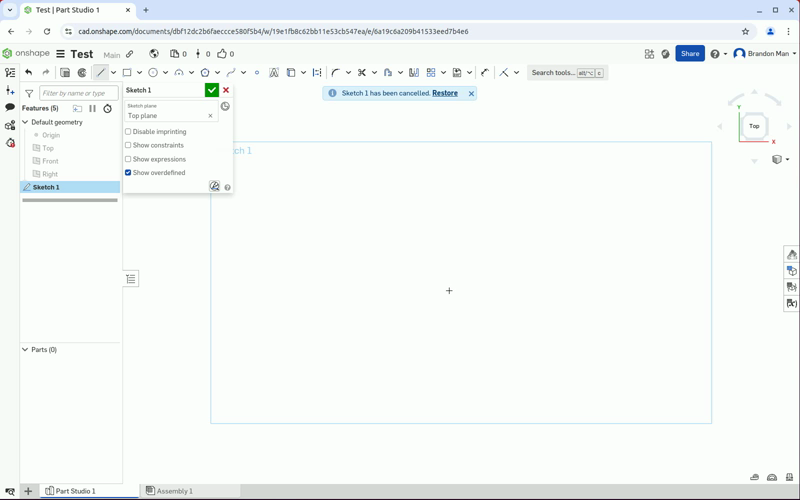
key_up(shift)
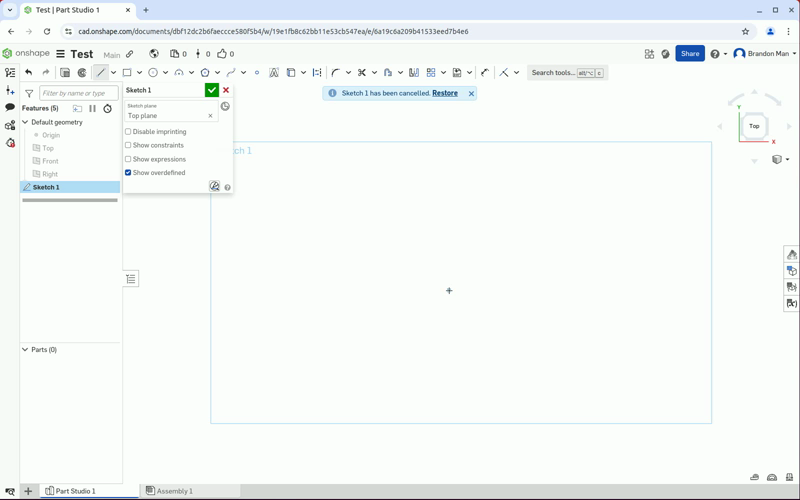
key_down(shift)
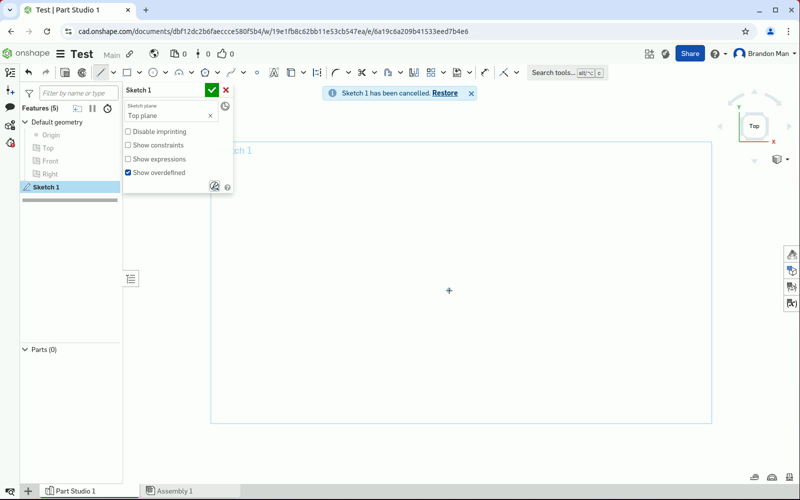
mouse_move(479, 290)
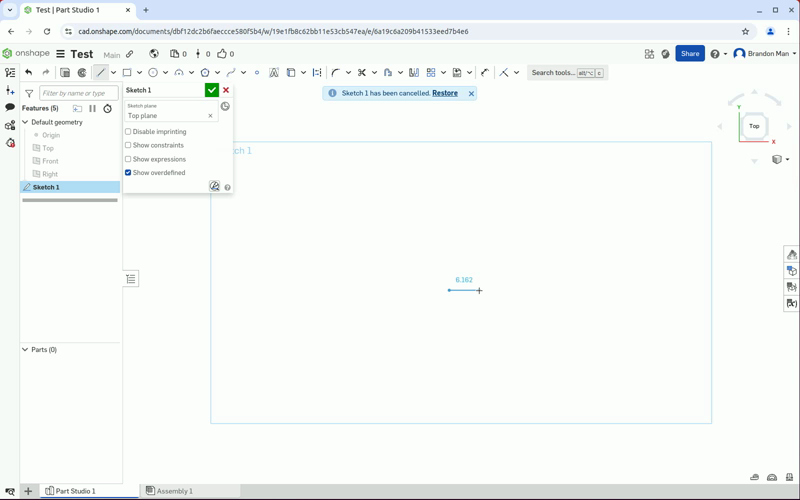
mouse_move(460, 296)
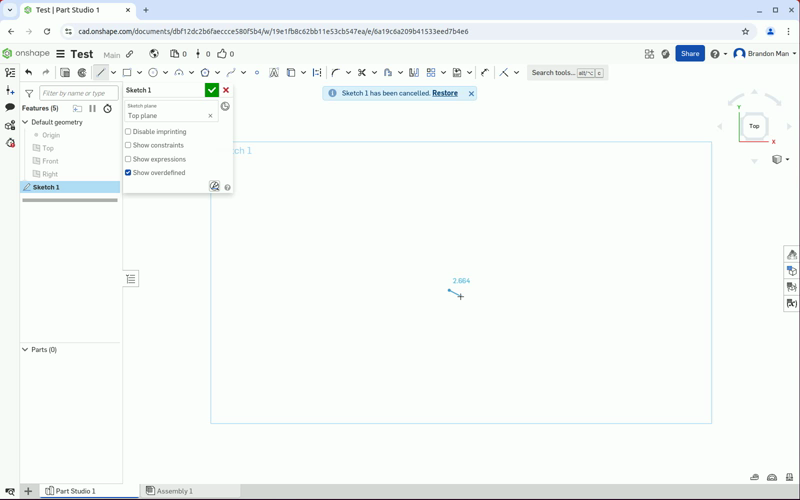
click(460, 296)
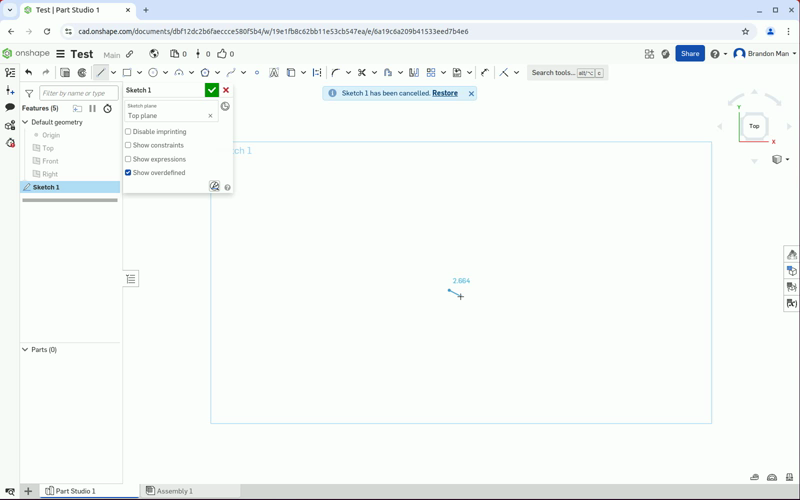
key_up(shift)
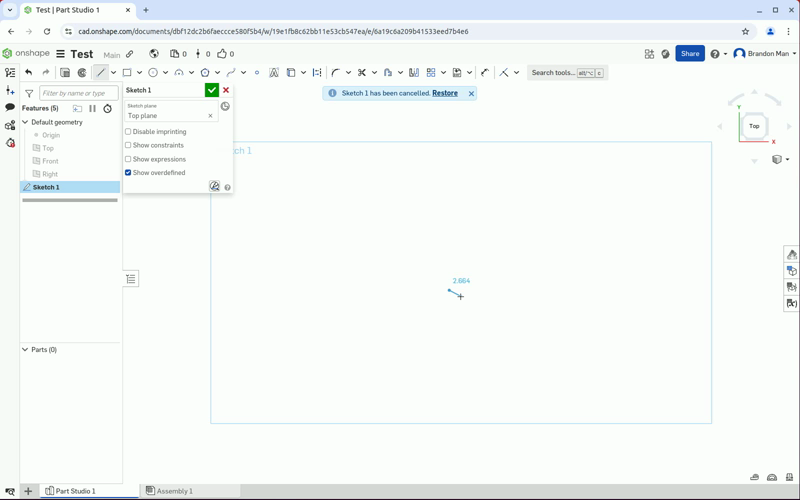
key_down(shift)
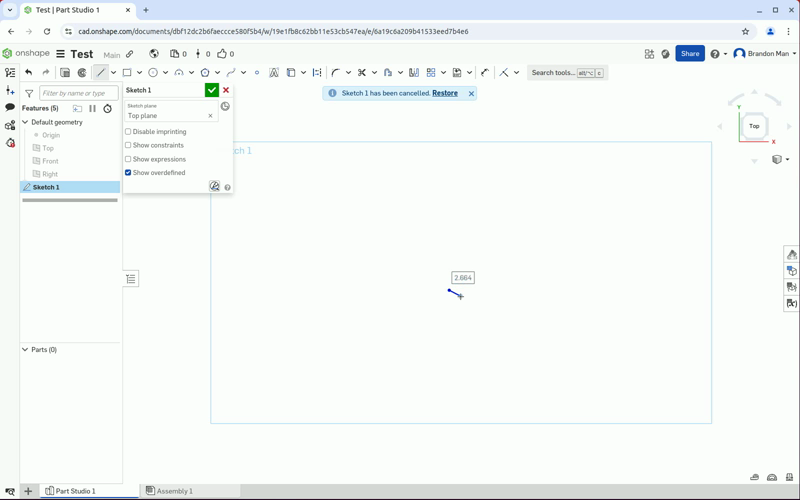
mouse_move(490, 296)
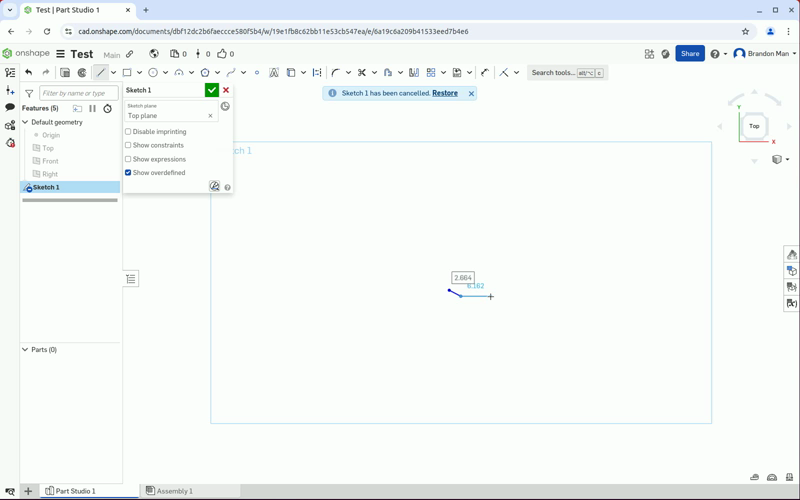
mouse_move(472, 290)
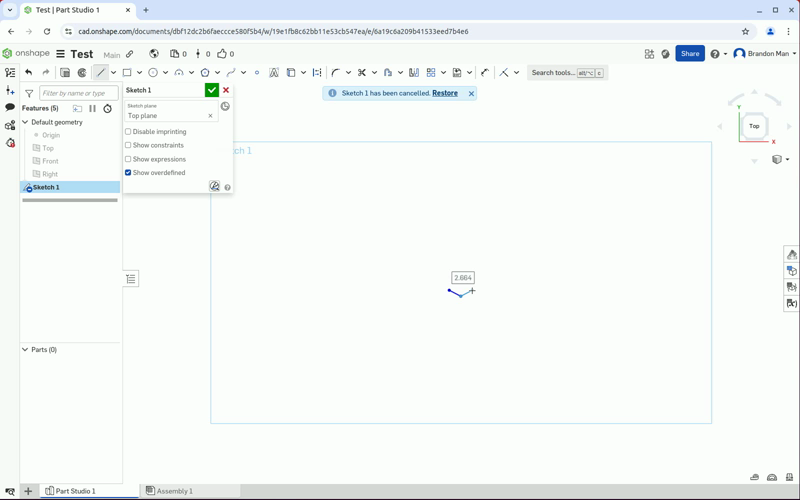
click(472, 290)
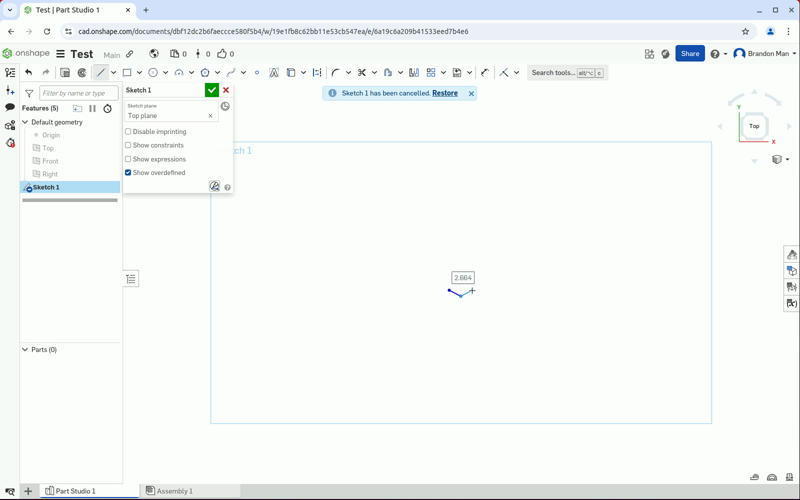
key_up(shift)
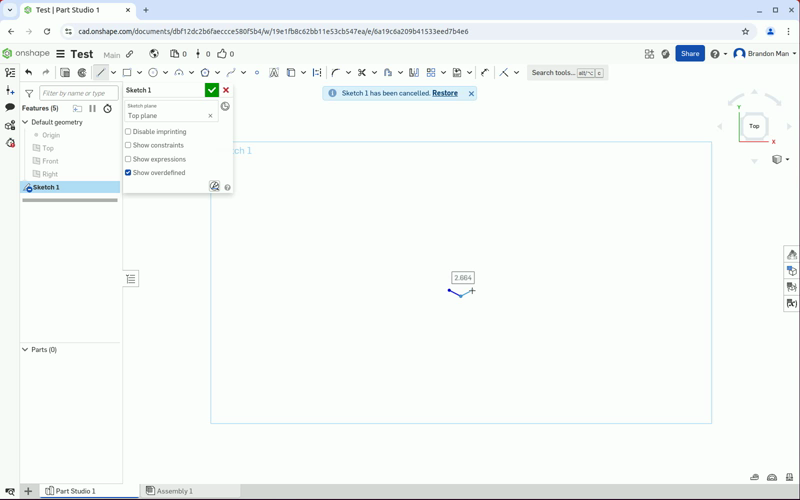
key_down(shift)
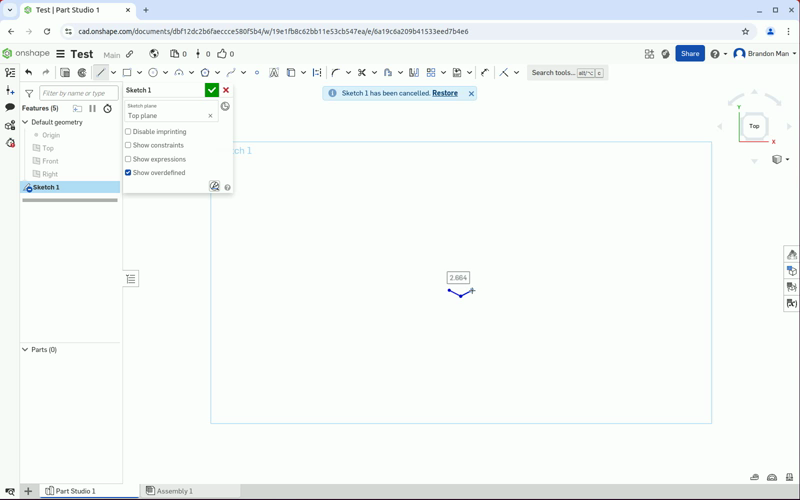
mouse_move(502, 290)
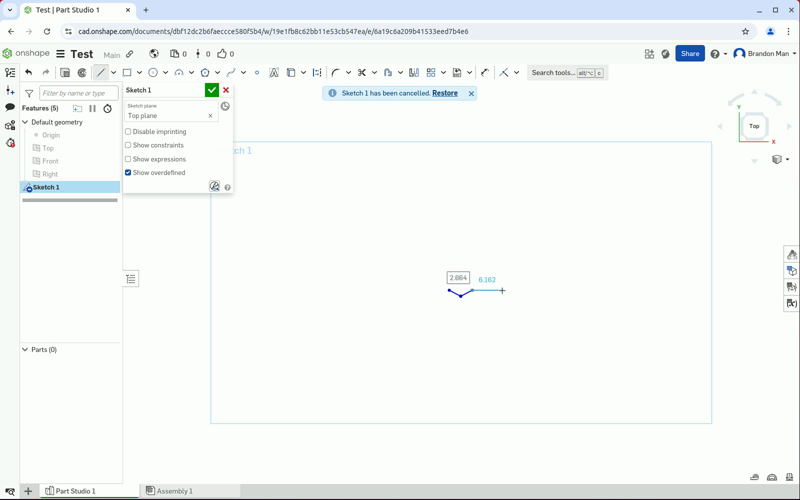
mouse_move(472, 276)
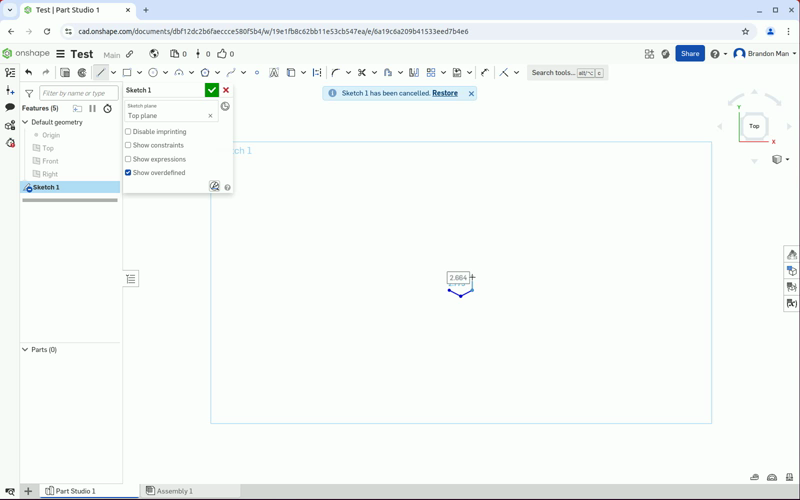
click(472, 276)
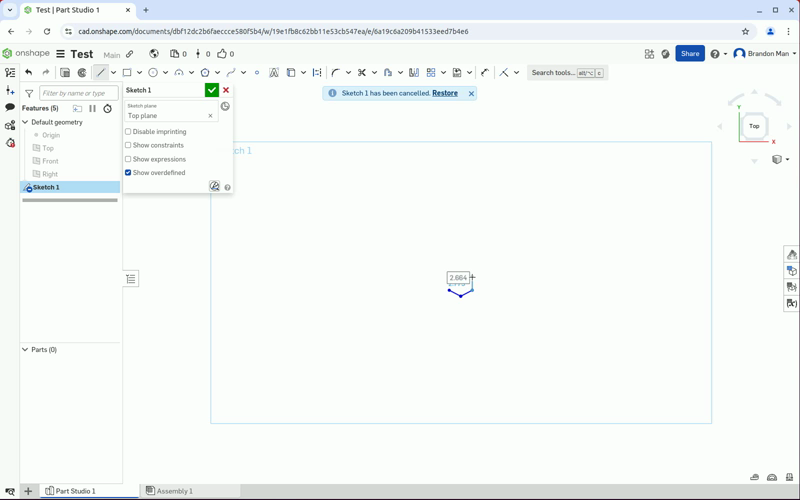
key_up(shift)
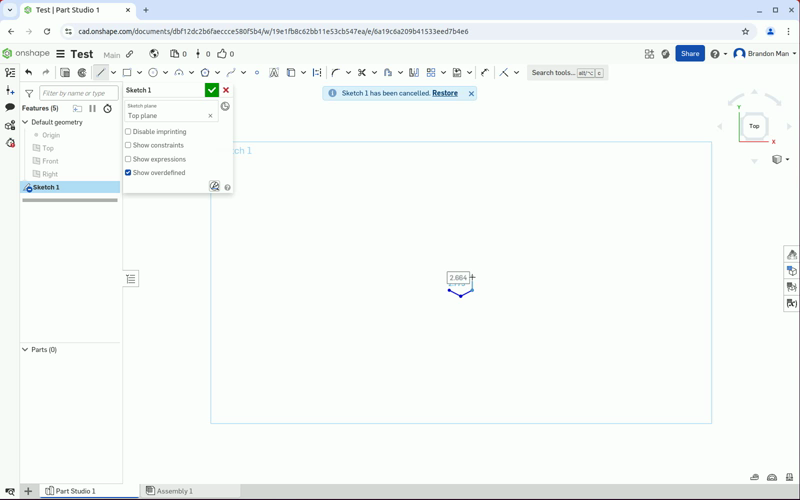
key_down(shift)
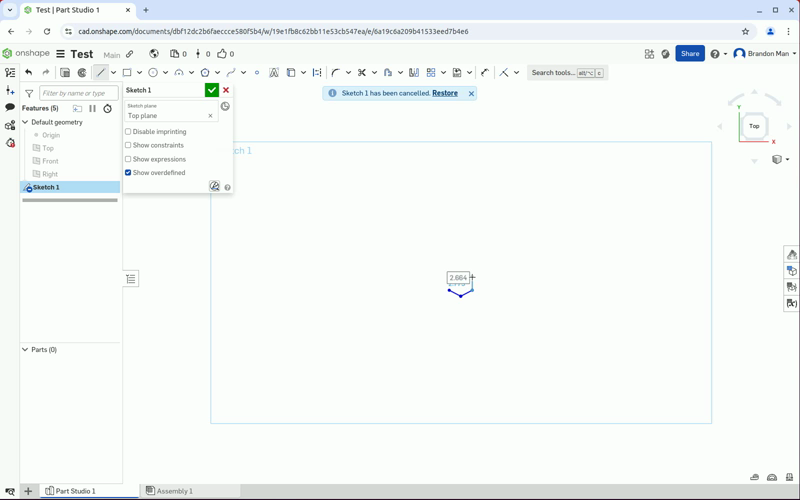
mouse_move(502, 276)
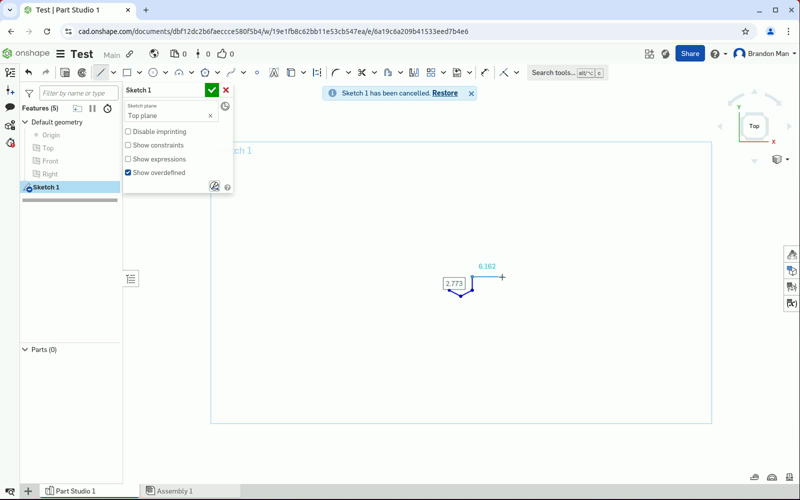
mouse_move(460, 270)
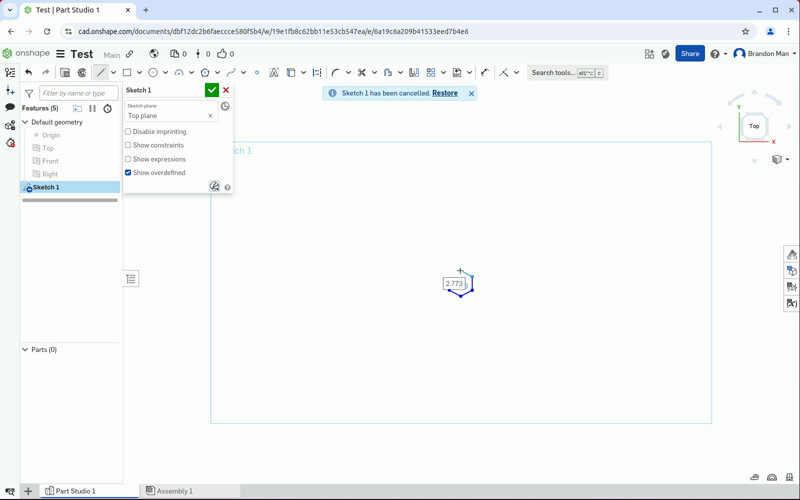
click(460, 270)
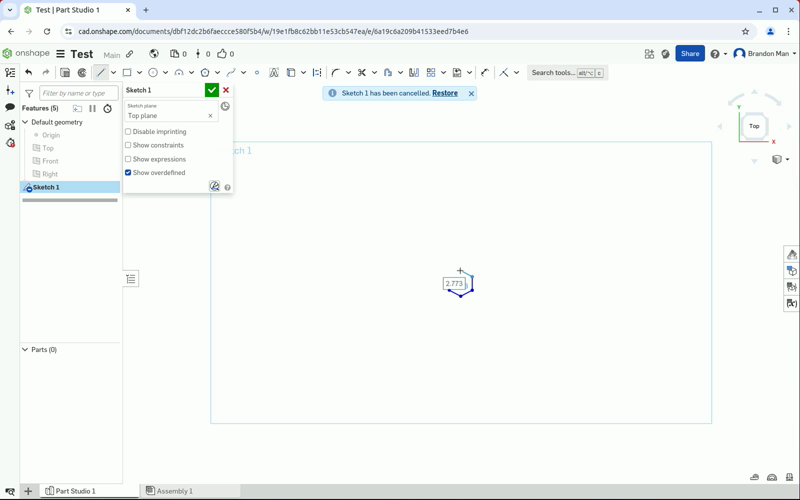
key_up(shift)
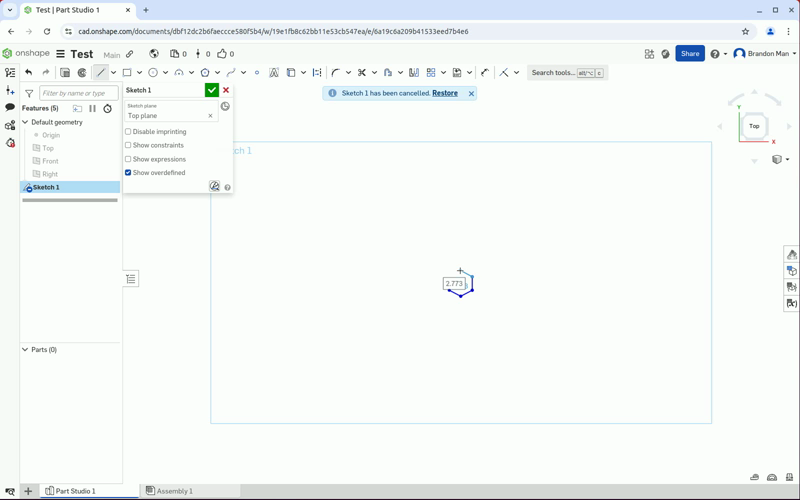
key_down(shift)
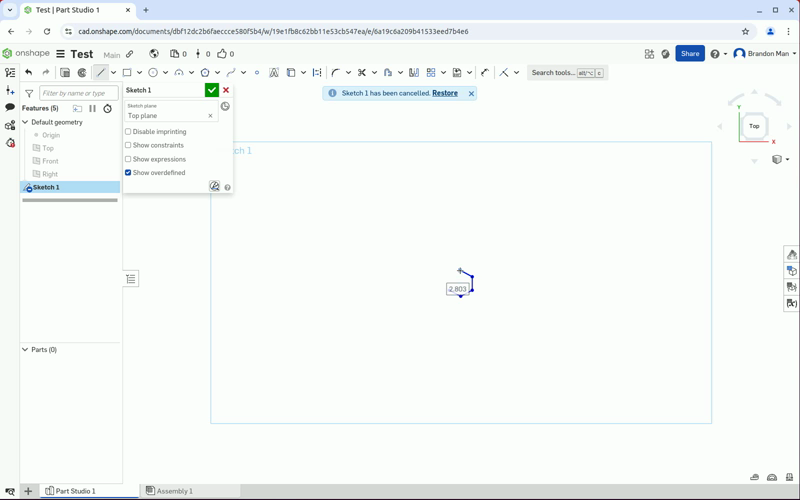
mouse_move(490, 270)
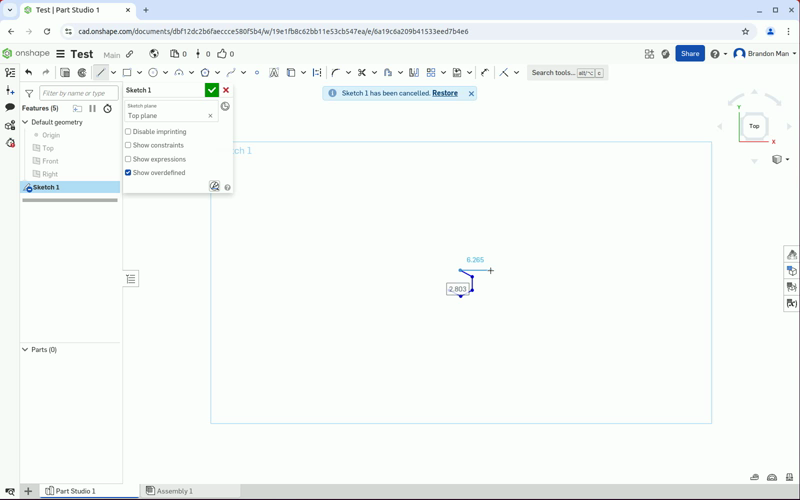
mouse_move(449, 276)
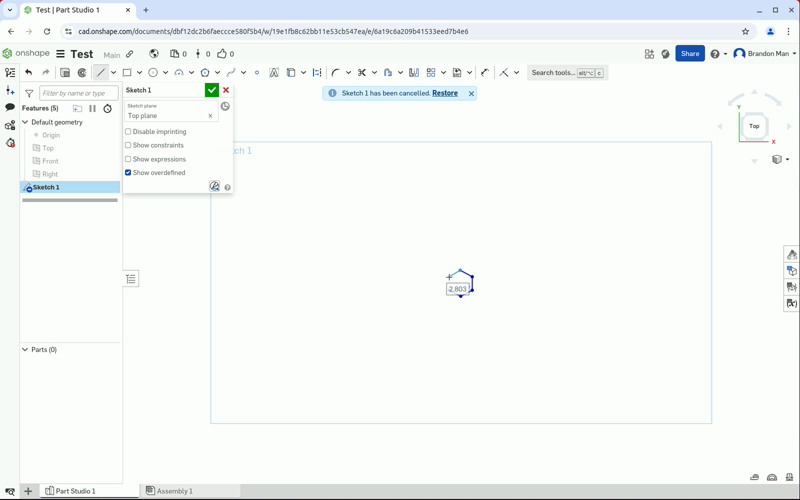
click(449, 276)
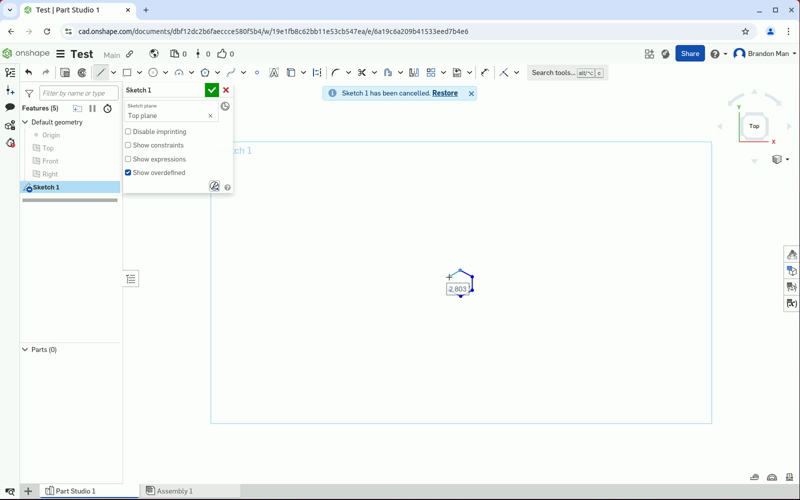
key_up(shift)
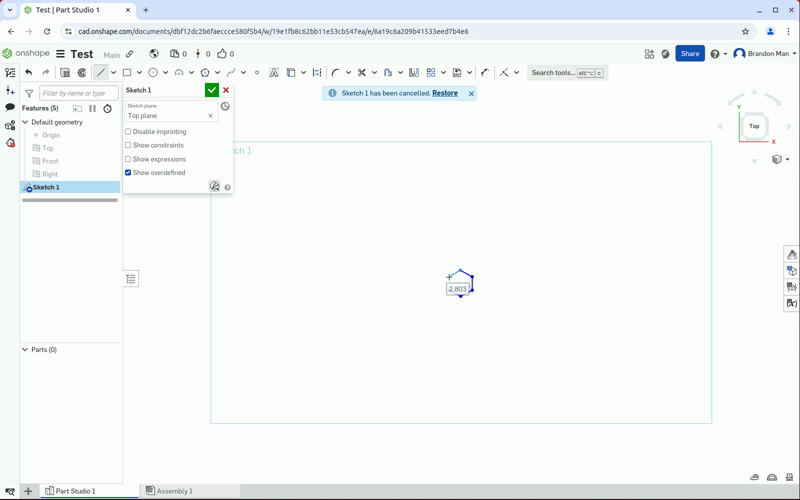
mouse_move(479, 276)
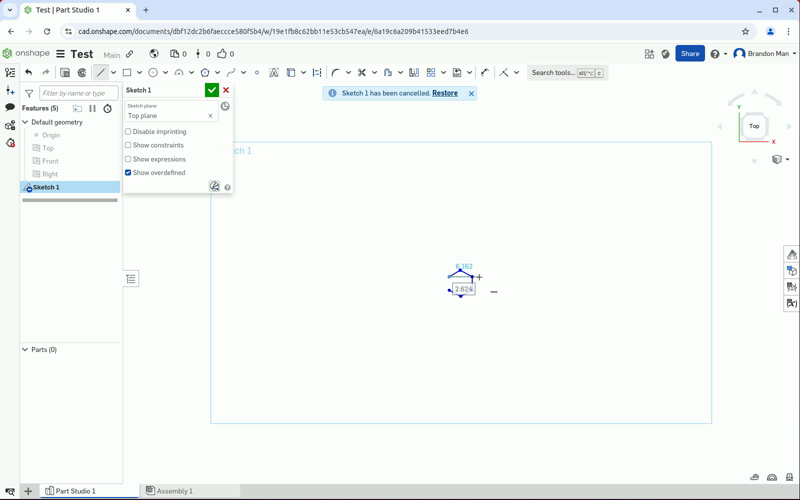
key_down(shift)
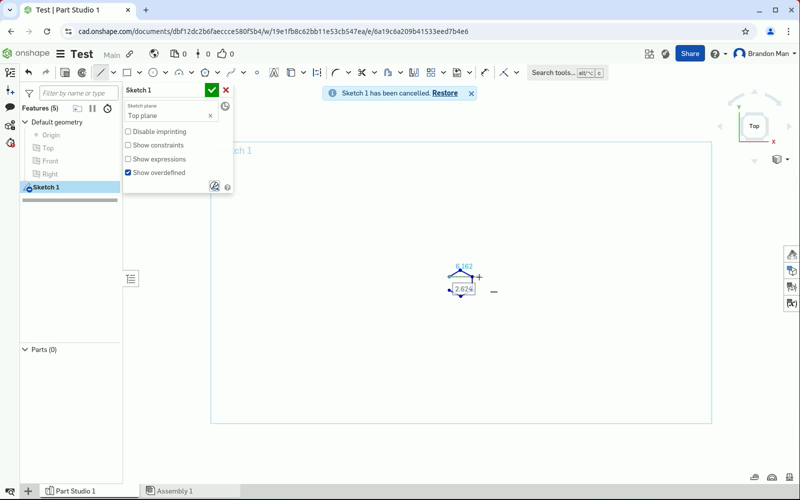
mouse_move(449, 290)
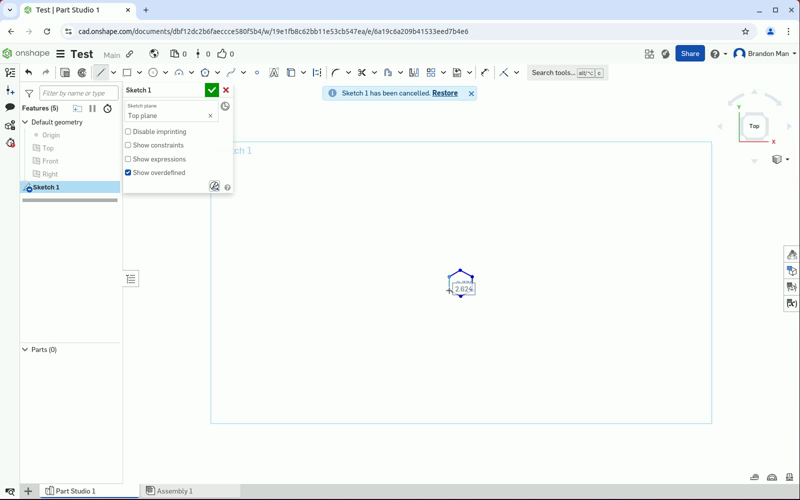
key_up(shift)
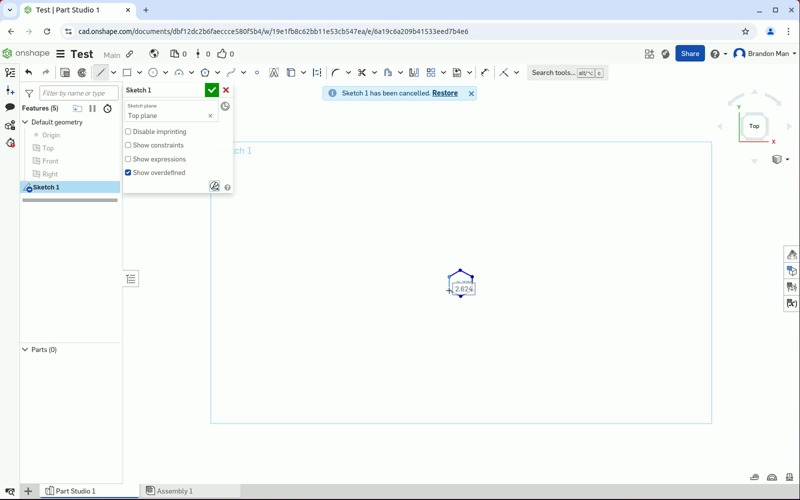
click(449, 290)
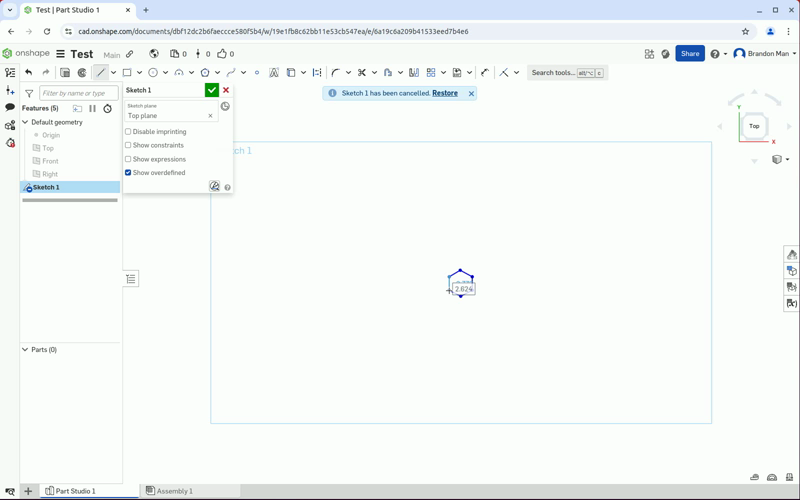
key(esc)
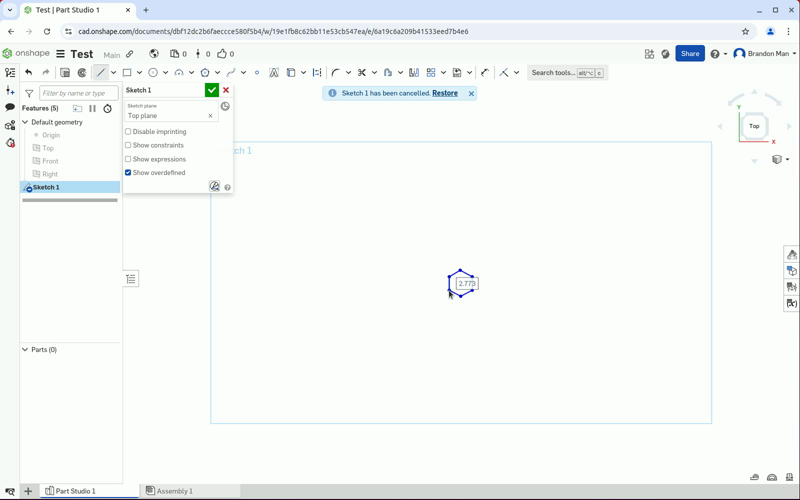
mouse_move(455, 282)
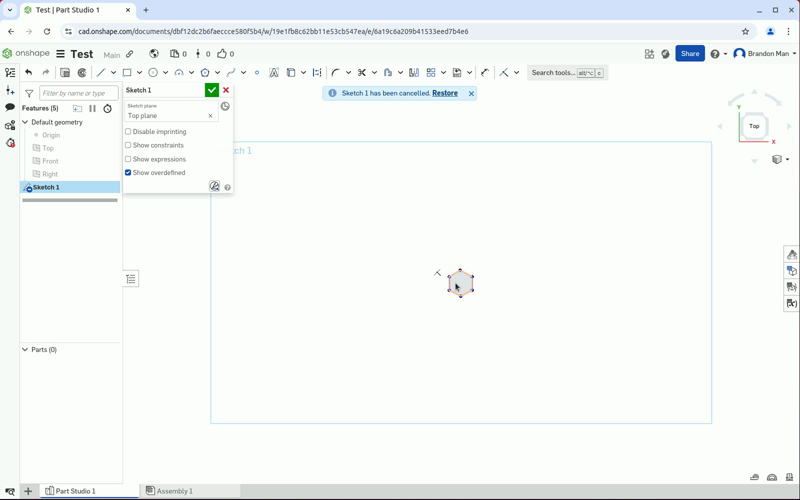
scroll(6)
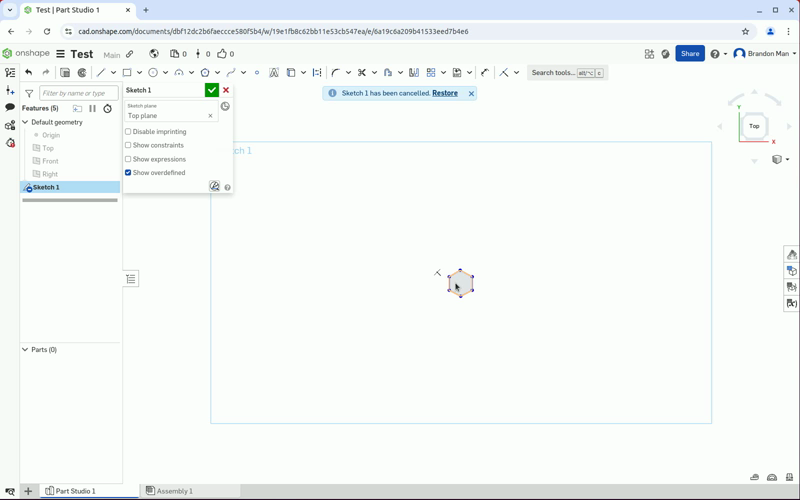
scroll(6)
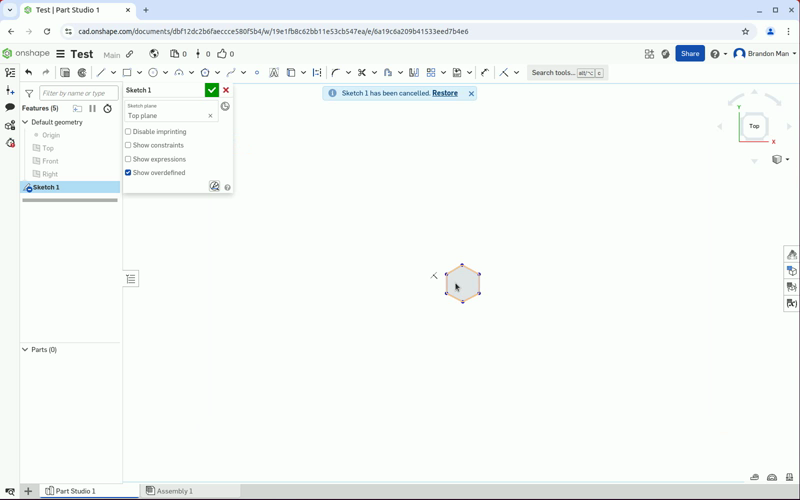
scroll(6)
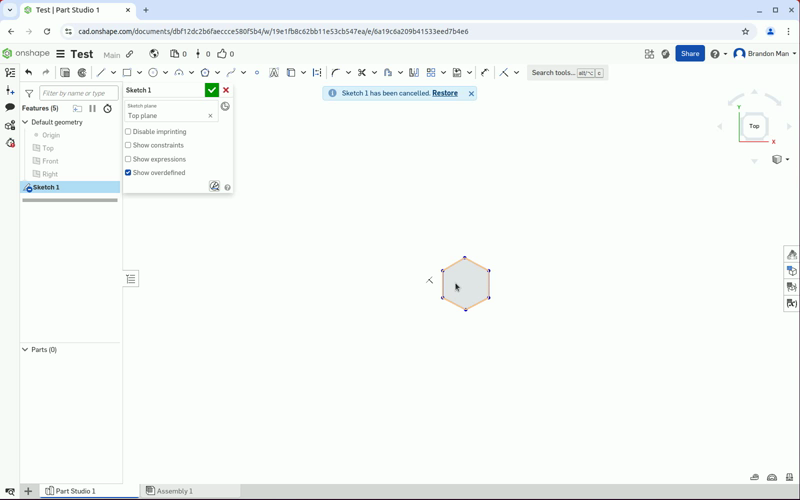
scroll(6)
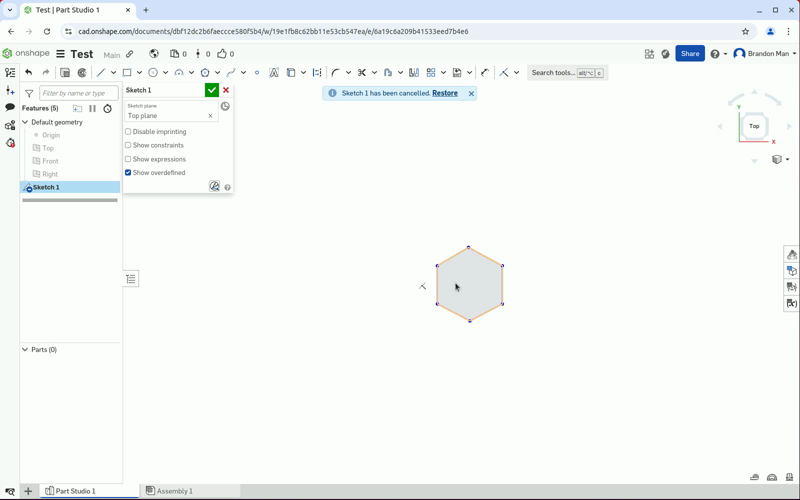
scroll(6)
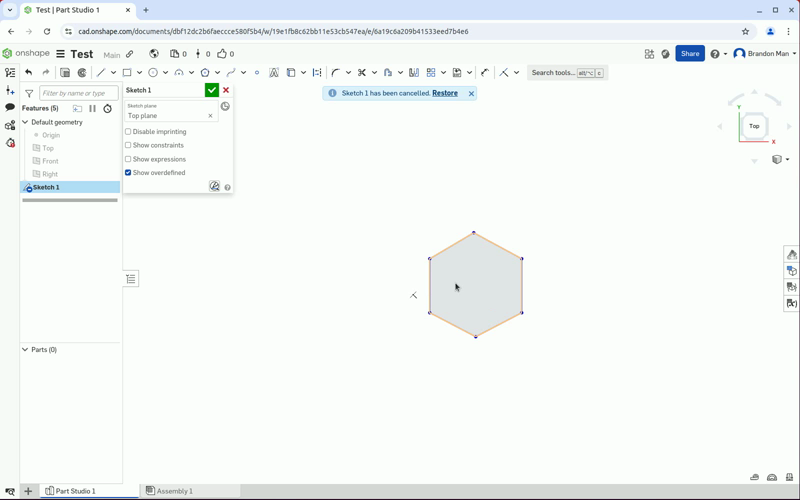
scroll(6)
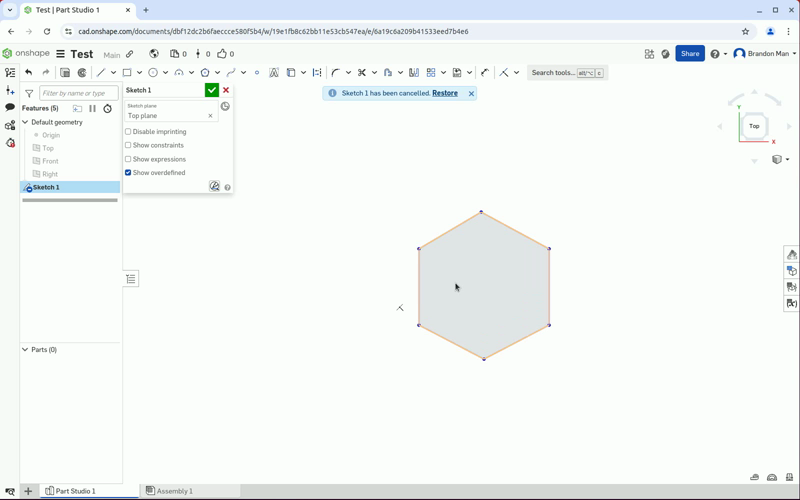
scroll(6)
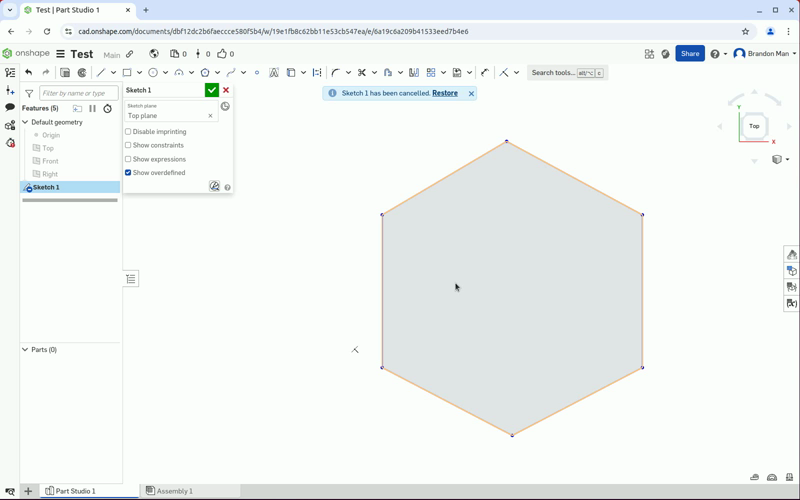
click(455, 282)
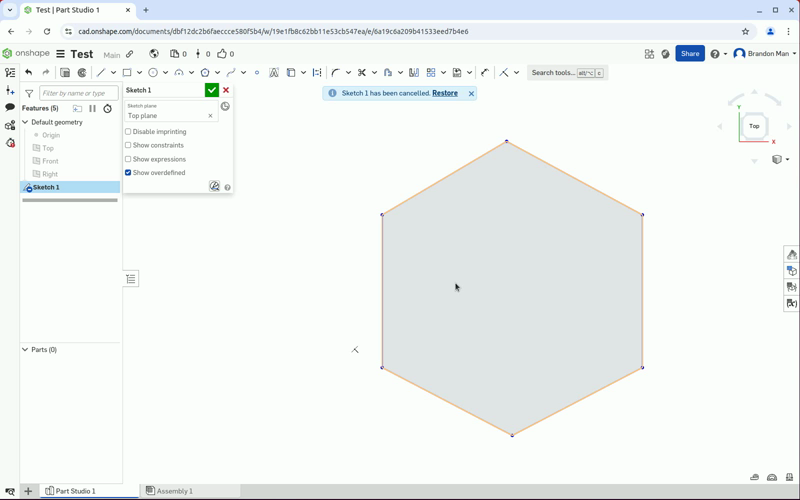
scroll(-6)
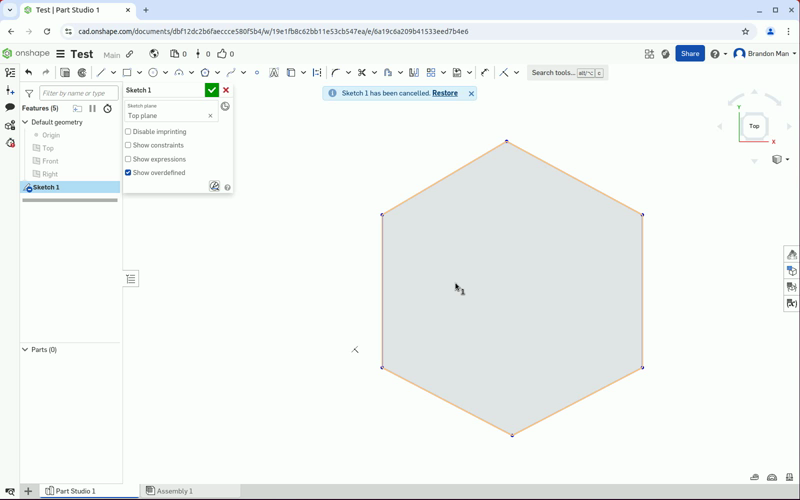
scroll(-6)
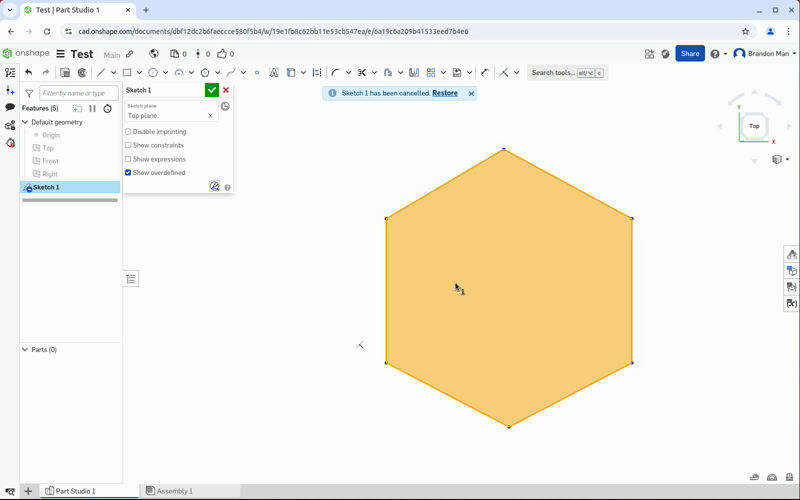
scroll(-6)
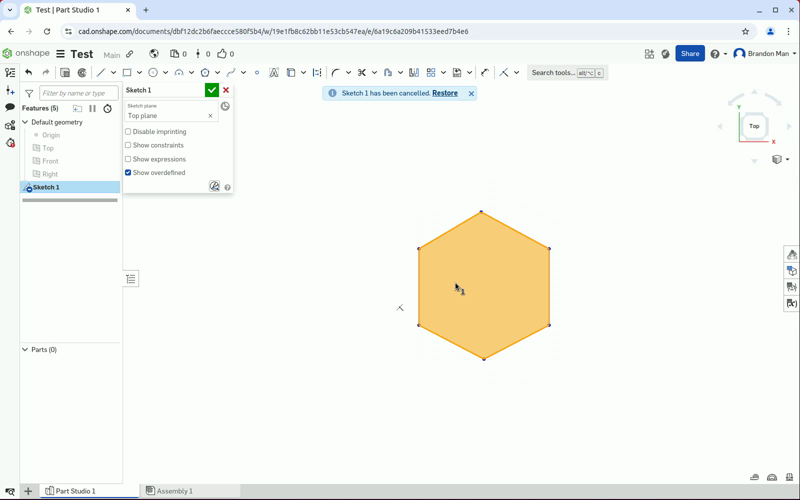
scroll(-6)
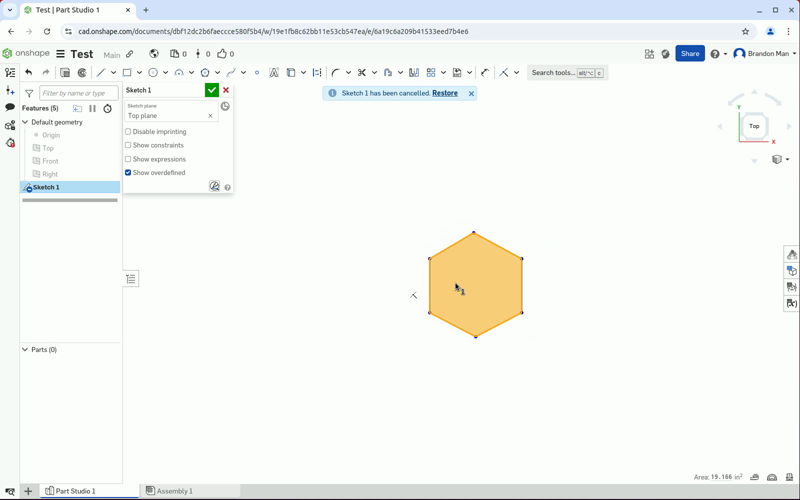
scroll(-6)
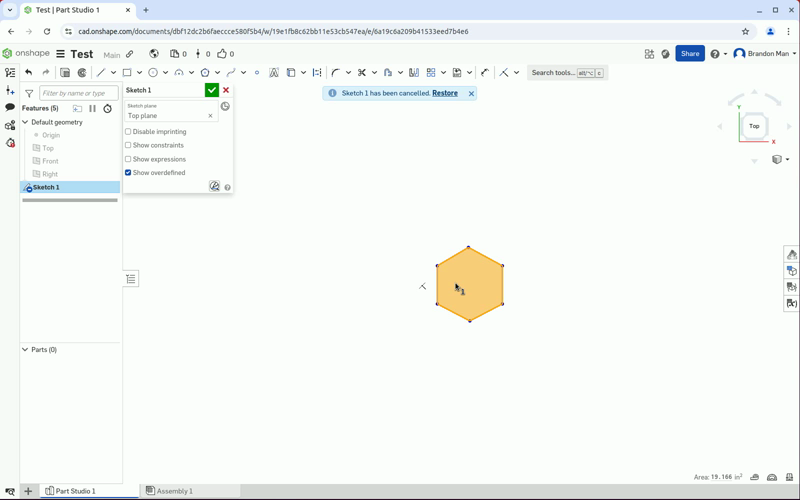
scroll(-6)
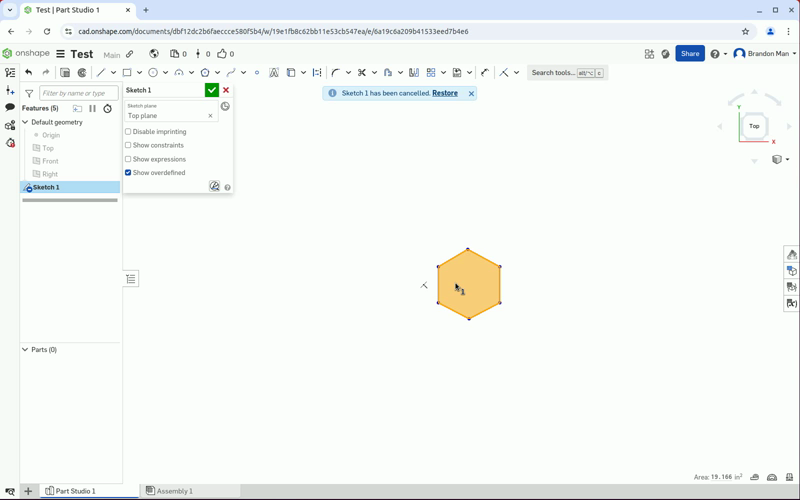
scroll(-6)
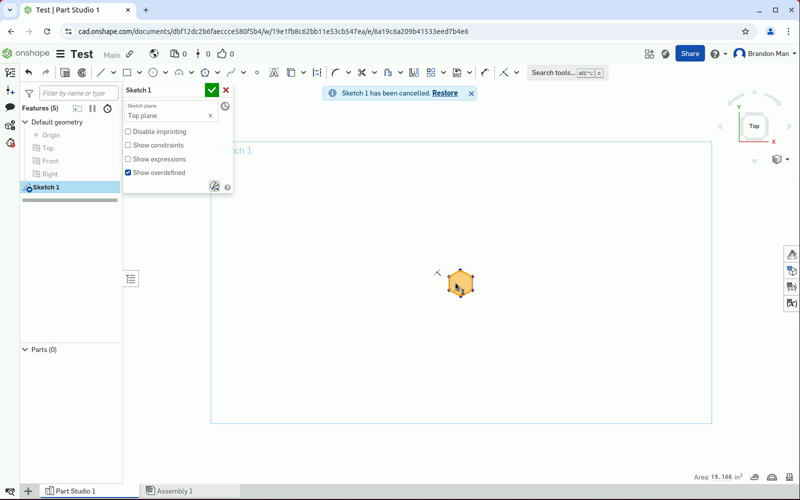
mouse_move(73, 352)
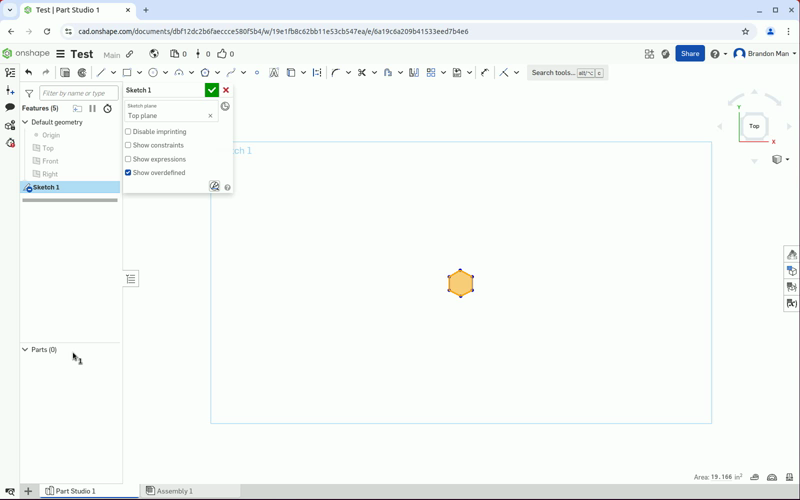
key(shift+y)
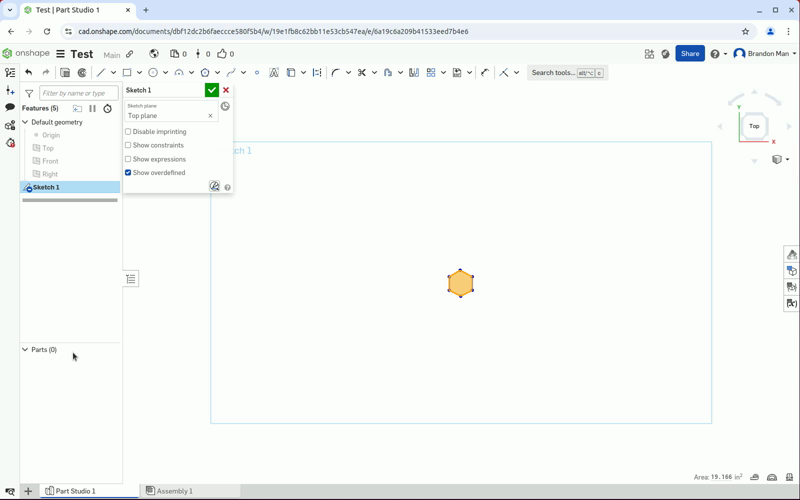
key(shift+e)
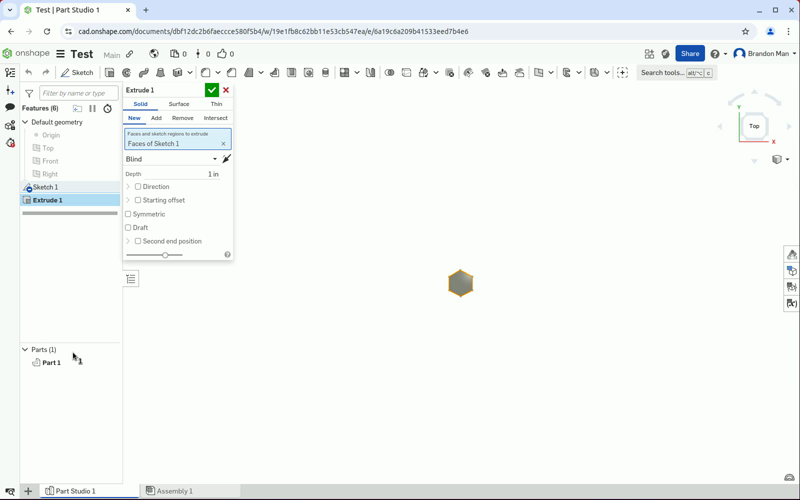
mouse_move(143, 106)
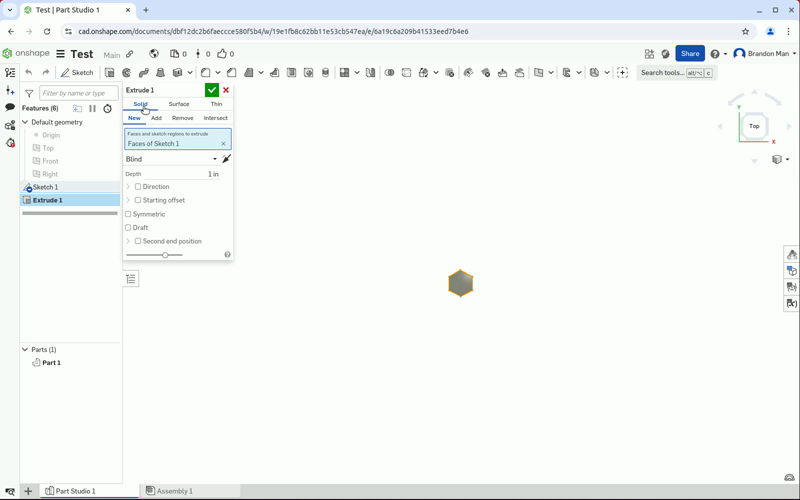
click(143, 106)
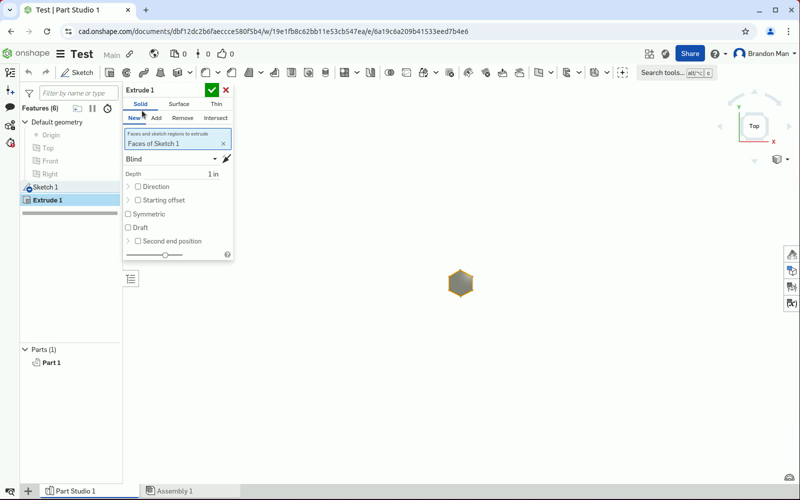
mouse_move(137, 120)
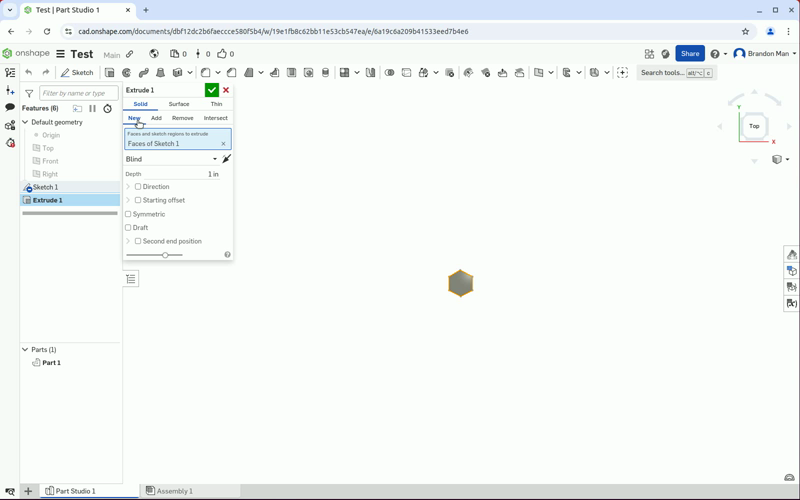
click(137, 120)
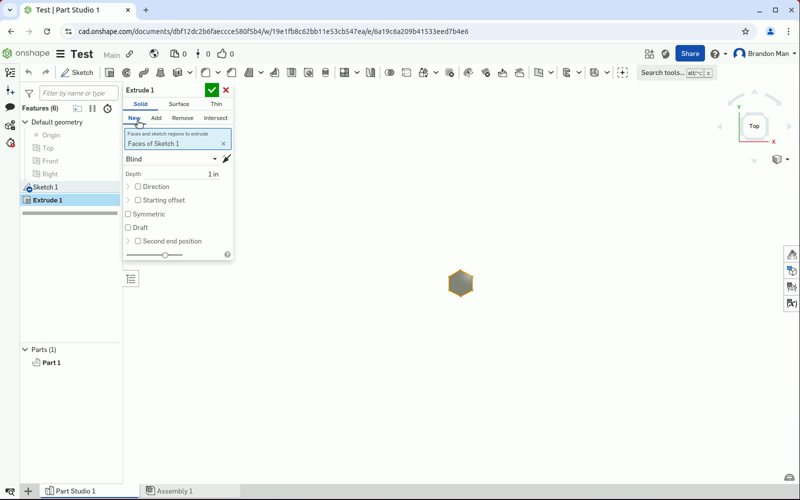
key(tab, 4)
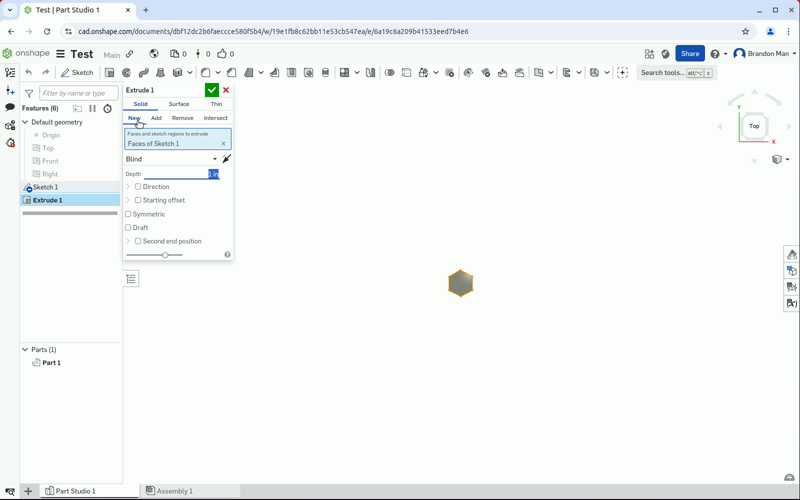
text(23.108)
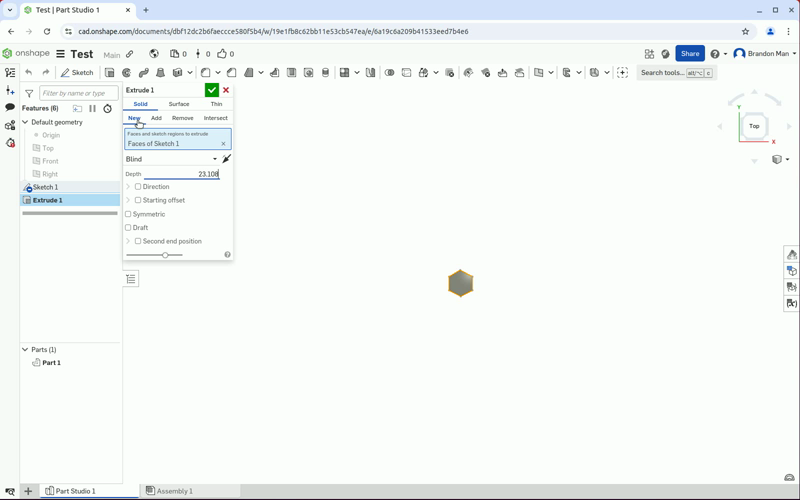
key(enter)
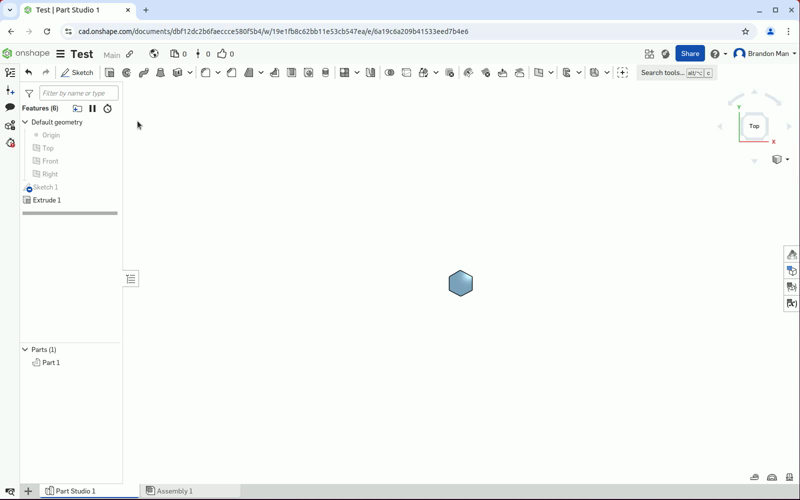
key(shift+h)
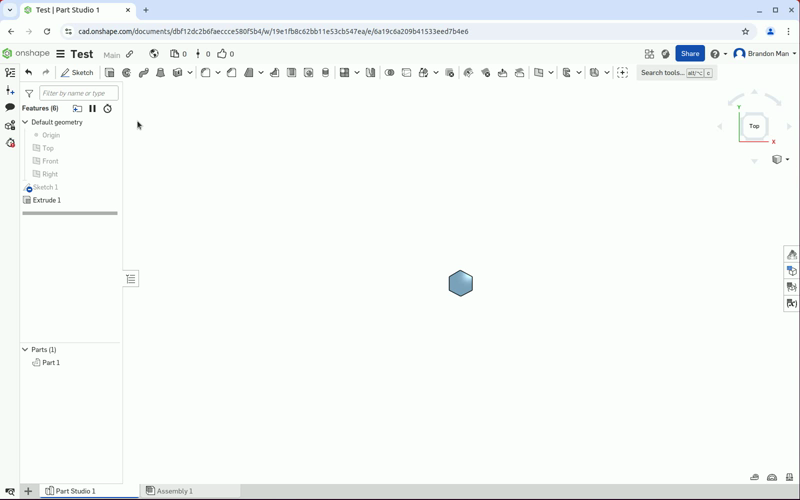
key(shift+h)
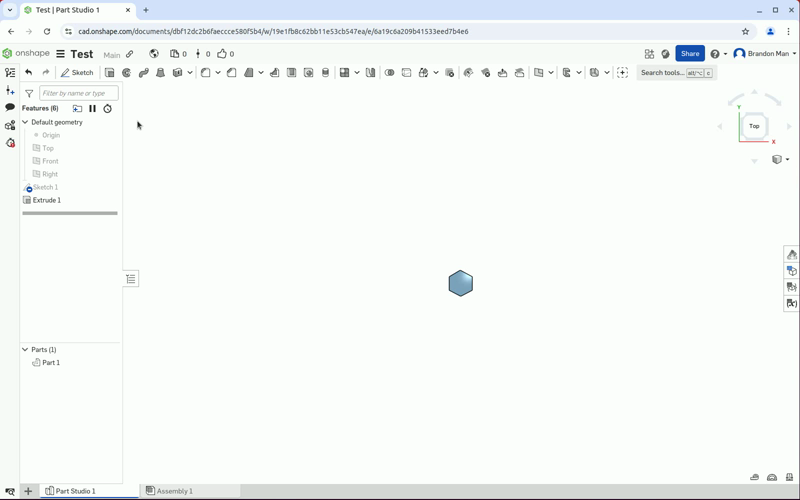
mouse_move(73, 189)
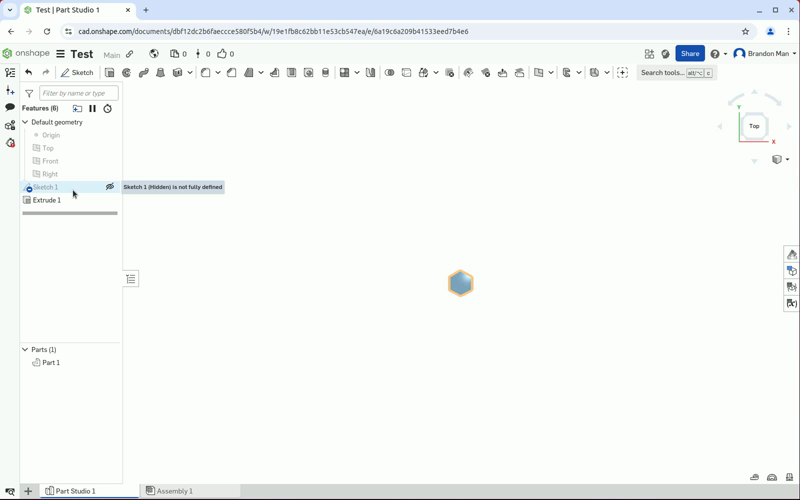
click(73, 189)
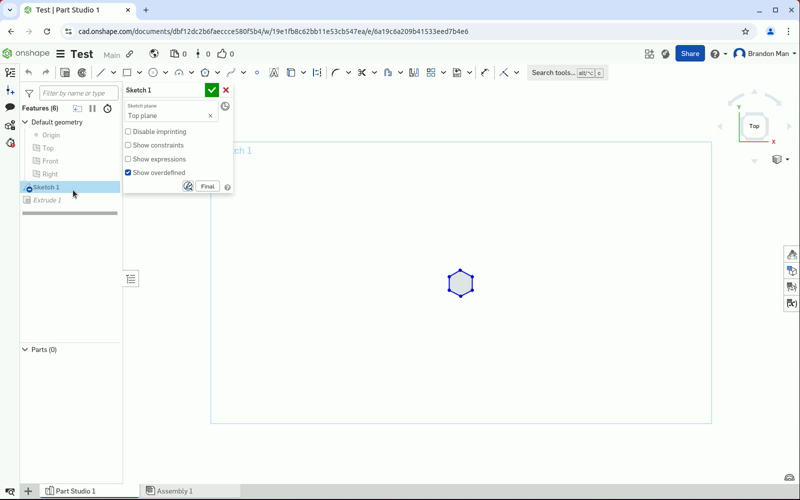
mouse_move(229, 92)
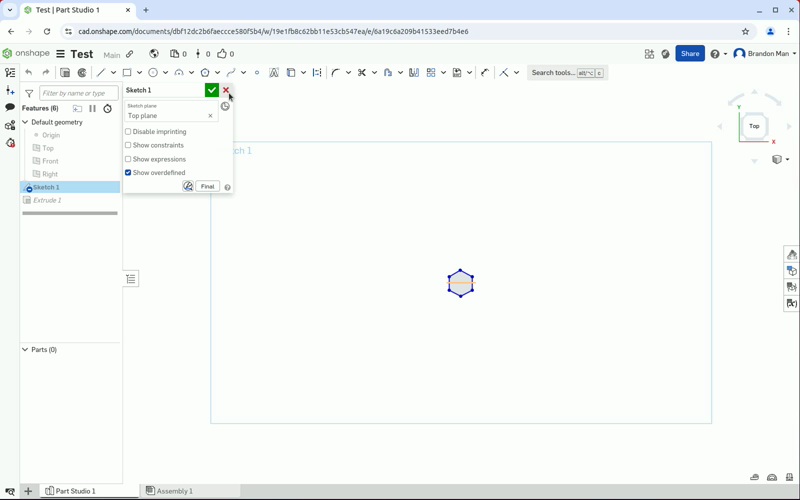
click(229, 92)
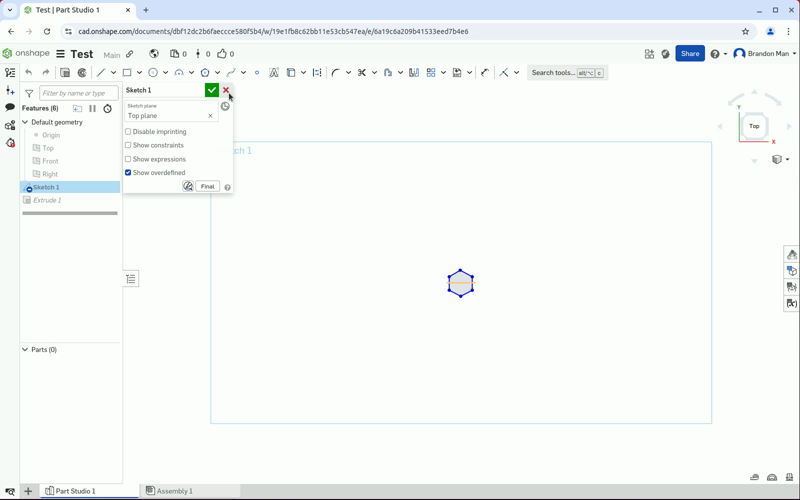
key(shift+s)
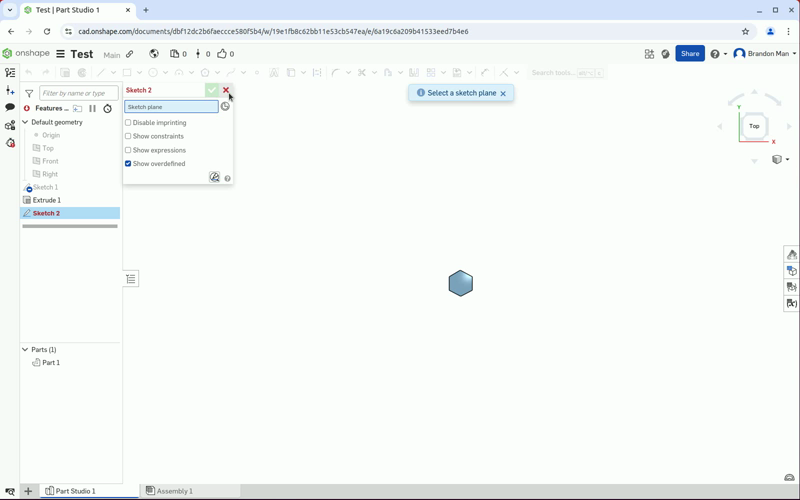
mouse_move(73, 150)
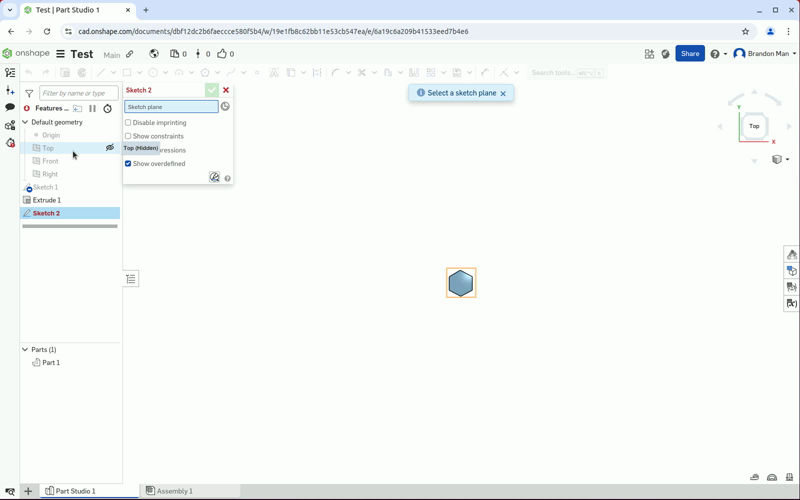
click(73, 150)
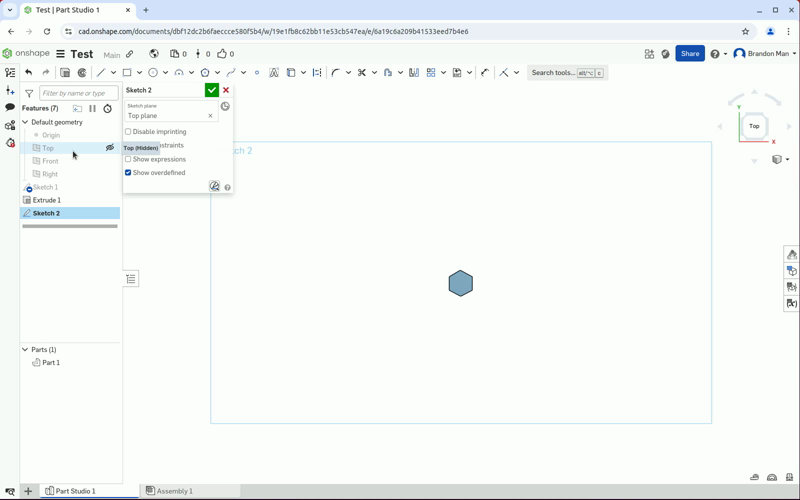
mouse_move(73, 352)
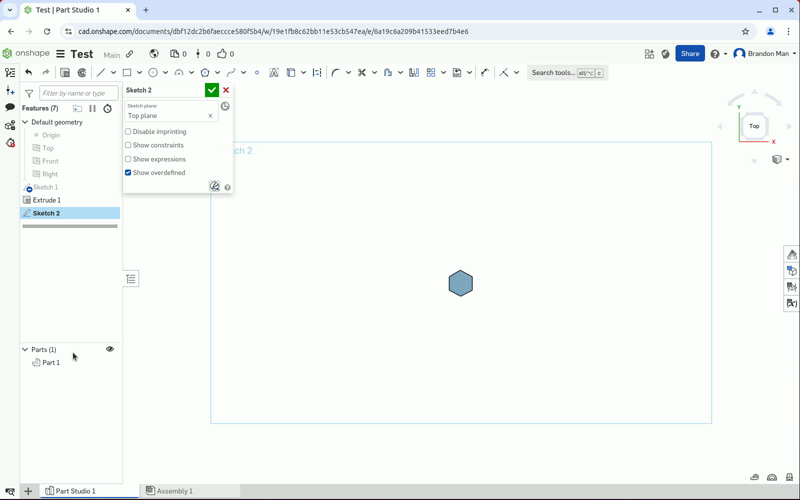
key(y)
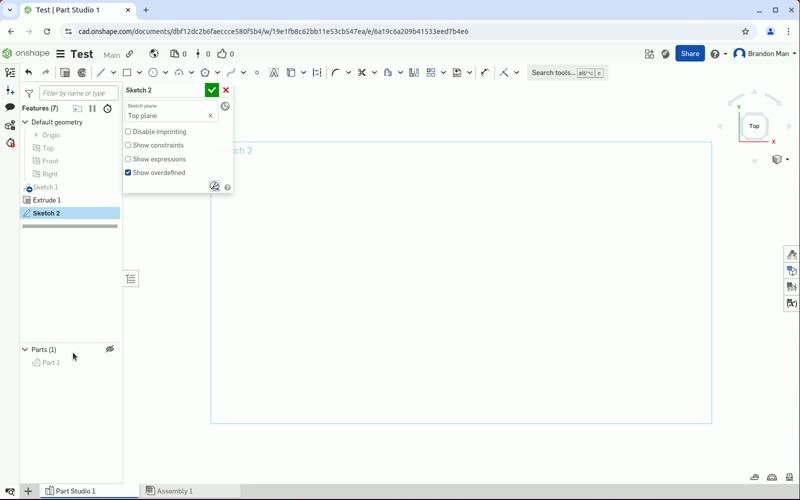
key(l)
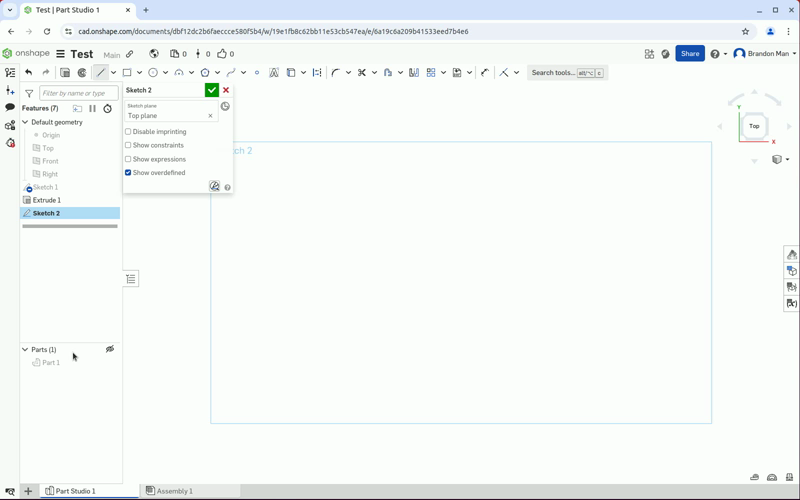
key_down(shift)
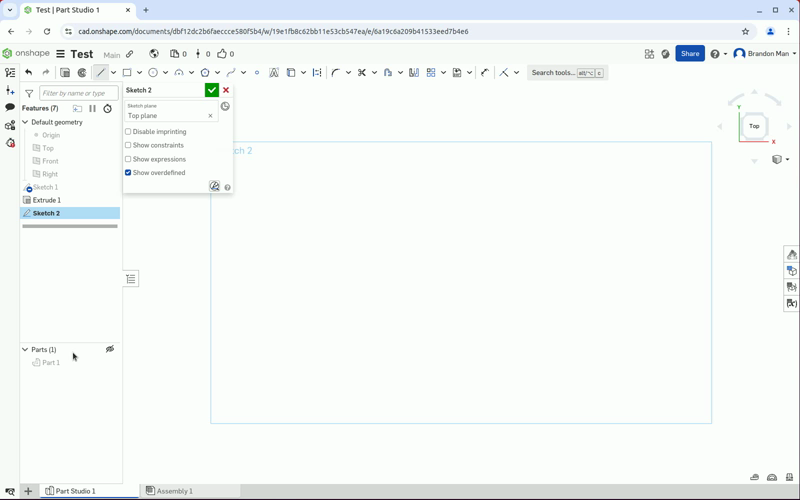
mouse_move(449, 290)
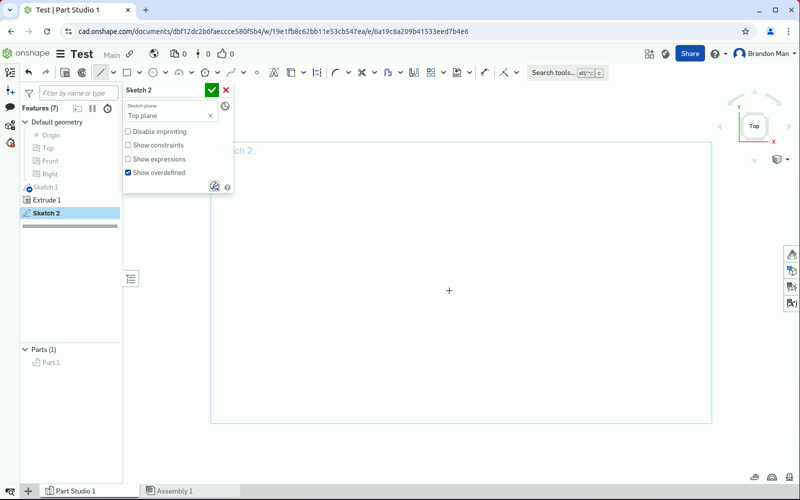
click(449, 290)
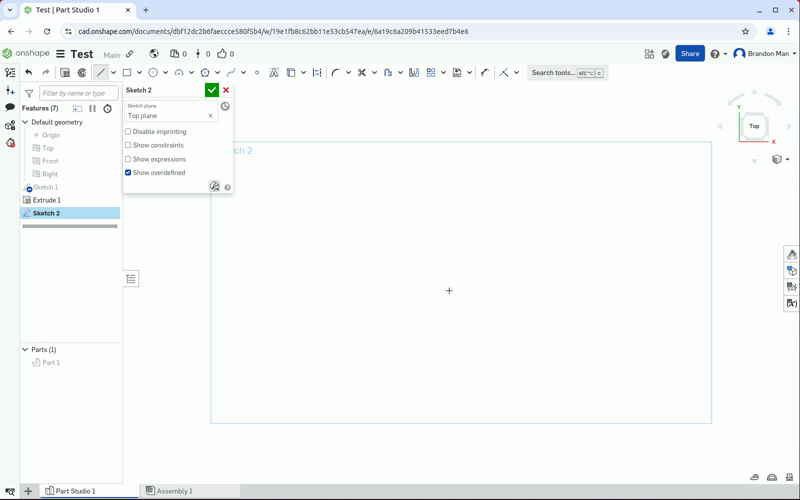
key_up(shift)
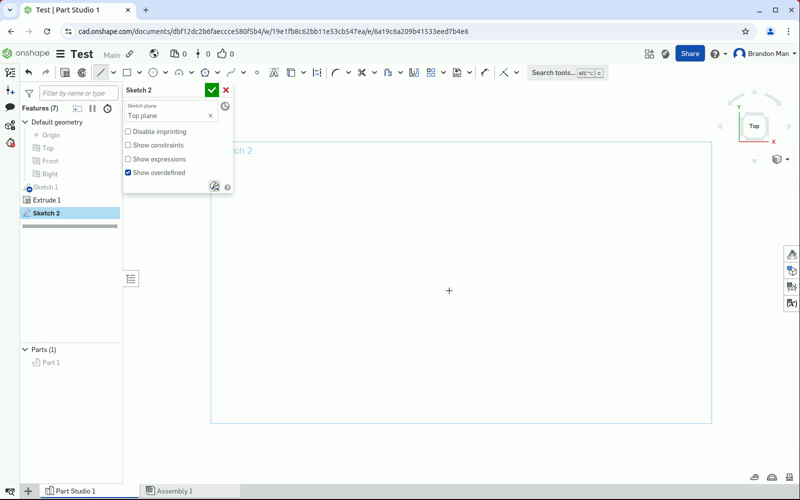
key_down(shift)
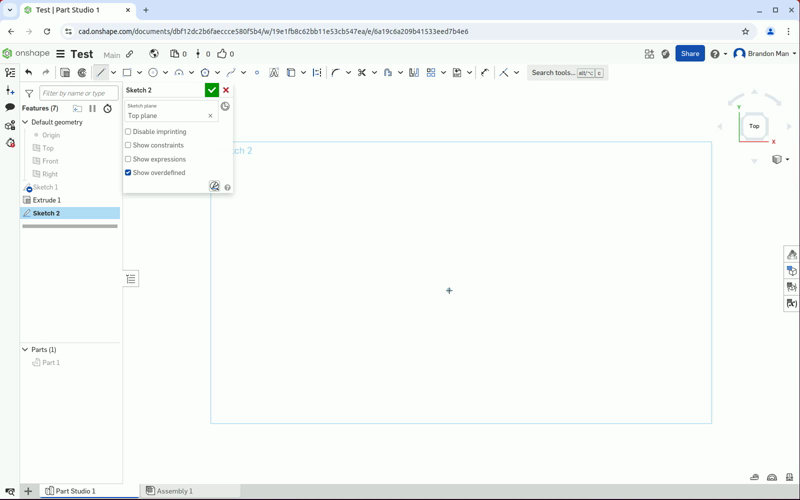
mouse_move(479, 290)
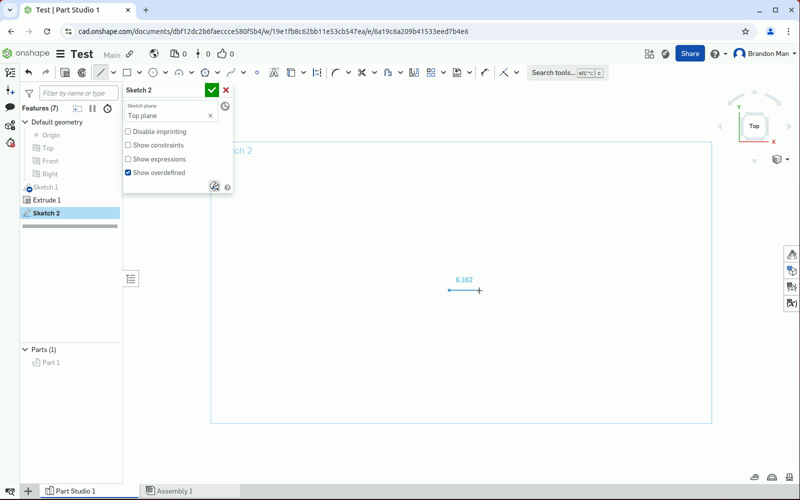
mouse_move(460, 296)
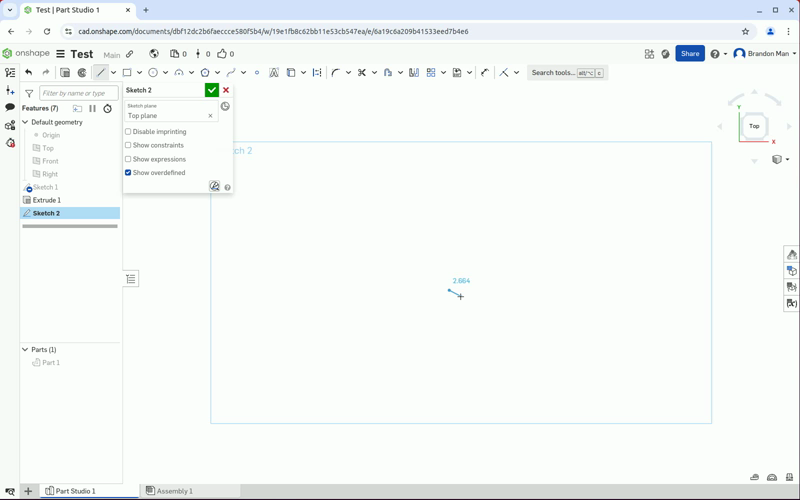
click(460, 296)
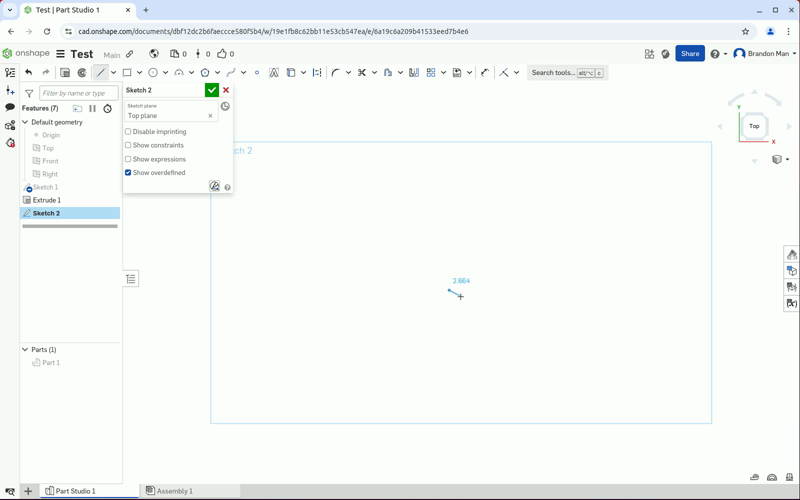
key_up(shift)
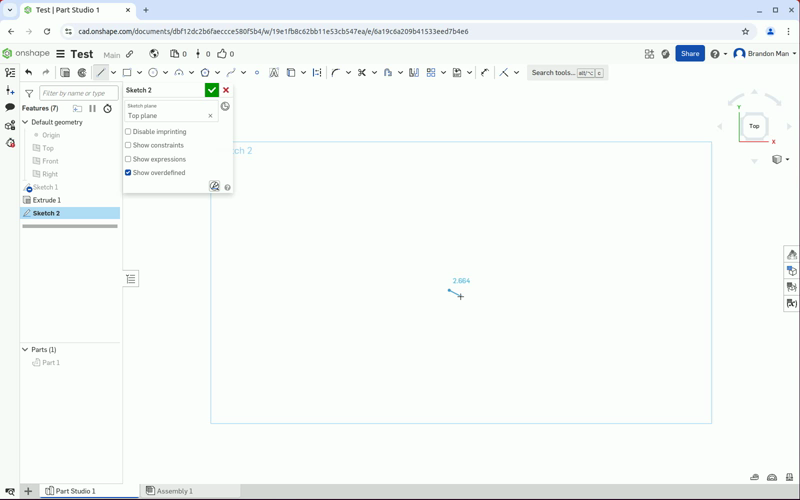
key_down(shift)
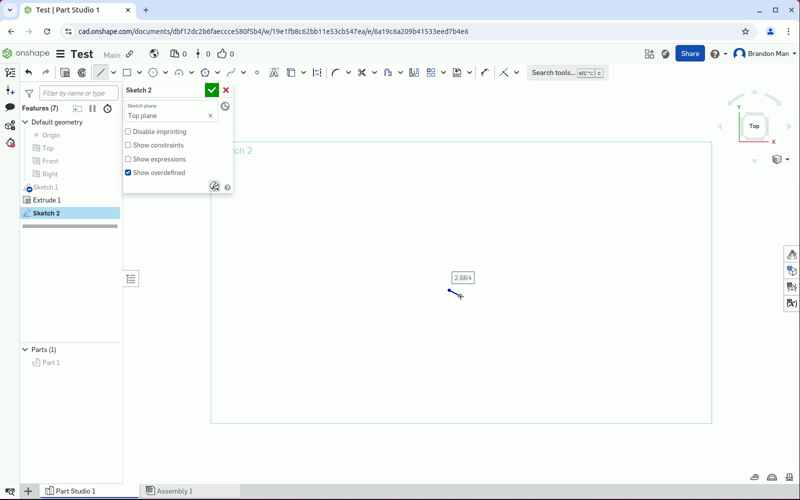
mouse_move(490, 296)
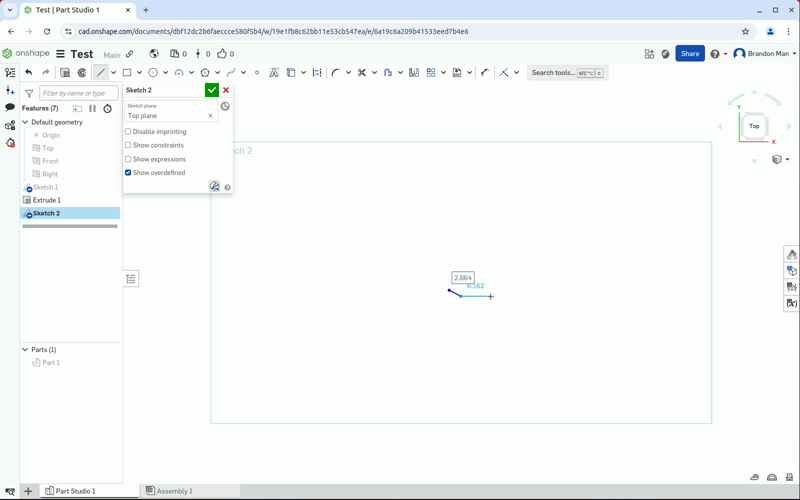
mouse_move(472, 290)
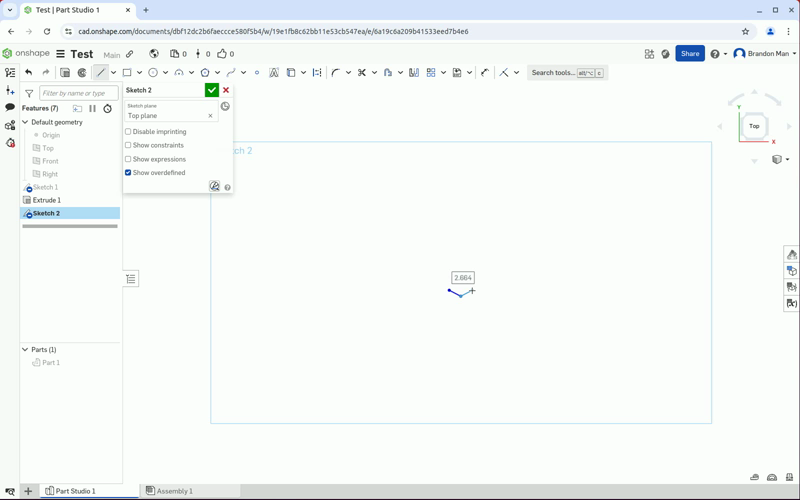
click(472, 290)
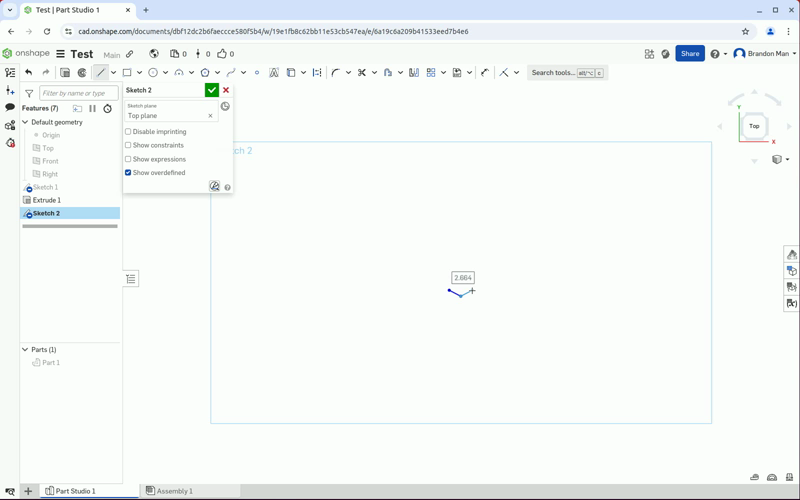
key_up(shift)
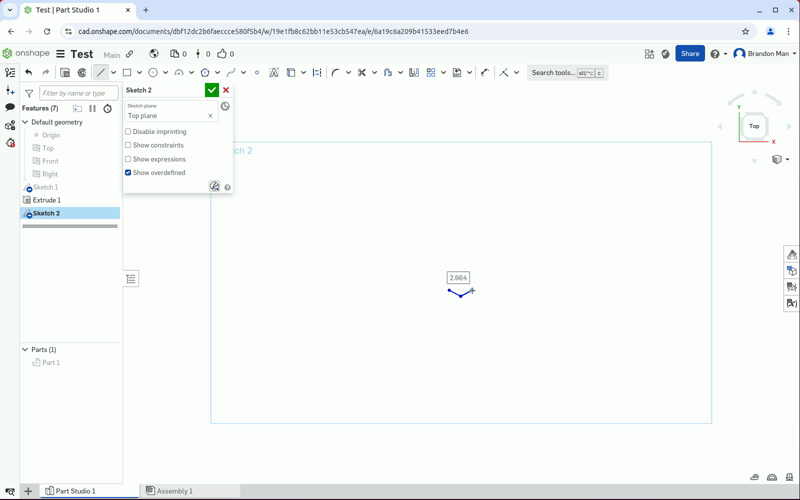
key_down(shift)
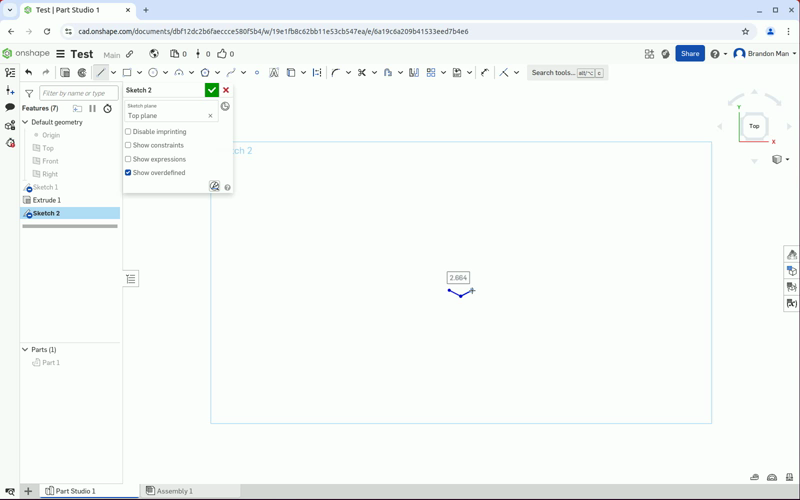
mouse_move(502, 290)
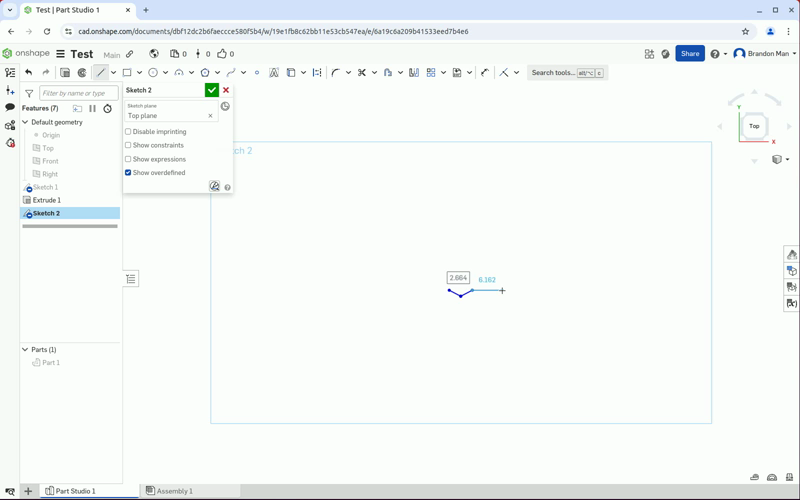
mouse_move(472, 276)
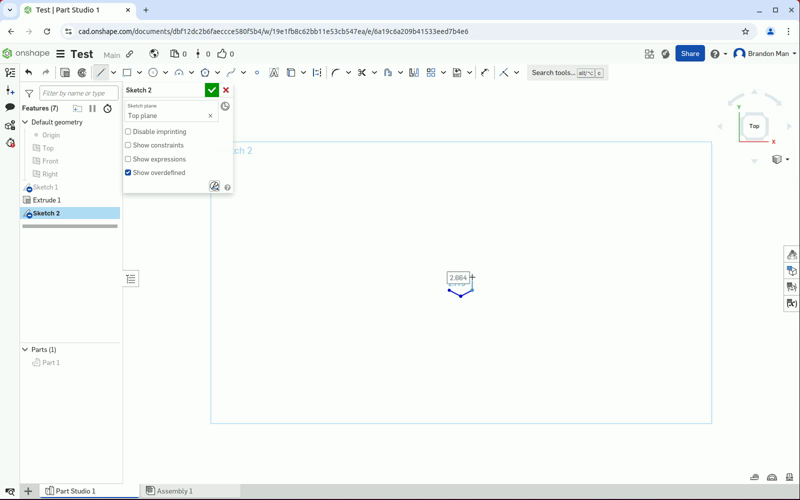
click(472, 276)
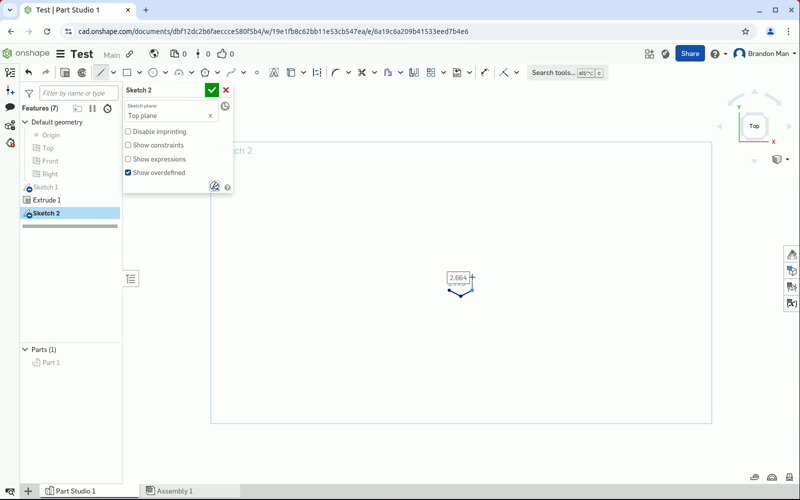
key_up(shift)
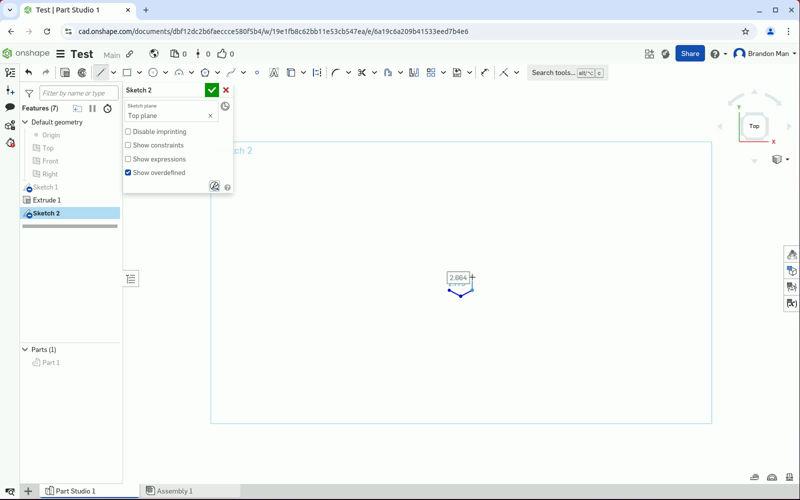
key_down(shift)
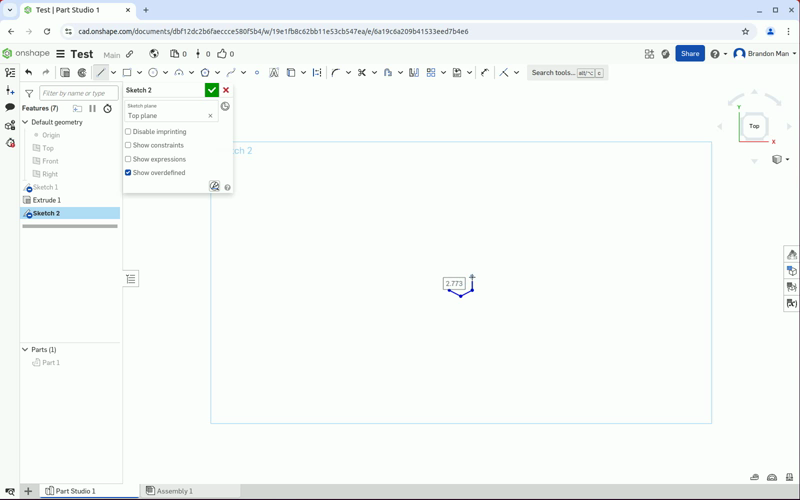
mouse_move(502, 276)
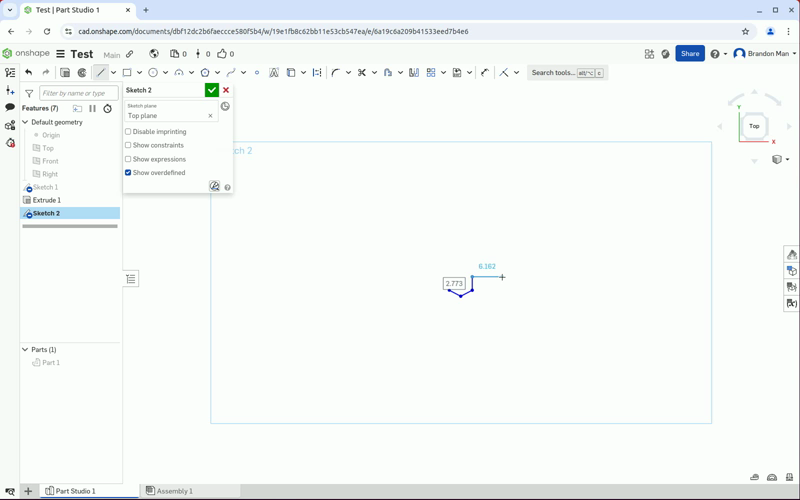
mouse_move(460, 270)
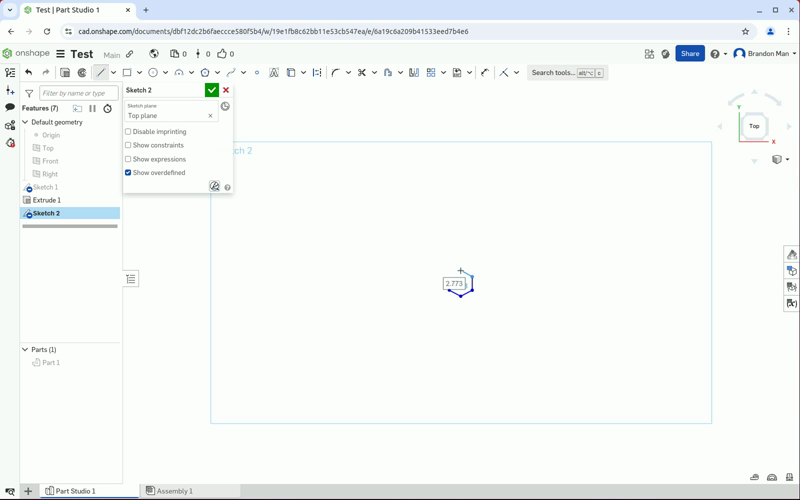
click(460, 270)
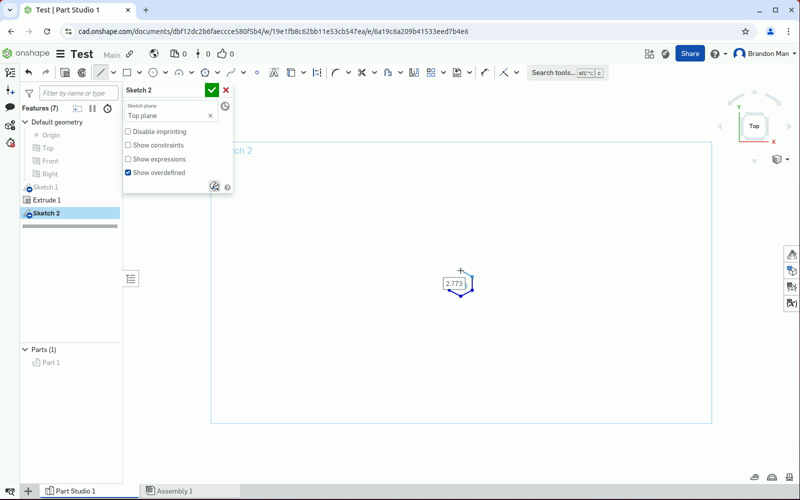
key_up(shift)
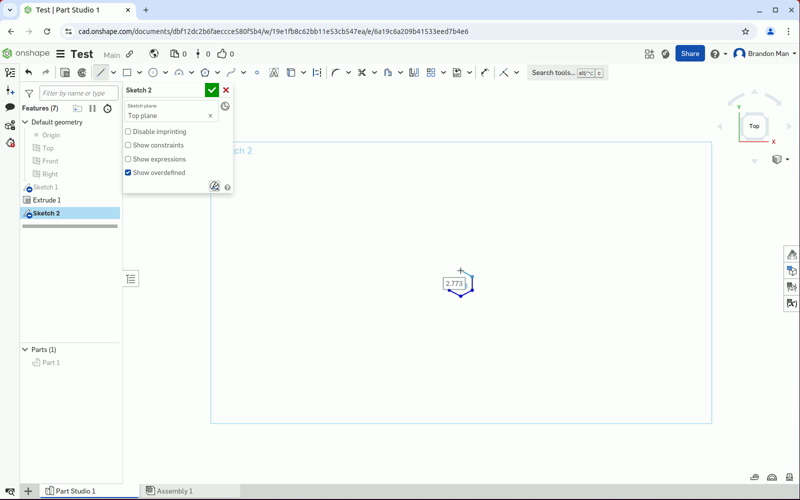
key_down(shift)
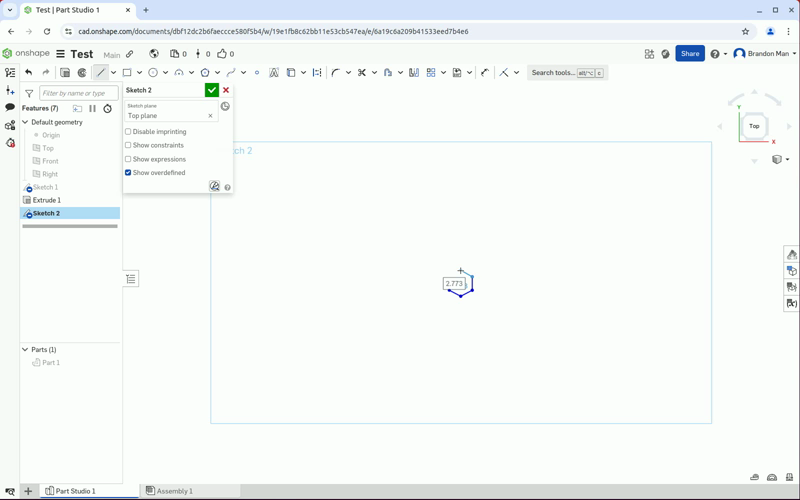
mouse_move(490, 270)
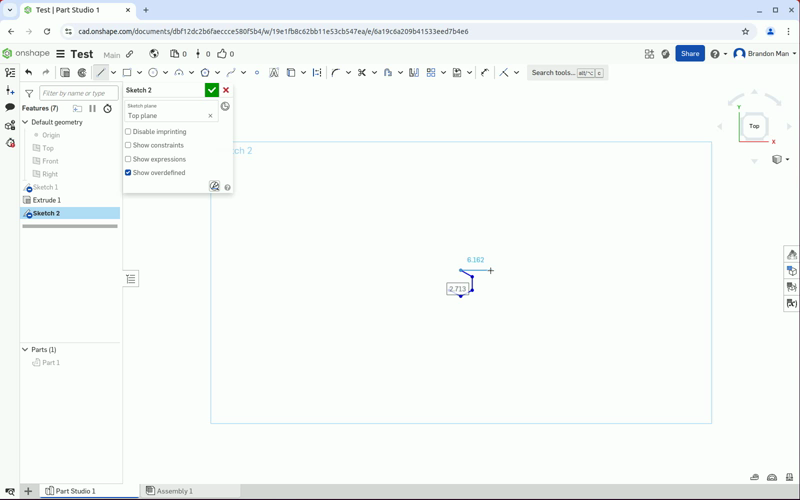
mouse_move(449, 276)
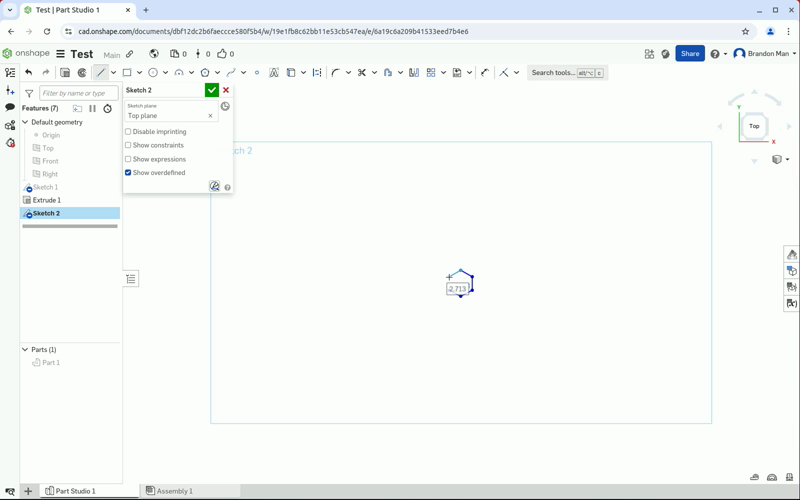
click(449, 276)
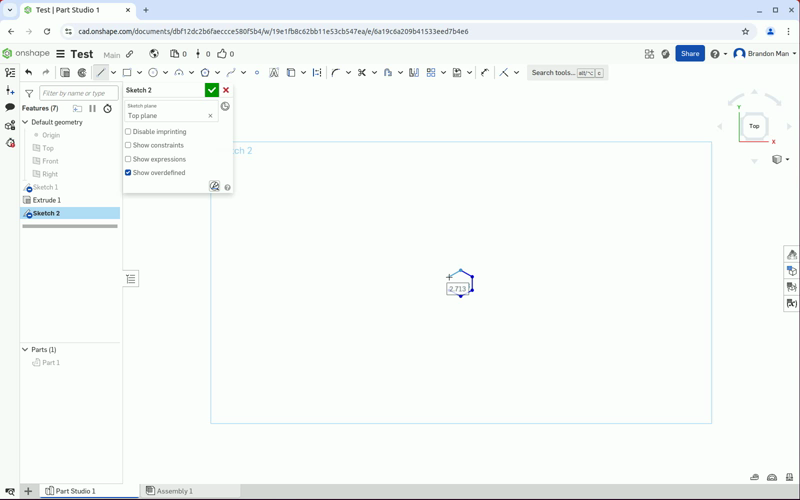
key_up(shift)
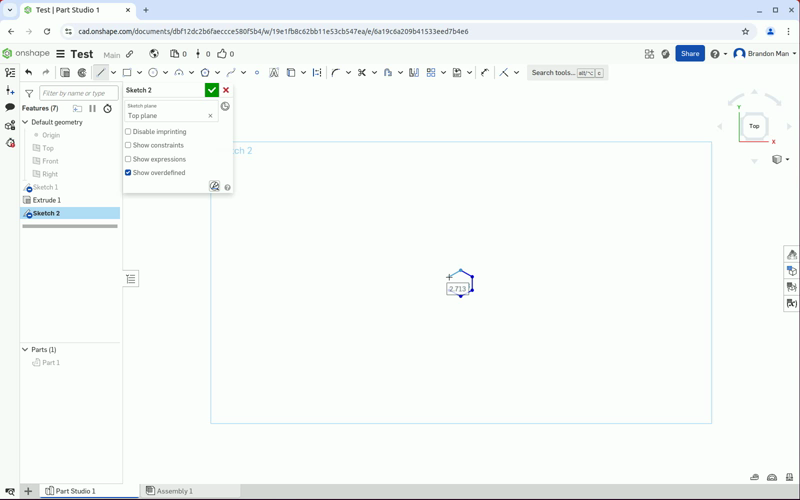
mouse_move(479, 276)
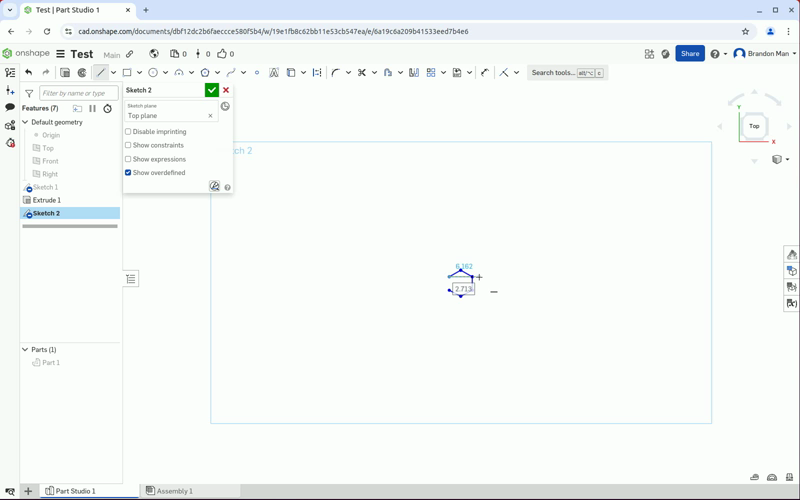
key_down(shift)
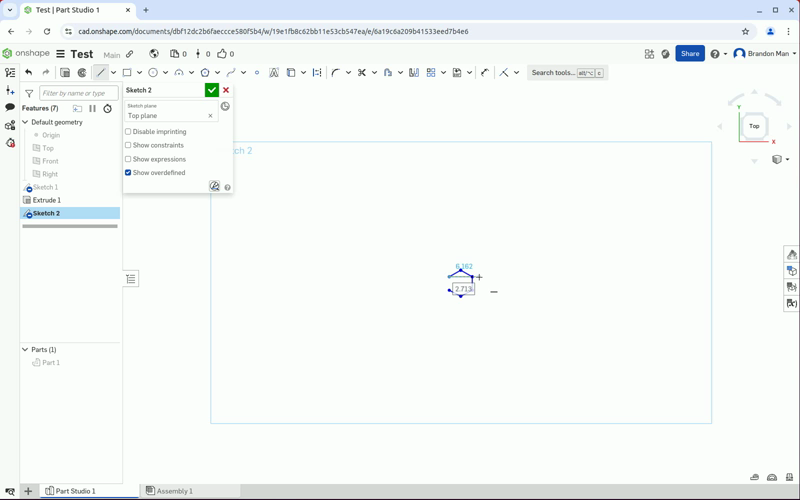
mouse_move(449, 290)
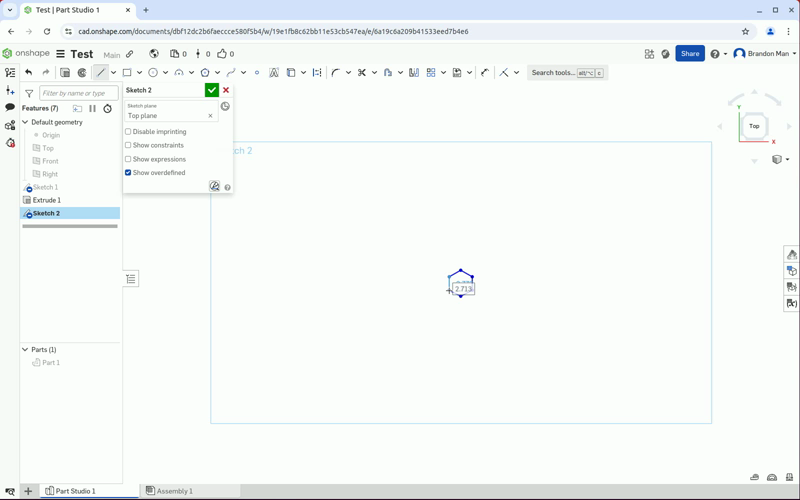
key_up(shift)
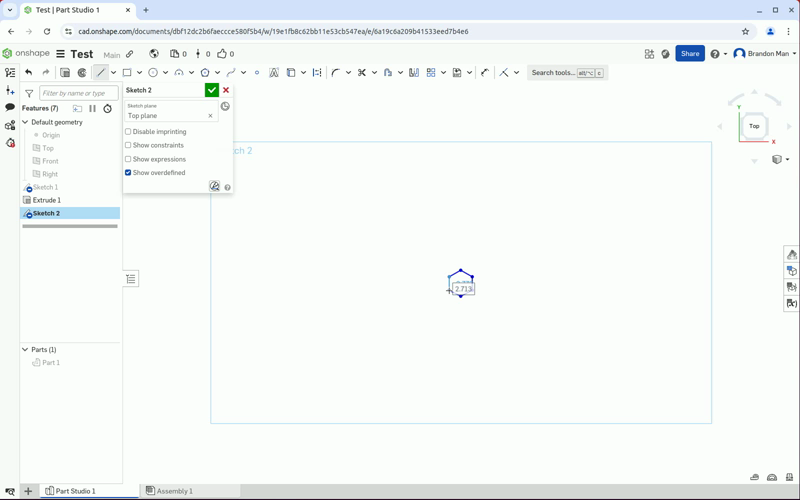
click(449, 290)
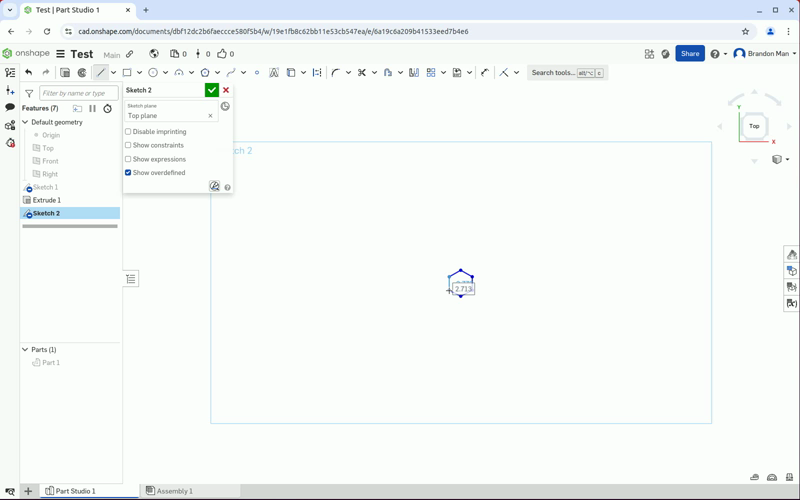
key(esc)
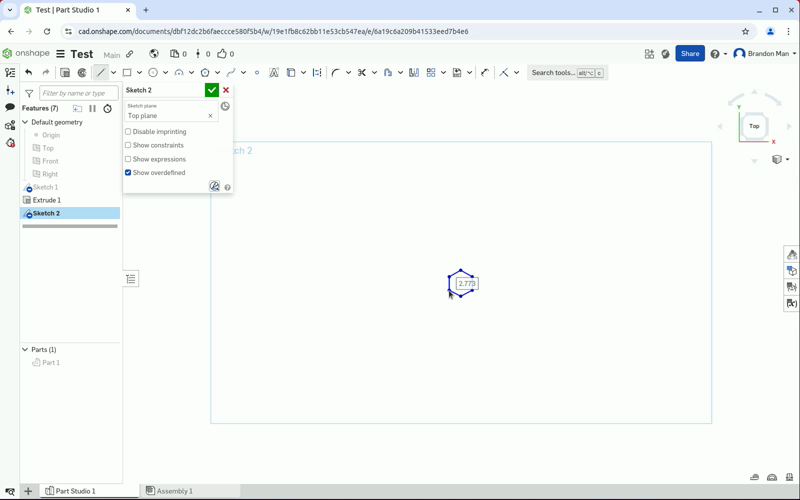
mouse_move(454, 290)
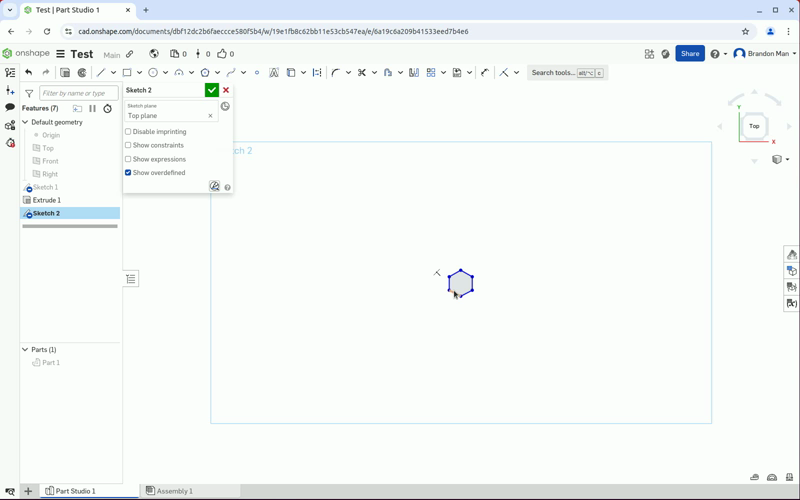
scroll(6)
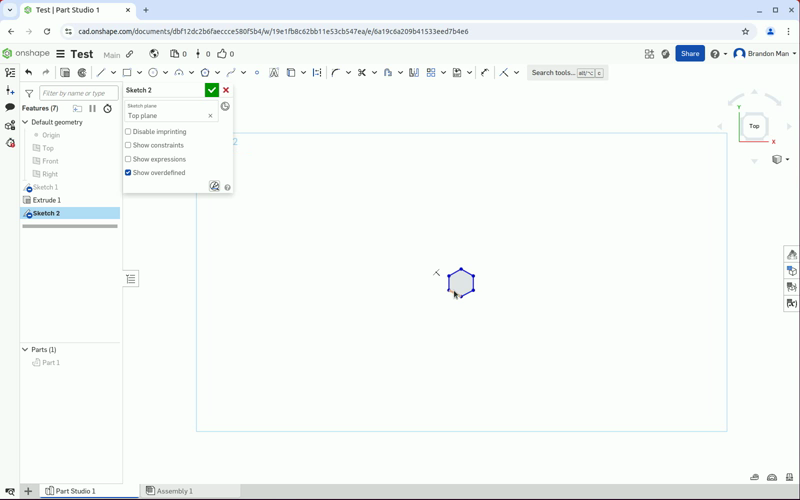
scroll(6)
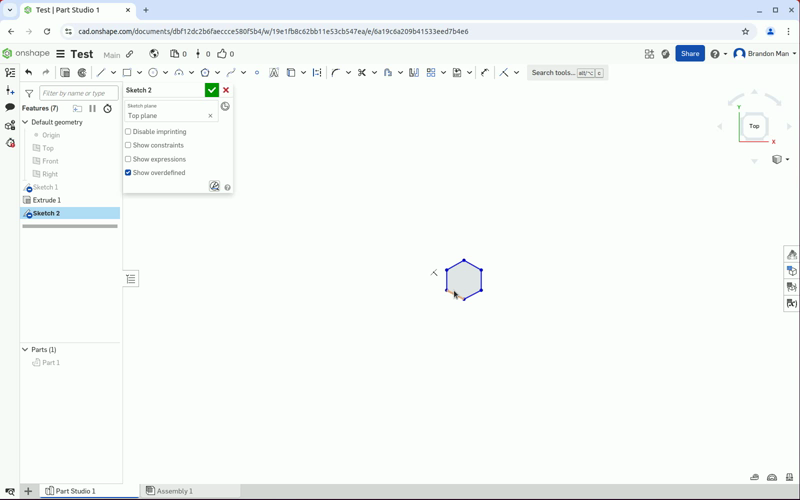
scroll(6)
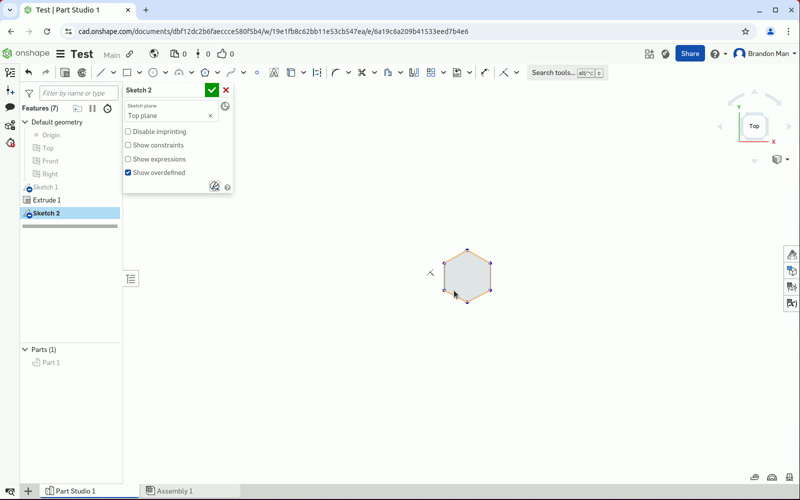
scroll(6)
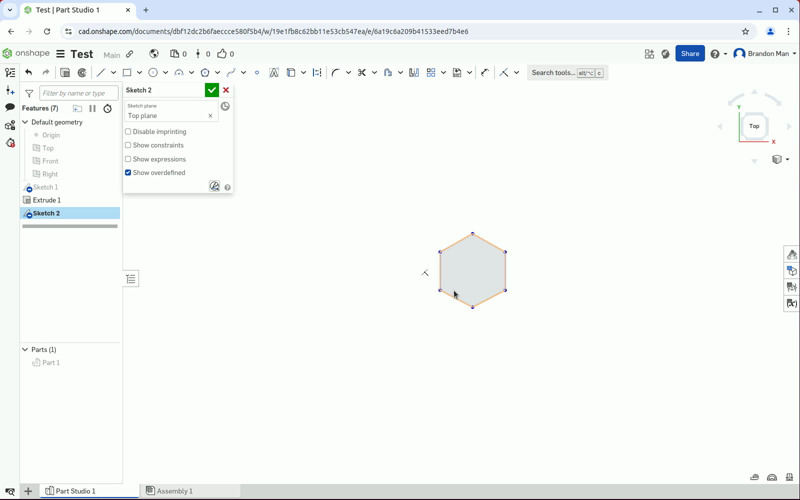
scroll(6)
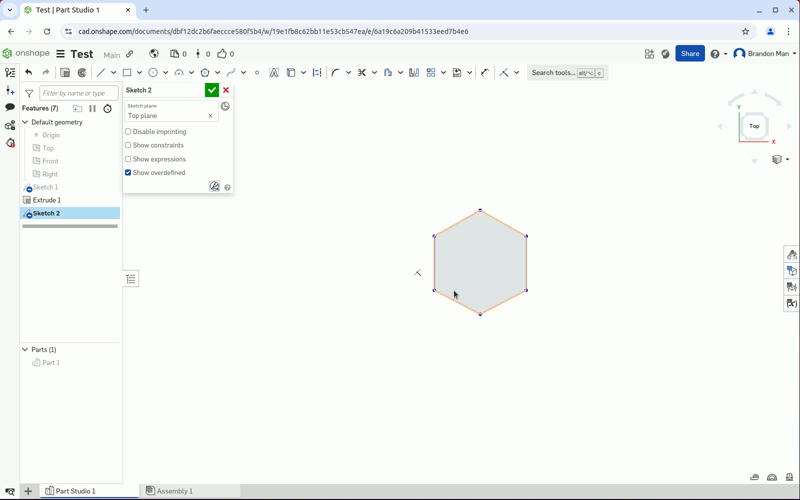
scroll(6)
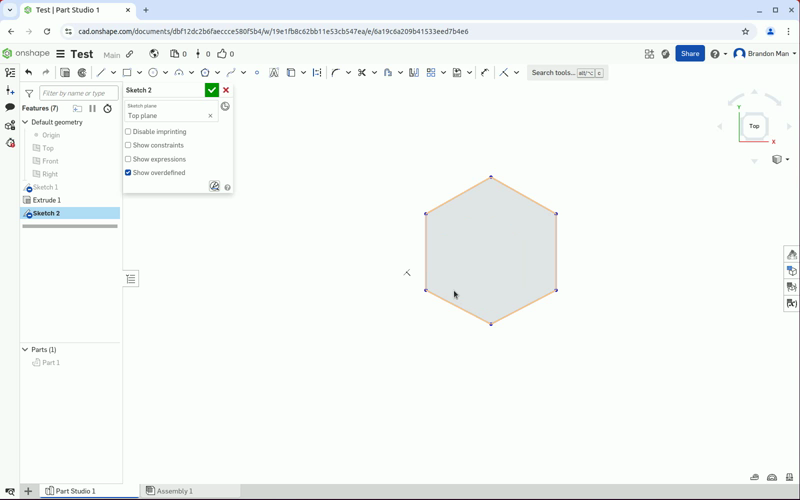
scroll(6)
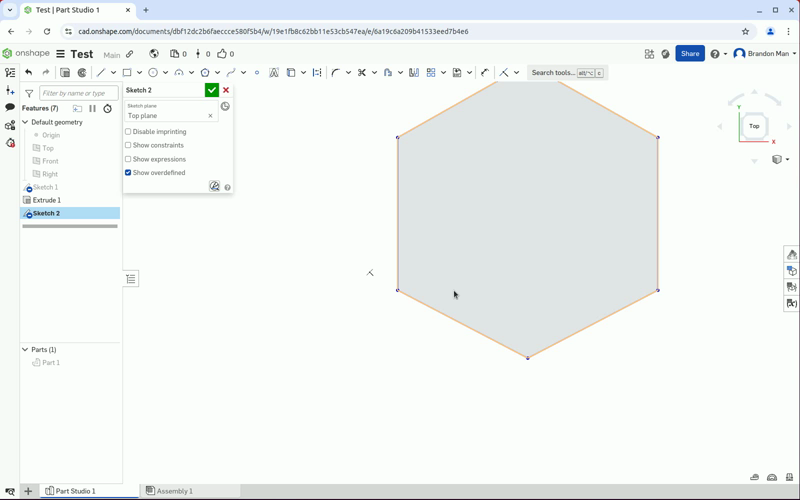
click(454, 290)
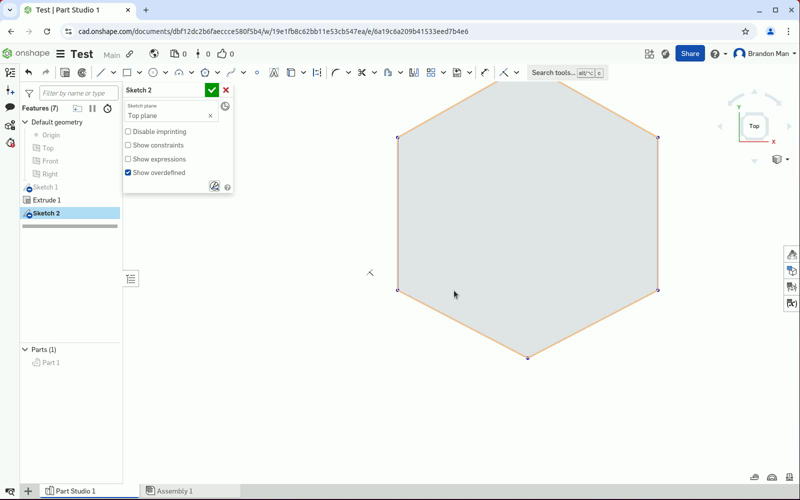
scroll(-6)
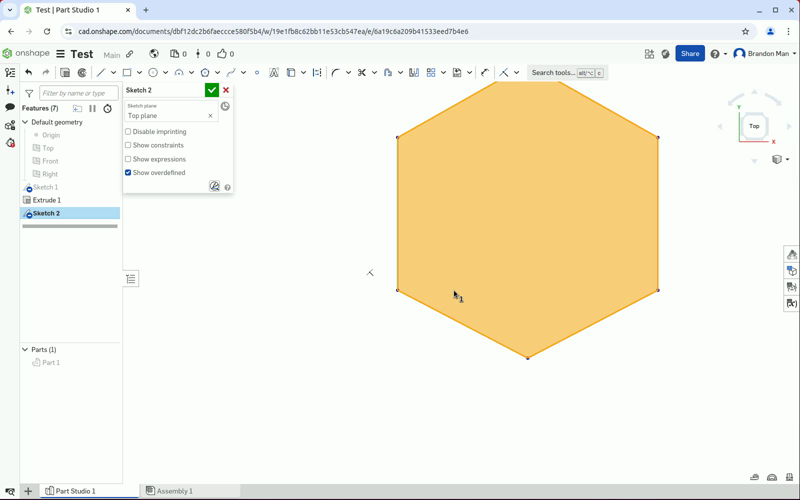
scroll(-6)
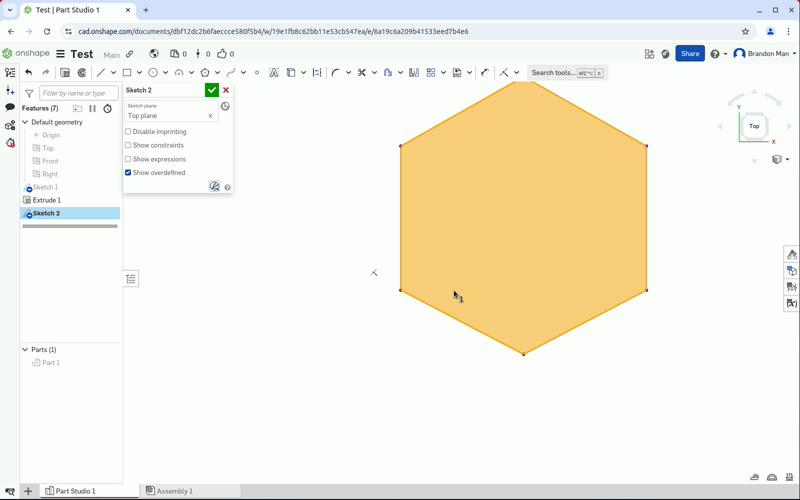
scroll(-6)
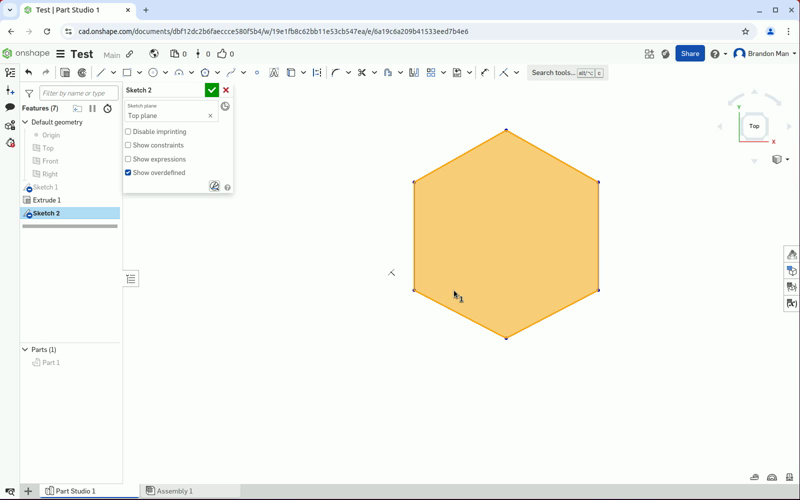
scroll(-6)
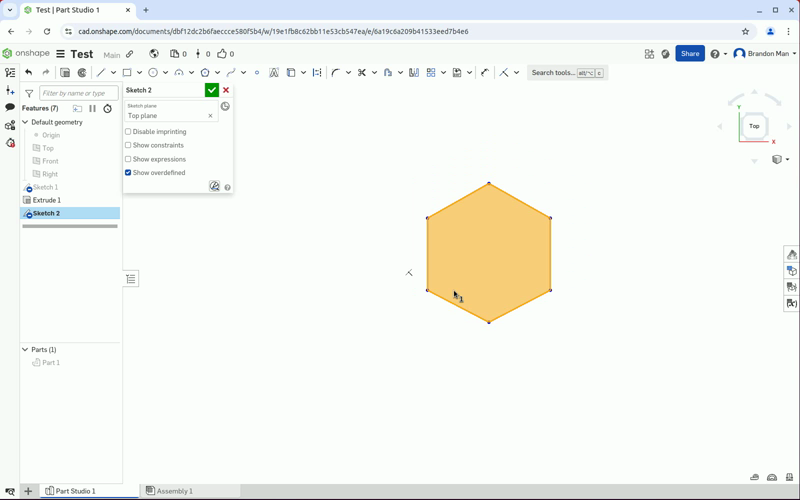
scroll(-6)
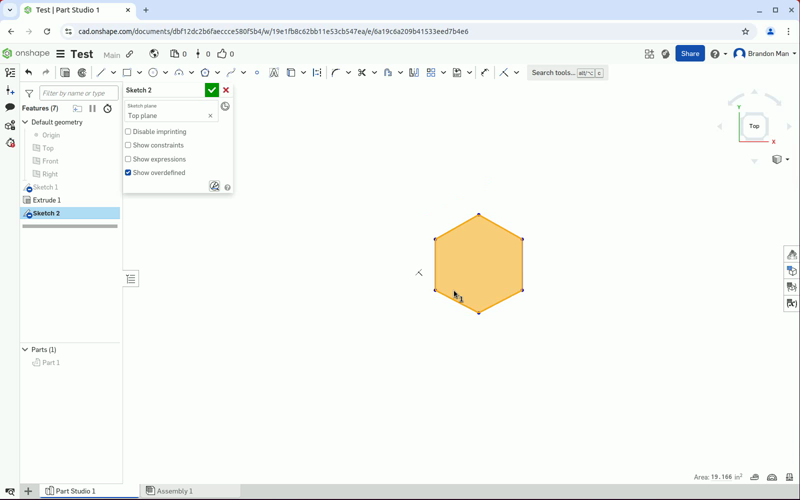
scroll(-6)
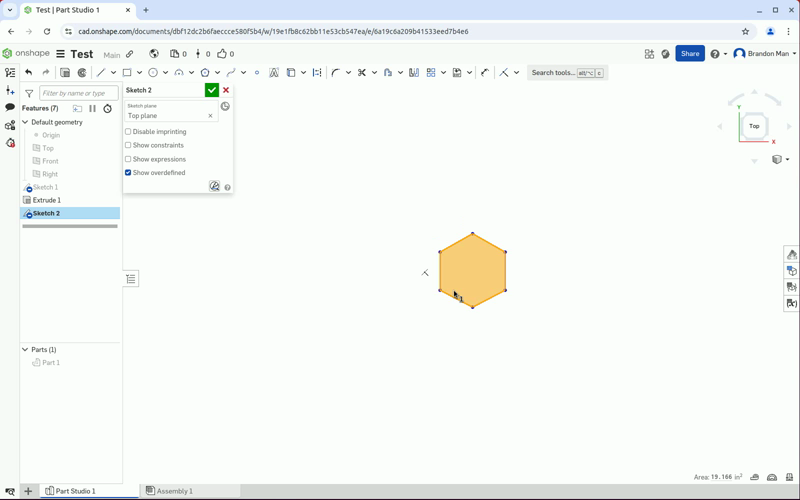
scroll(-6)
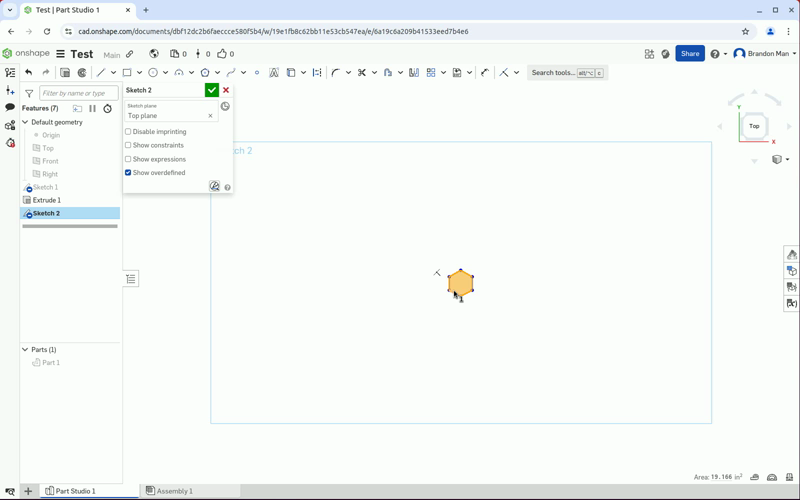
mouse_move(73, 352)
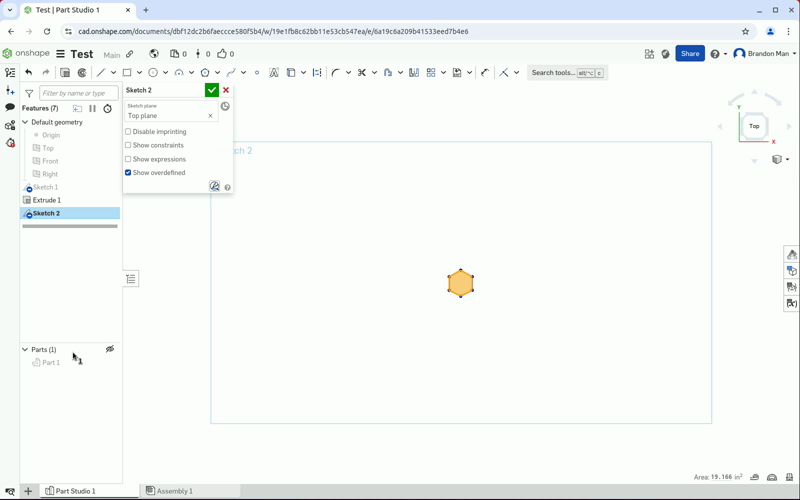
key(shift+y)
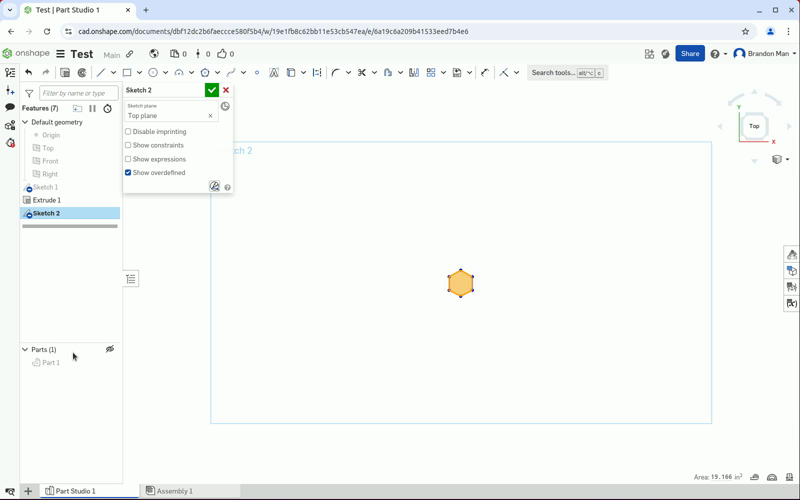
key(shift+e)
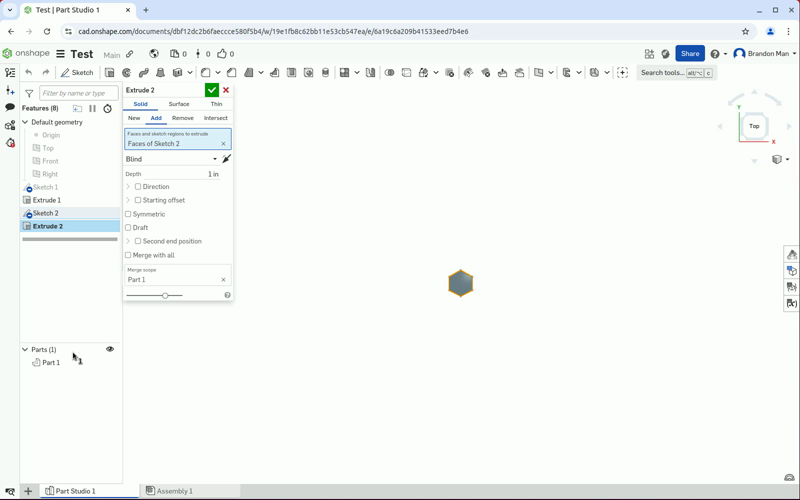
mouse_move(143, 106)
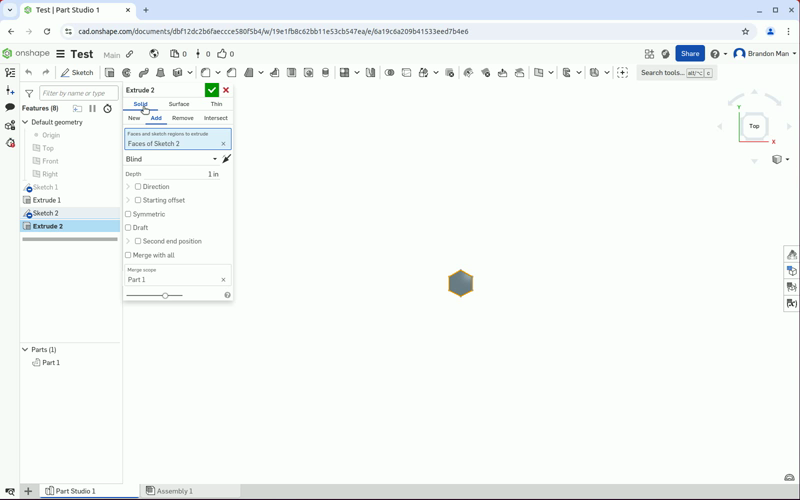
click(143, 106)
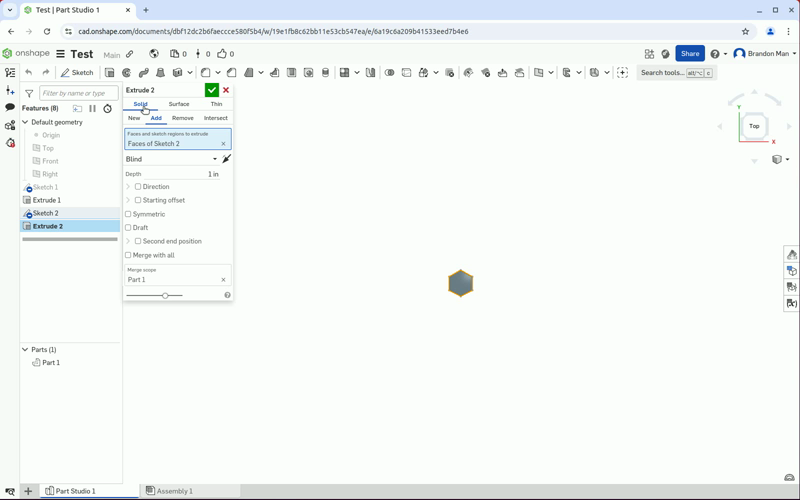
mouse_move(137, 120)
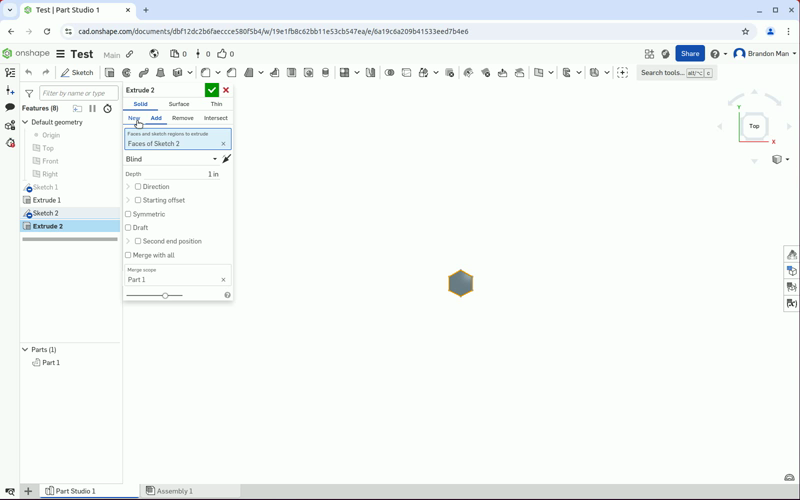
click(137, 120)
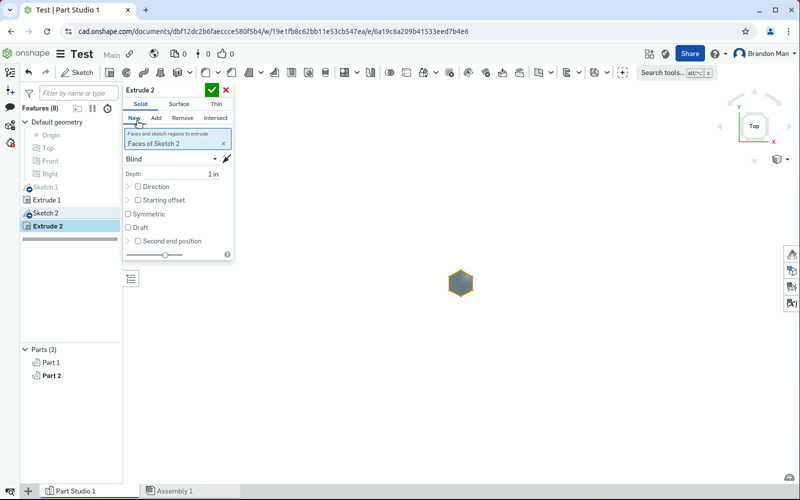
key(tab, 4)
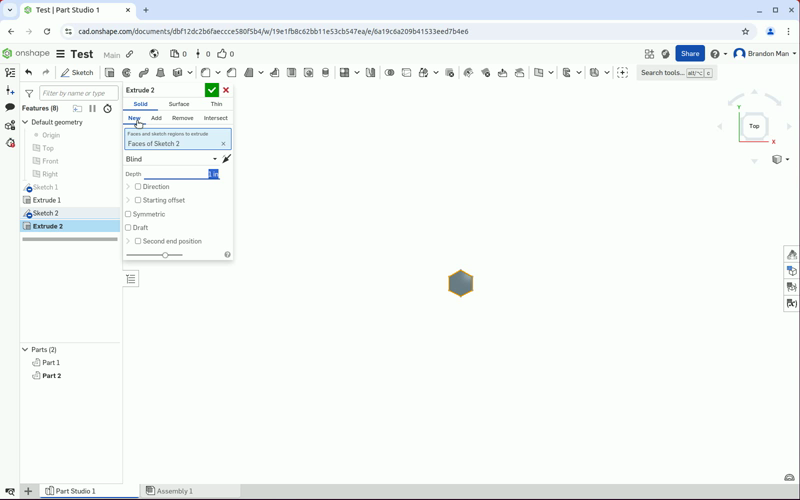
text(23.108)
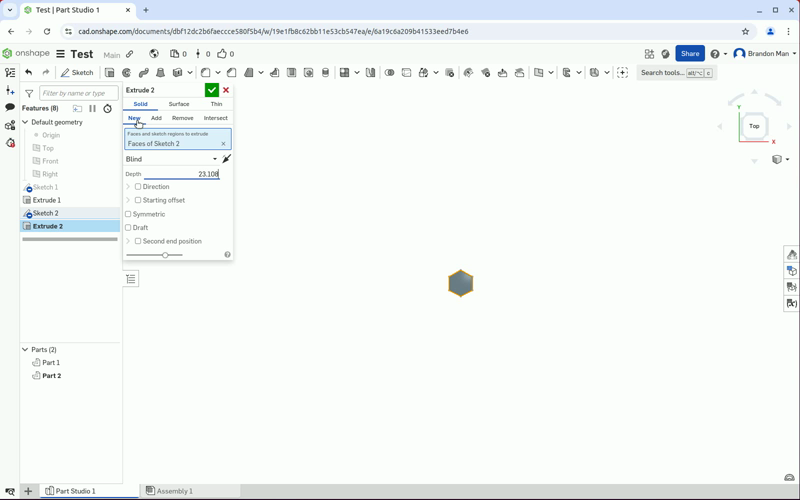
key(enter)
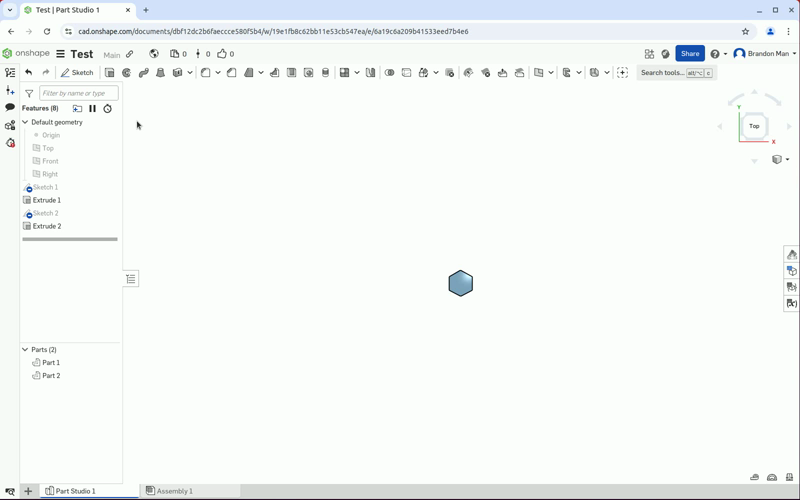
key(shift+h)
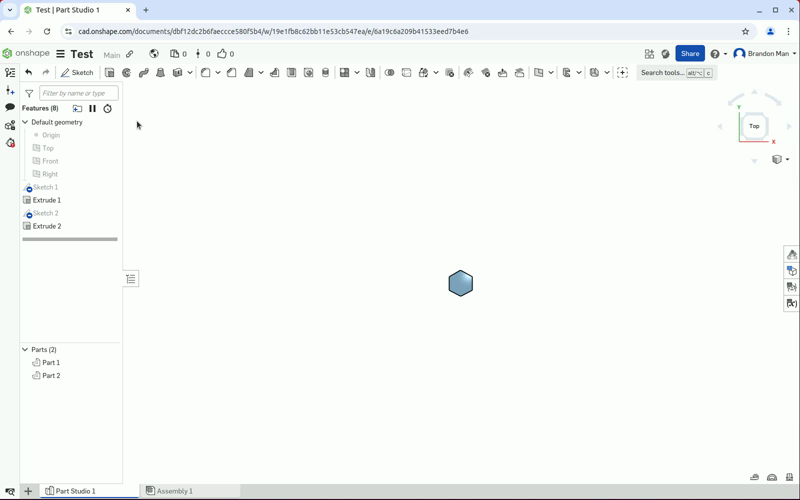
key(shift+h)
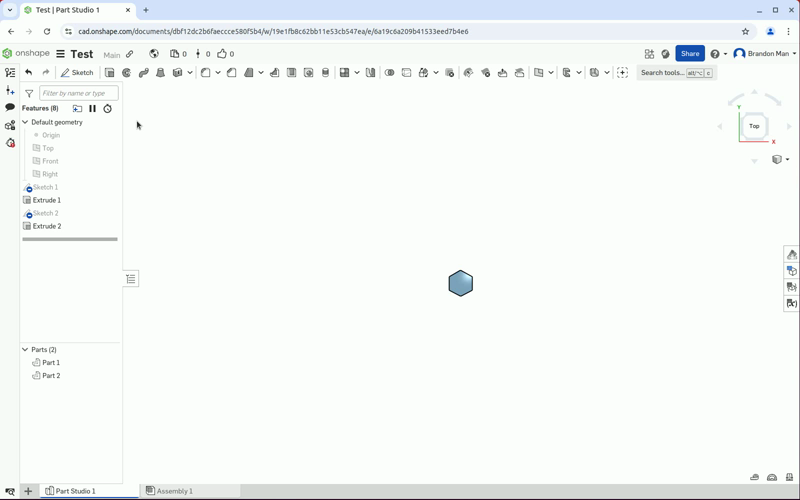
mouse_move(73, 189)
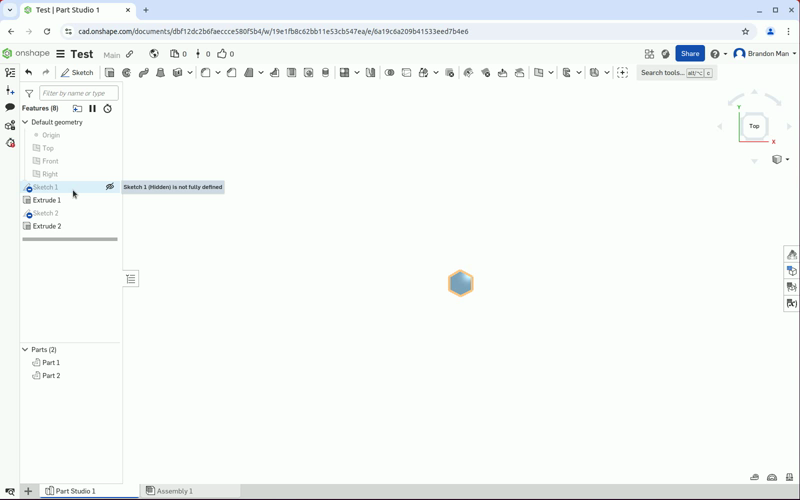
click(73, 189)
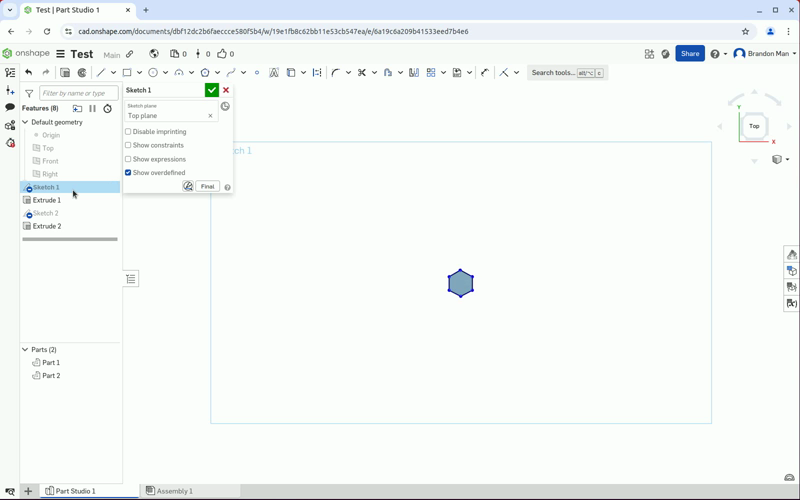
mouse_move(229, 92)
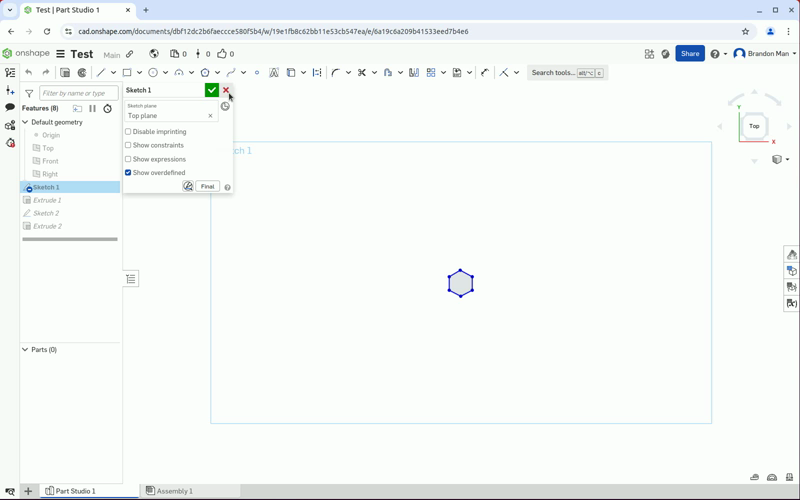
click(229, 92)
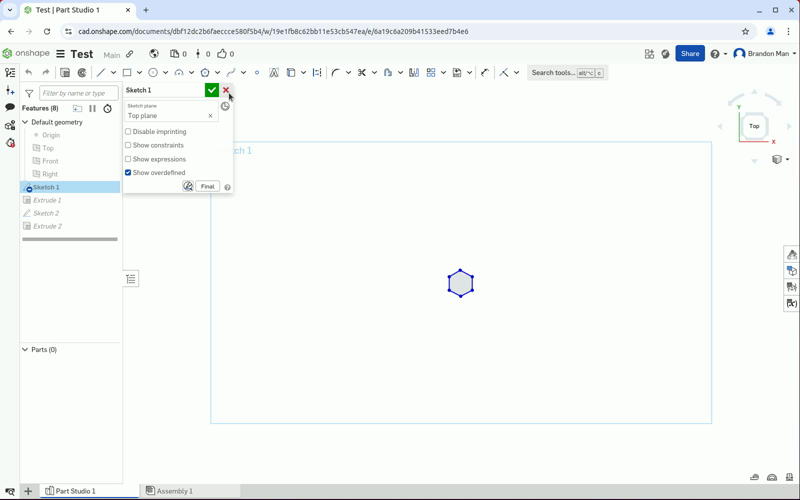
key(shift+s)
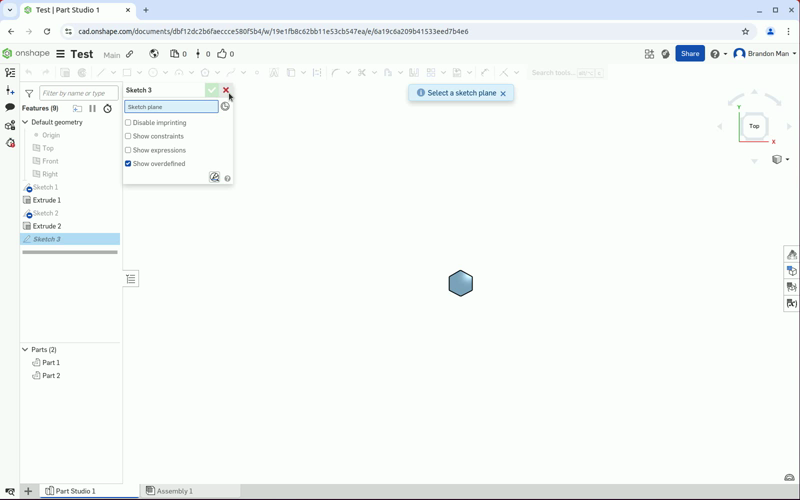
mouse_move(73, 150)
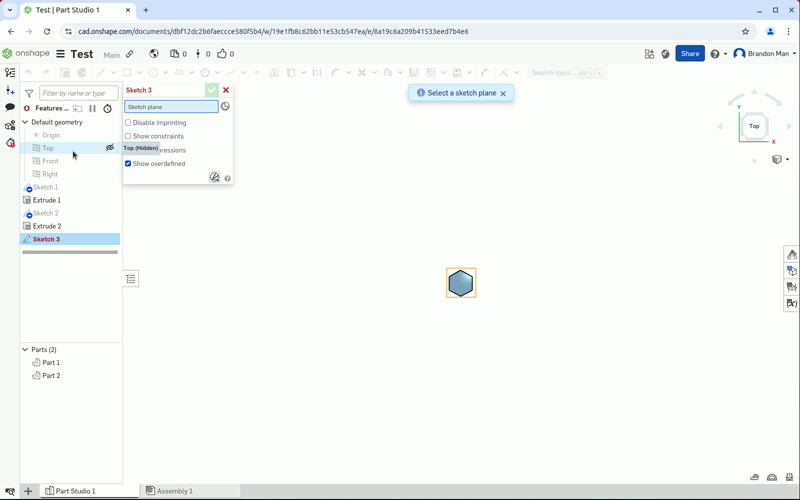
click(73, 150)
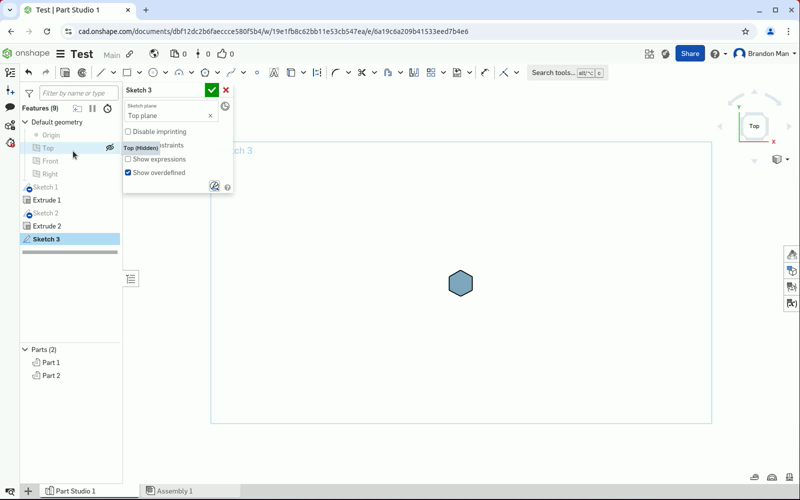
mouse_move(73, 352)
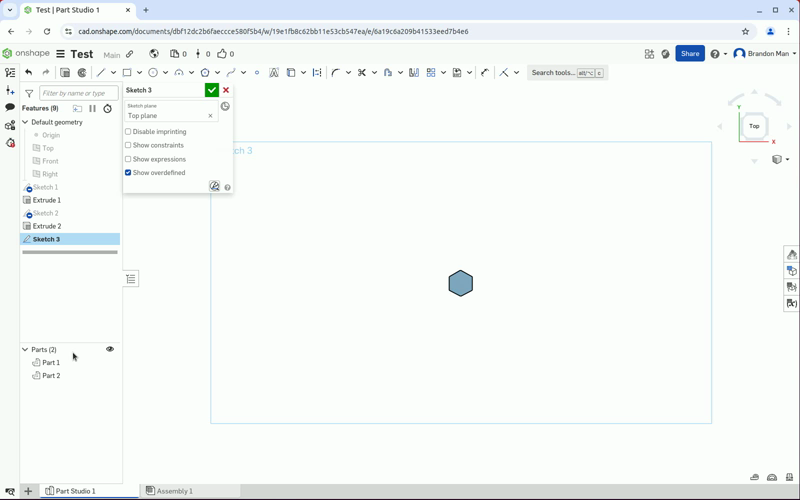
key(y)
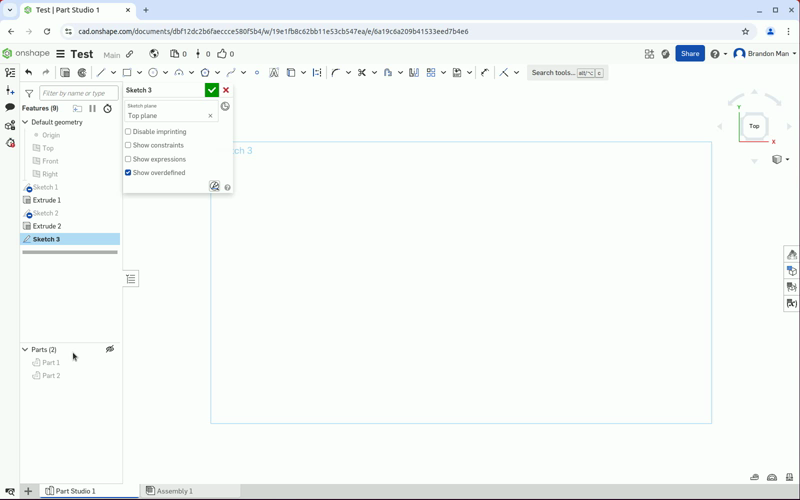
key(l)
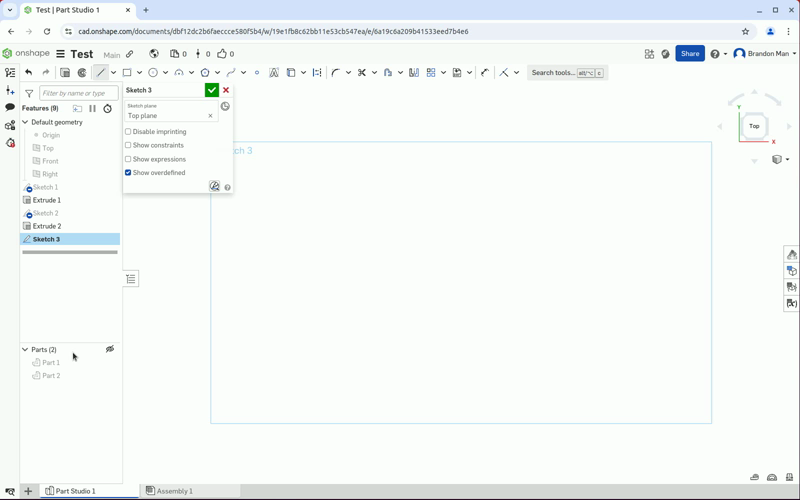
key_down(shift)
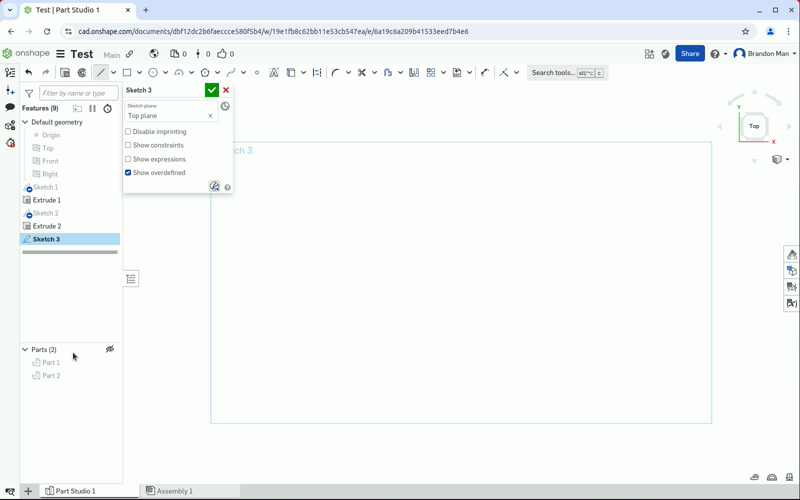
mouse_move(450, 288)
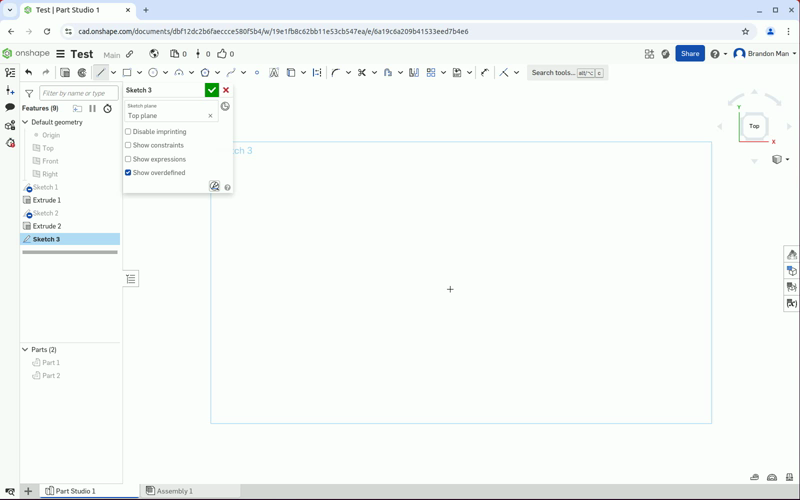
click(450, 288)
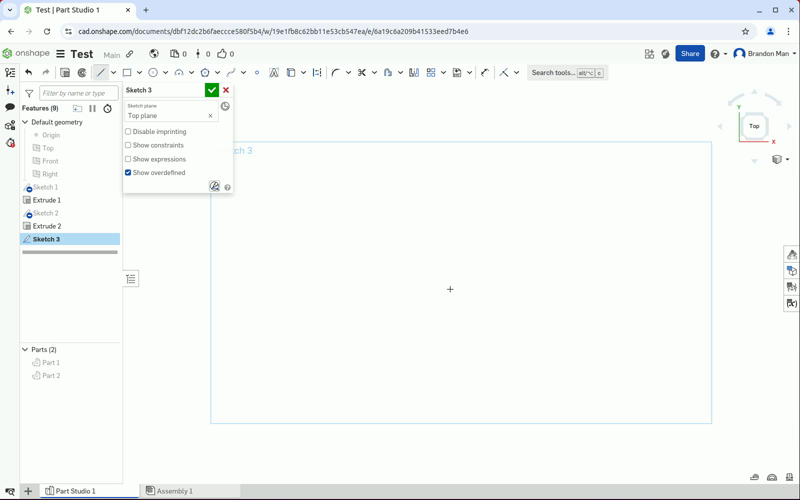
key_up(shift)
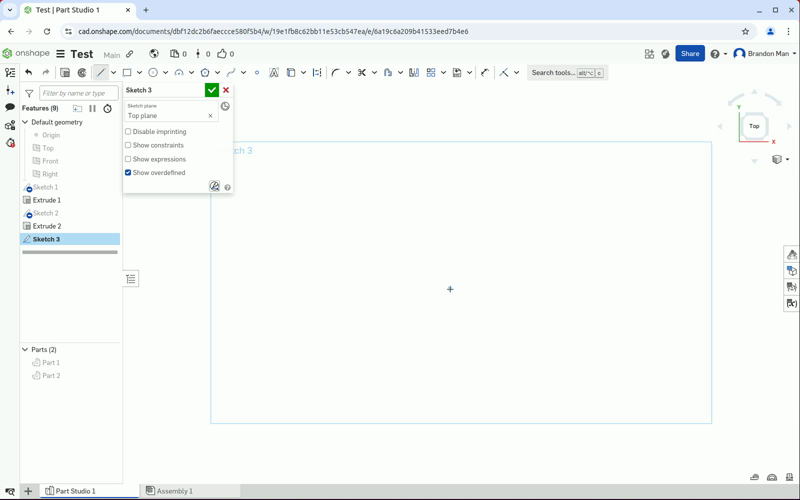
key_down(shift)
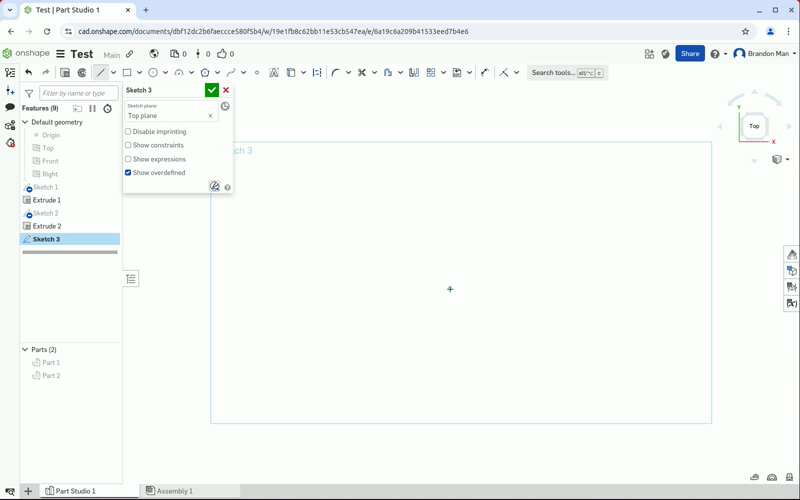
mouse_move(480, 288)
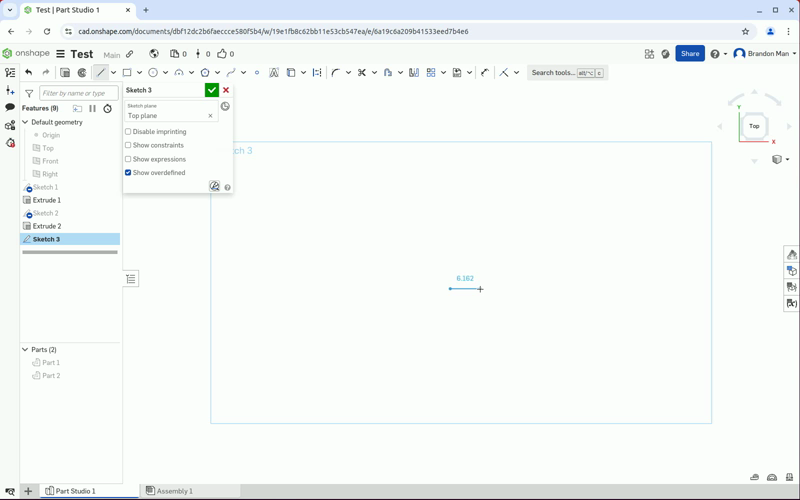
mouse_move(461, 295)
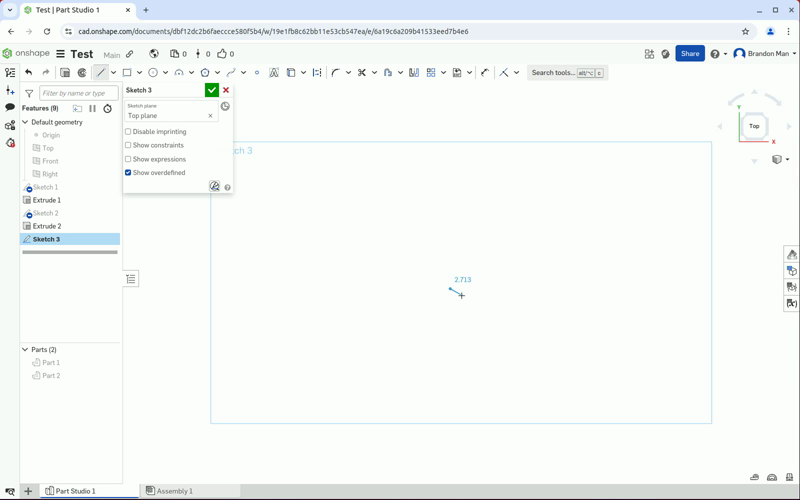
click(461, 295)
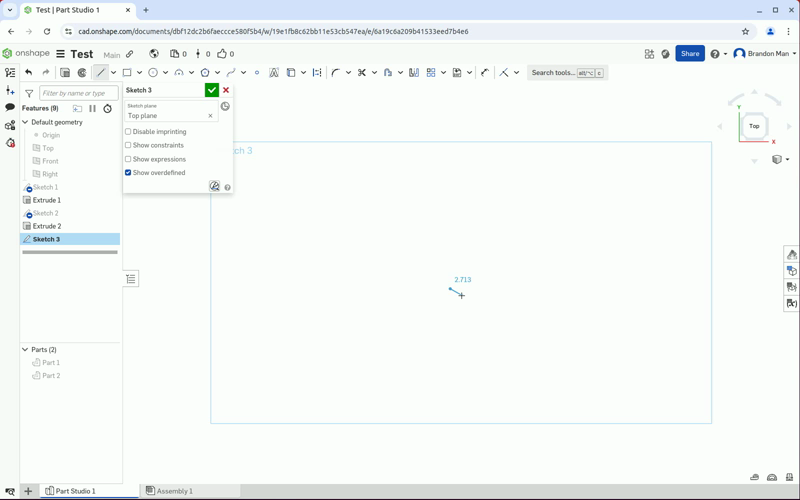
key_up(shift)
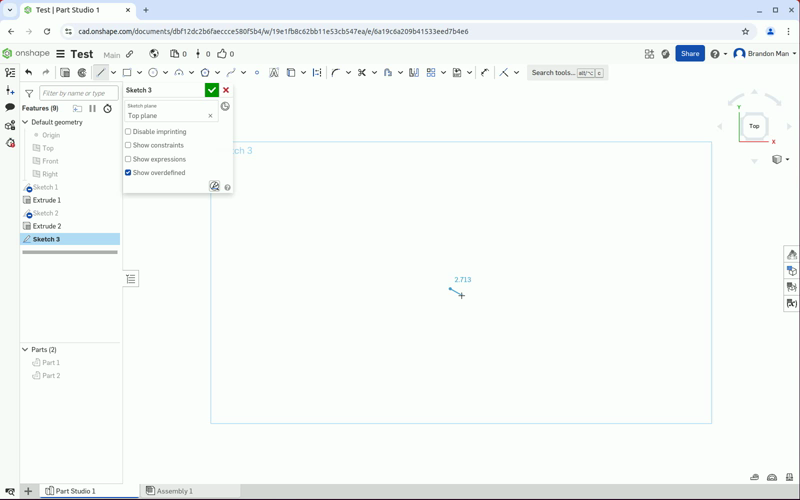
key_down(shift)
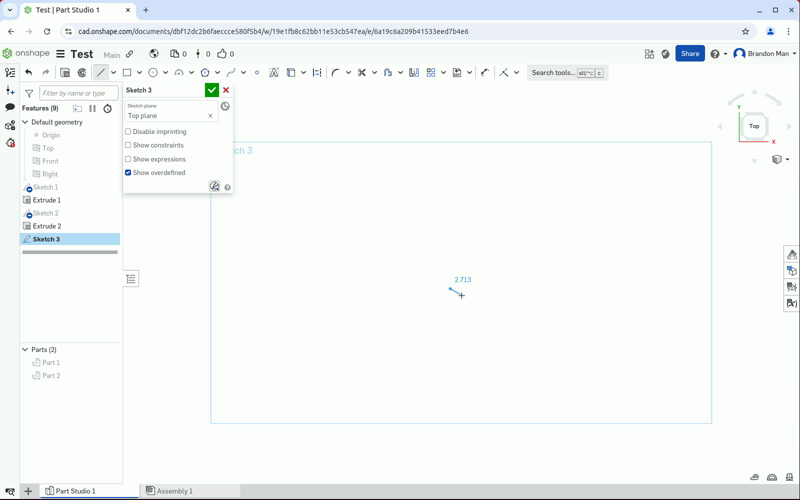
mouse_move(492, 295)
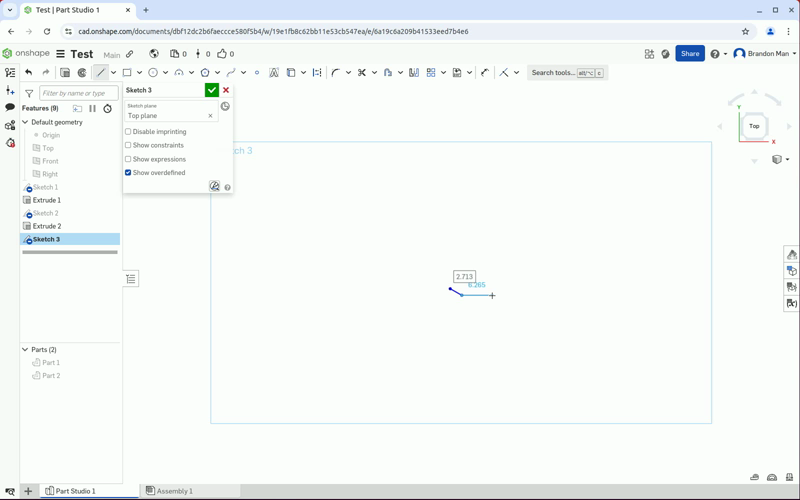
mouse_move(473, 288)
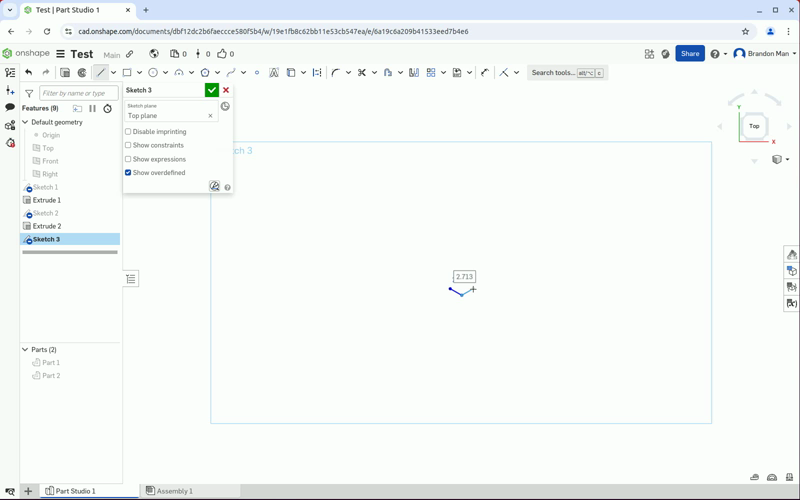
click(473, 288)
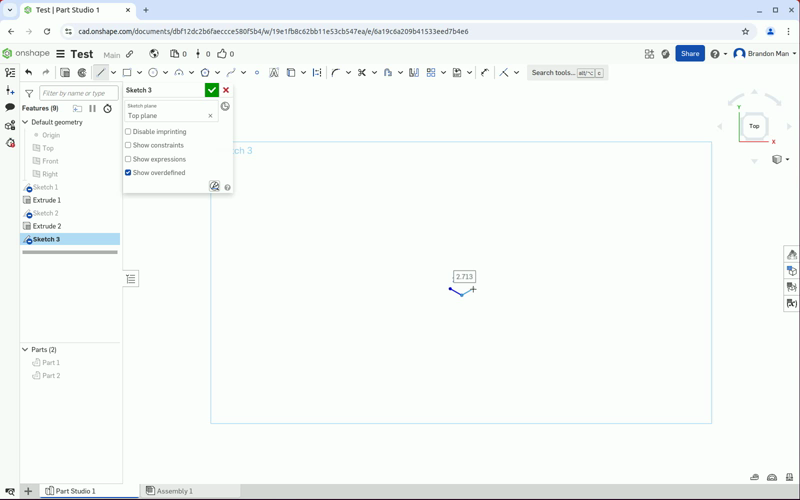
key_up(shift)
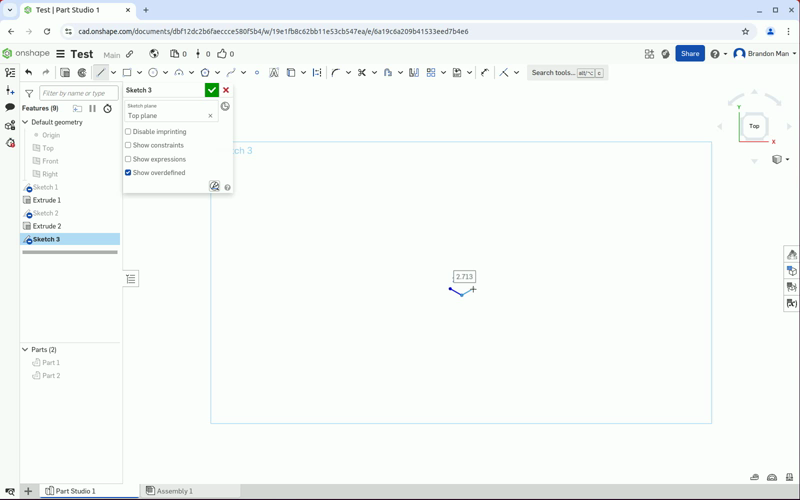
key_down(shift)
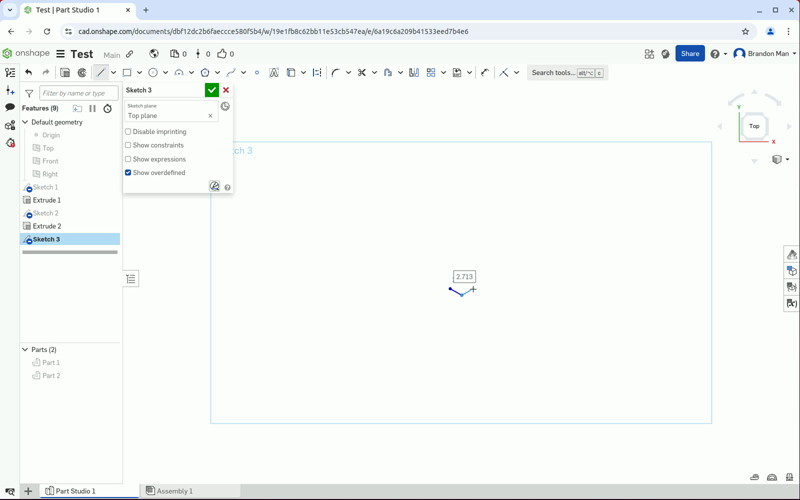
mouse_move(503, 288)
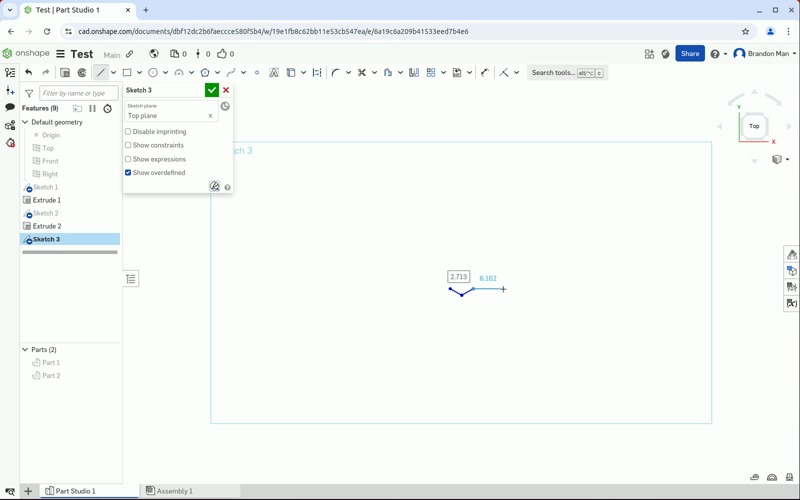
mouse_move(473, 275)
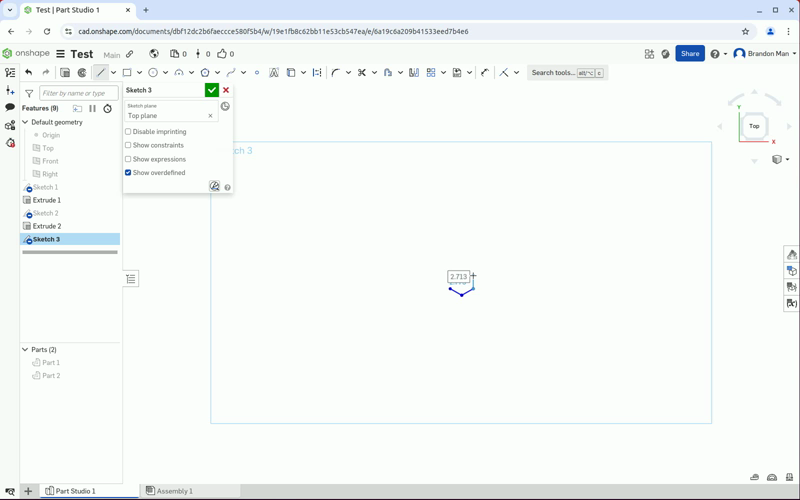
click(473, 275)
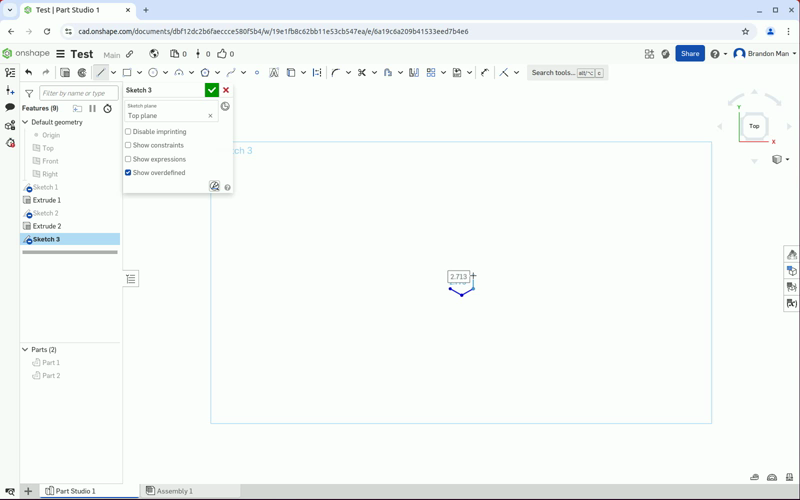
key_up(shift)
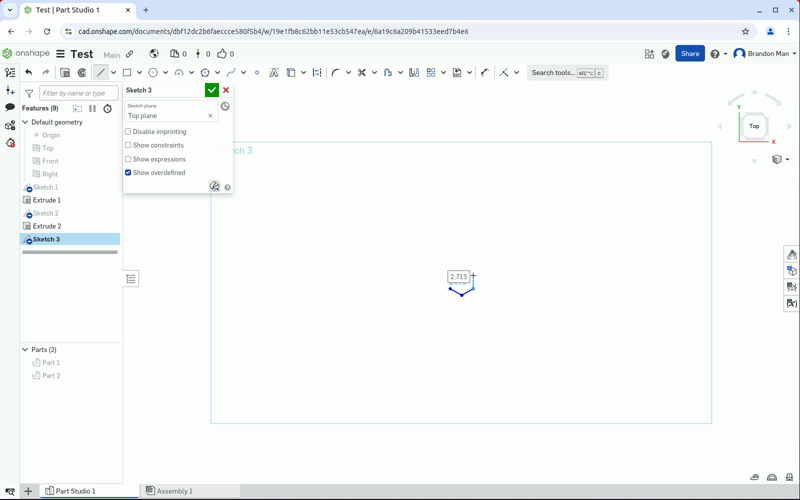
key_down(shift)
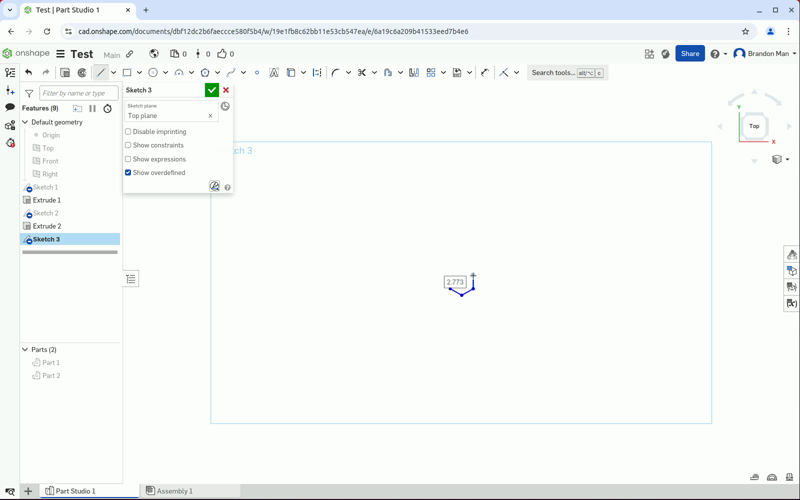
mouse_move(503, 275)
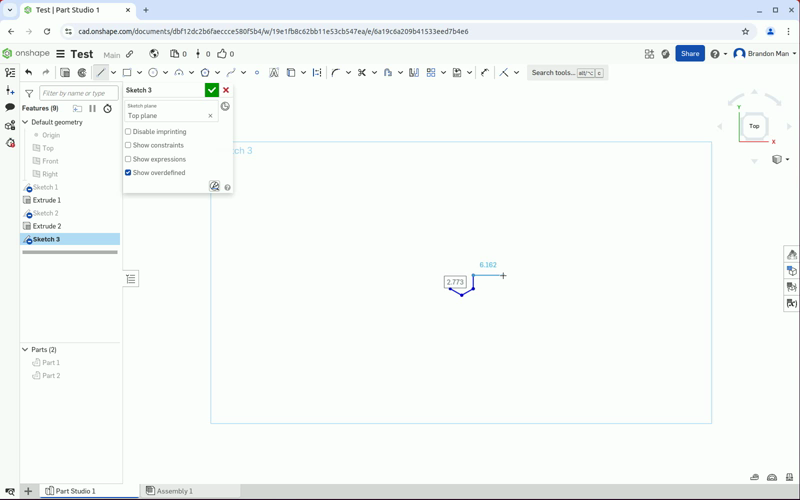
mouse_move(461, 268)
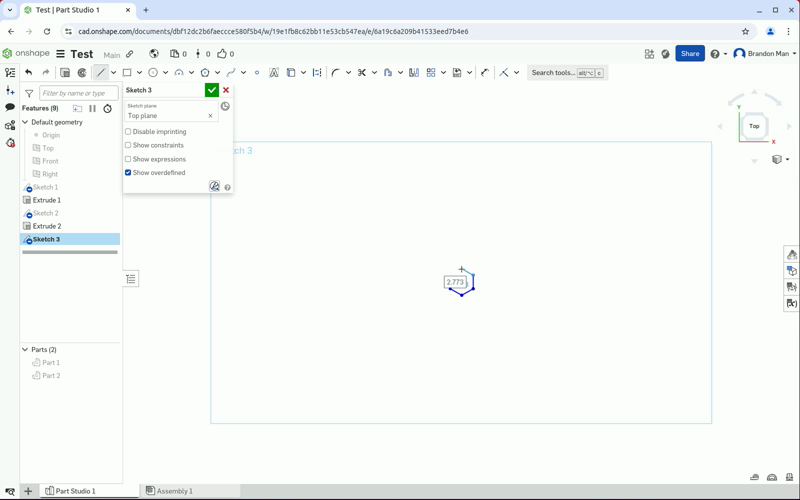
click(461, 268)
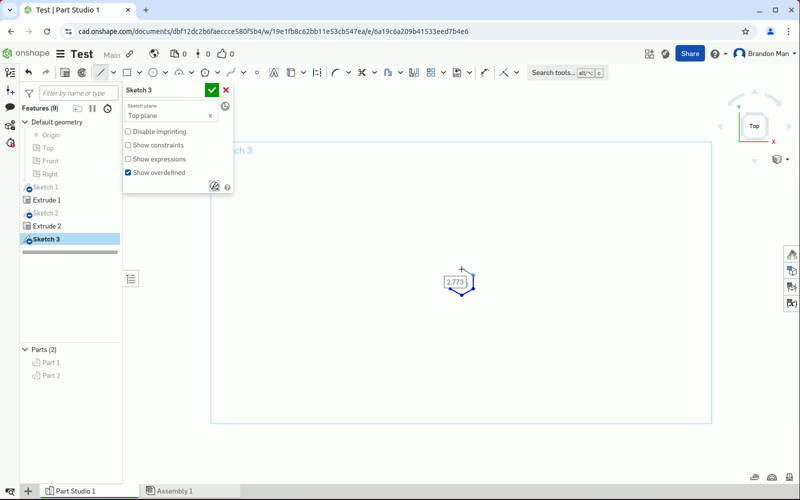
key_up(shift)
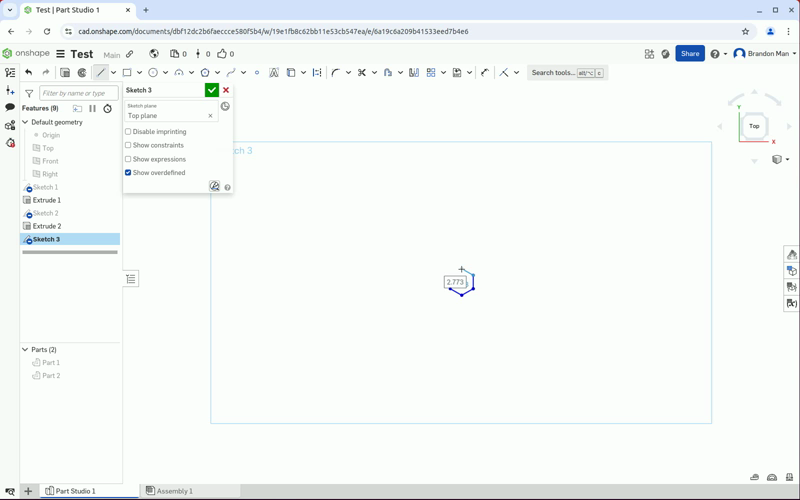
key_down(shift)
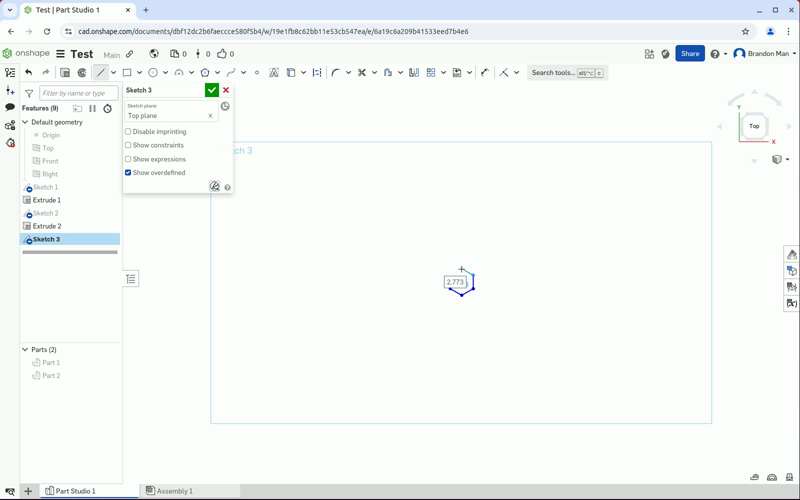
mouse_move(492, 268)
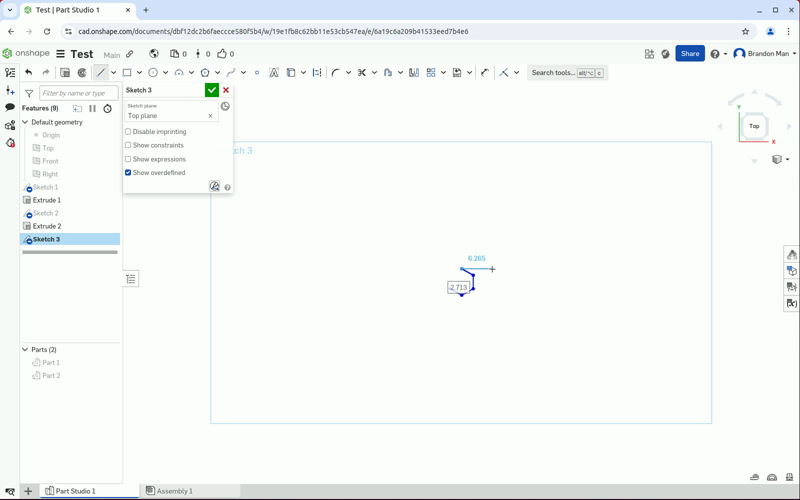
mouse_move(450, 275)
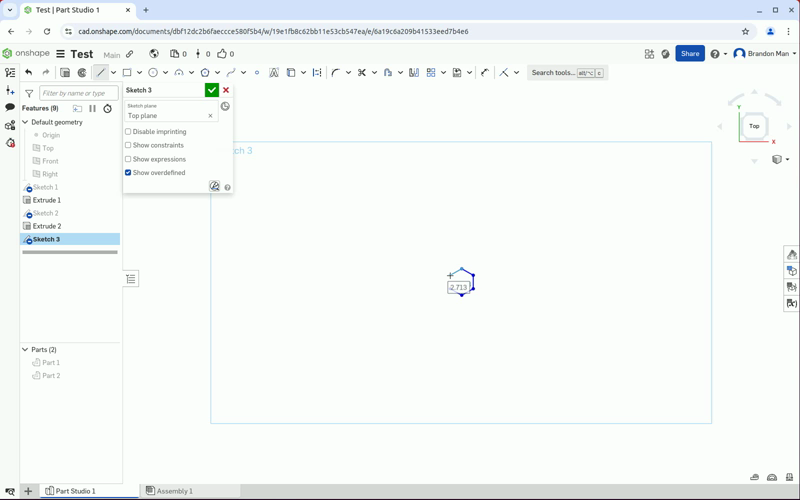
click(450, 275)
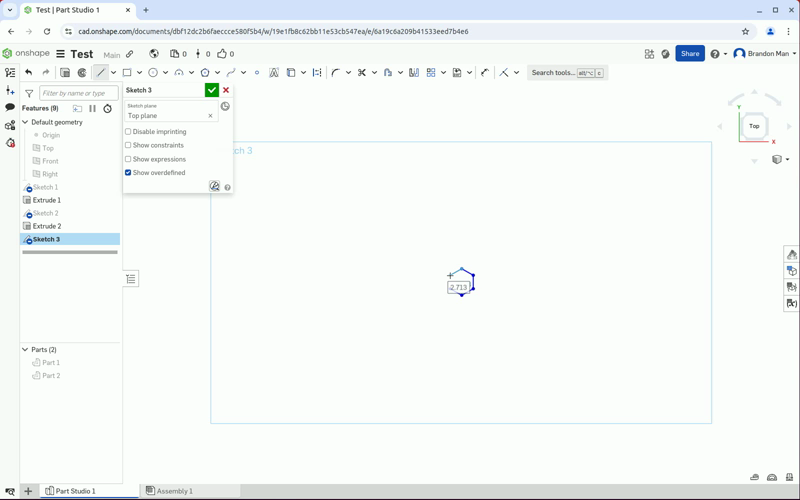
key_up(shift)
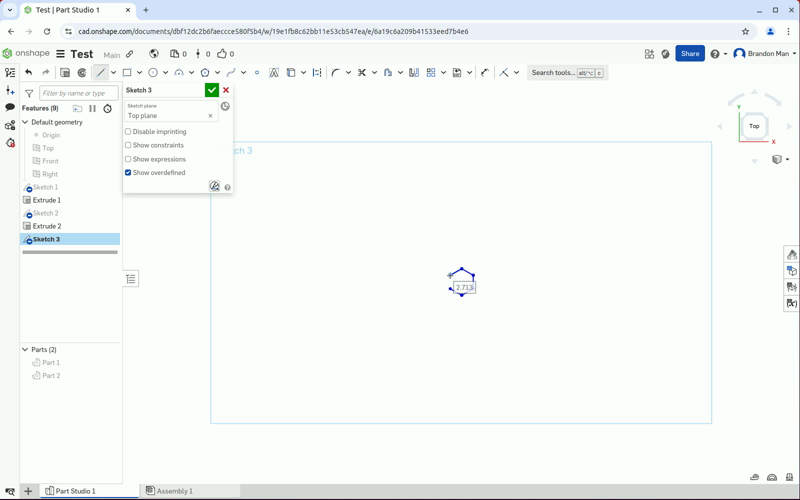
mouse_move(480, 275)
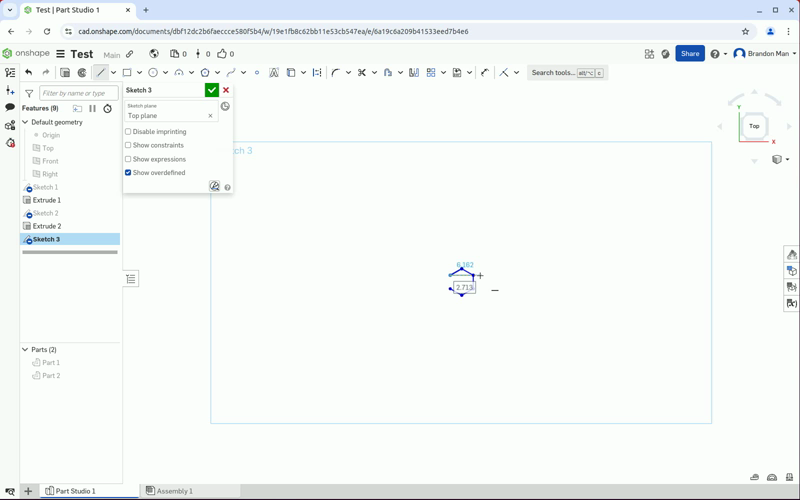
key_down(shift)
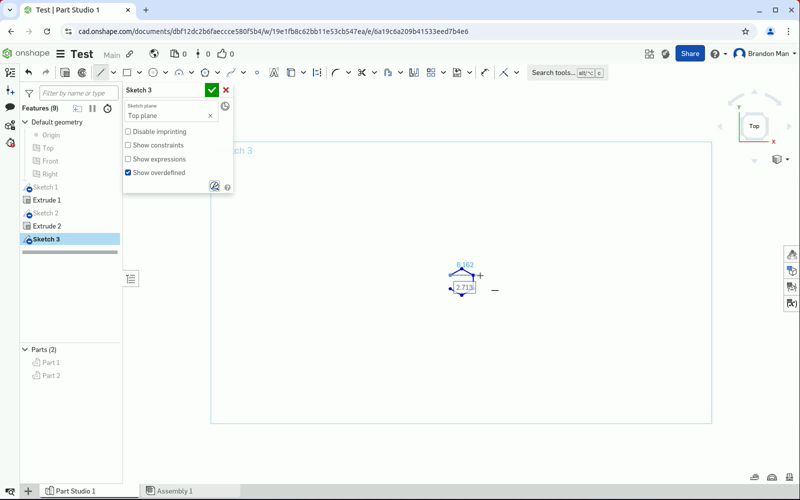
mouse_move(450, 288)
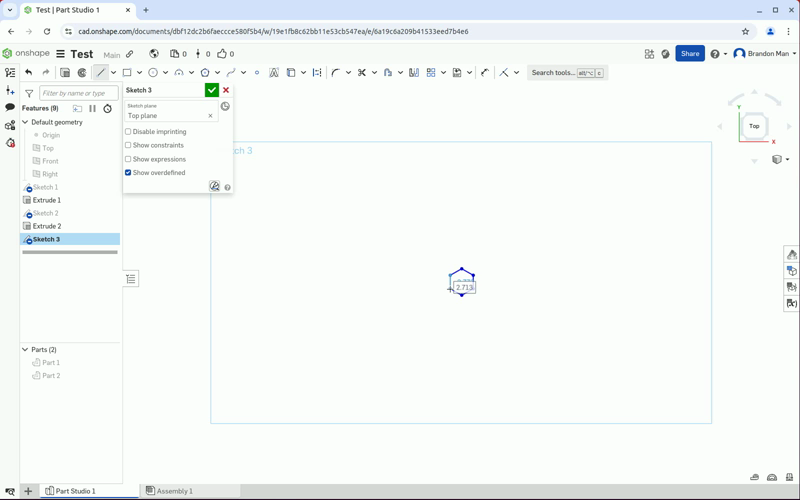
key_up(shift)
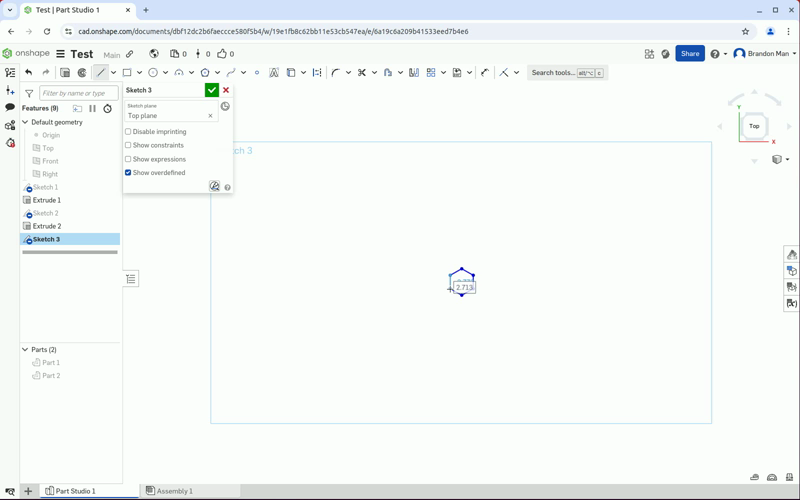
click(450, 288)
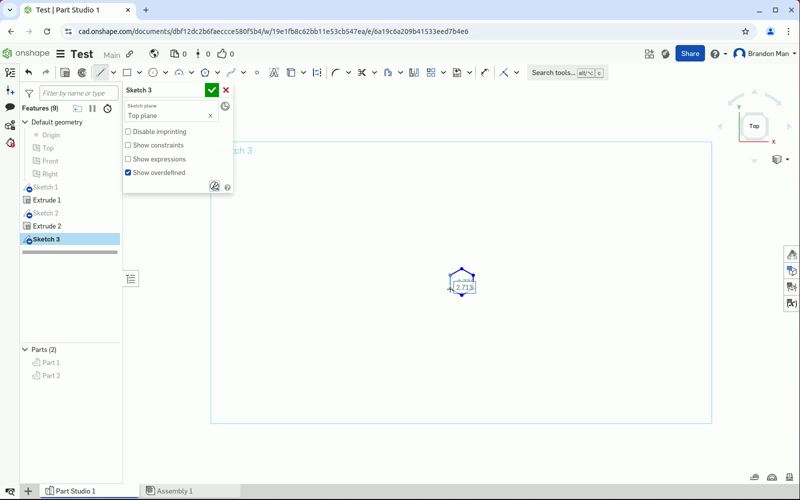
key(esc)
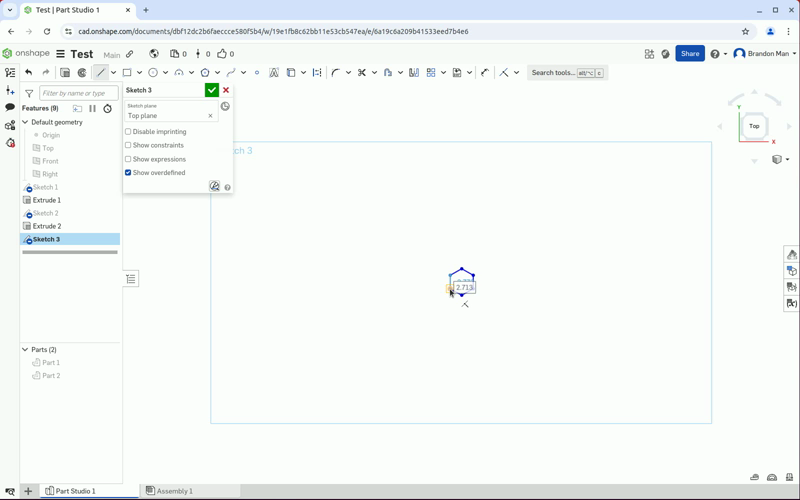
mouse_move(461, 272)
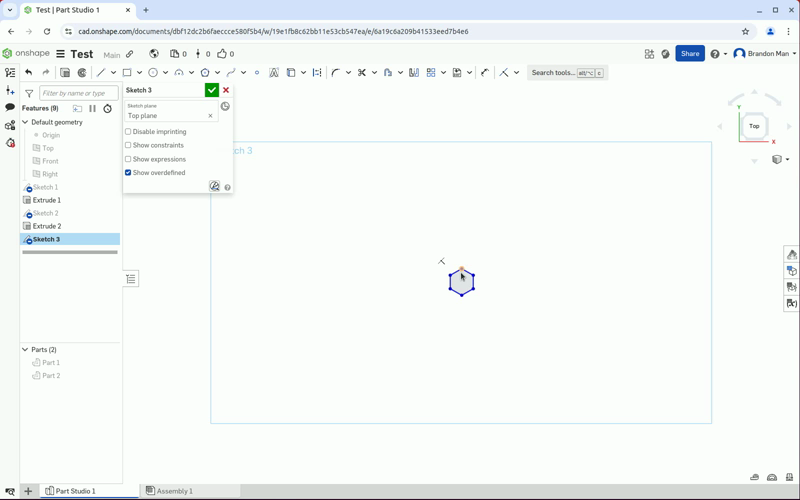
scroll(6)
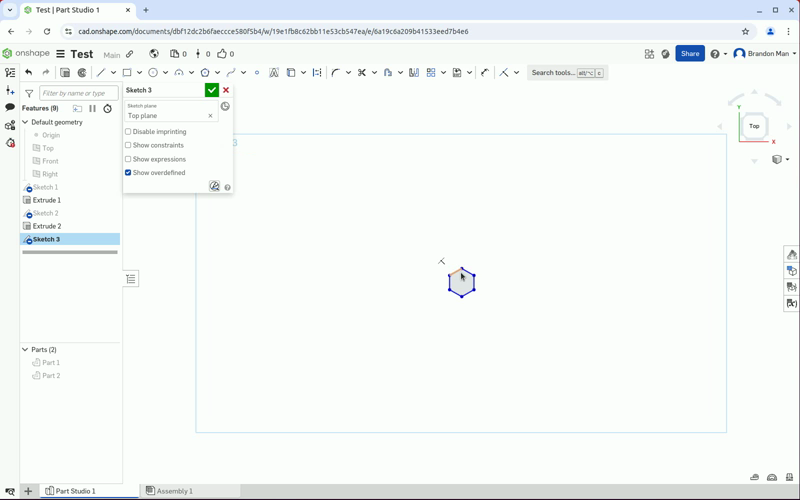
scroll(6)
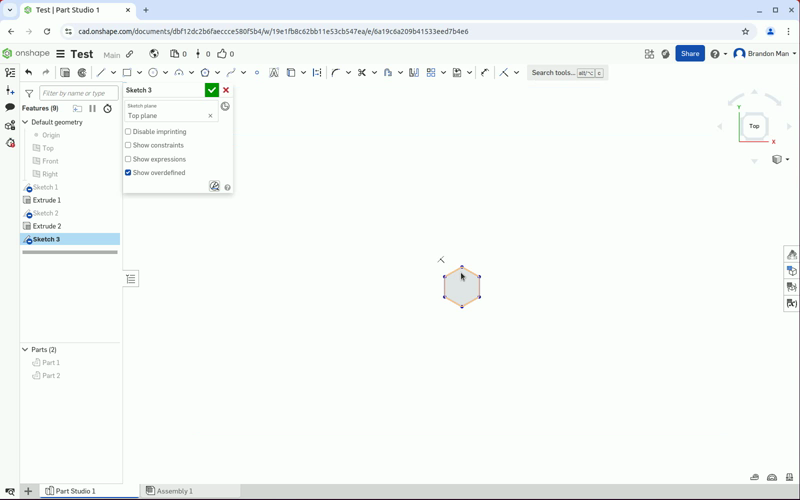
scroll(6)
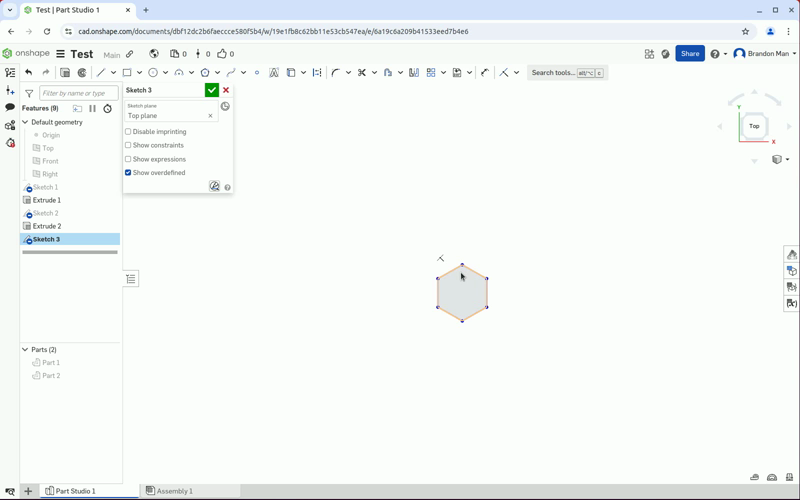
scroll(6)
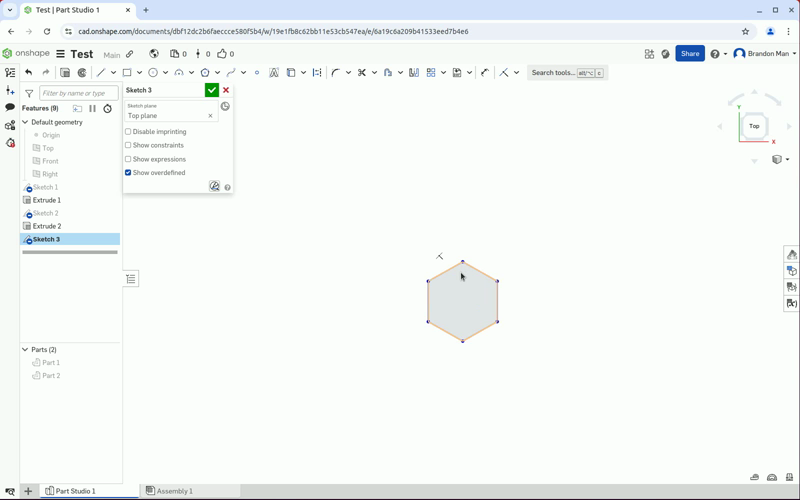
scroll(6)
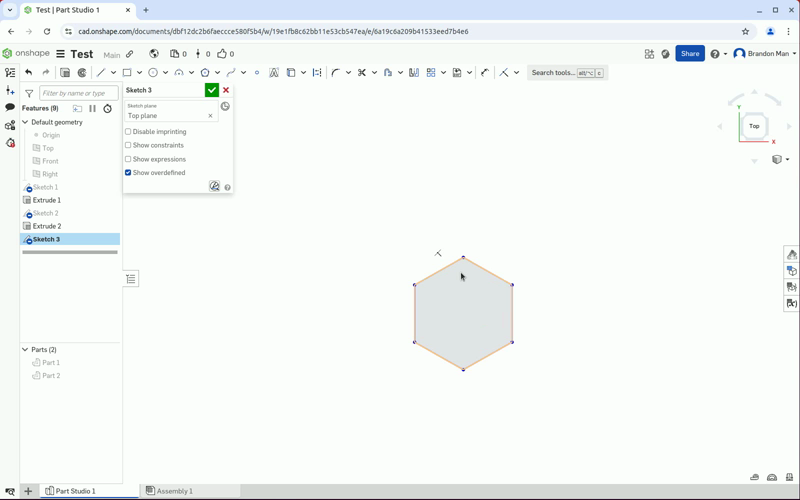
scroll(6)
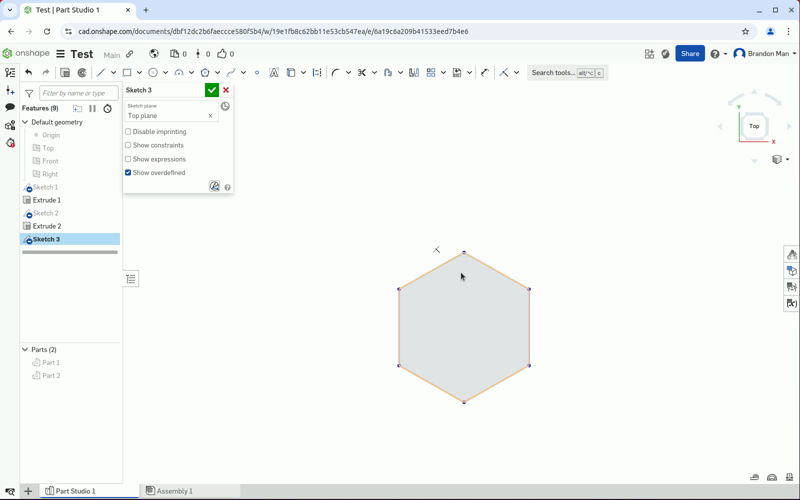
scroll(6)
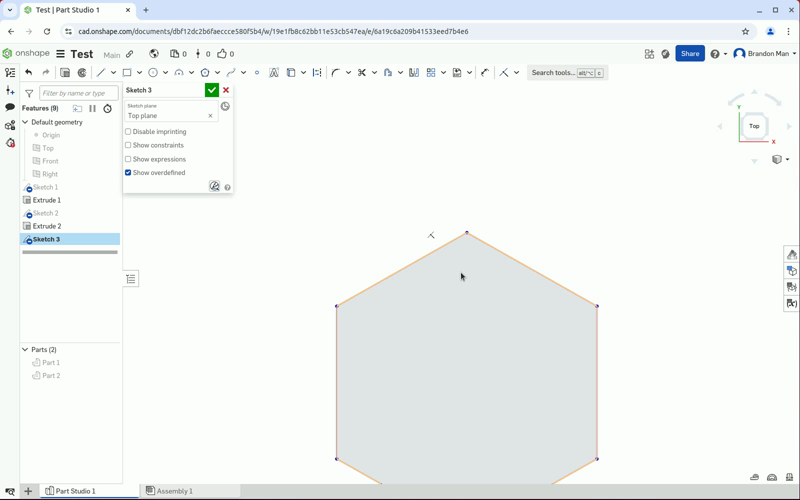
click(461, 272)
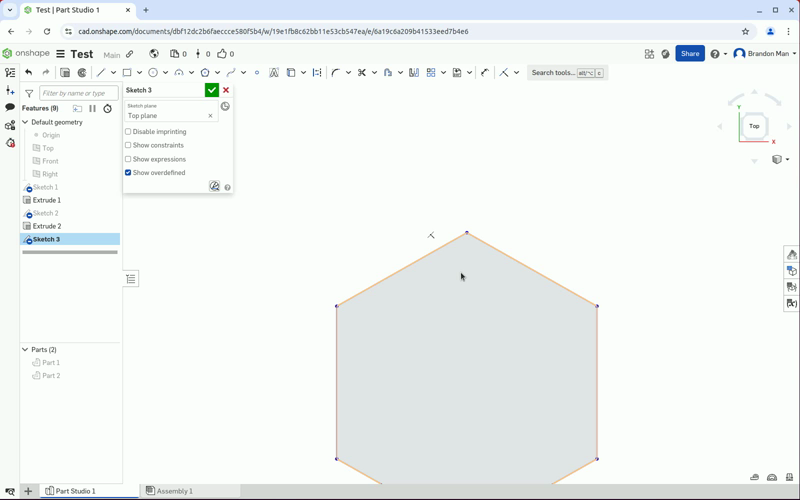
scroll(-6)
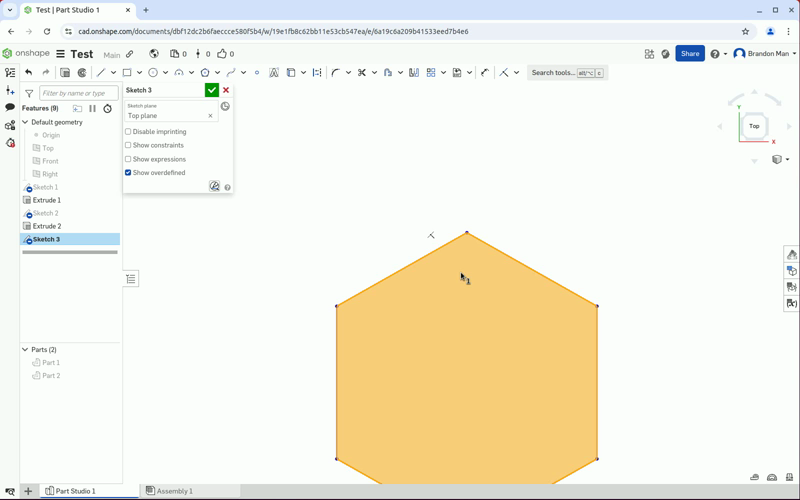
scroll(-6)
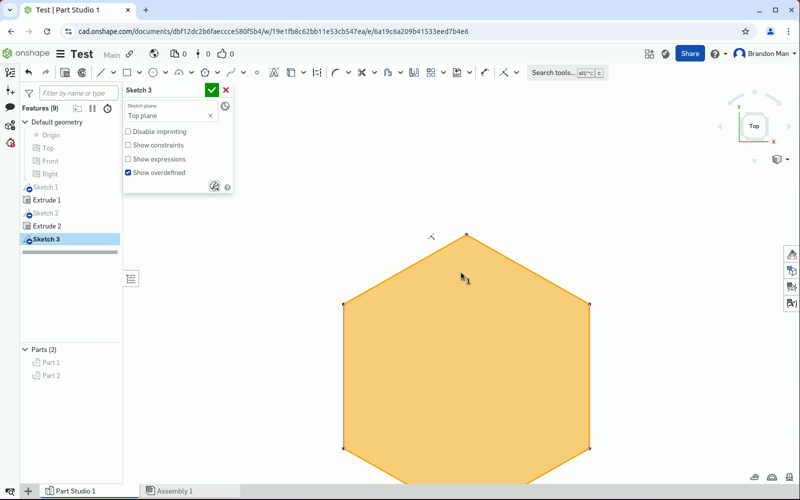
scroll(-6)
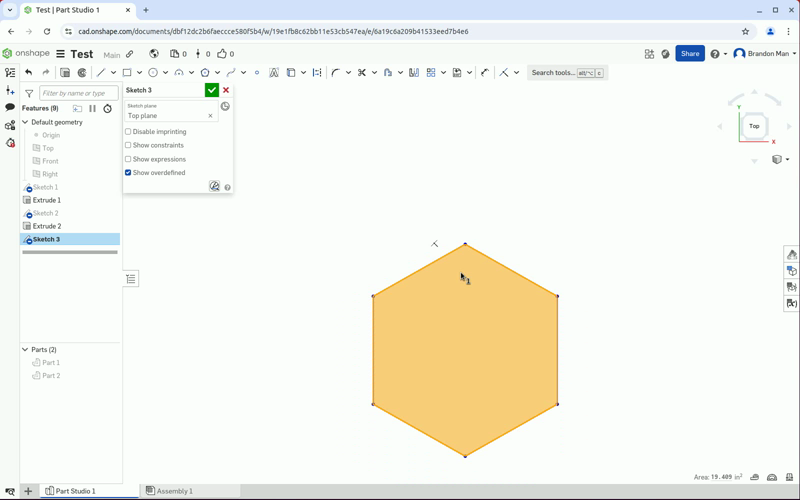
scroll(-6)
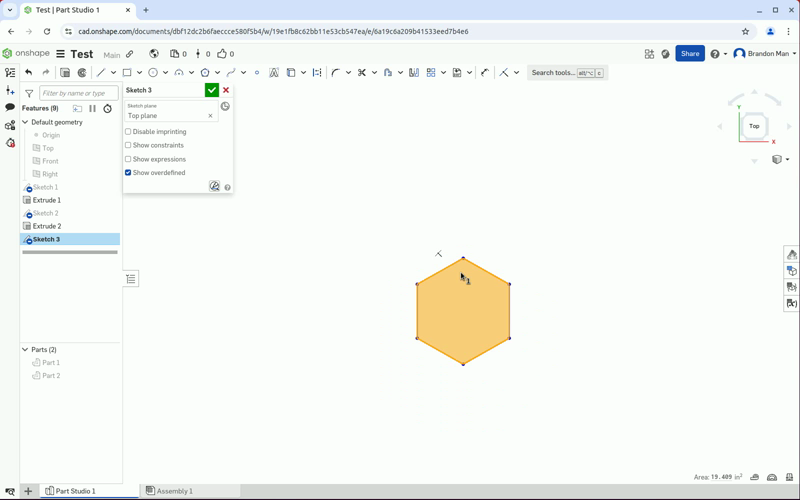
scroll(-6)
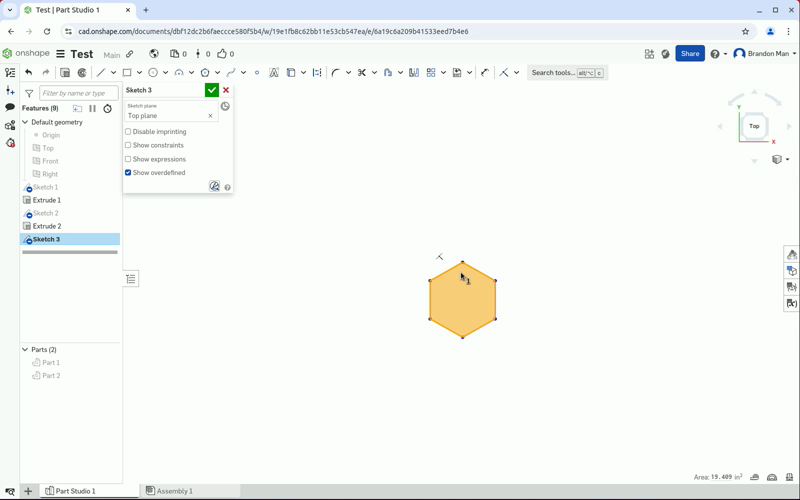
scroll(-6)
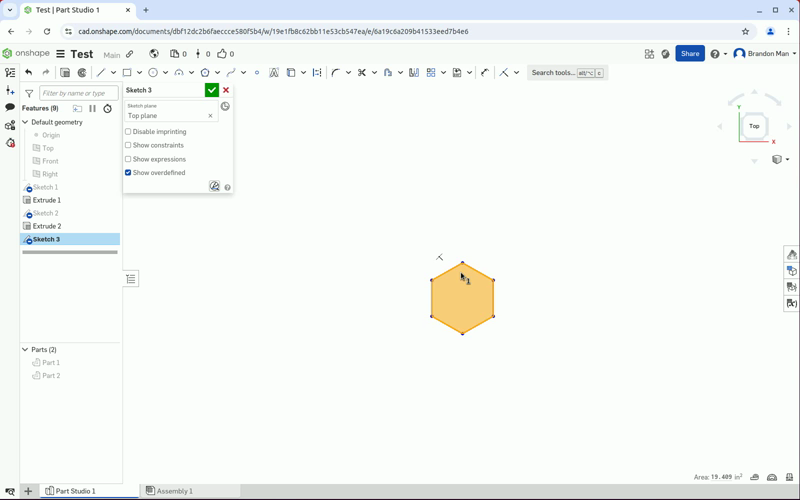
scroll(-6)
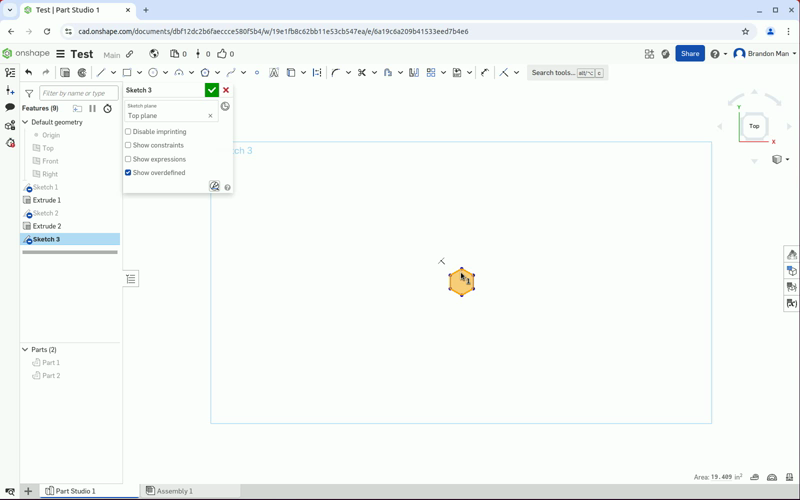
mouse_move(73, 352)
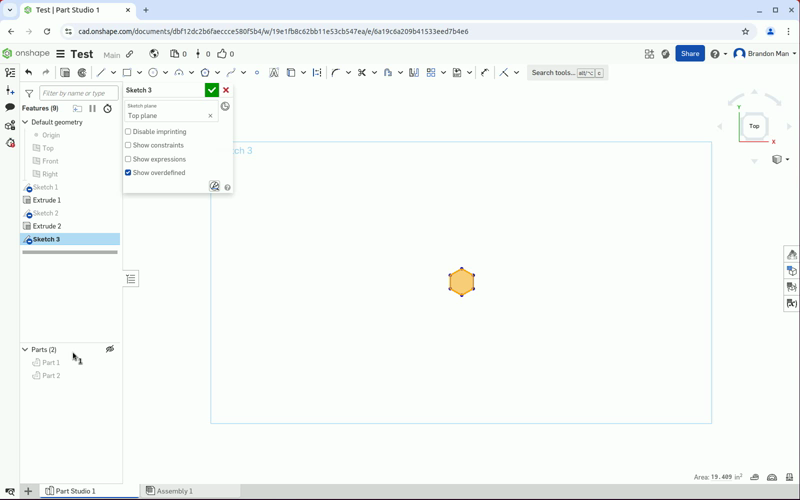
key(shift+y)
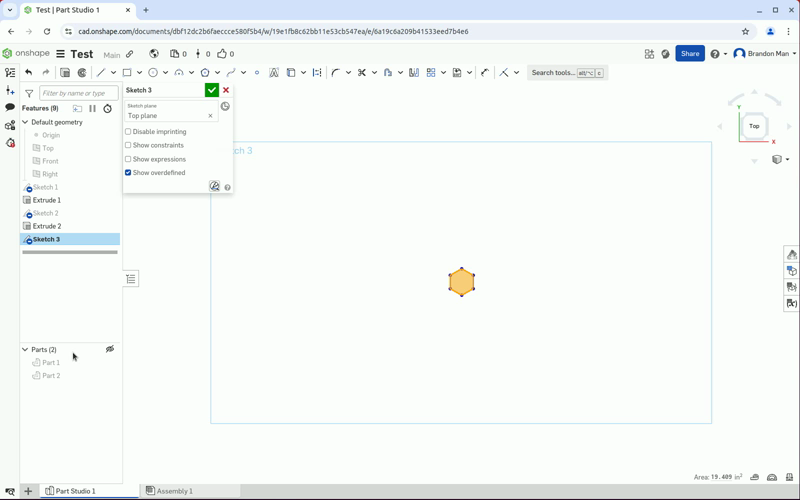
key(shift+e)
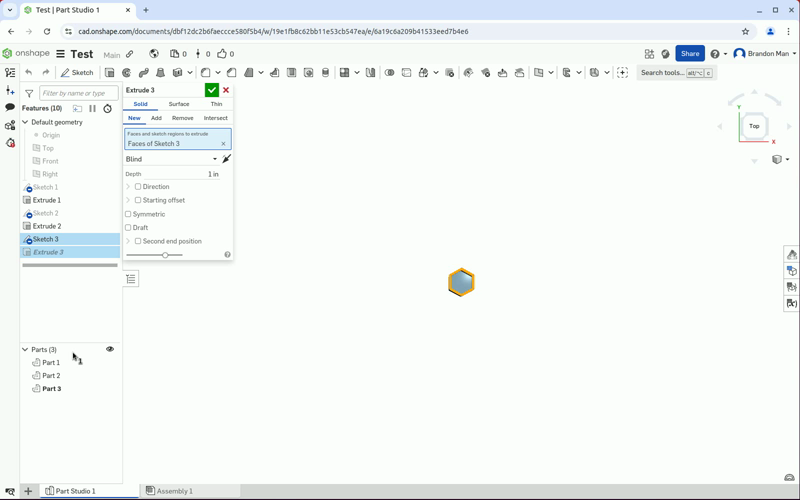
mouse_move(143, 106)
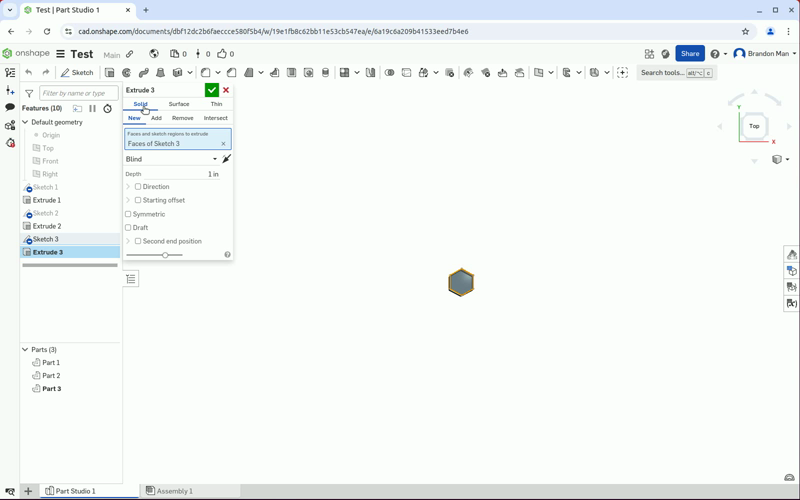
click(143, 106)
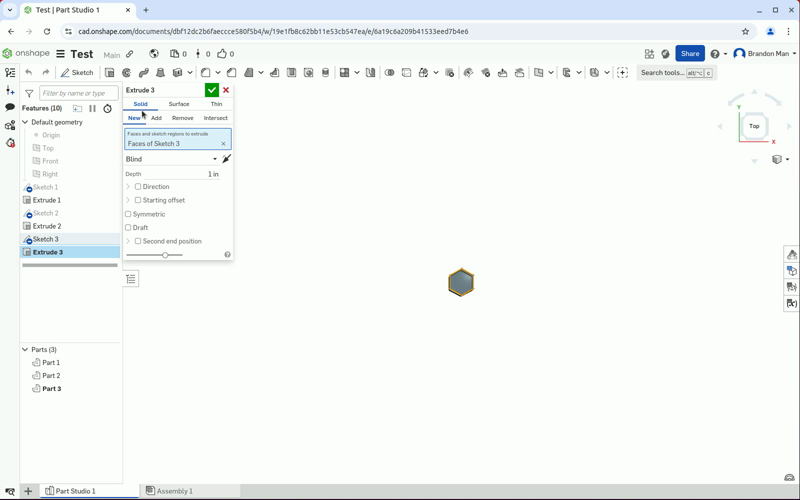
mouse_move(137, 120)
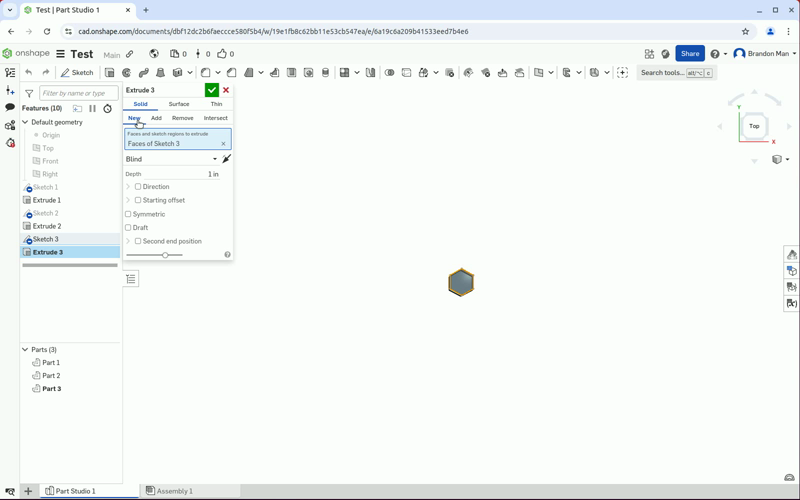
click(137, 120)
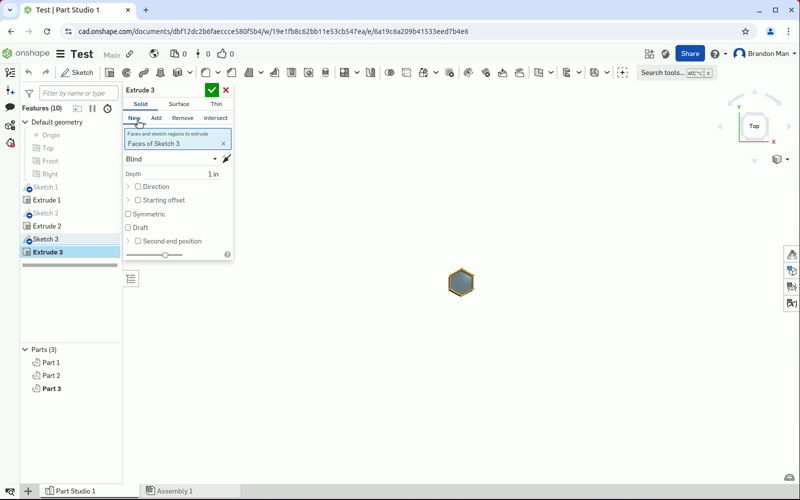
key(tab, 4)
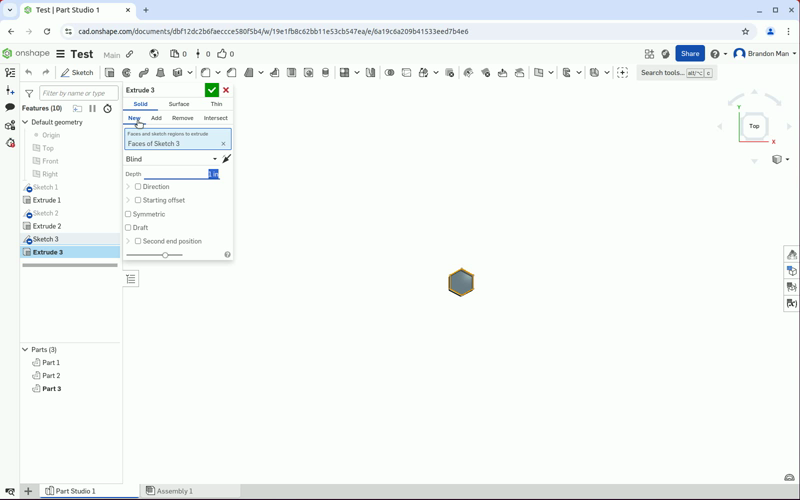
text(23.108)
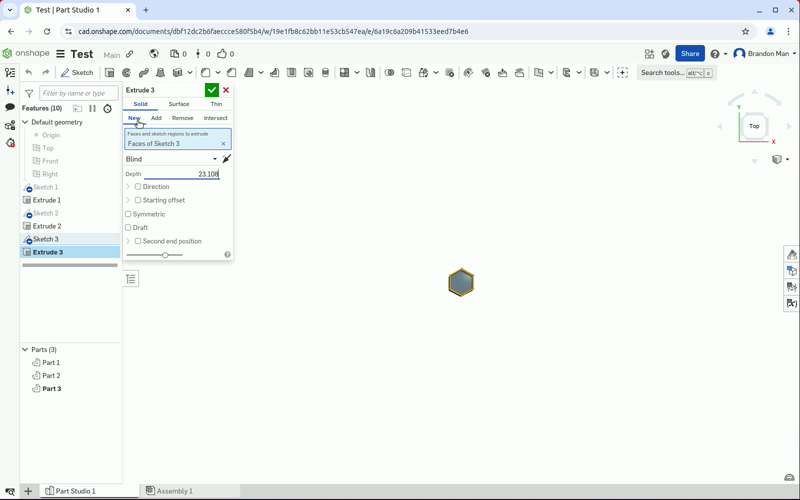
key(enter)
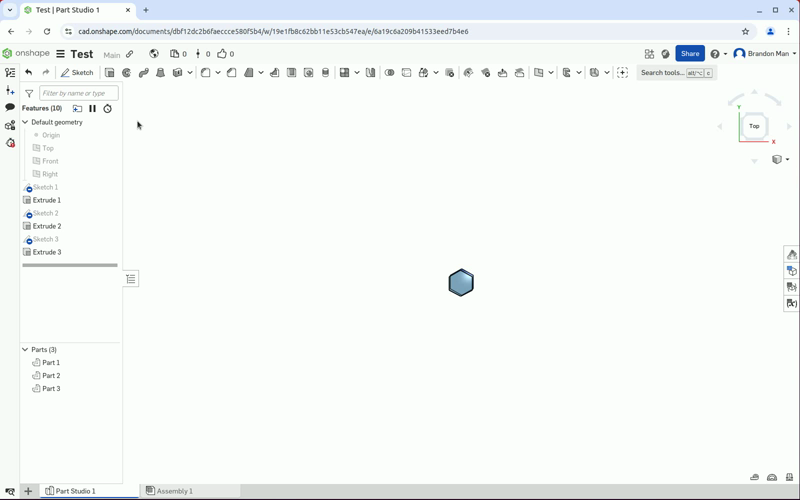
key(shift+h)
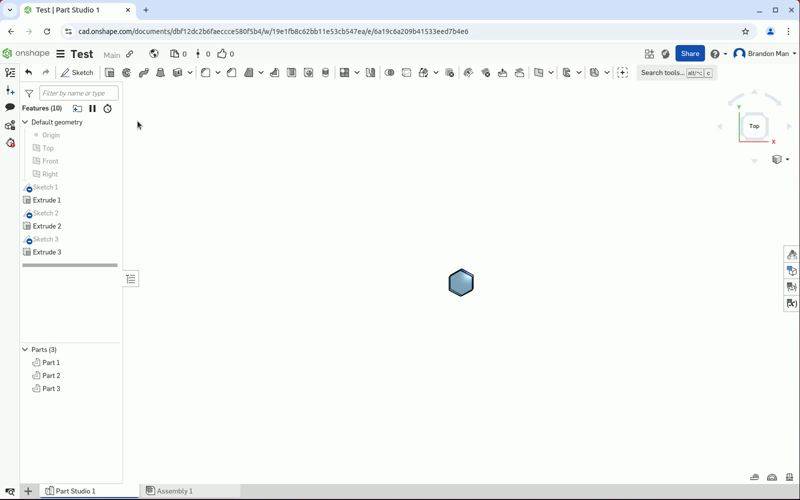
key(shift+h)
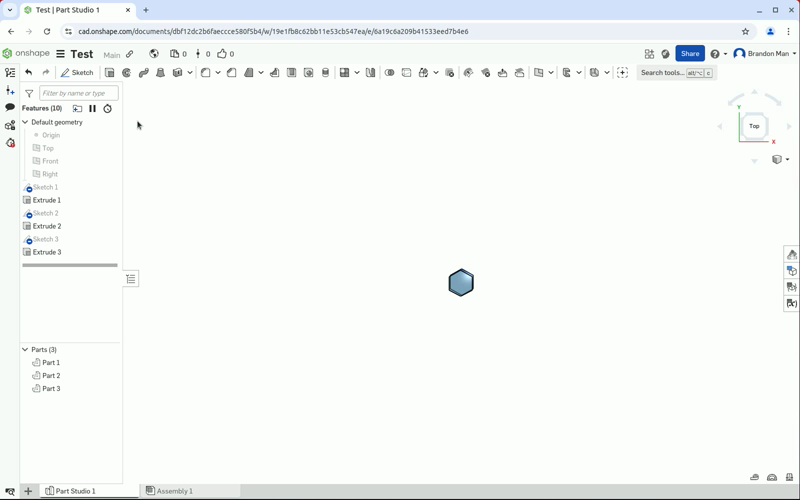
mouse_move(73, 189)
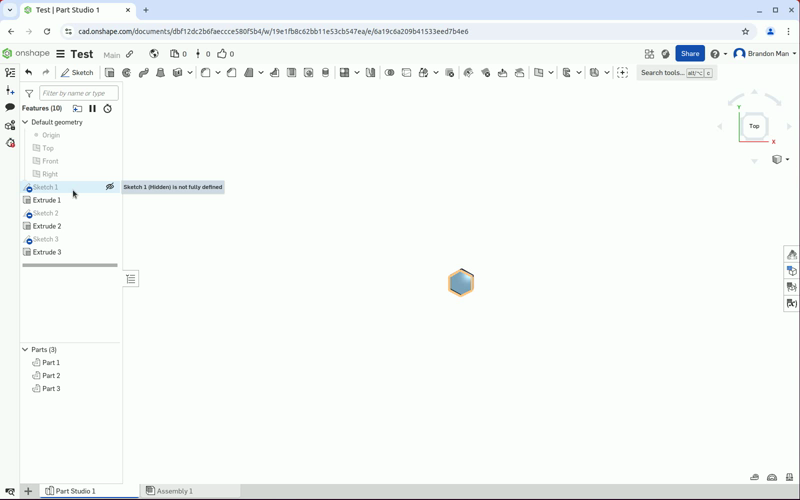
click(73, 189)
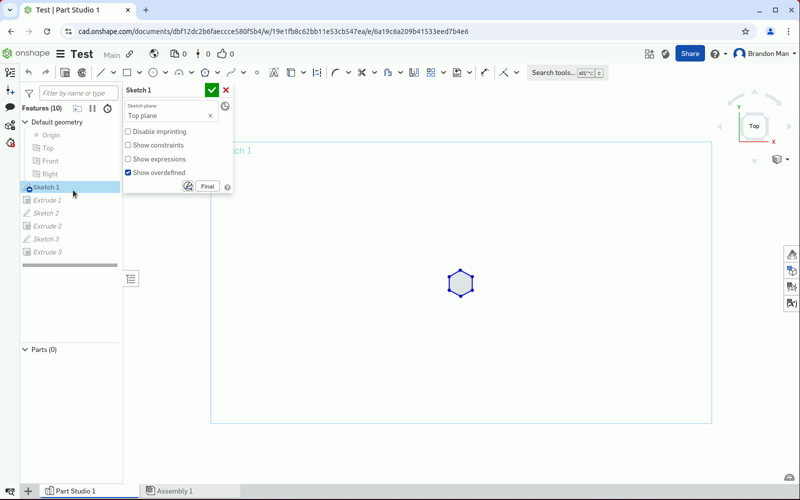
mouse_move(229, 92)
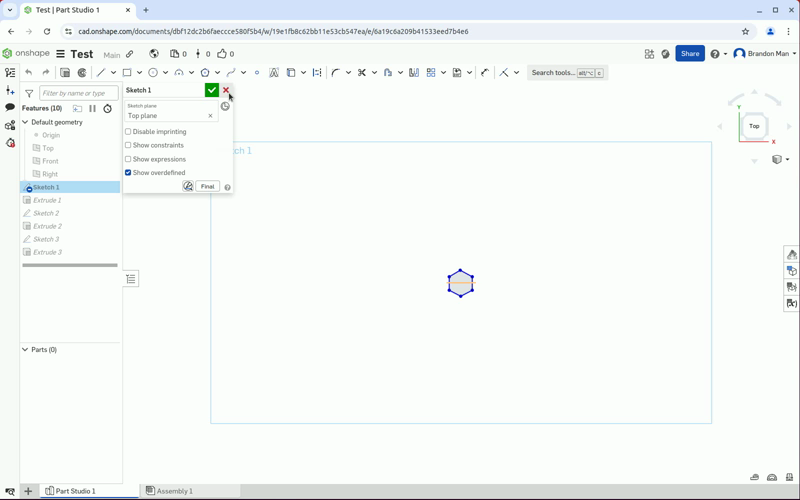
click(229, 92)
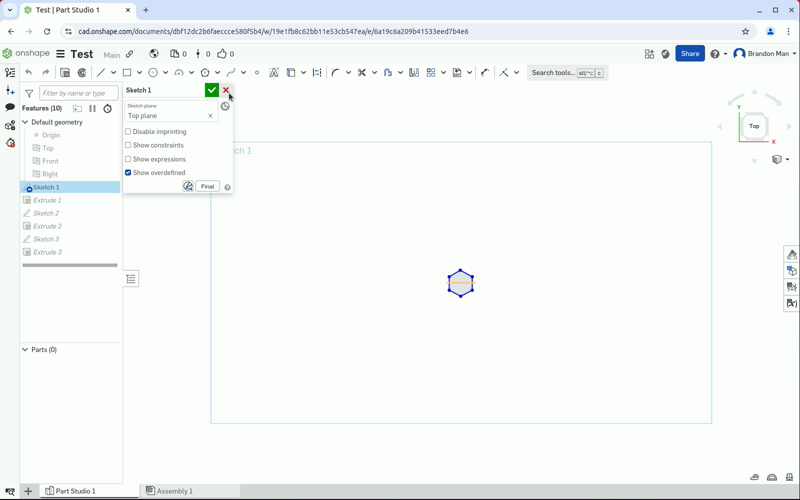
key(shift+s)
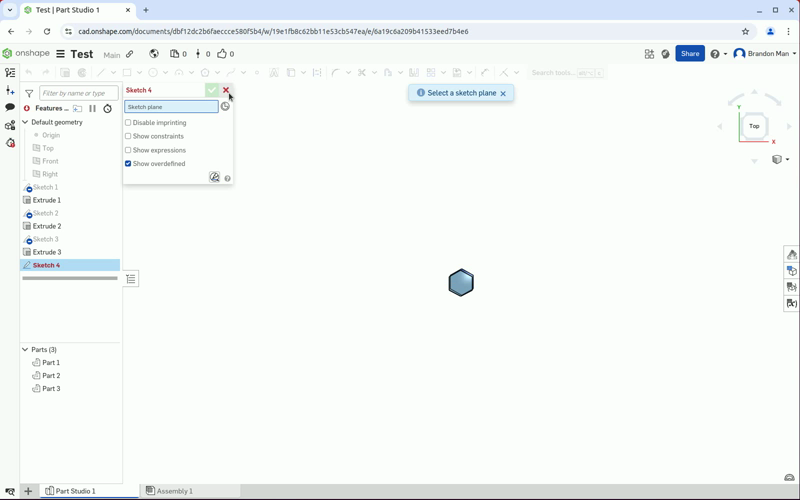
mouse_move(73, 150)
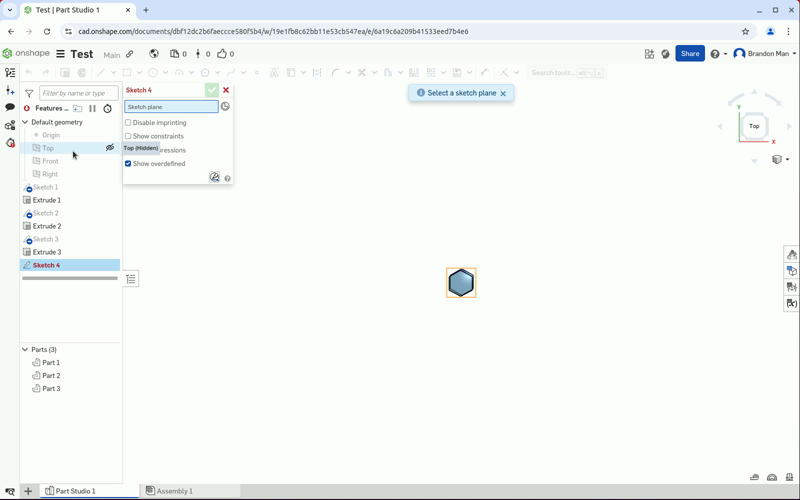
click(73, 150)
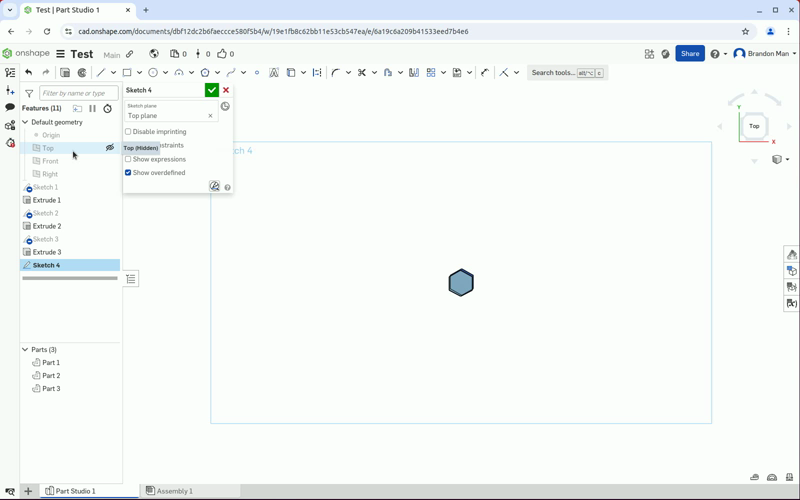
mouse_move(73, 352)
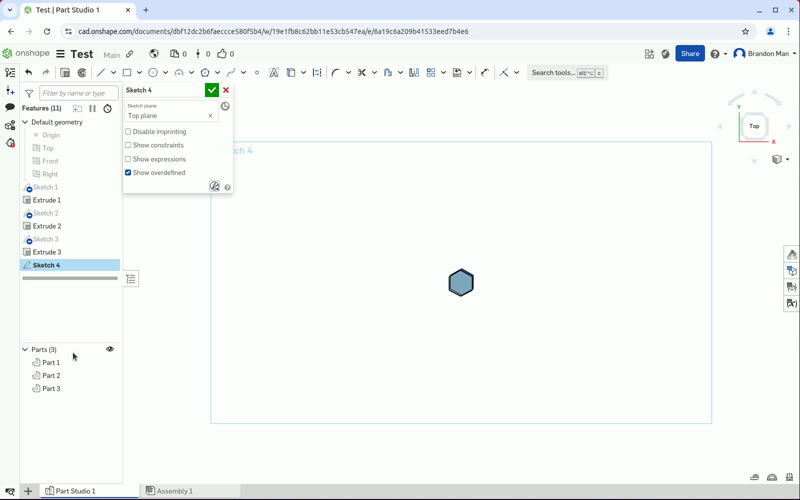
key(y)
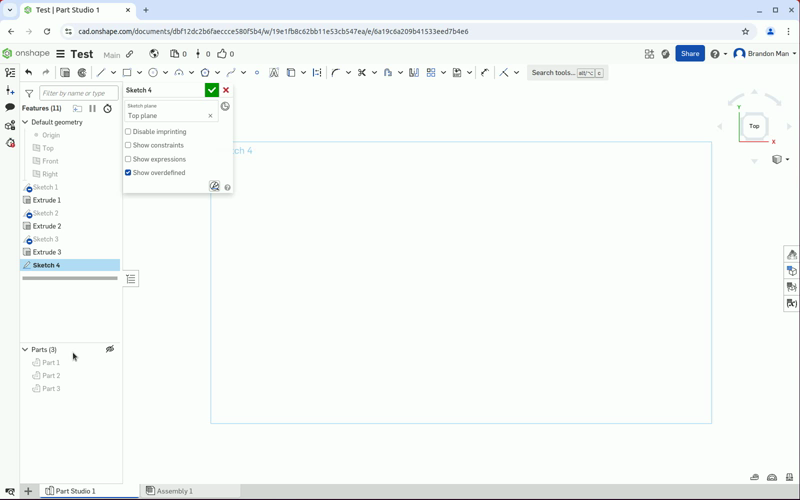
key(l)
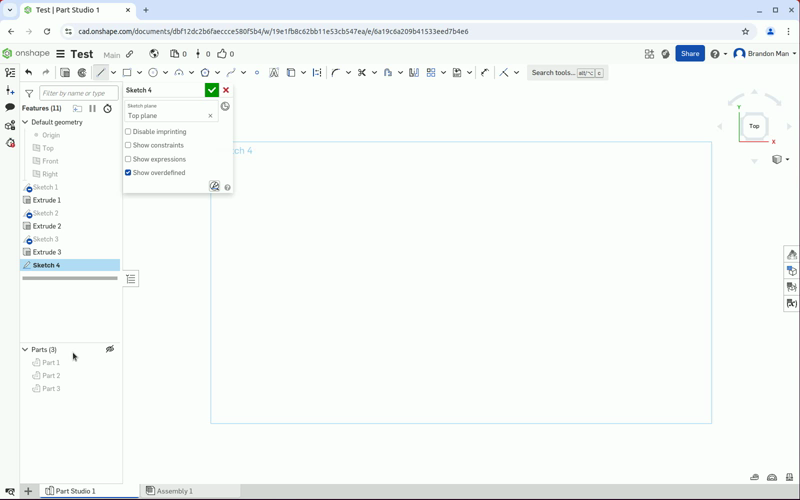
key_down(shift)
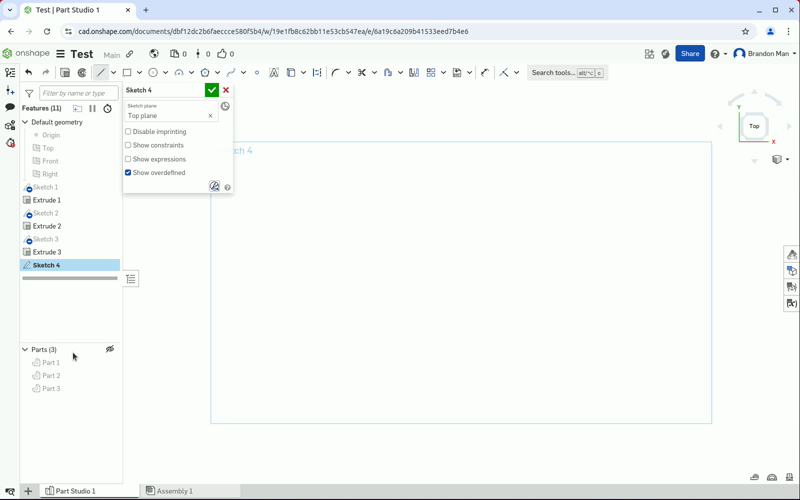
mouse_move(449, 290)
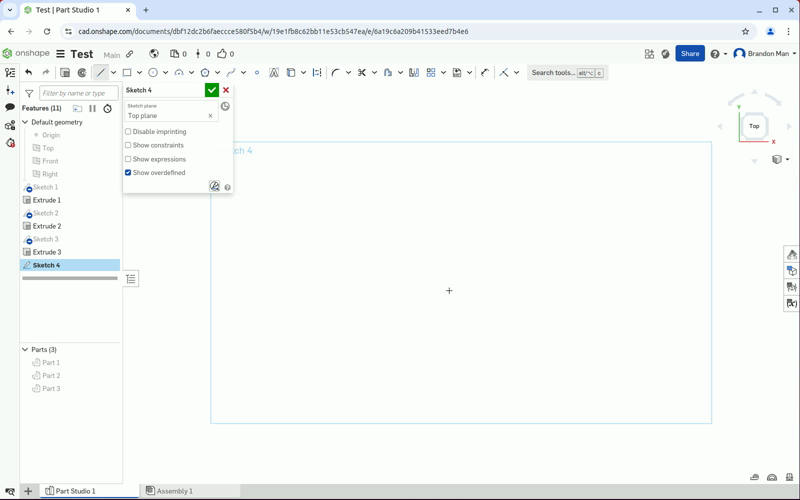
click(449, 290)
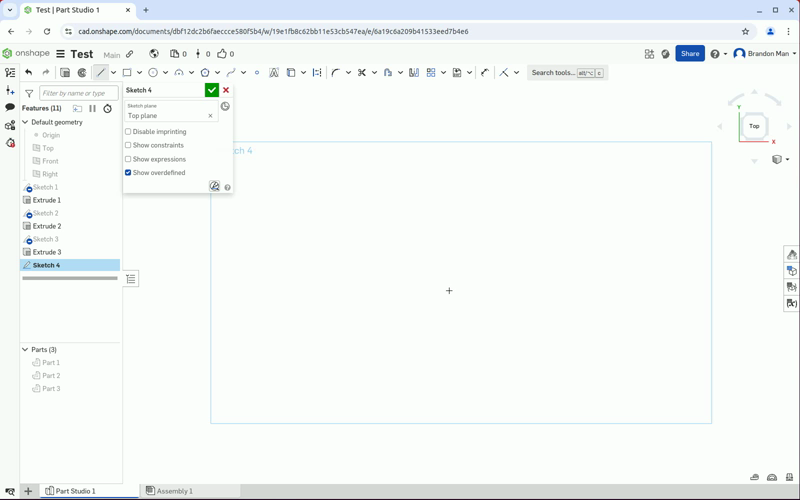
key_up(shift)
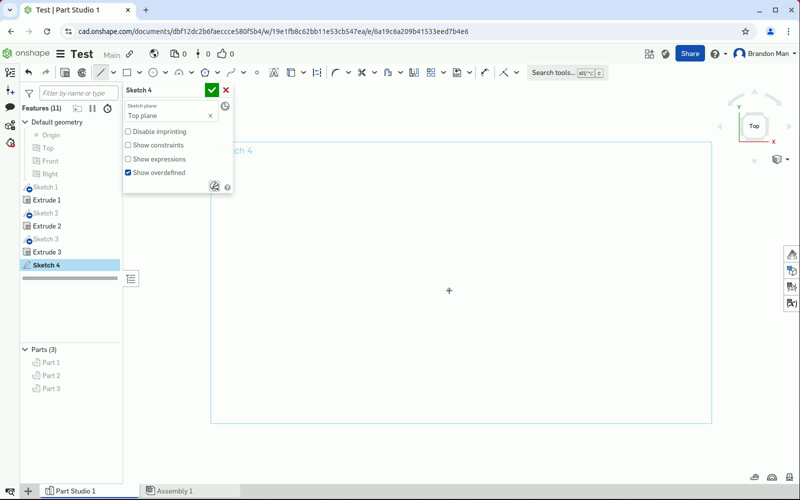
key_down(shift)
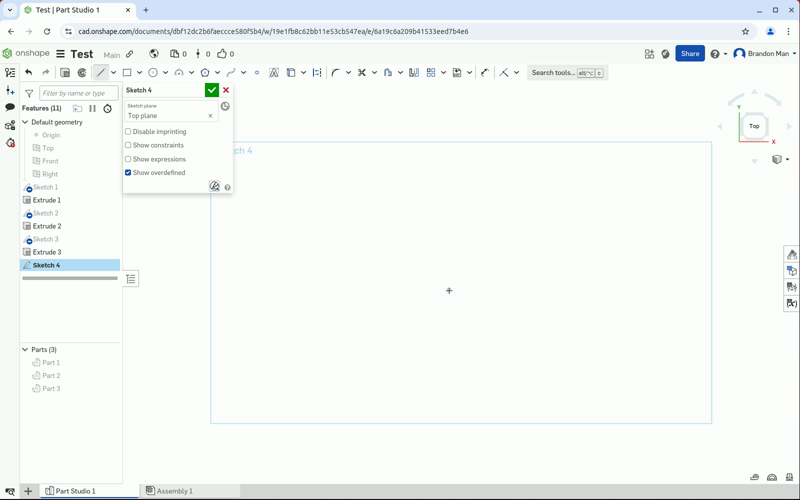
mouse_move(479, 290)
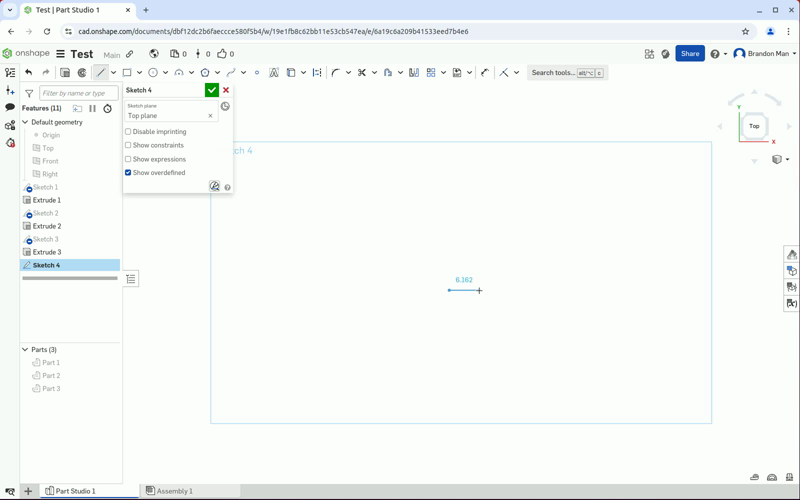
mouse_move(460, 296)
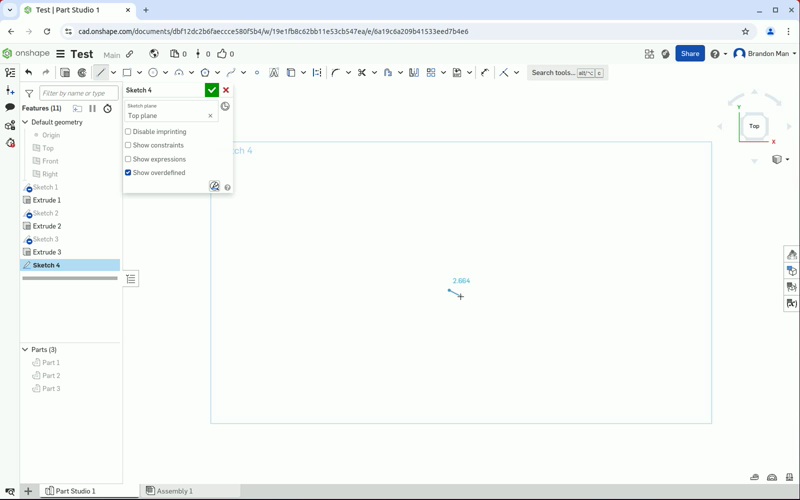
click(460, 296)
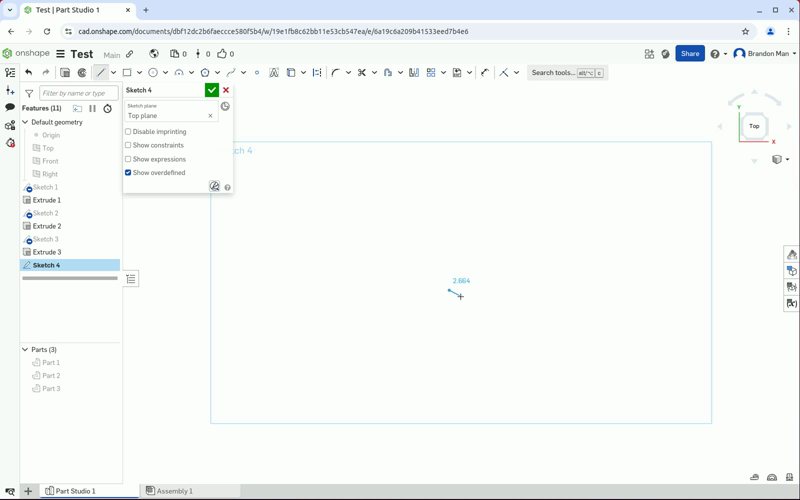
key_up(shift)
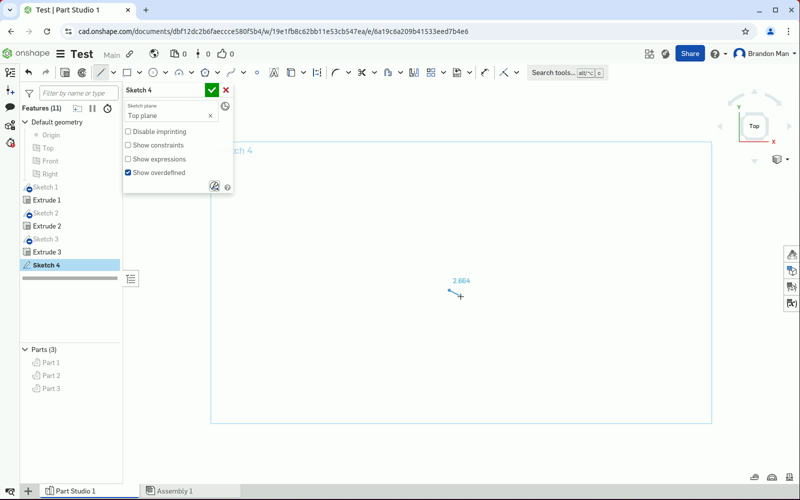
key_down(shift)
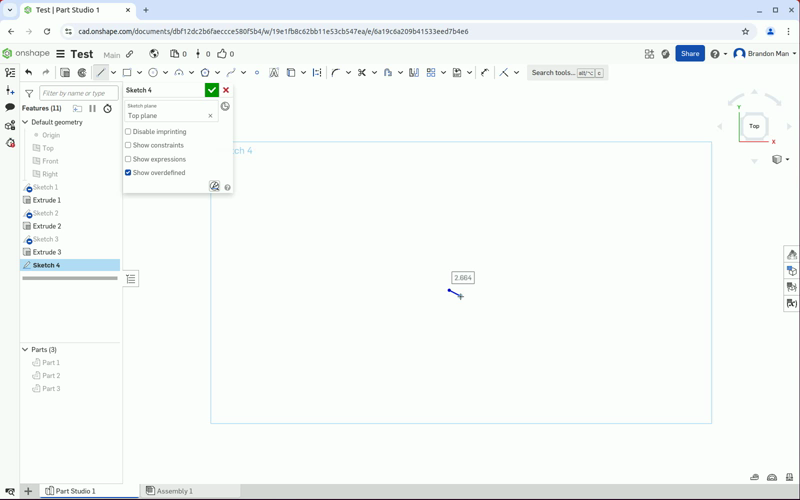
mouse_move(490, 296)
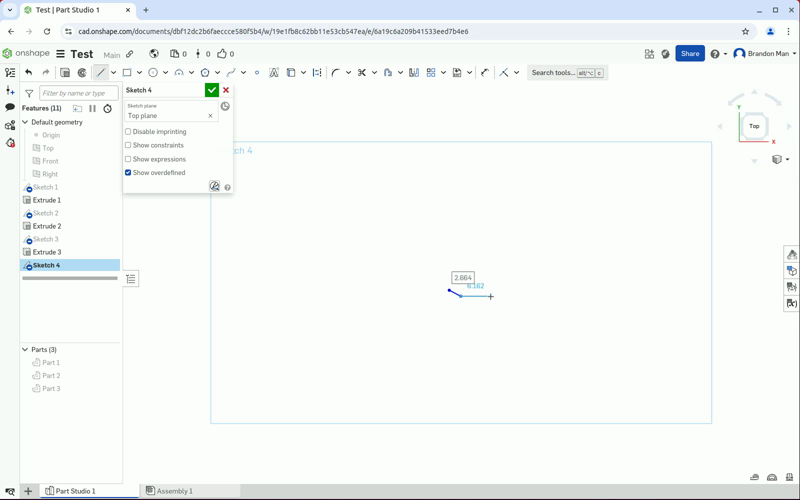
mouse_move(472, 290)
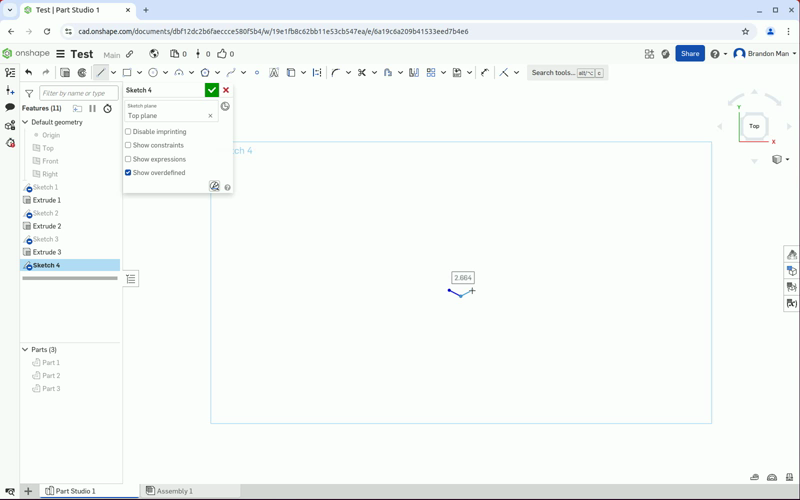
click(472, 290)
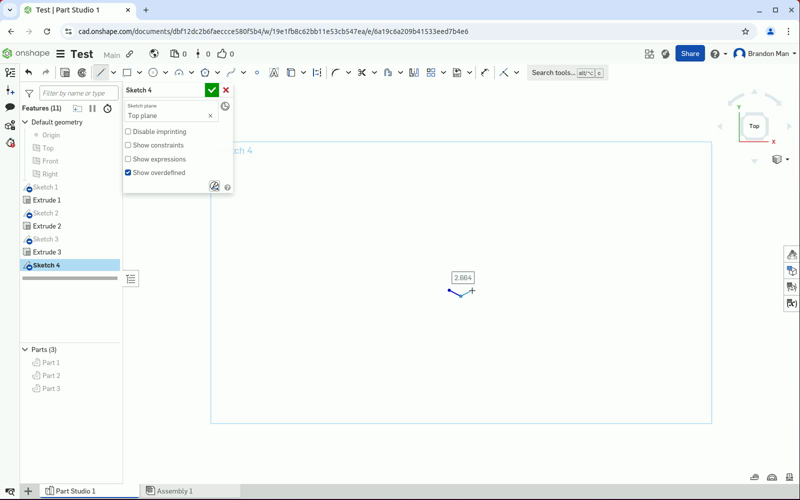
key_up(shift)
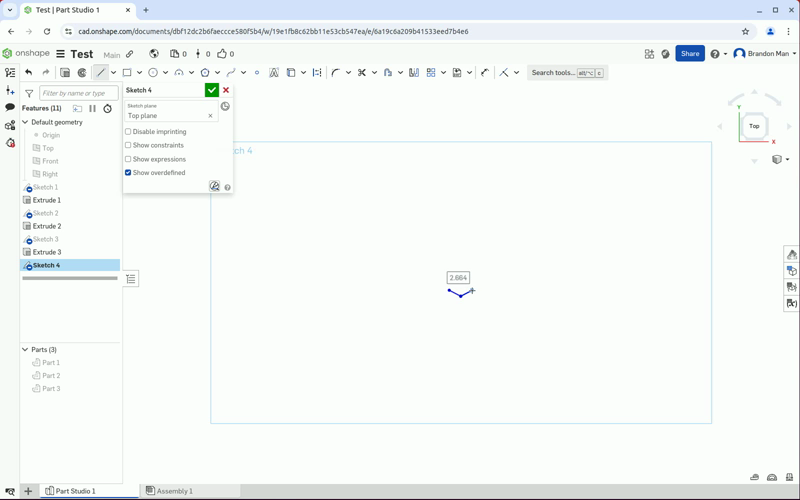
key_down(shift)
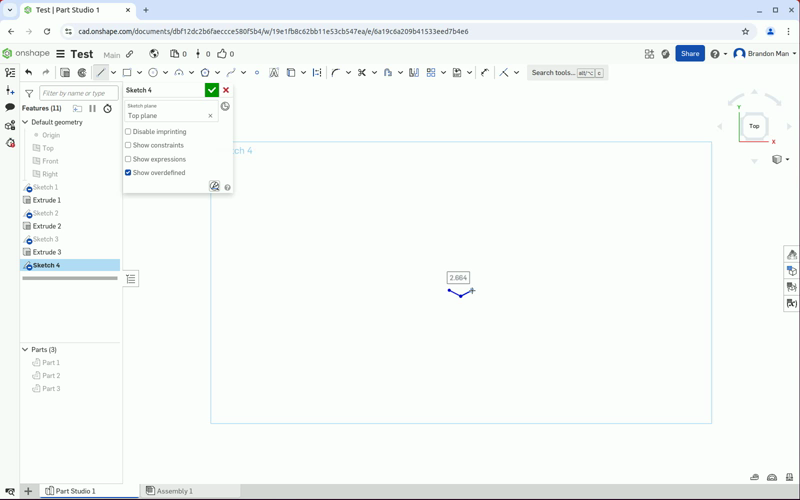
mouse_move(502, 290)
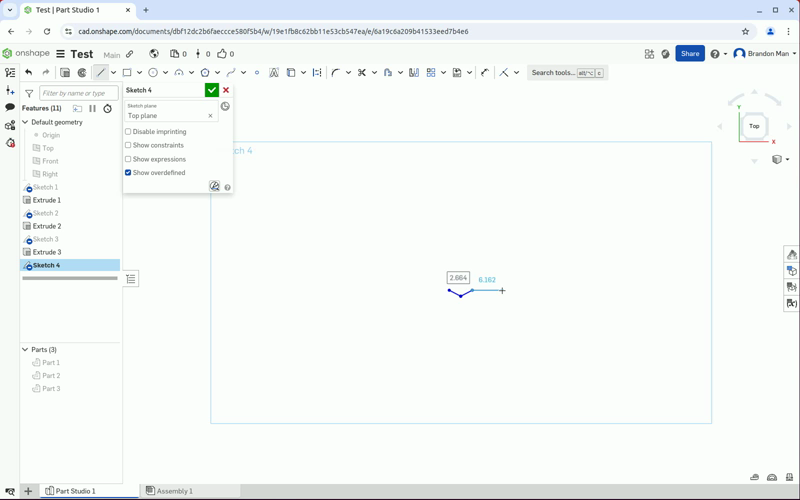
mouse_move(472, 276)
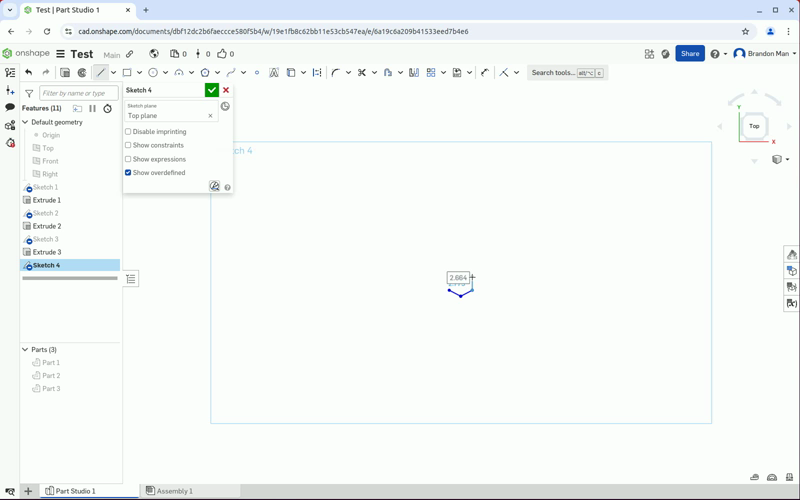
click(472, 276)
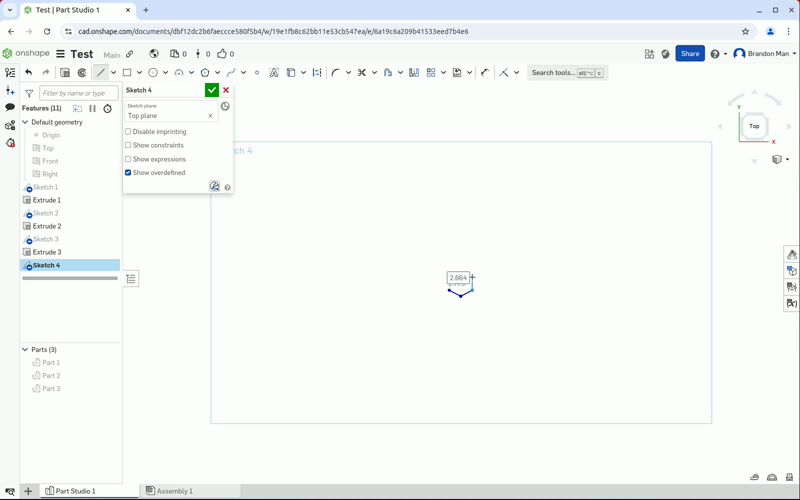
key_up(shift)
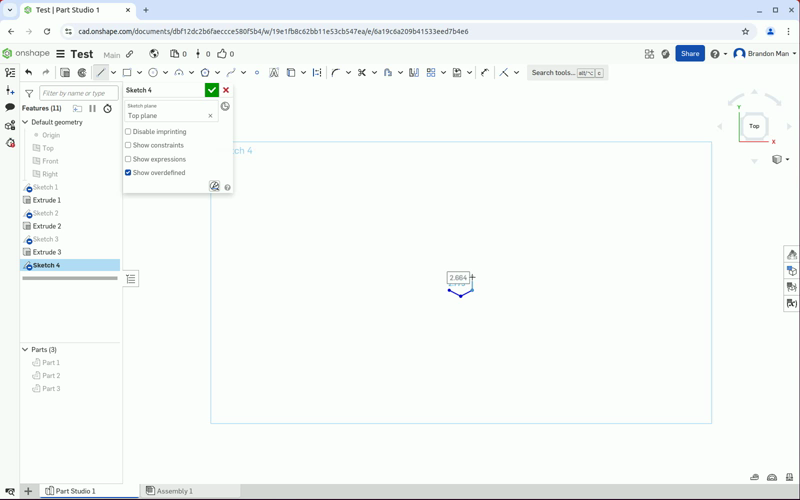
key_down(shift)
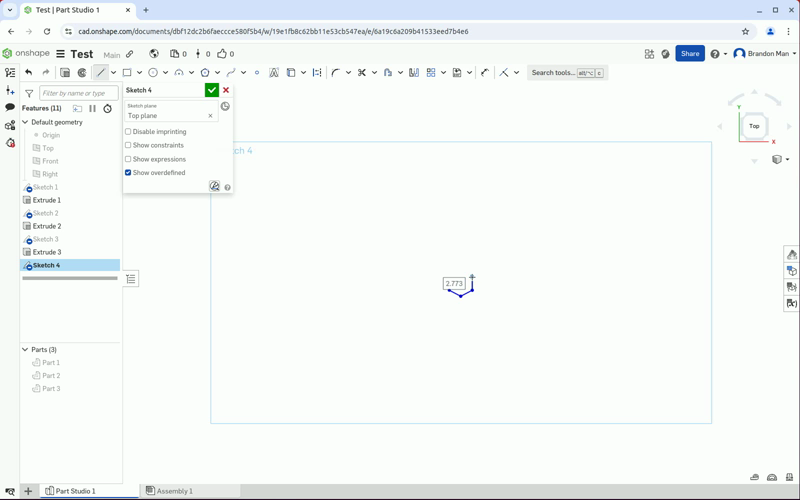
mouse_move(502, 276)
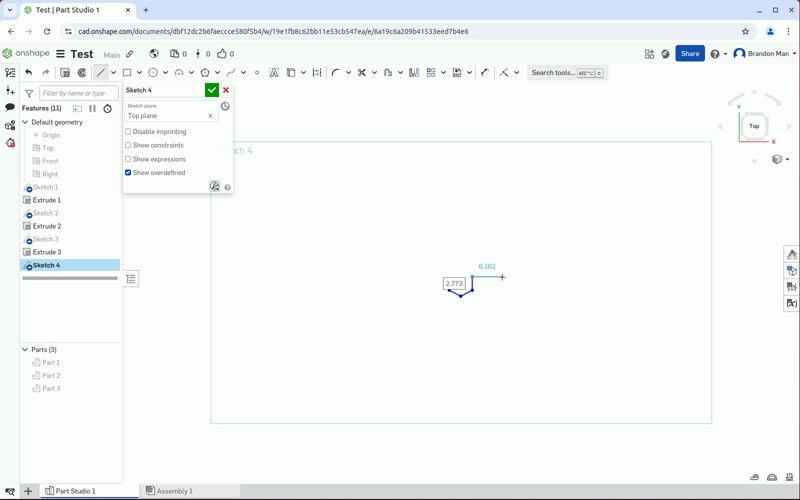
mouse_move(460, 270)
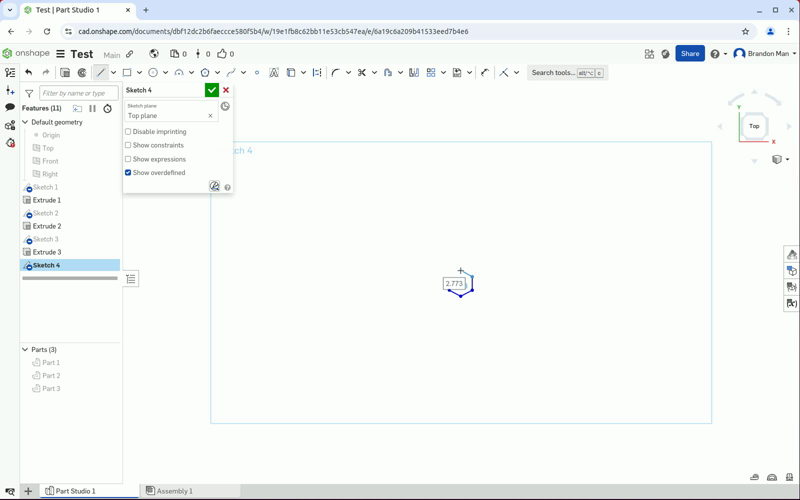
click(460, 270)
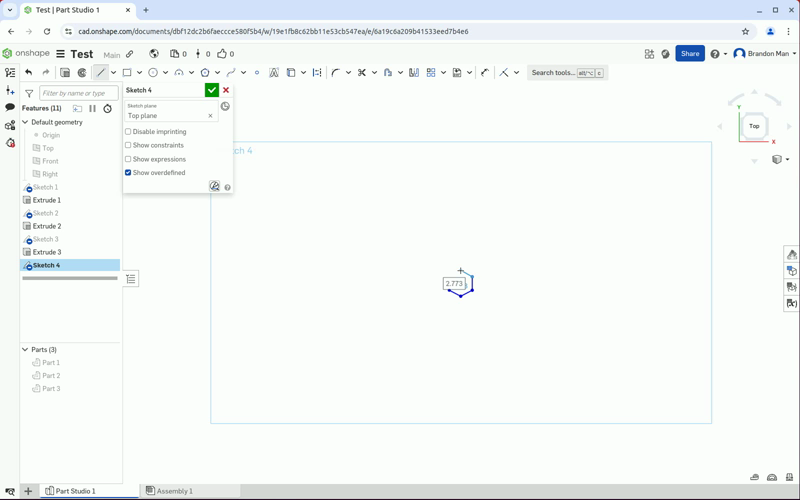
key_up(shift)
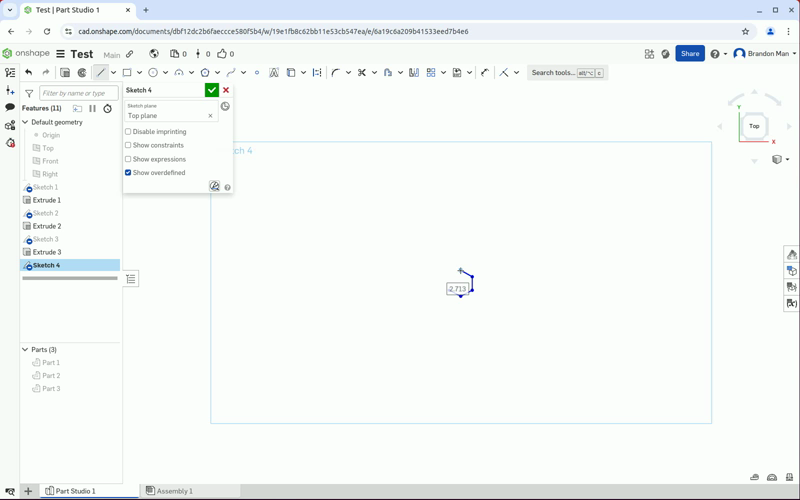
key_down(shift)
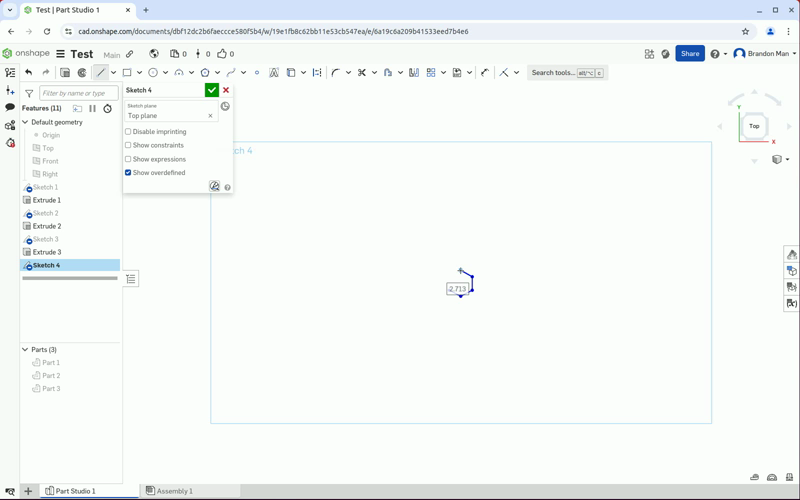
mouse_move(490, 270)
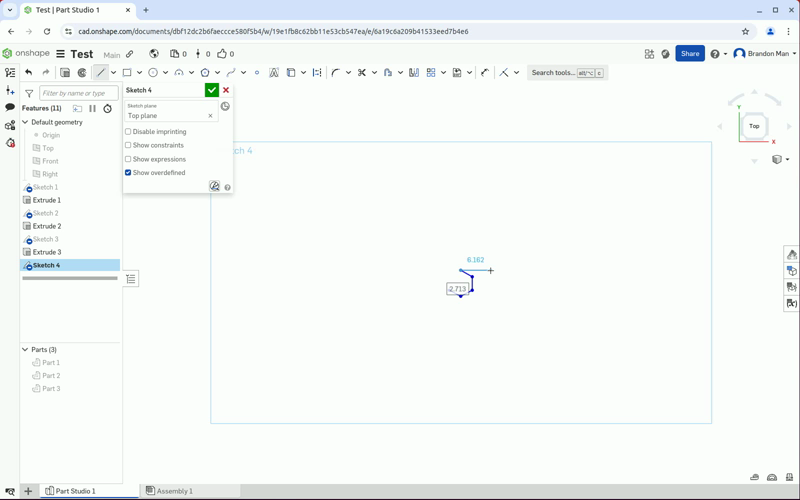
mouse_move(449, 276)
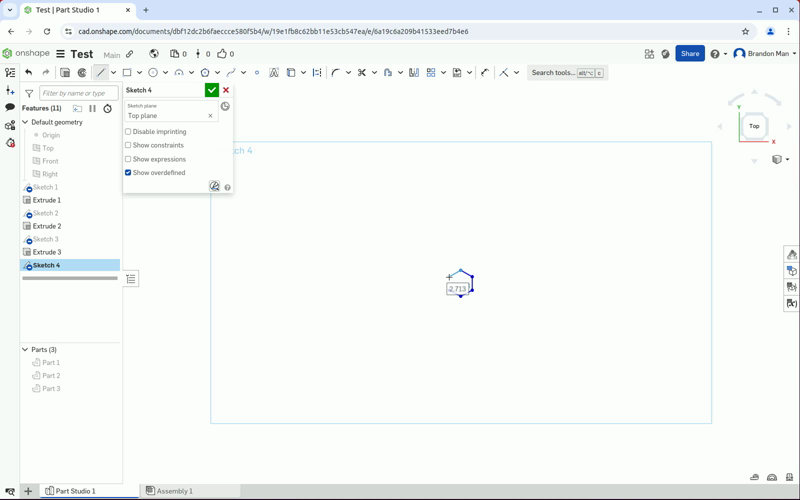
click(449, 276)
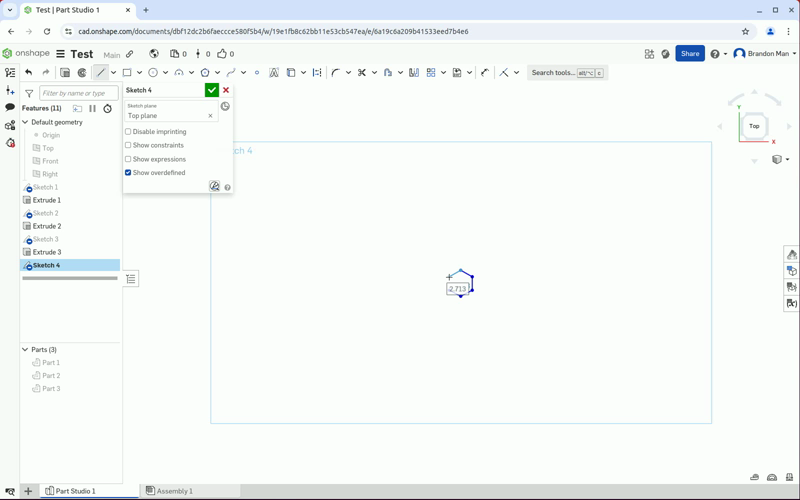
key_up(shift)
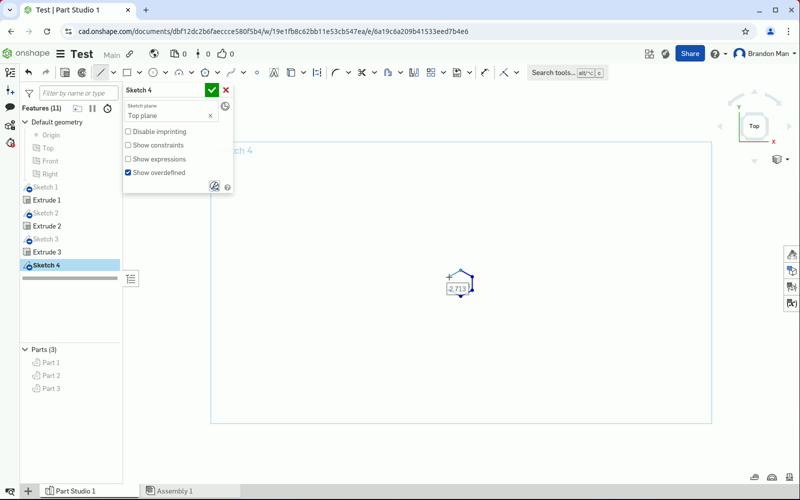
mouse_move(479, 276)
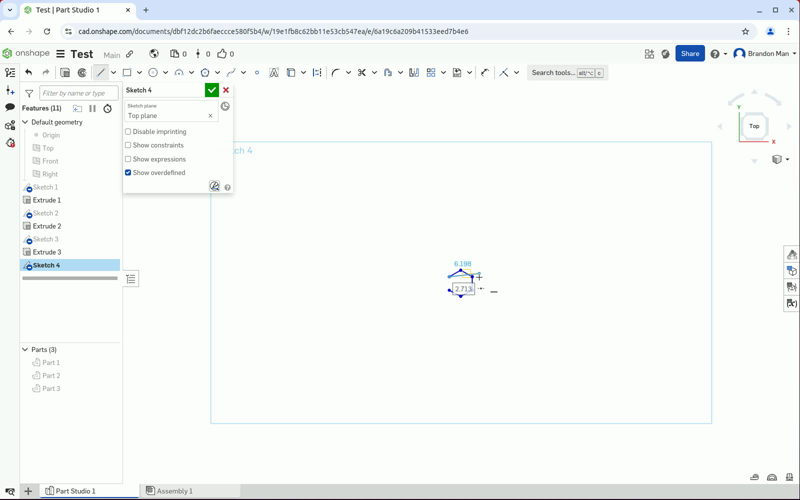
key_down(shift)
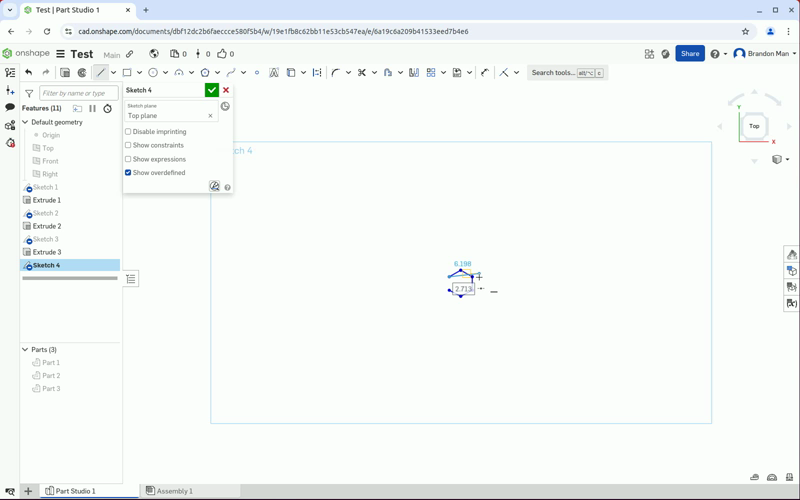
mouse_move(449, 290)
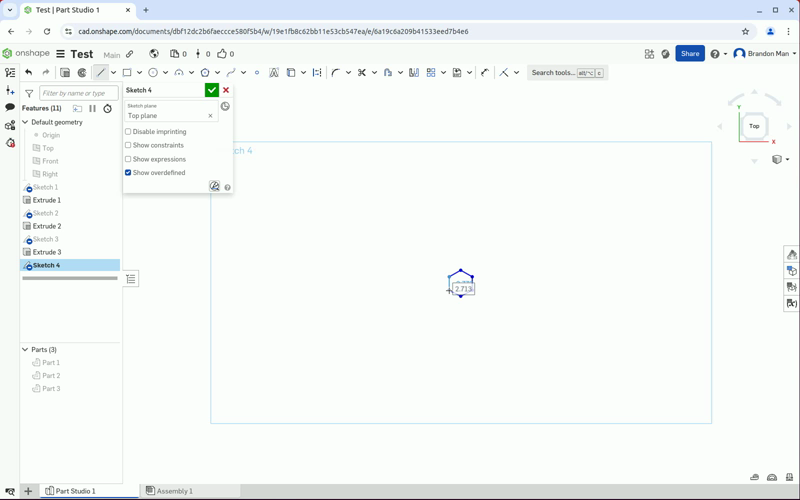
key_up(shift)
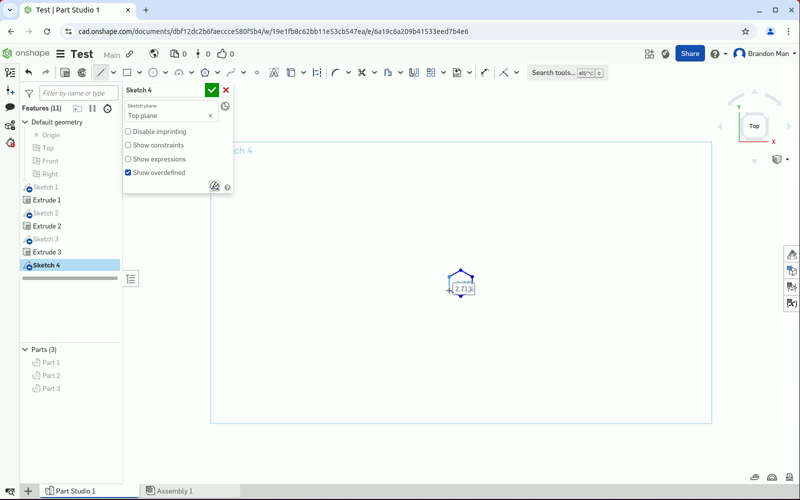
click(449, 290)
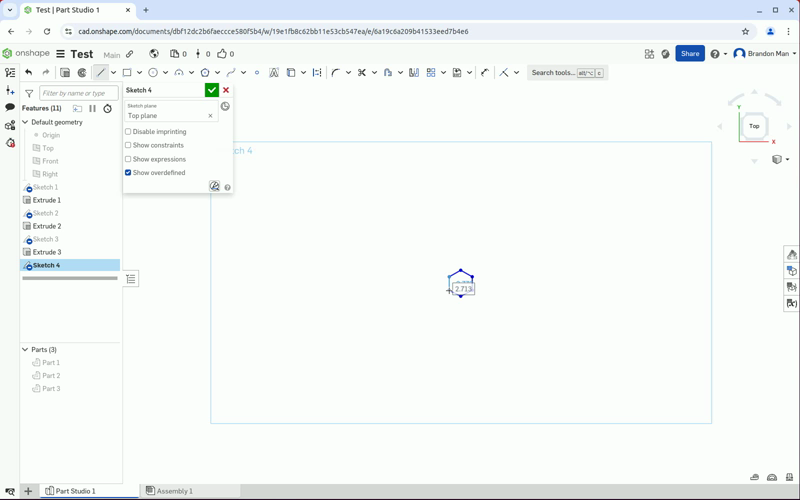
key(esc)
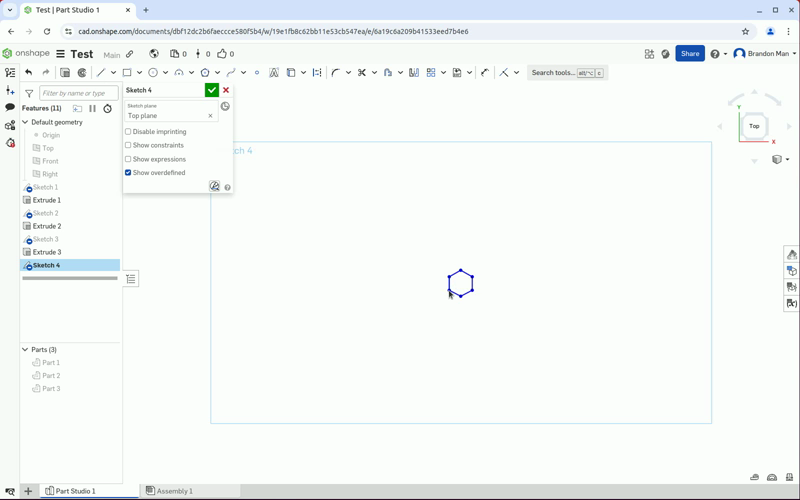
mouse_move(469, 283)
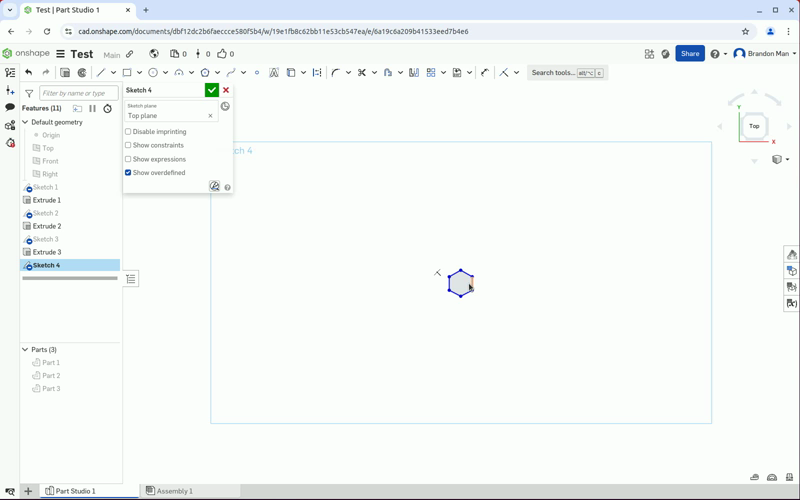
scroll(6)
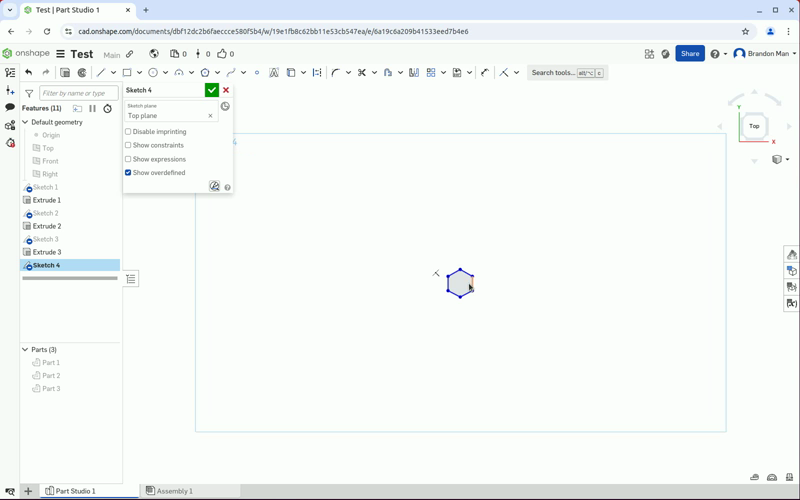
scroll(6)
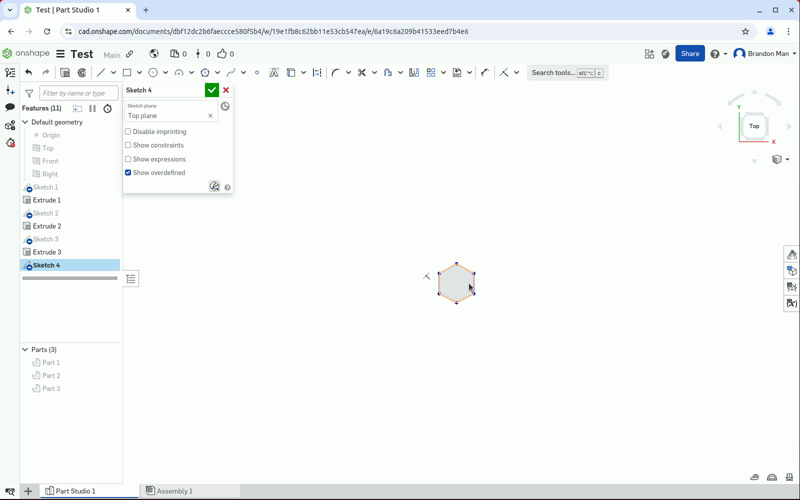
scroll(6)
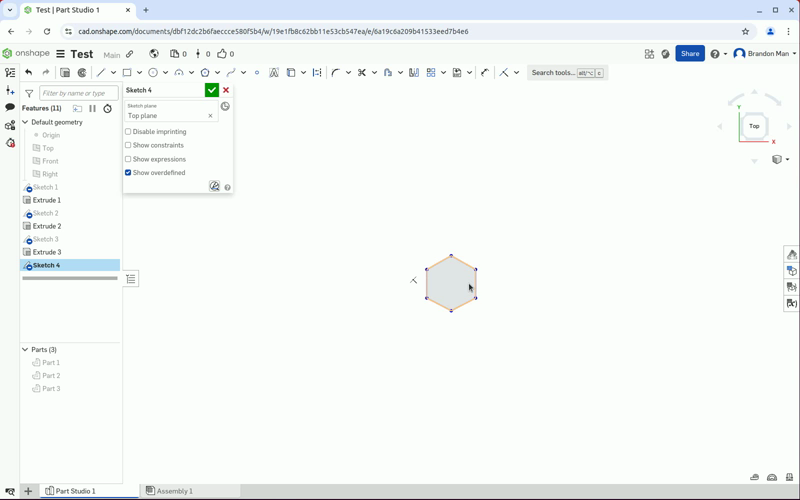
scroll(6)
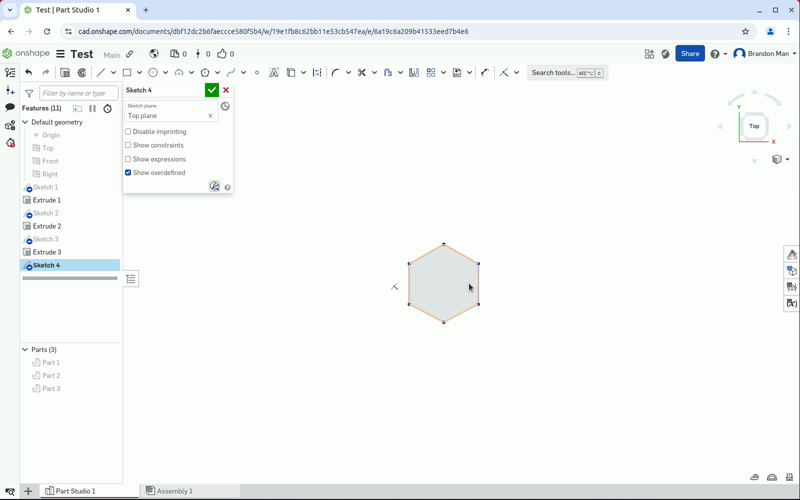
scroll(6)
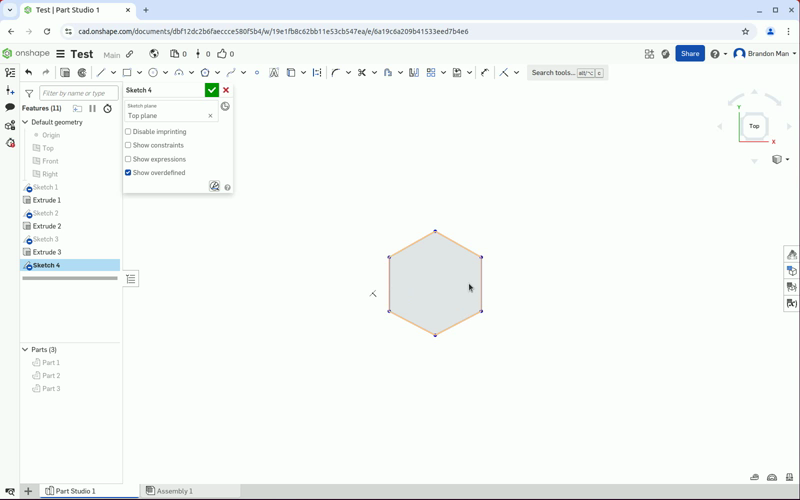
scroll(6)
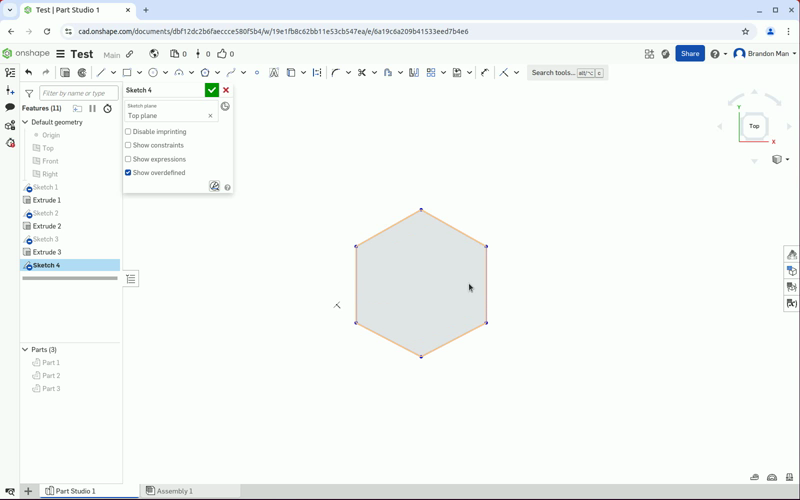
scroll(6)
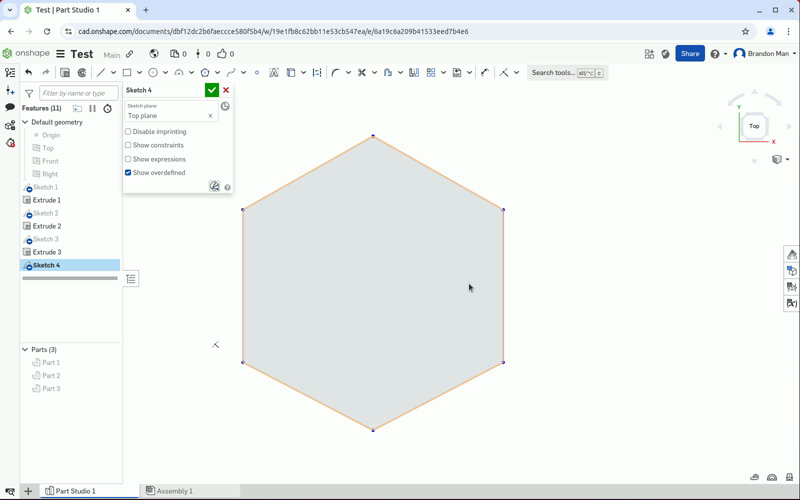
click(469, 283)
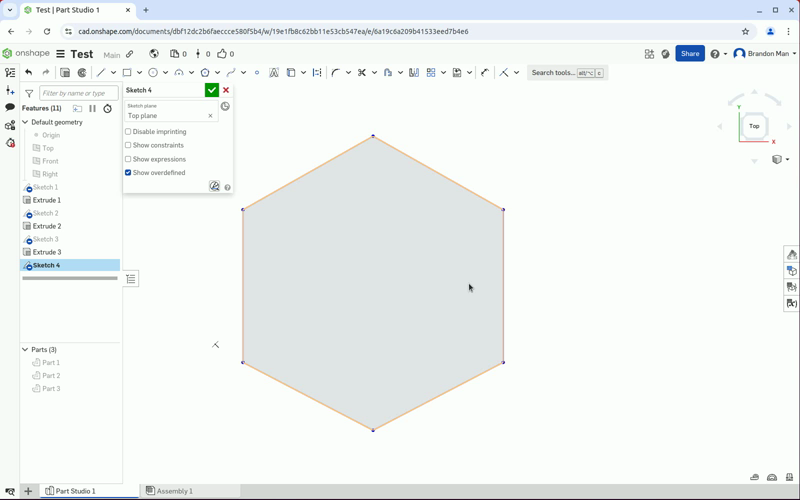
scroll(-6)
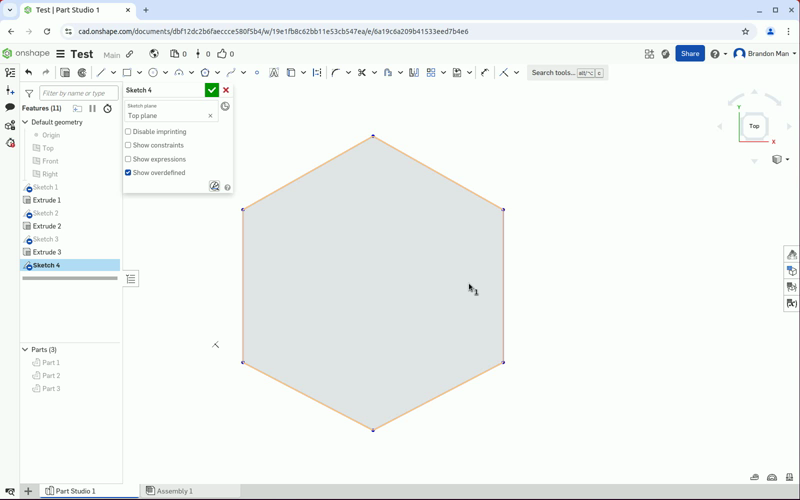
scroll(-6)
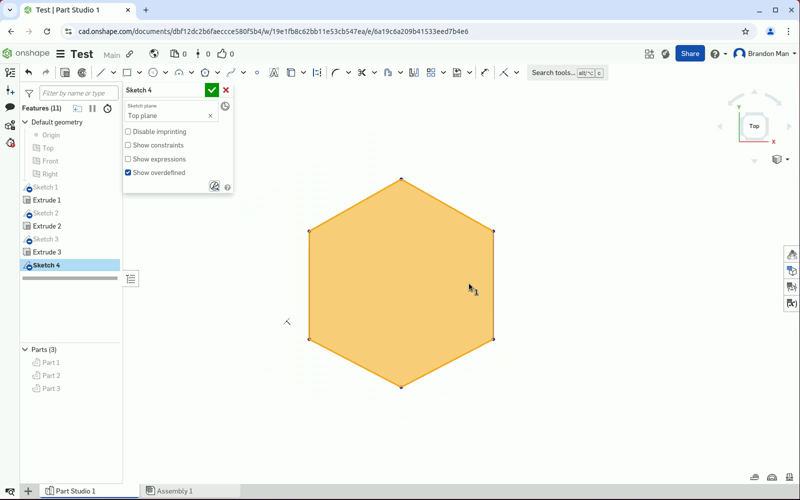
scroll(-6)
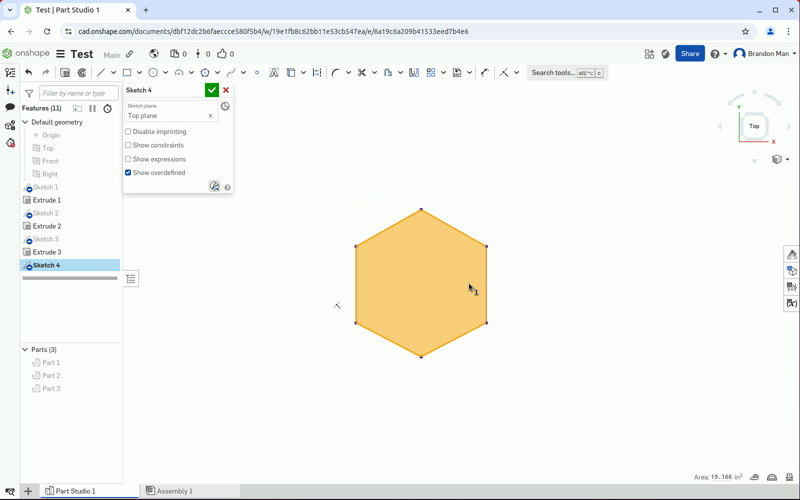
scroll(-6)
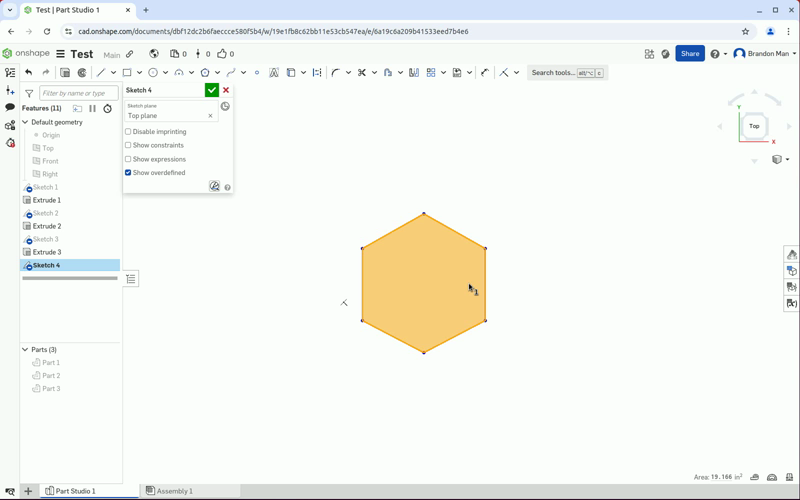
scroll(-6)
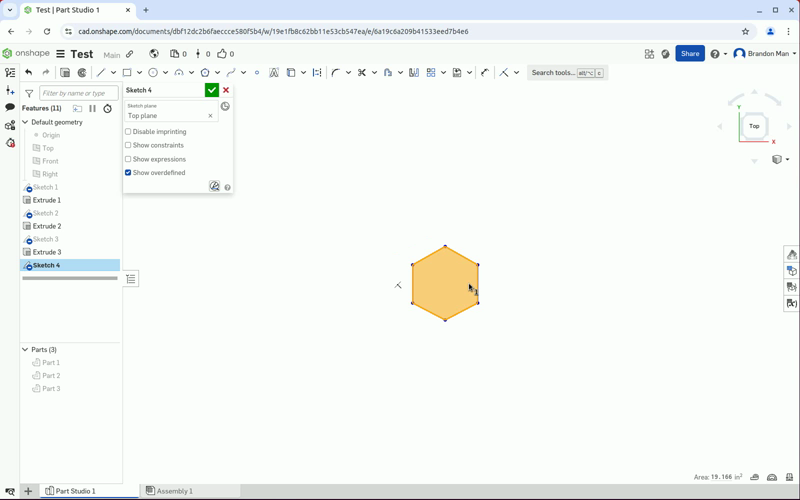
scroll(-6)
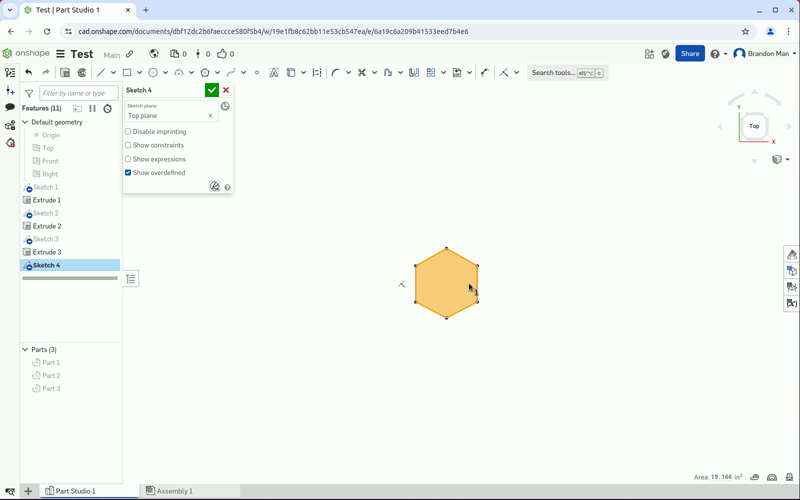
scroll(-6)
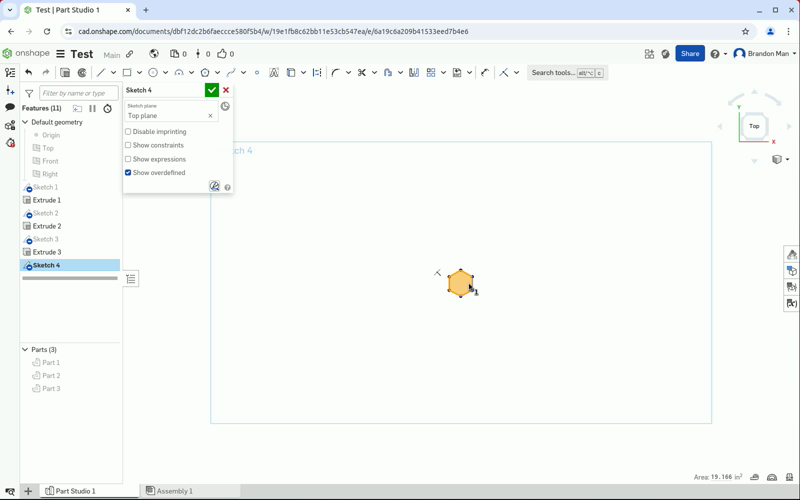
mouse_move(73, 352)
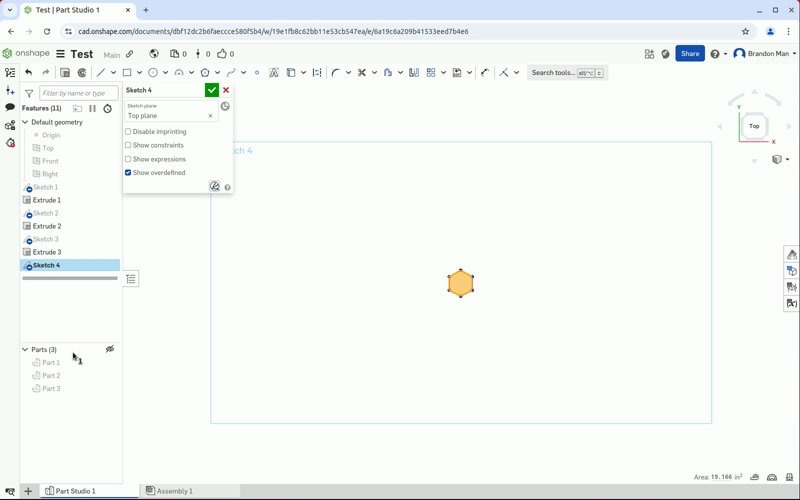
key(shift+y)
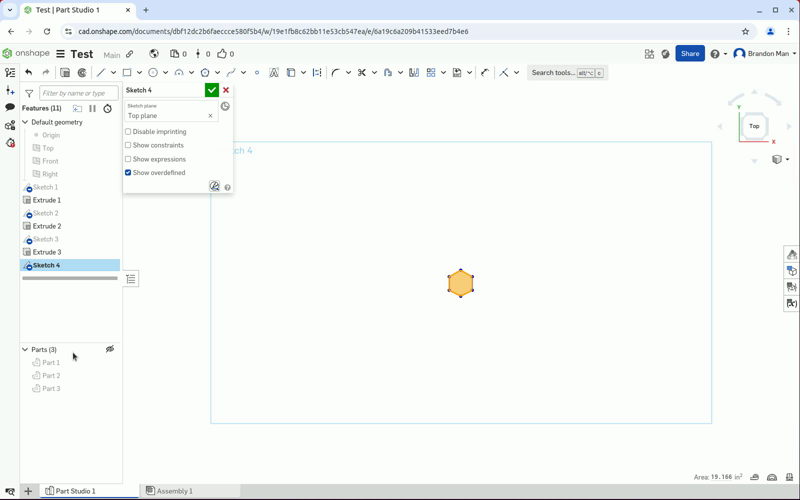
key(shift+e)
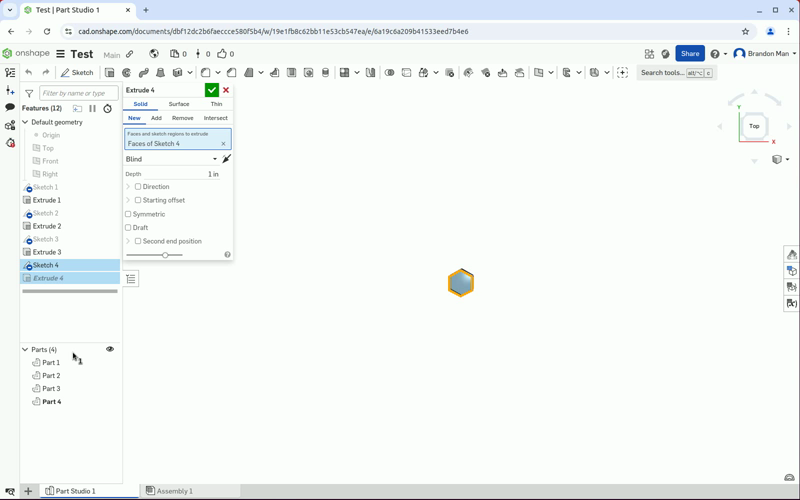
mouse_move(143, 106)
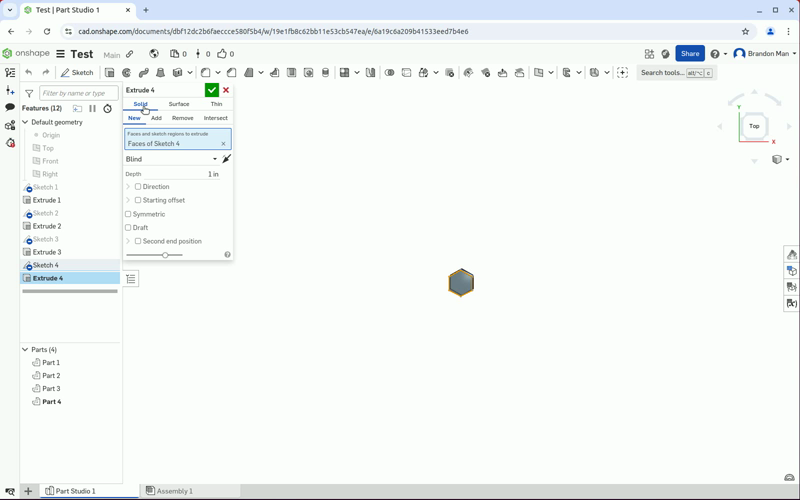
click(143, 106)
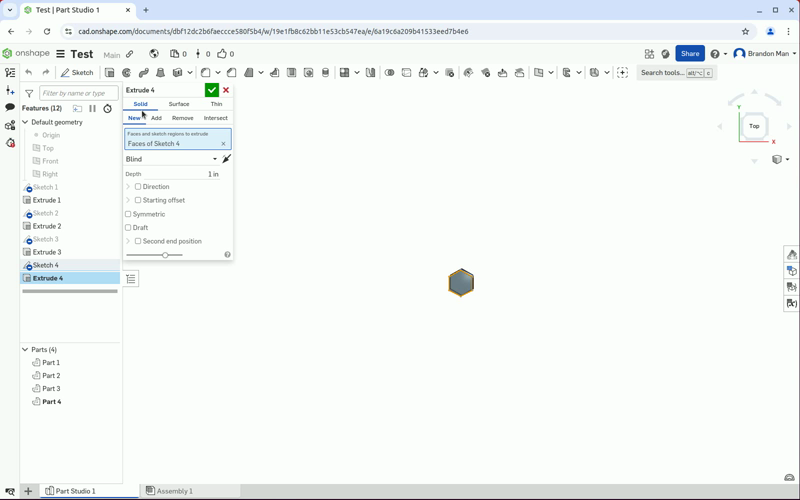
mouse_move(137, 120)
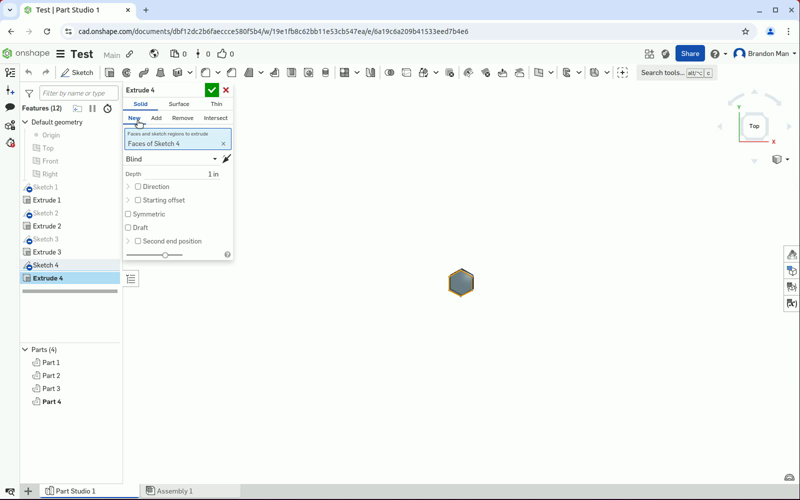
click(137, 120)
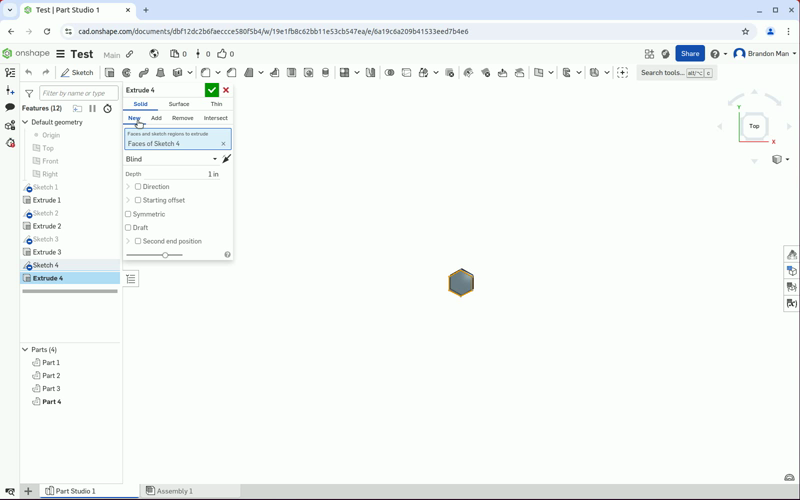
key(tab, 4)
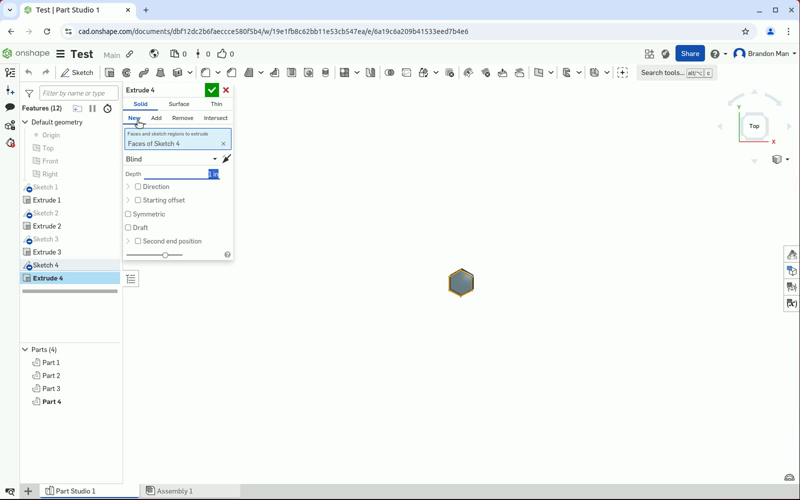
text(23.108)
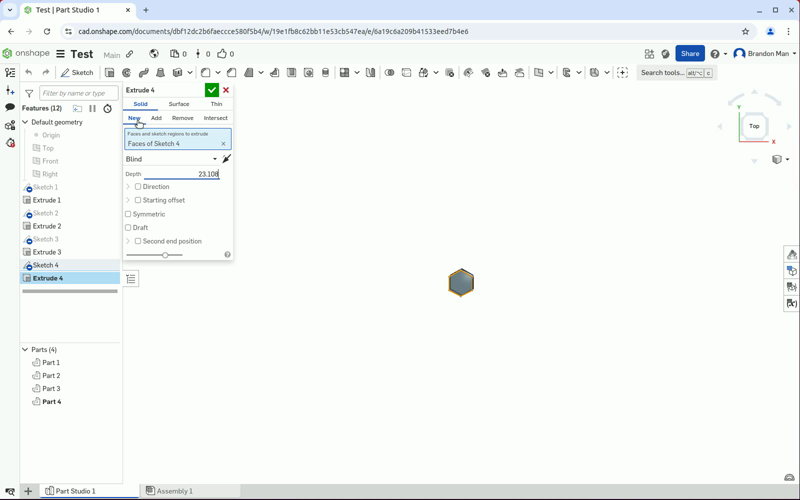
key(enter)
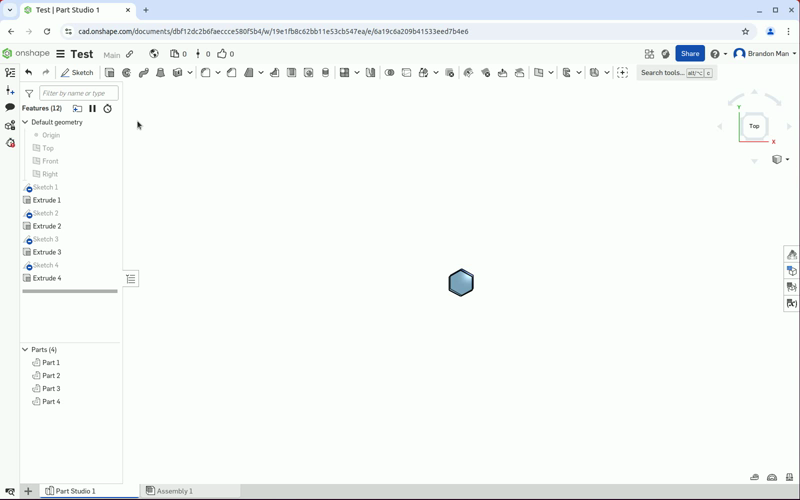
key(shift+h)
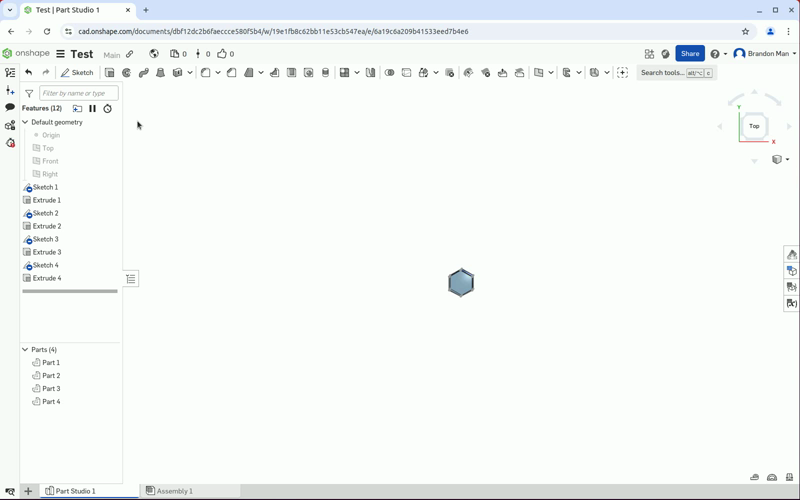
key(shift+h)
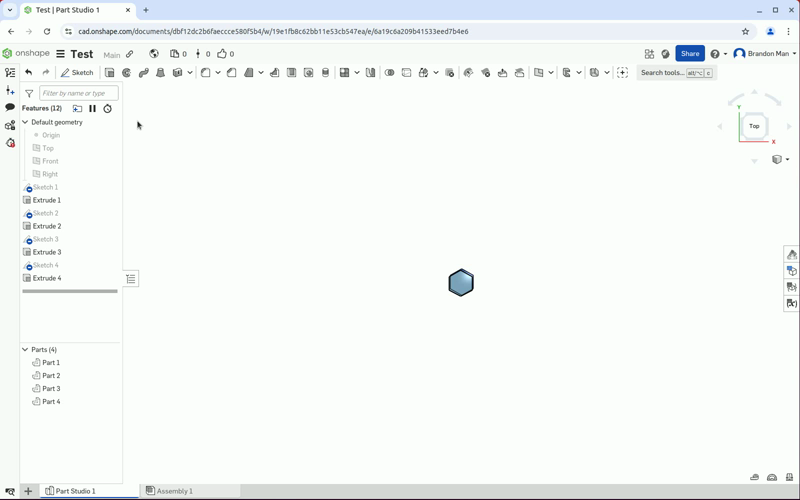
mouse_move(73, 189)
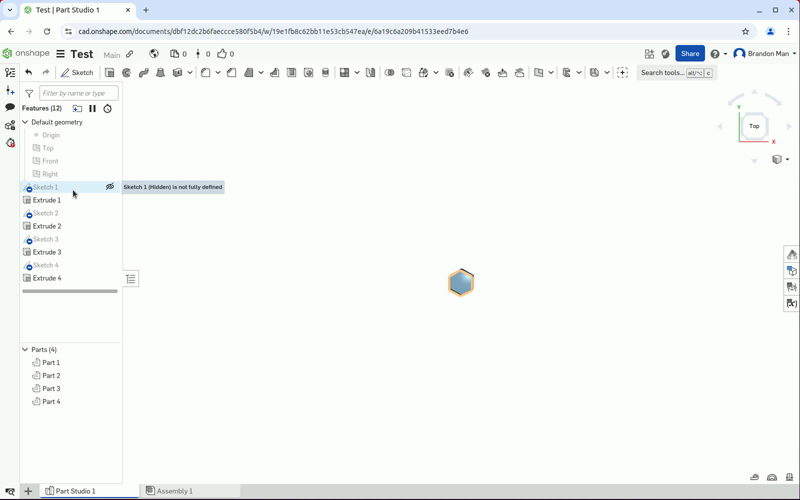
click(73, 189)
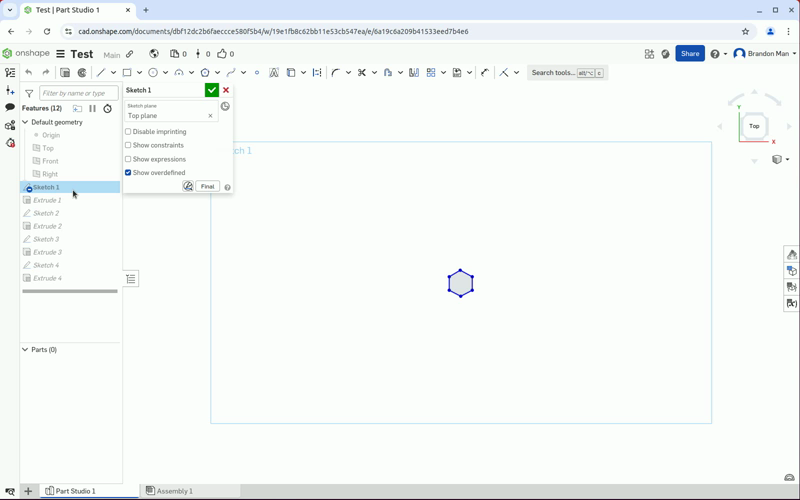
mouse_move(229, 92)
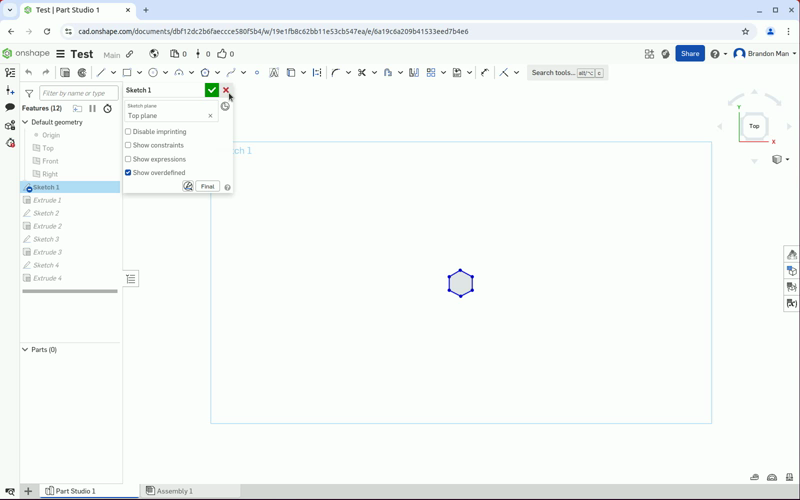
click(229, 92)
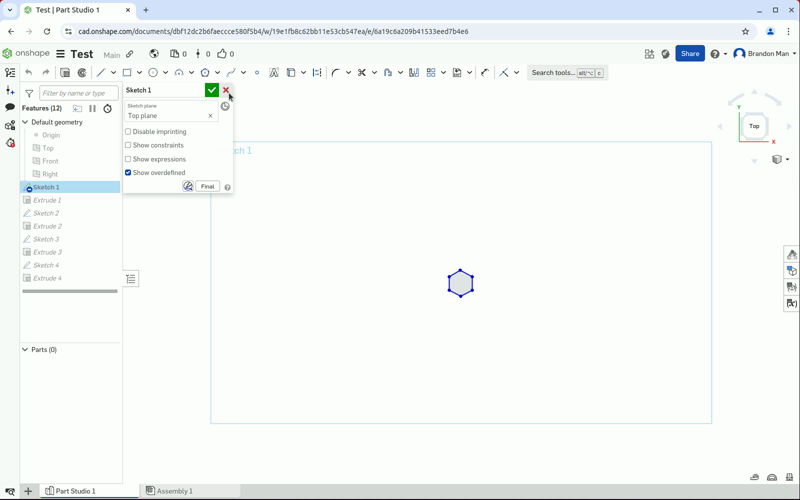
key(shift+s)
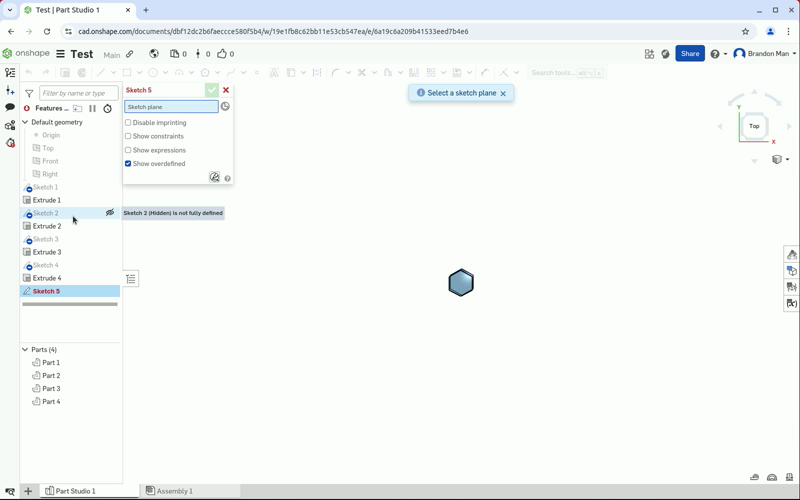
scroll(3)
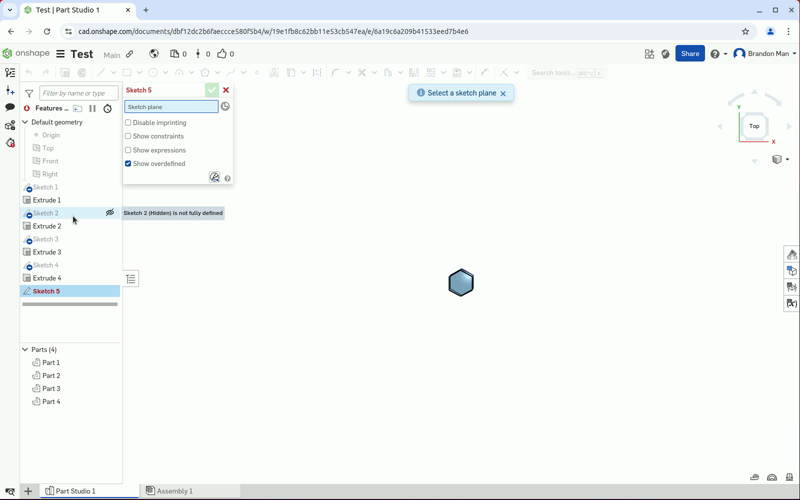
mouse_move(73, 150)
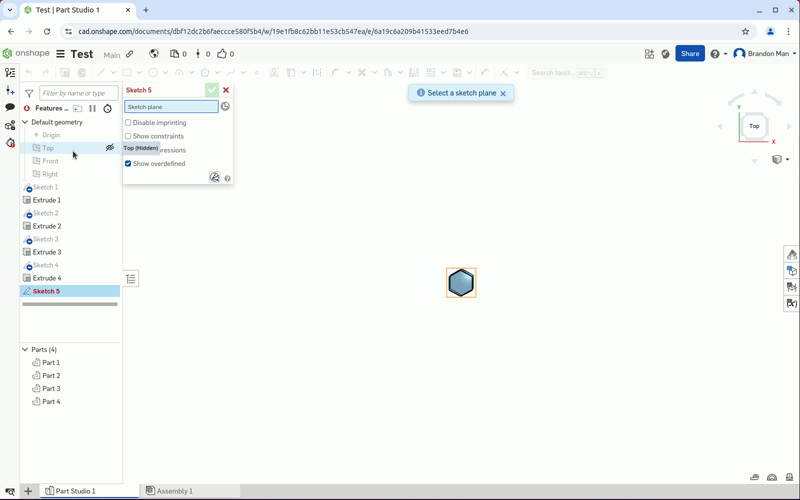
click(73, 150)
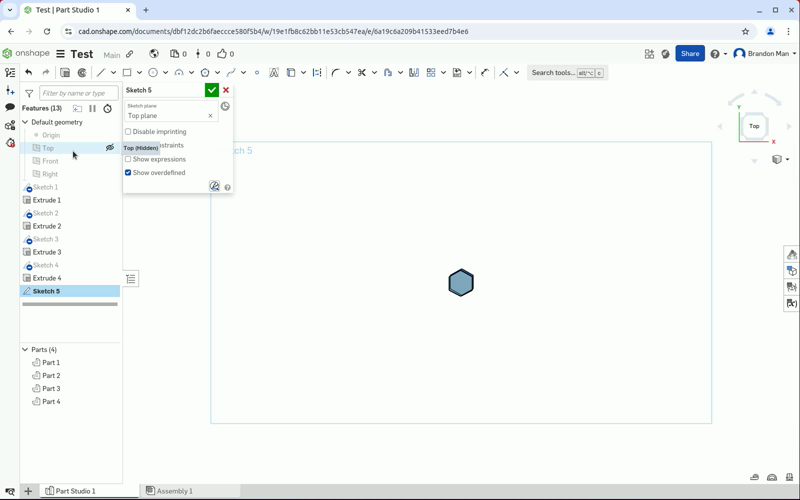
mouse_move(73, 352)
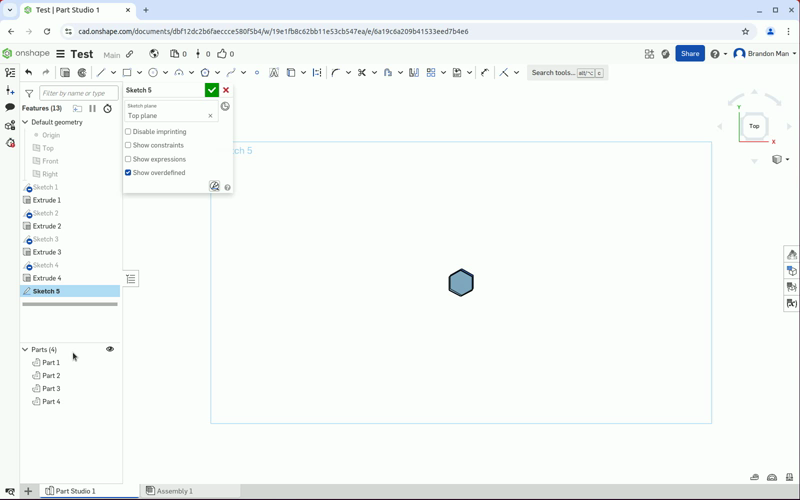
key(y)
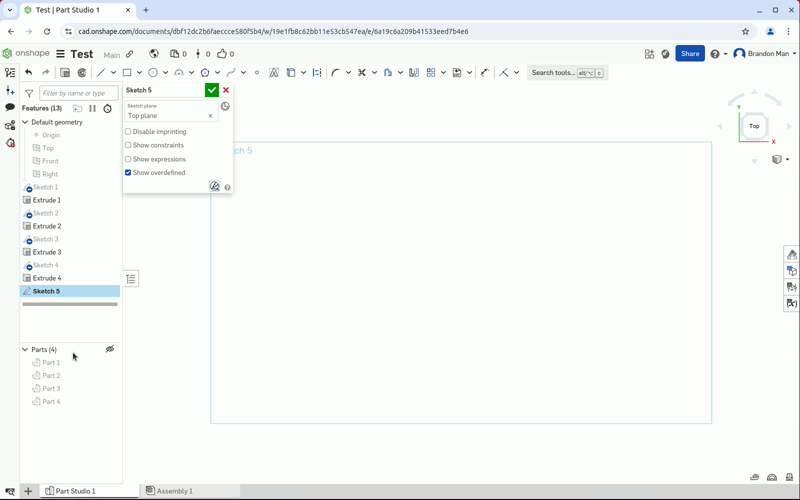
key(l)
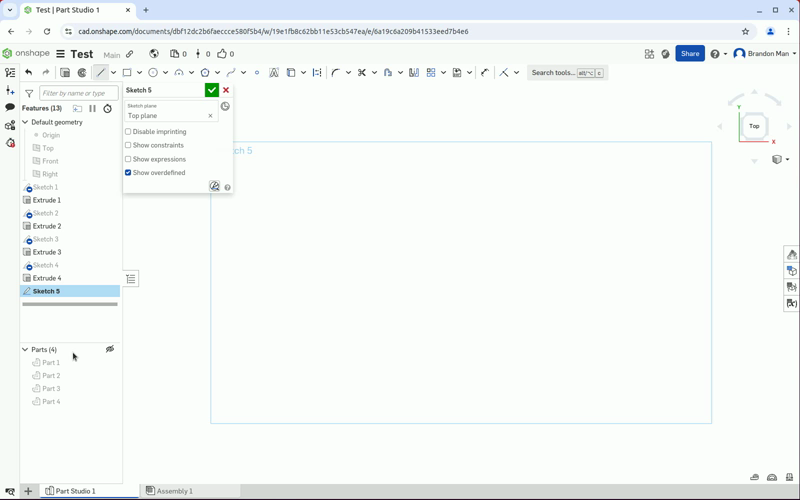
key_down(shift)
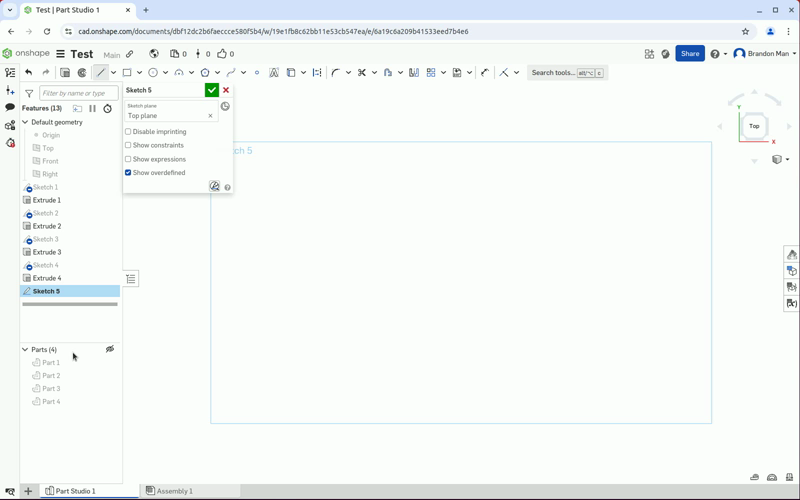
mouse_move(450, 290)
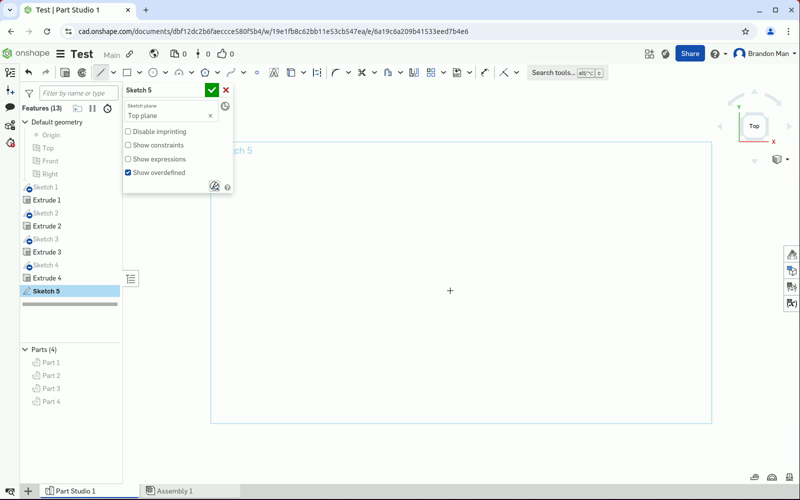
click(450, 290)
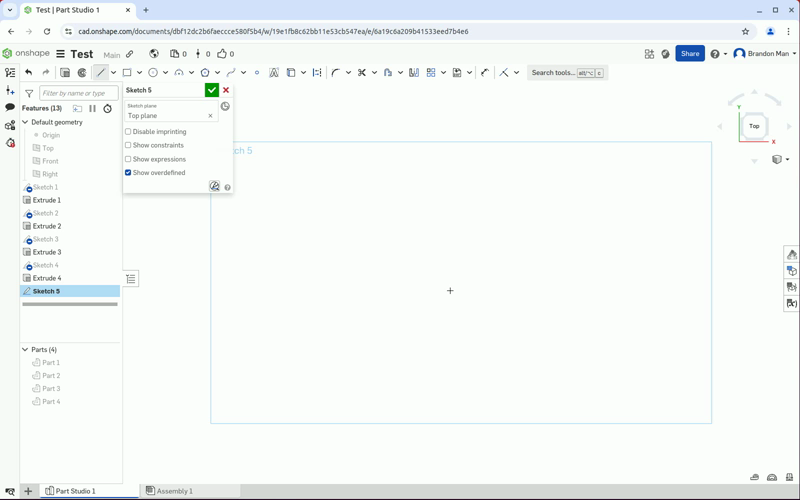
key_up(shift)
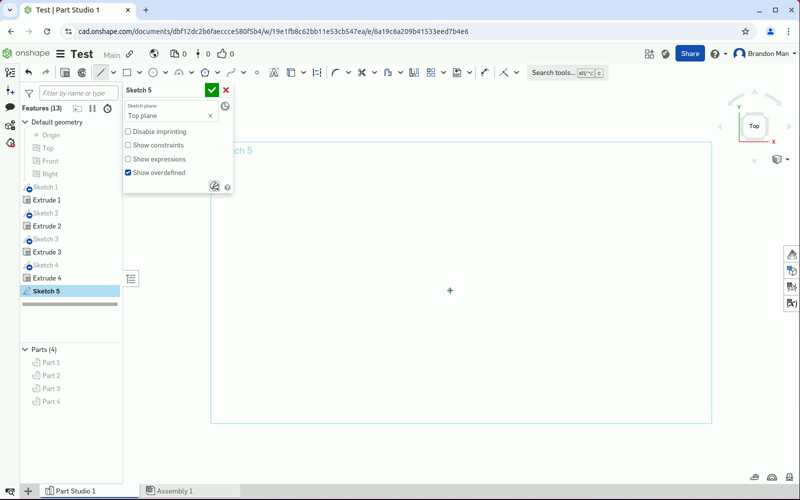
key_down(shift)
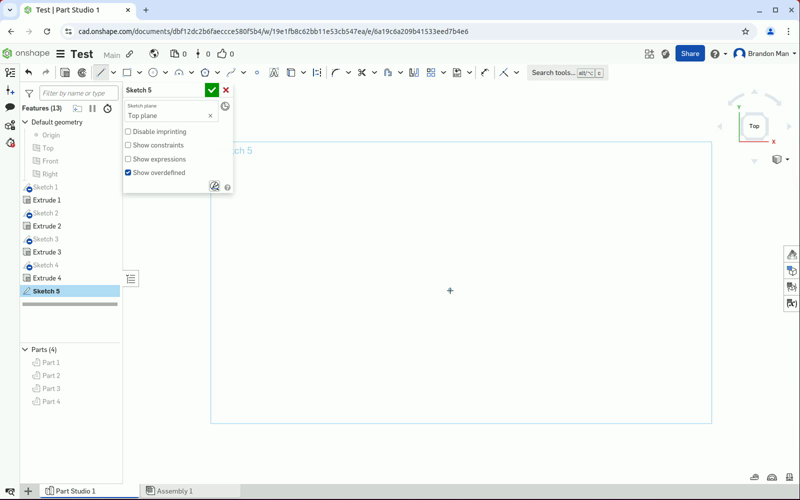
mouse_move(480, 290)
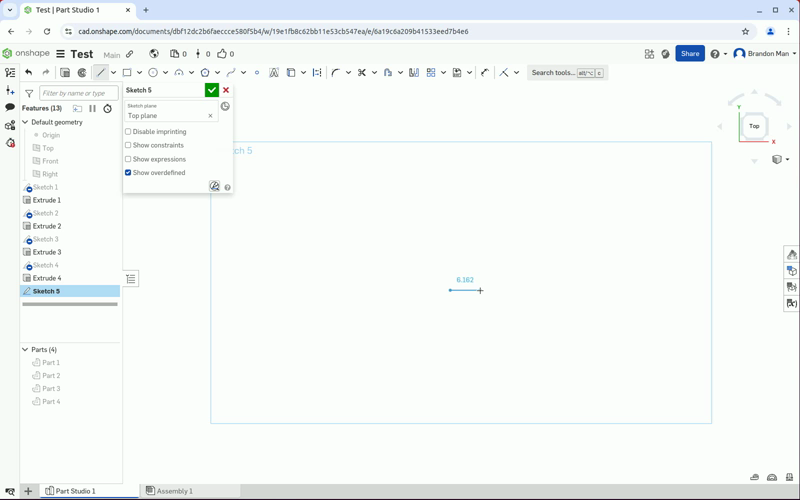
mouse_move(461, 296)
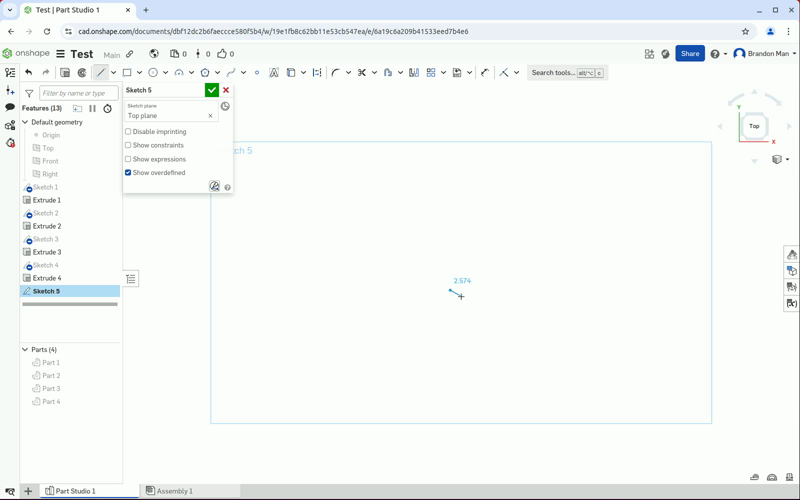
click(461, 296)
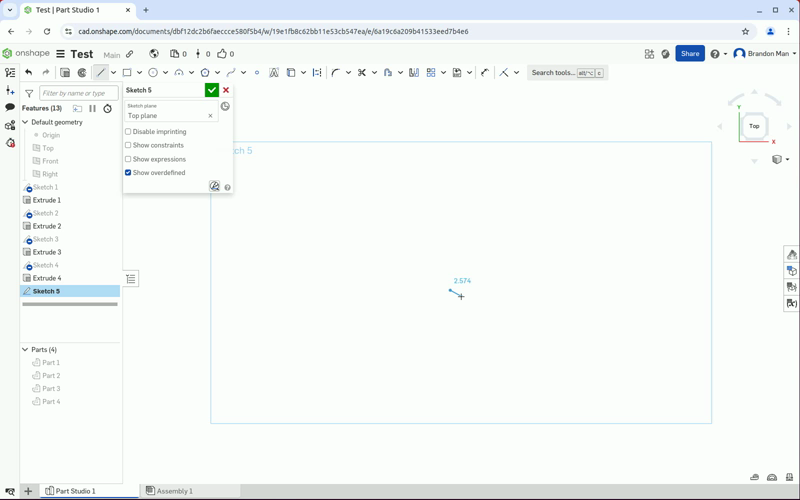
key_up(shift)
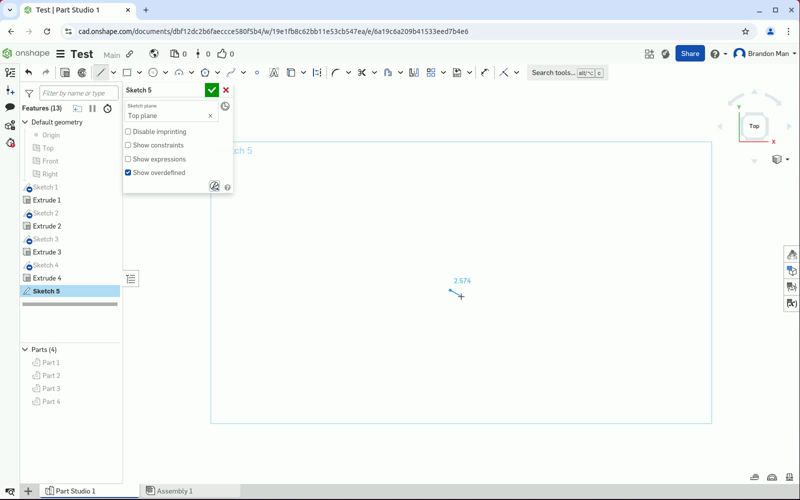
key_down(shift)
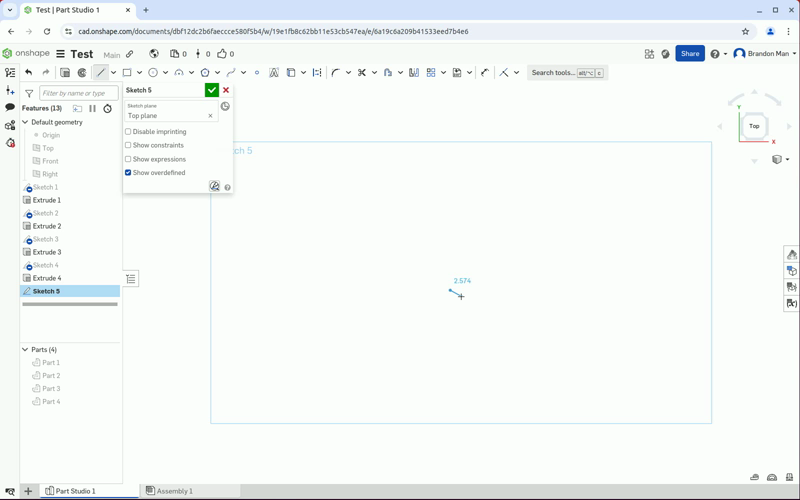
mouse_move(491, 296)
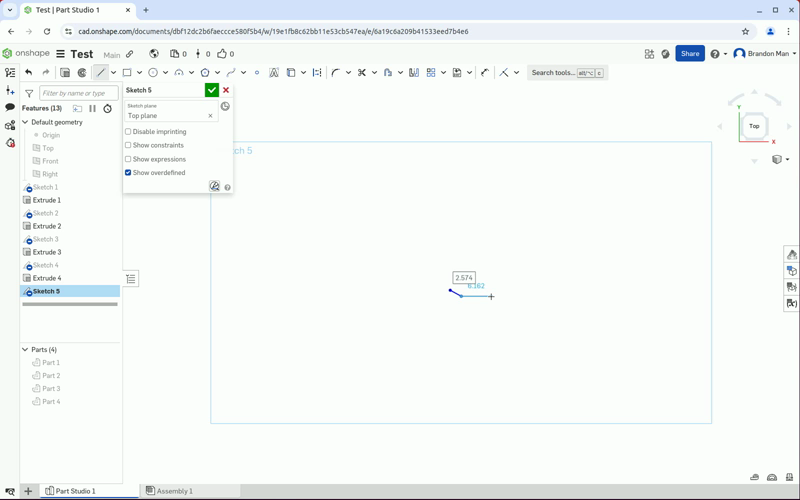
mouse_move(473, 289)
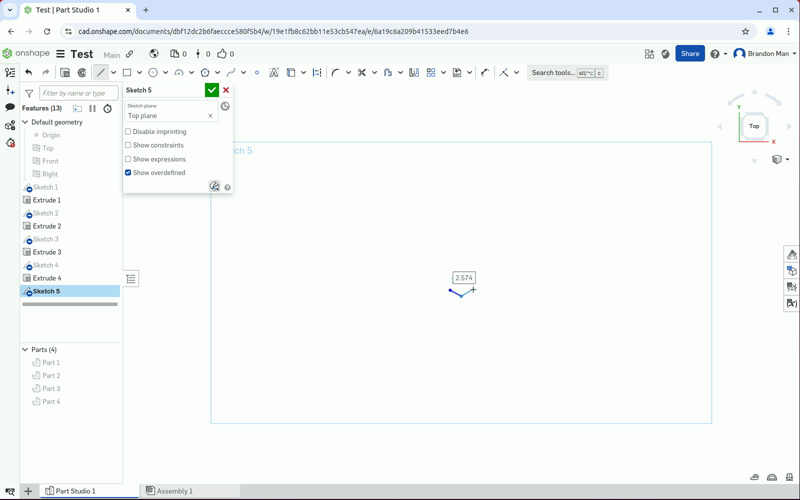
click(473, 289)
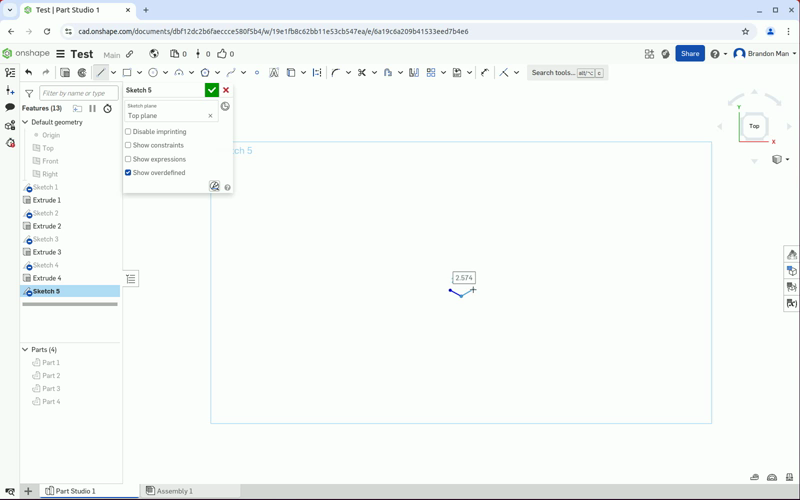
key_up(shift)
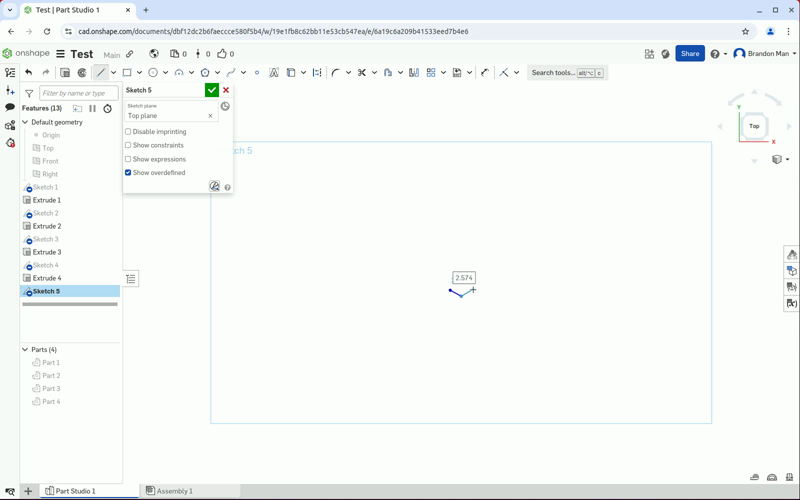
key_down(shift)
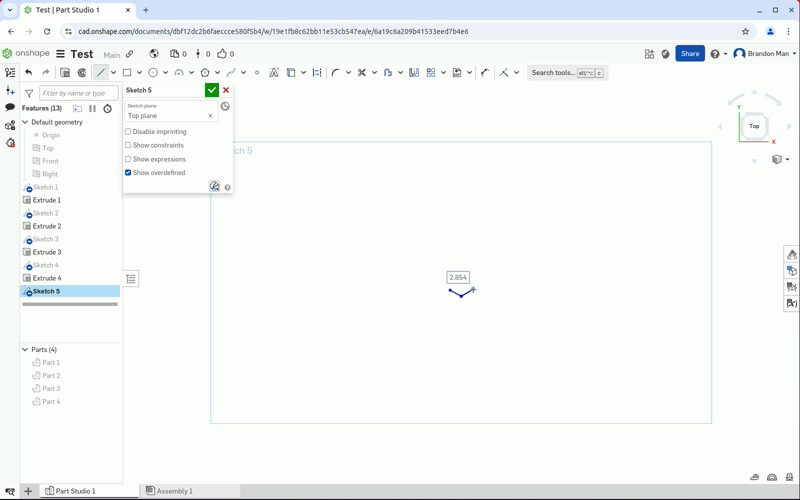
mouse_move(503, 289)
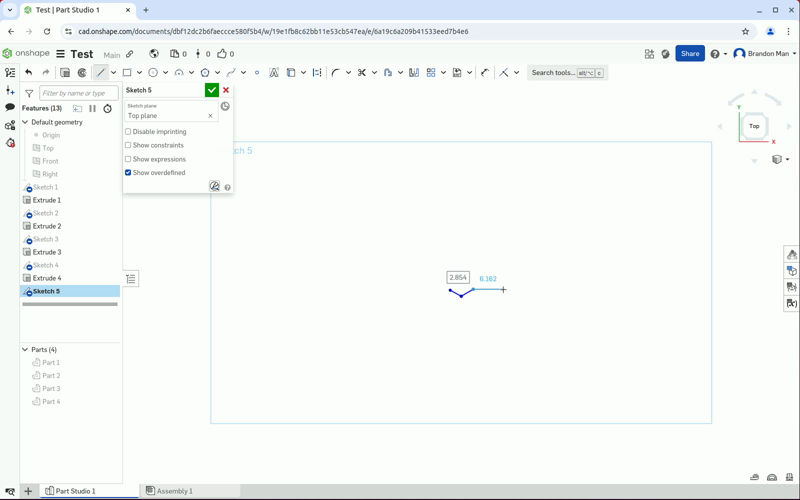
mouse_move(473, 276)
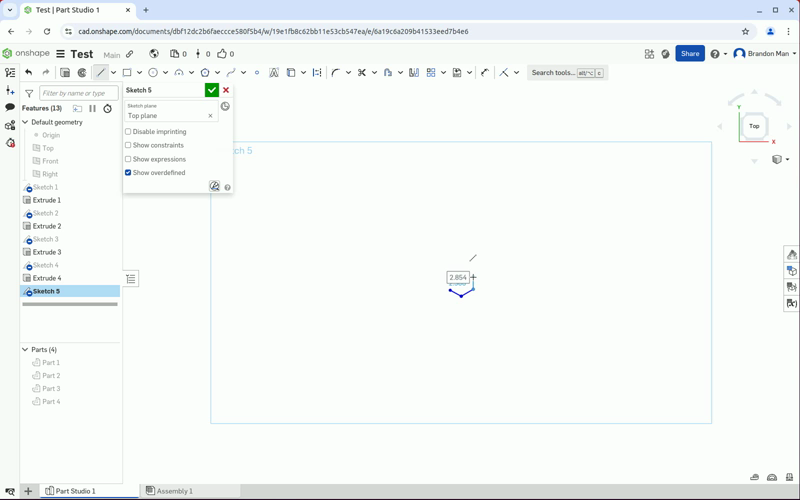
click(473, 276)
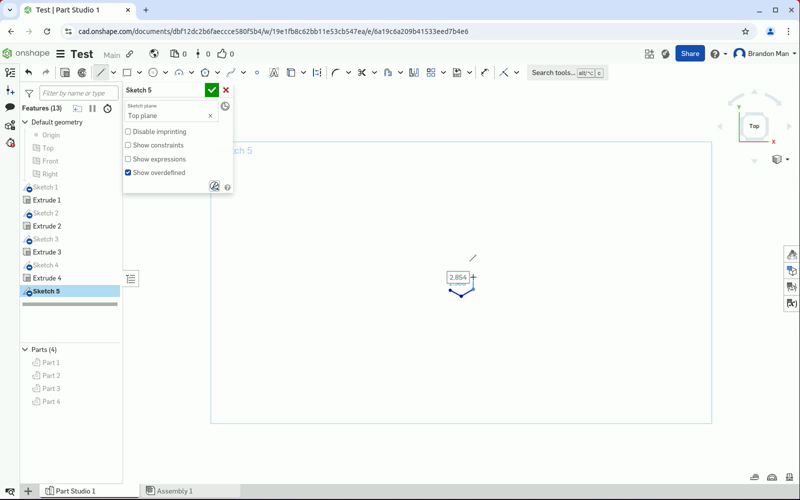
key_up(shift)
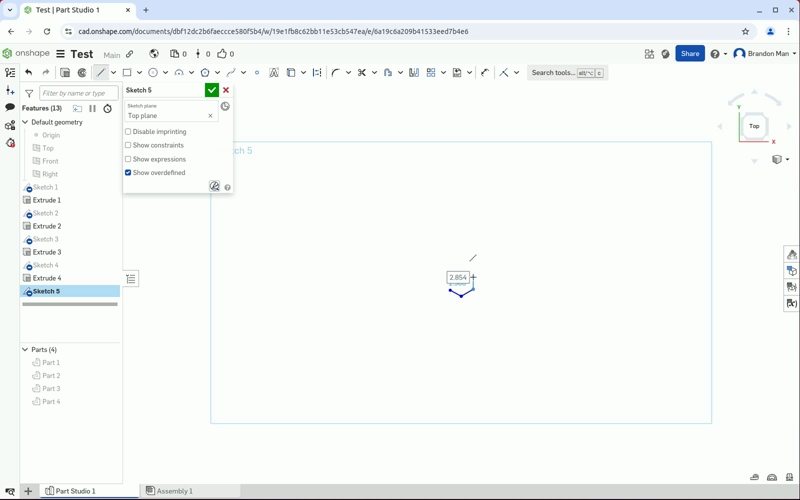
key_down(shift)
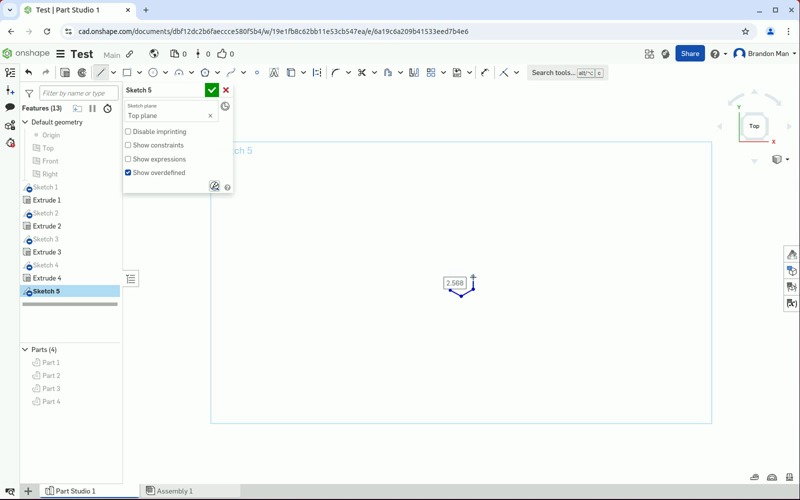
mouse_move(503, 276)
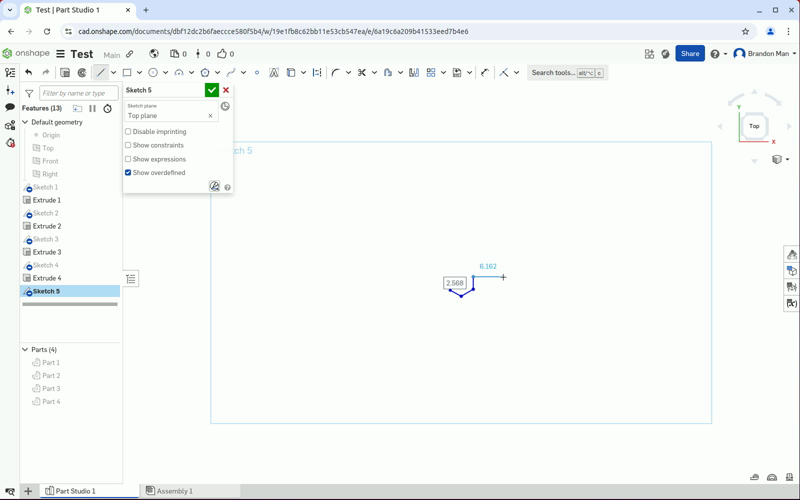
mouse_move(461, 269)
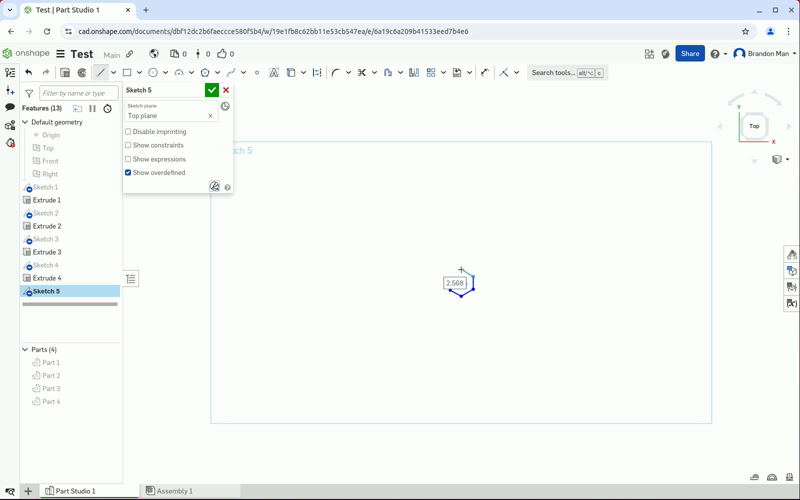
click(461, 269)
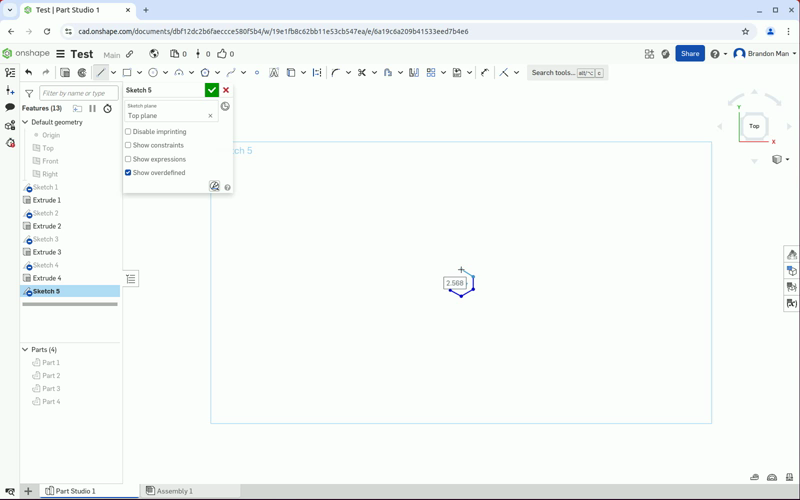
key_up(shift)
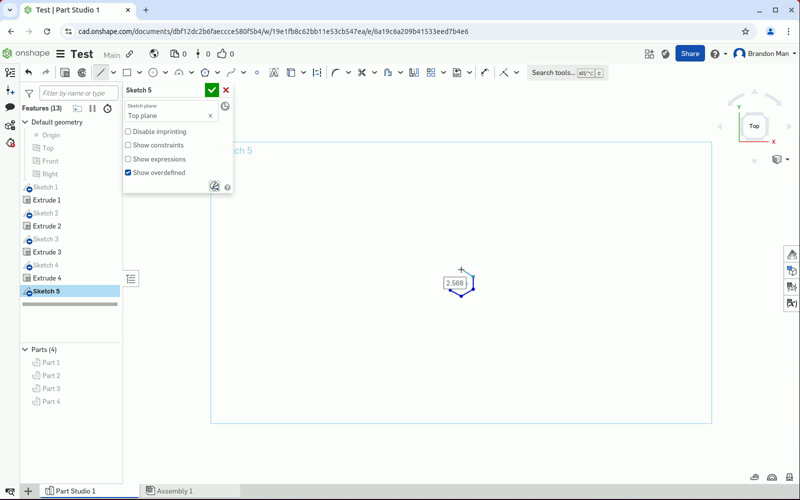
key_down(shift)
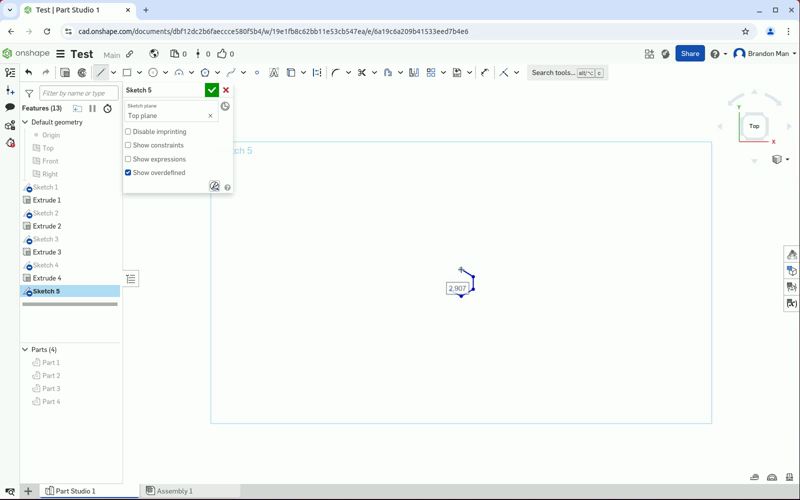
mouse_move(491, 269)
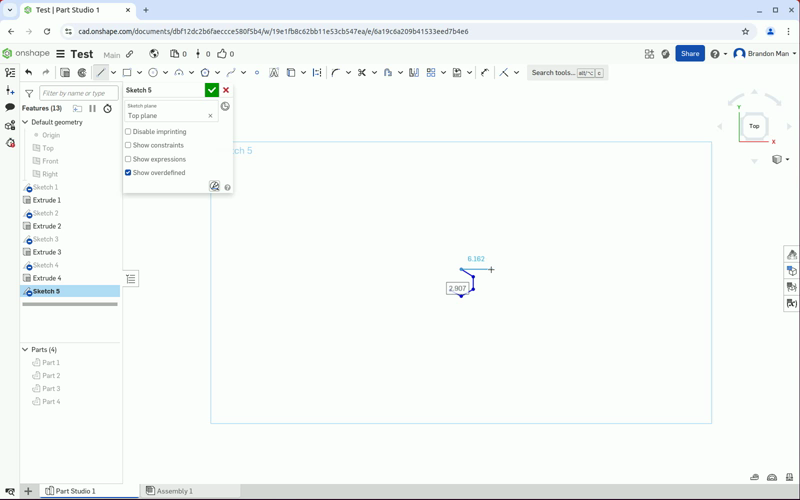
mouse_move(450, 275)
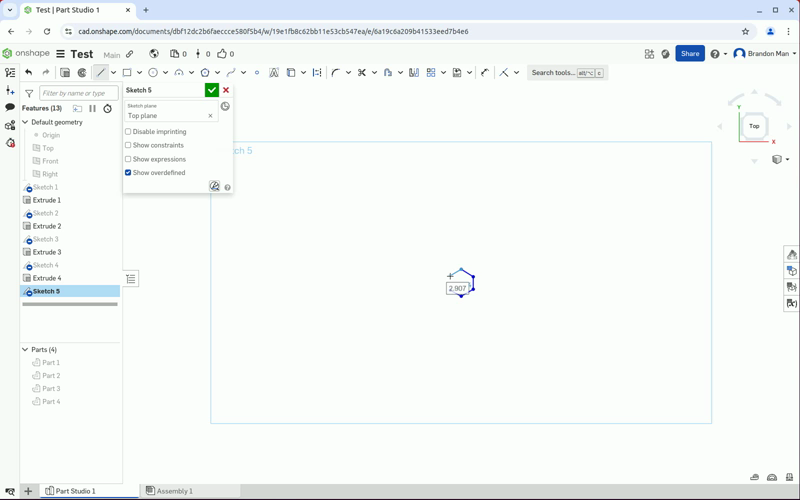
click(450, 275)
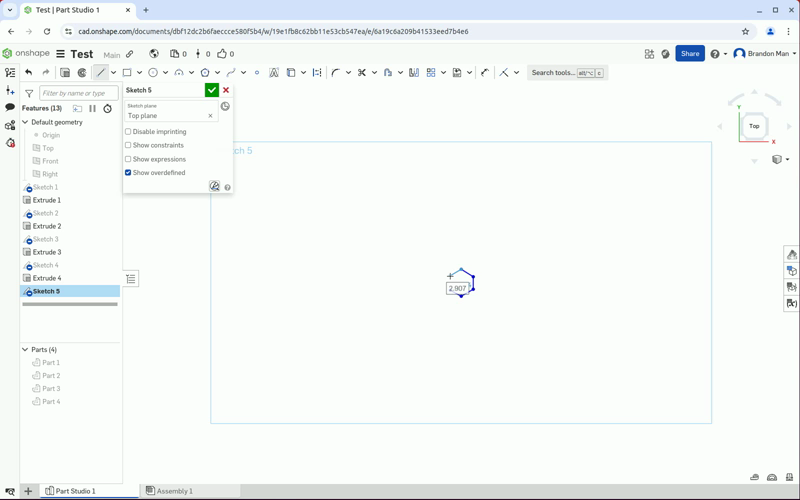
key_up(shift)
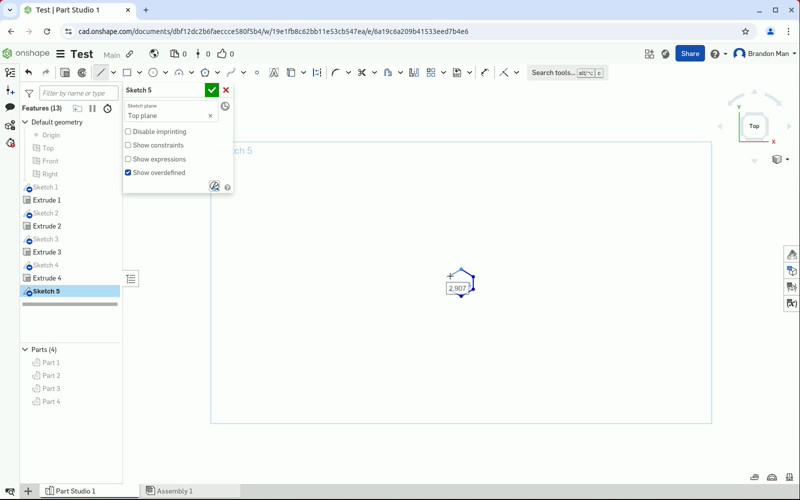
mouse_move(480, 275)
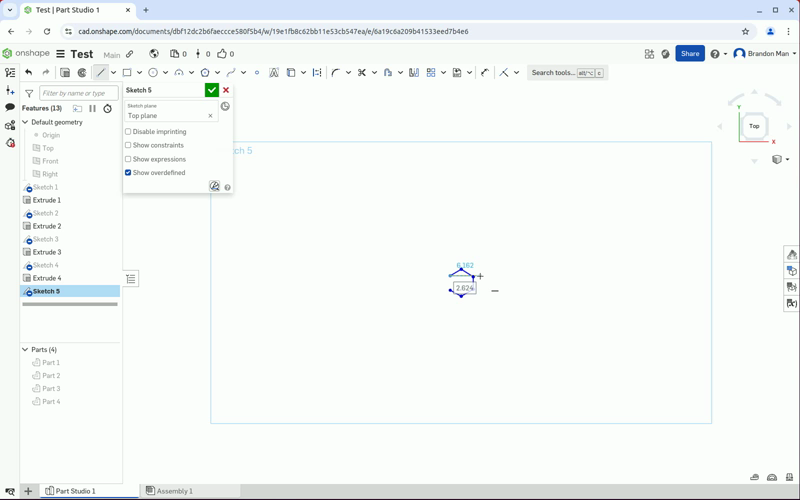
key_down(shift)
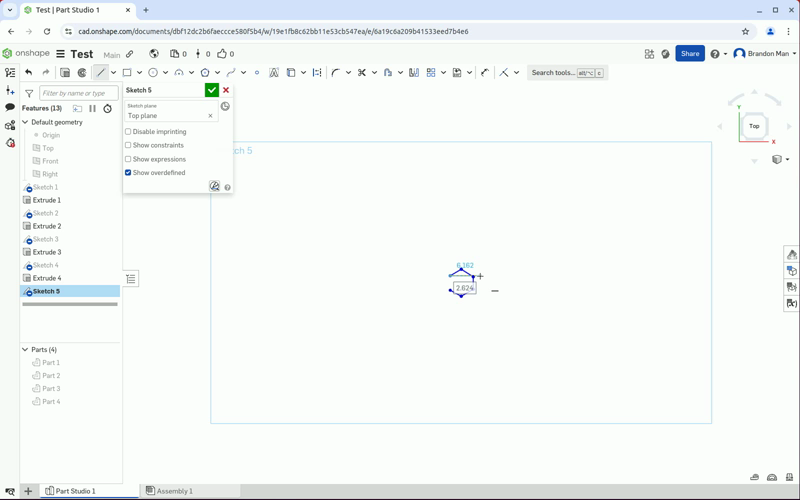
mouse_move(450, 290)
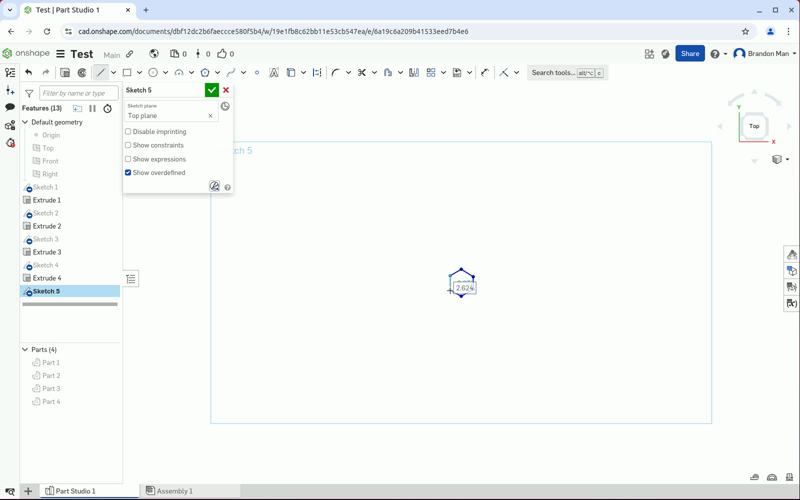
key_up(shift)
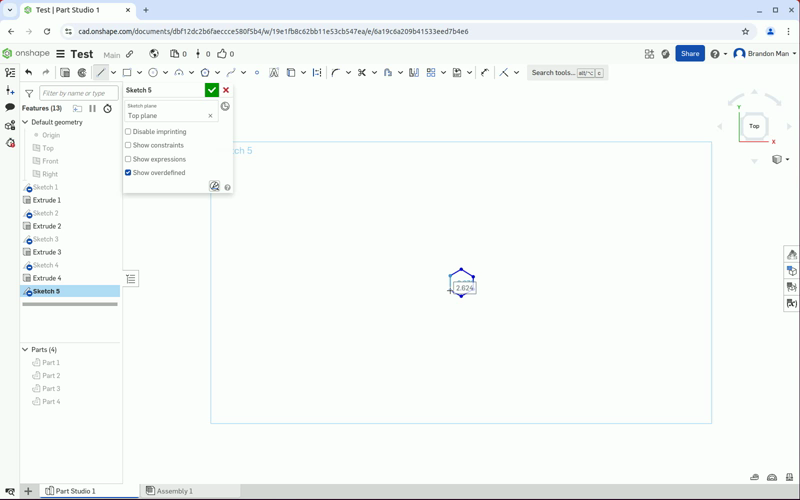
click(450, 290)
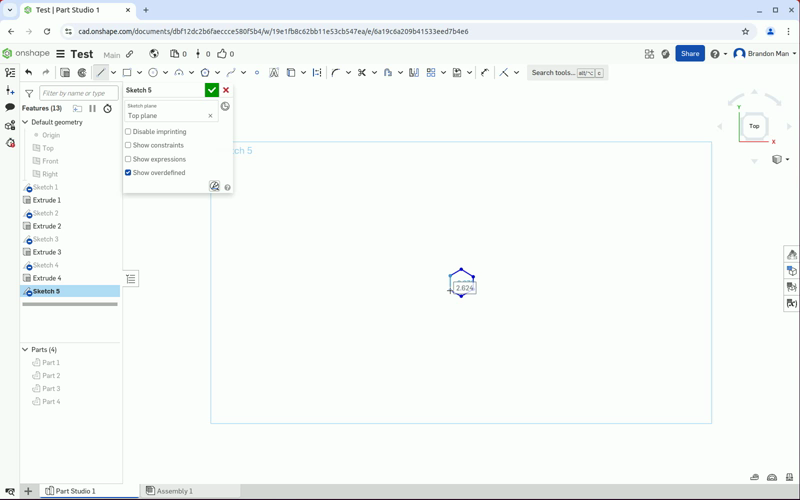
key(esc)
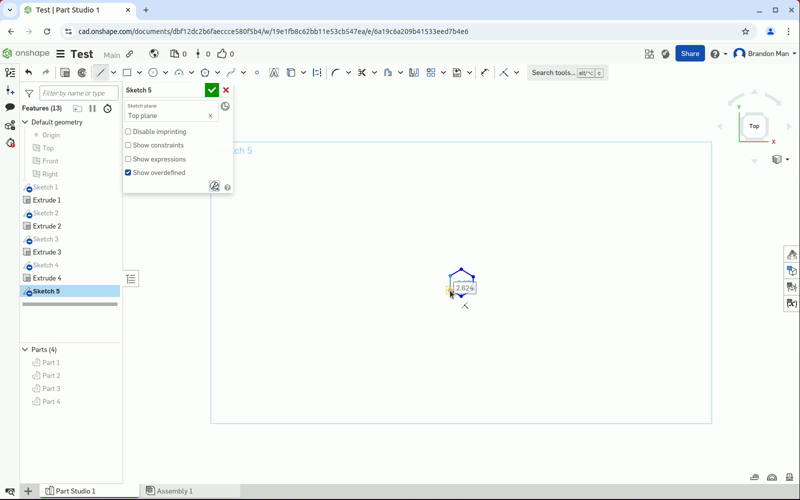
key(c)
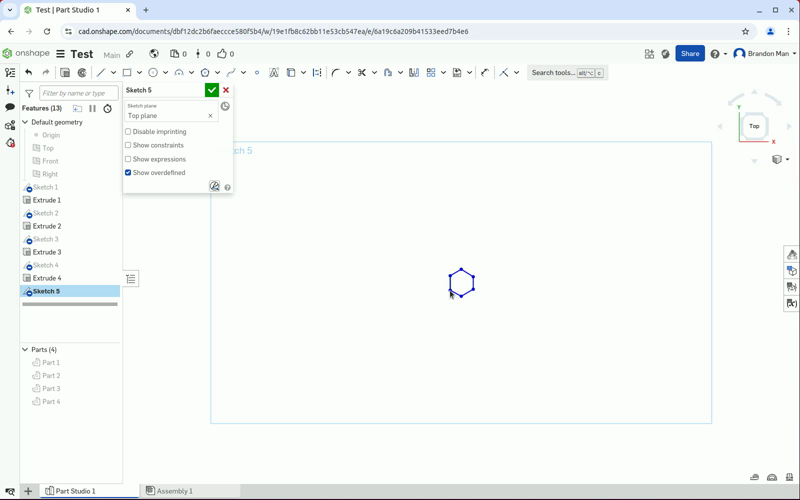
key_down(shift)
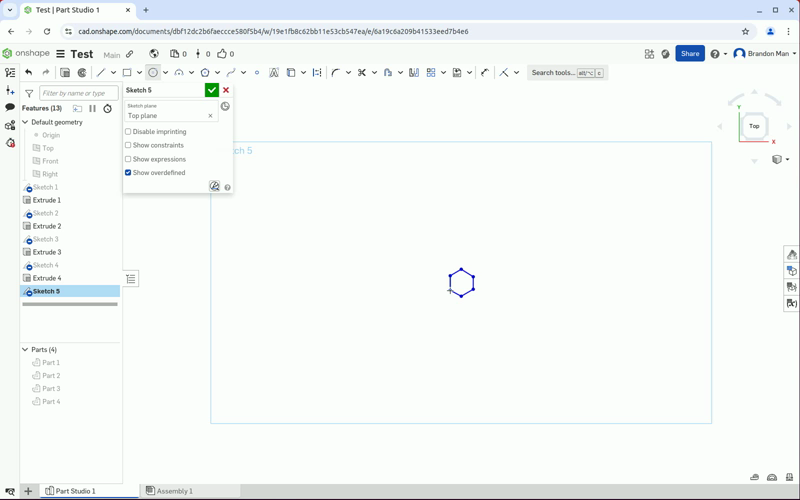
mouse_move(461, 282)
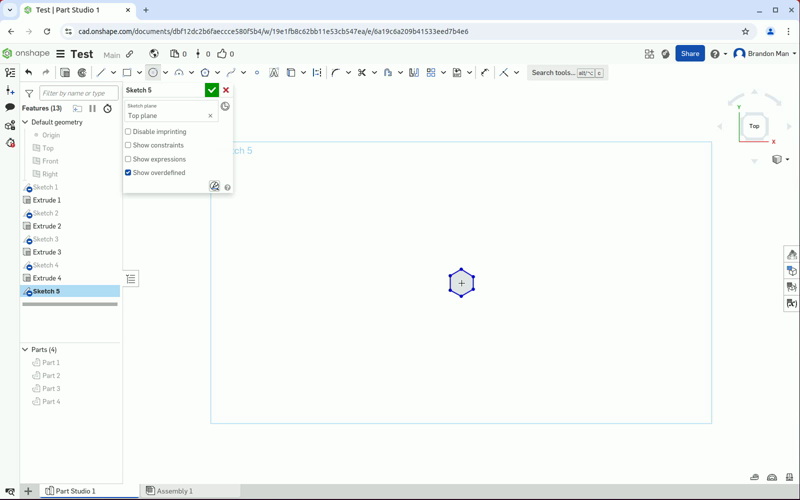
click(461, 282)
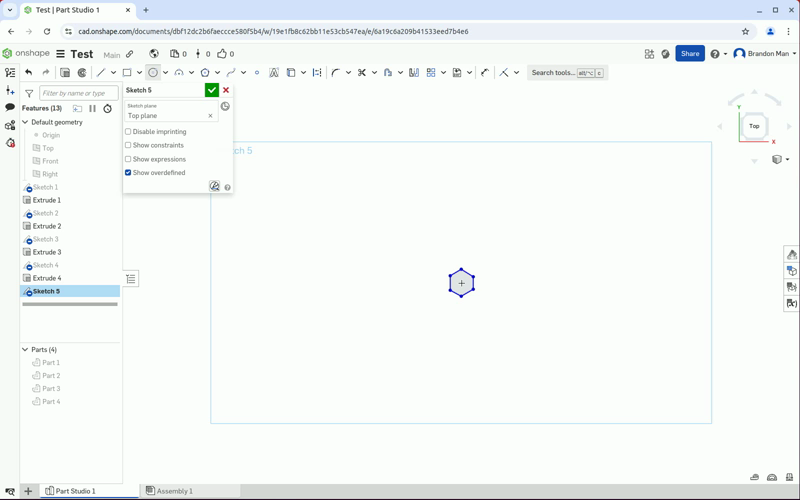
key_up(shift)
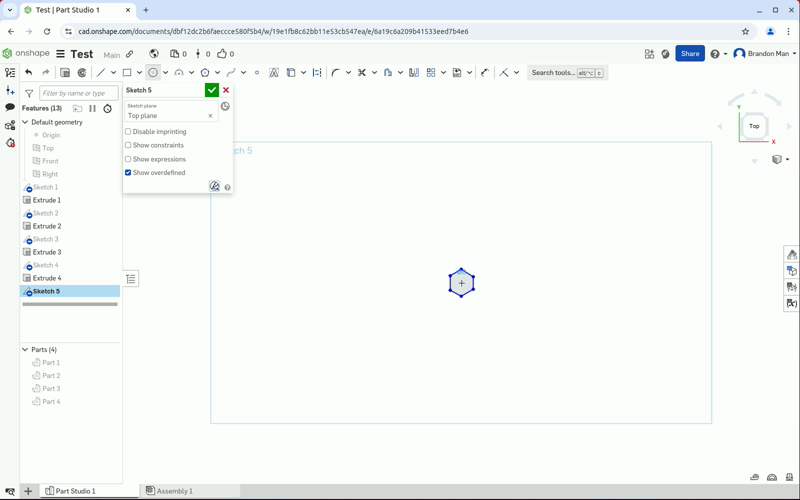
mouse_move(461, 282)
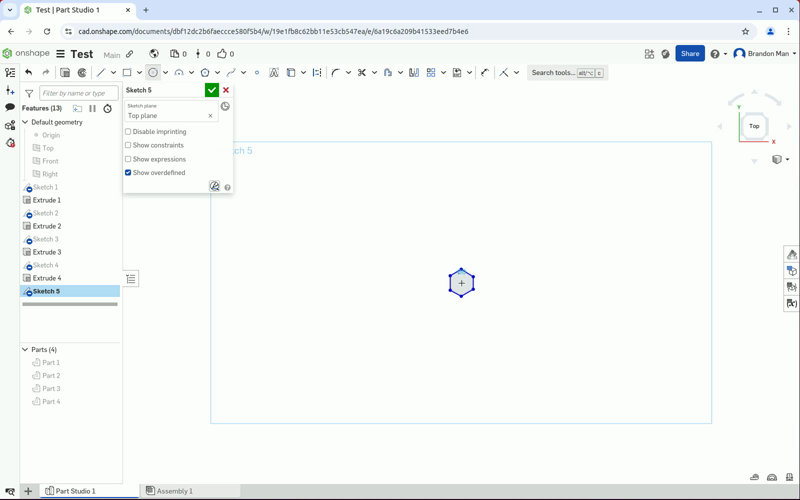
scroll(6)
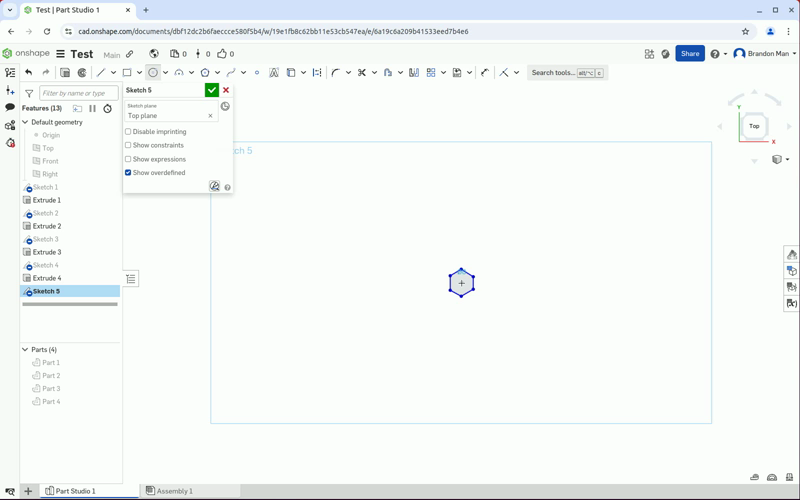
scroll(6)
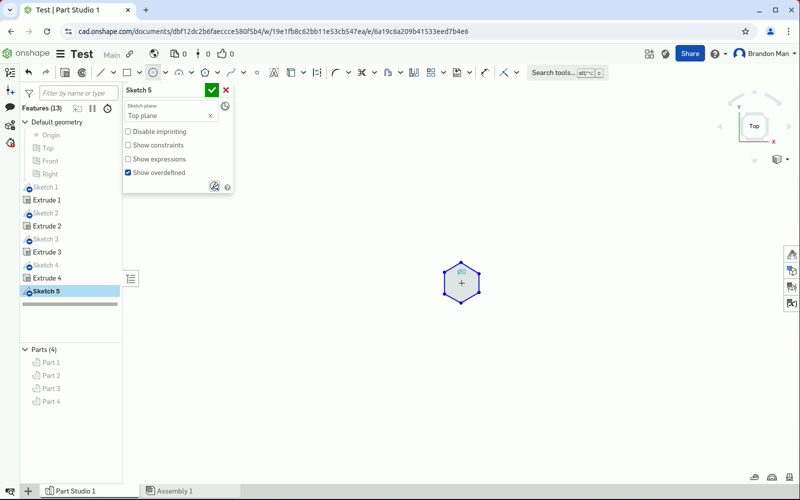
scroll(6)
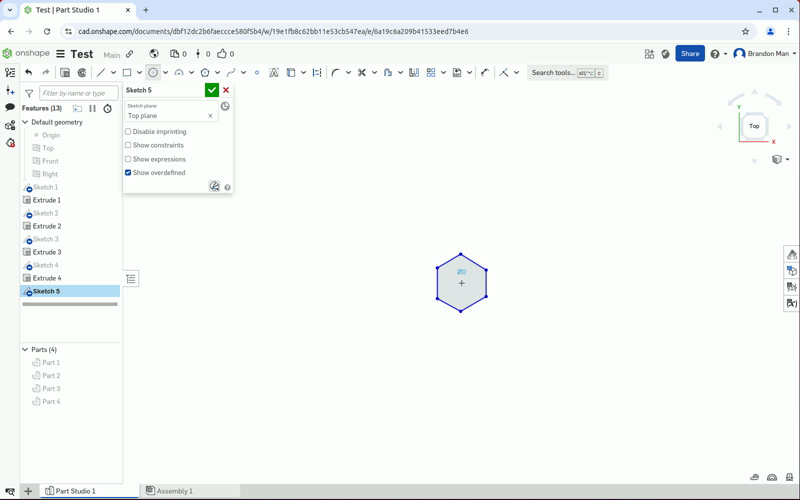
scroll(6)
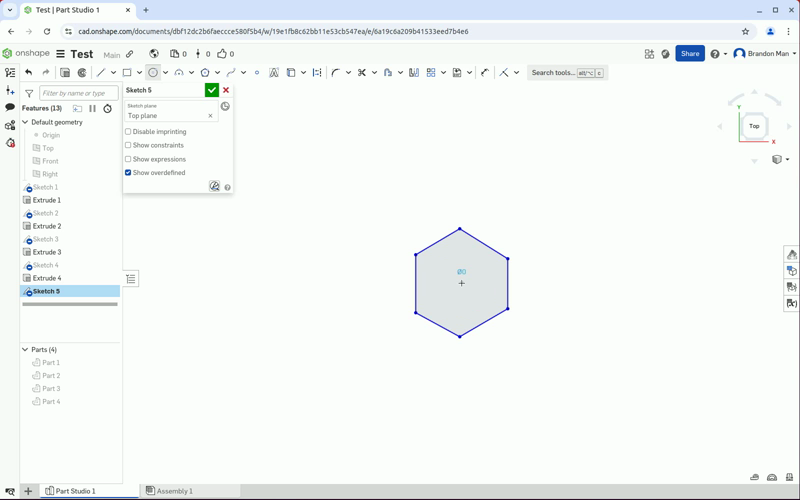
scroll(6)
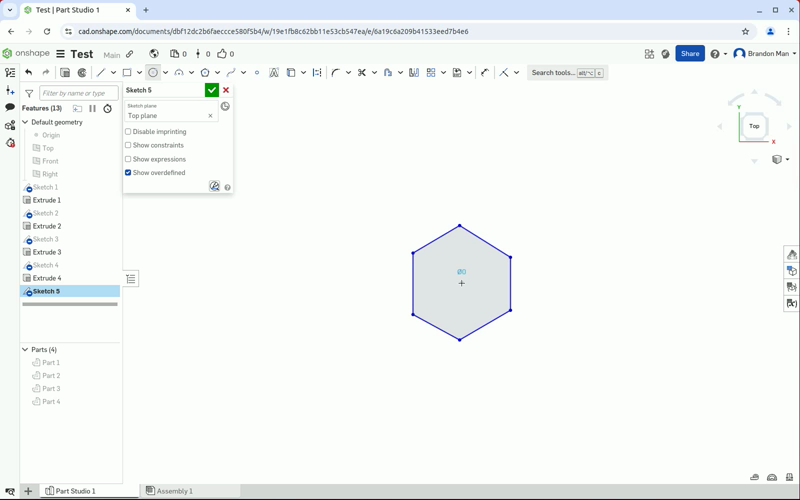
scroll(6)
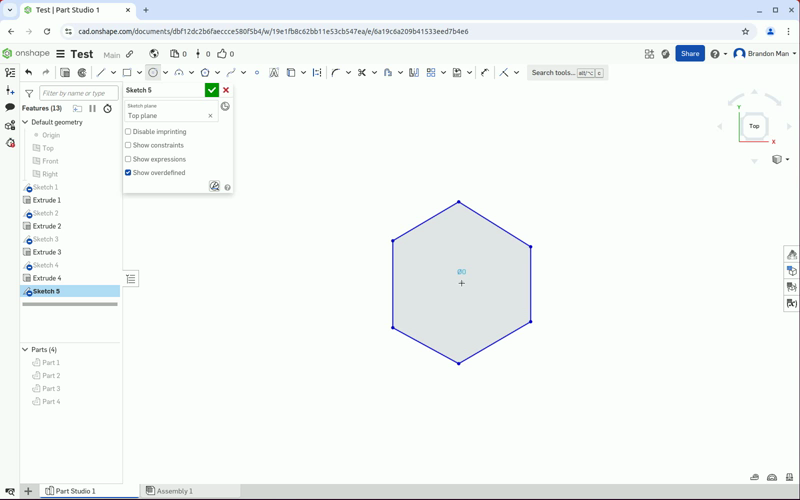
scroll(6)
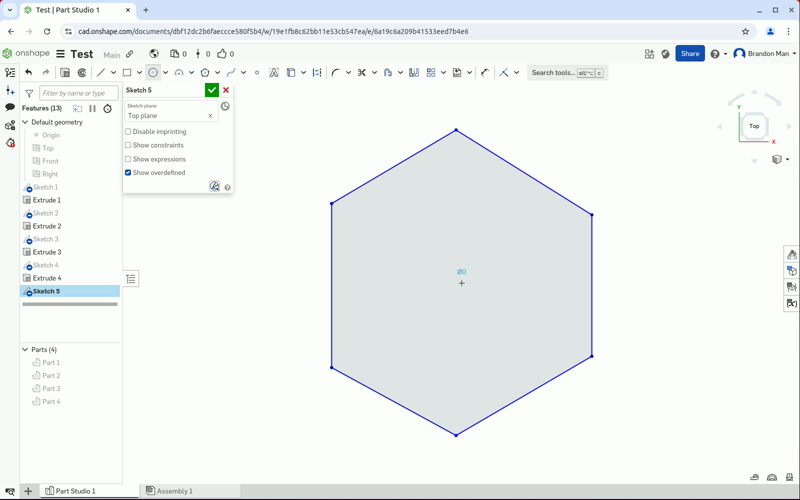
click(461, 282)
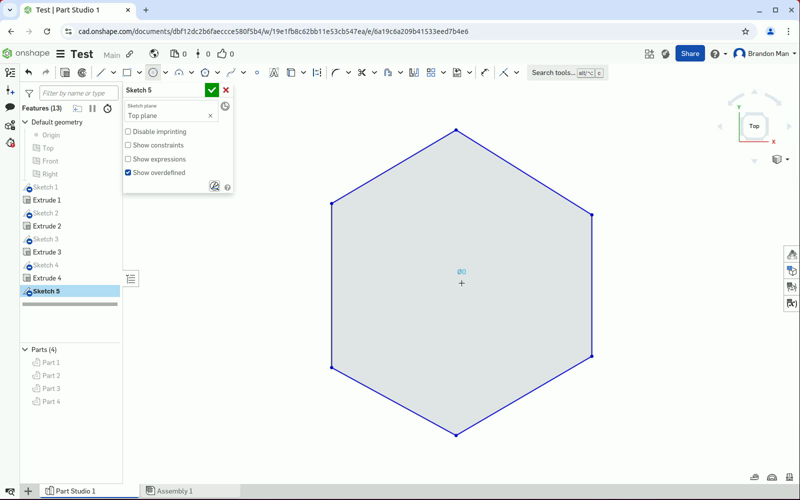
scroll(-6)
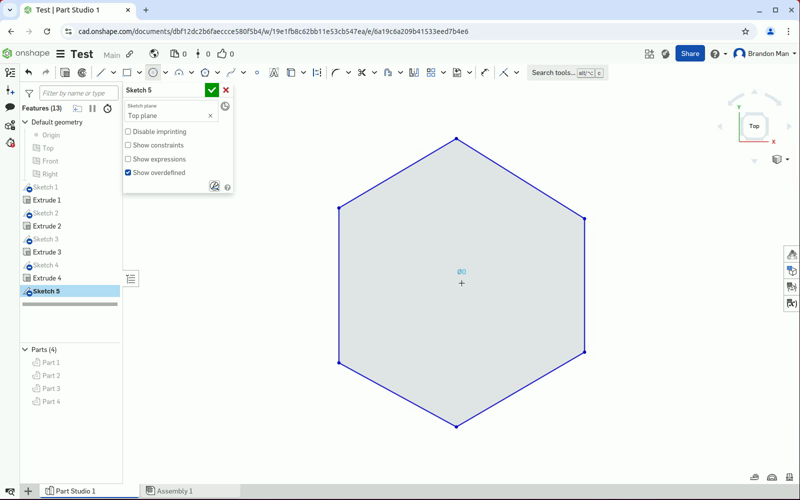
scroll(-6)
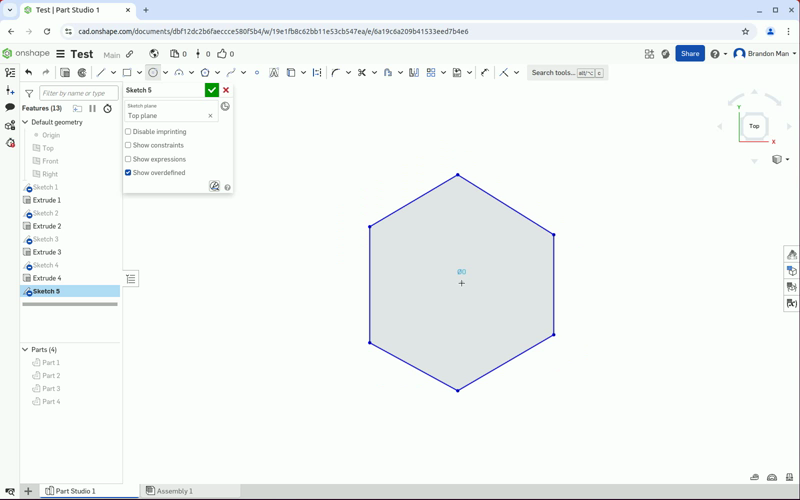
scroll(-6)
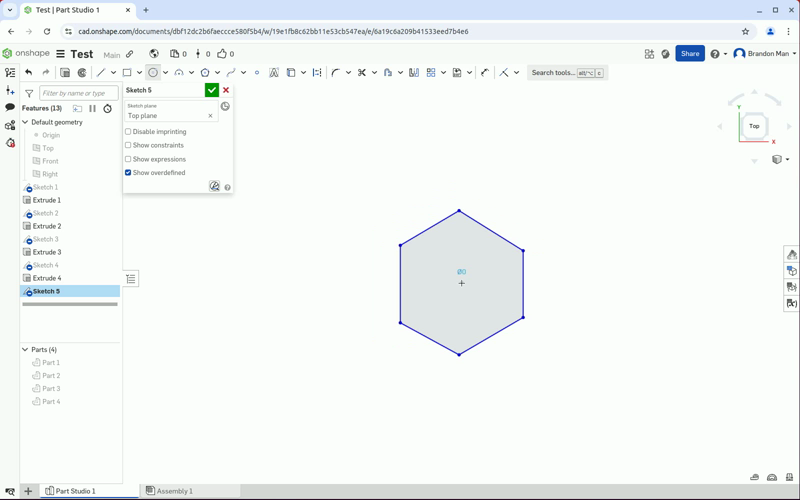
scroll(-6)
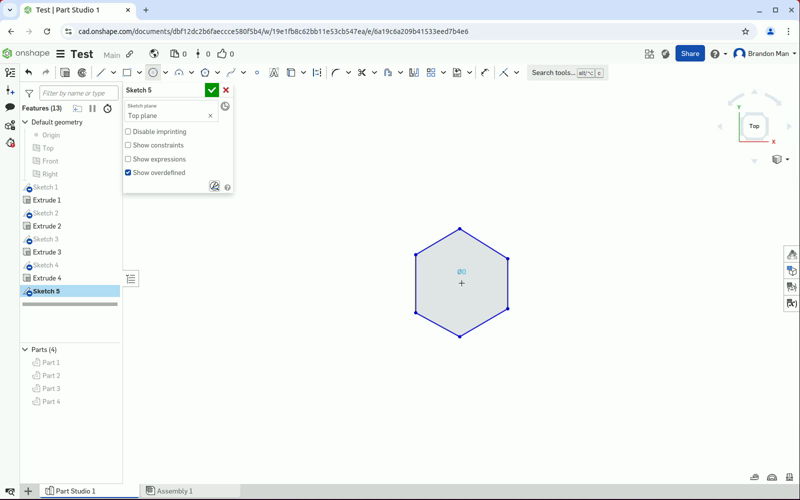
scroll(-6)
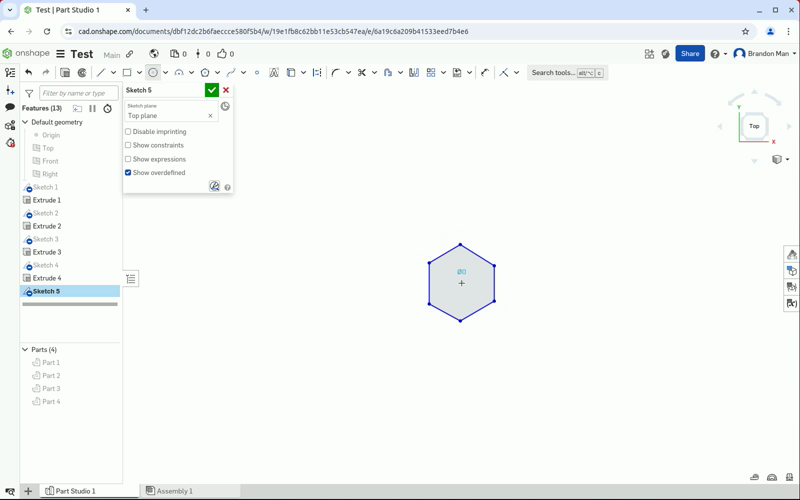
scroll(-6)
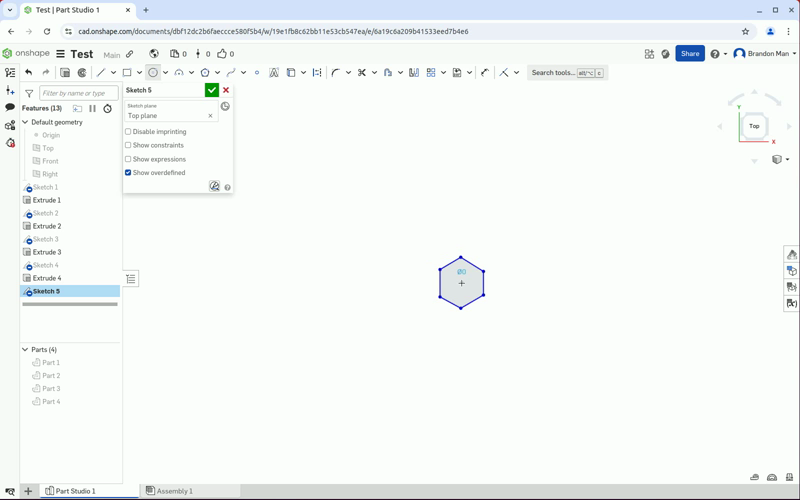
scroll(-6)
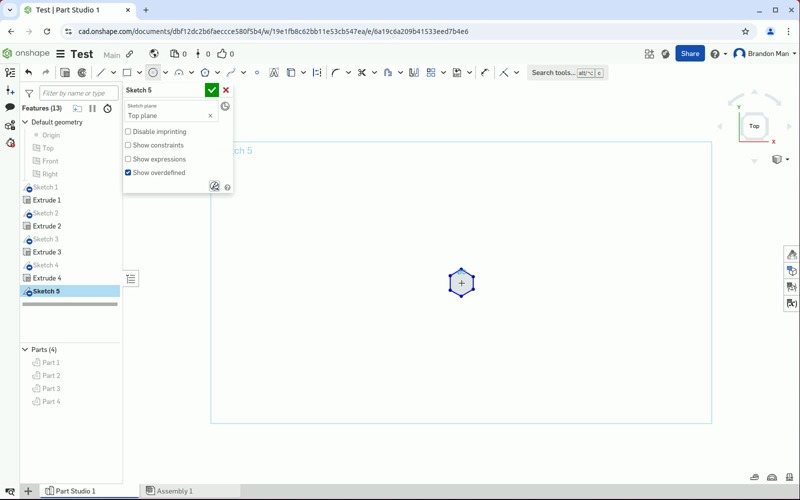
key(esc)
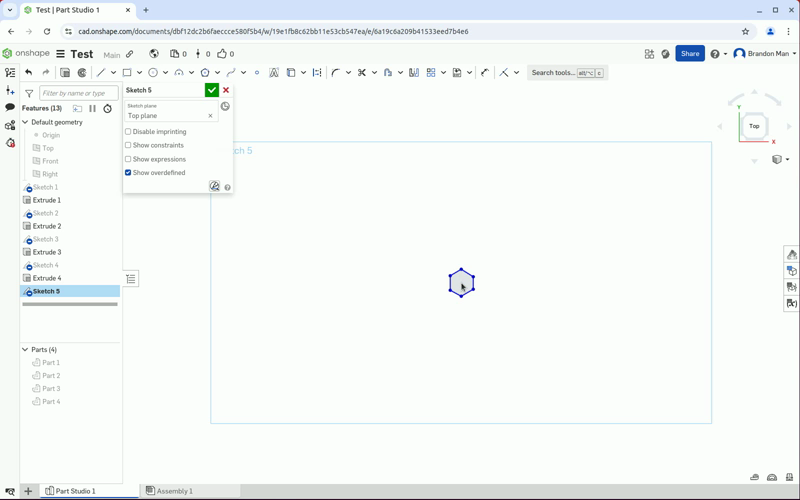
mouse_move(461, 284)
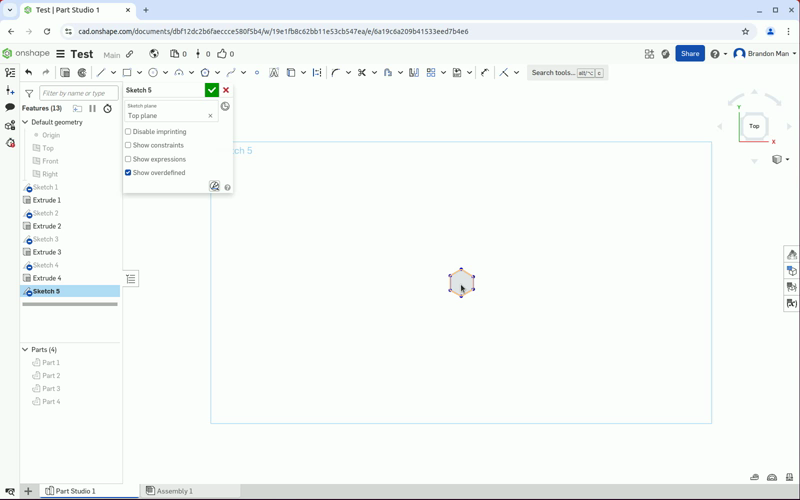
scroll(6)
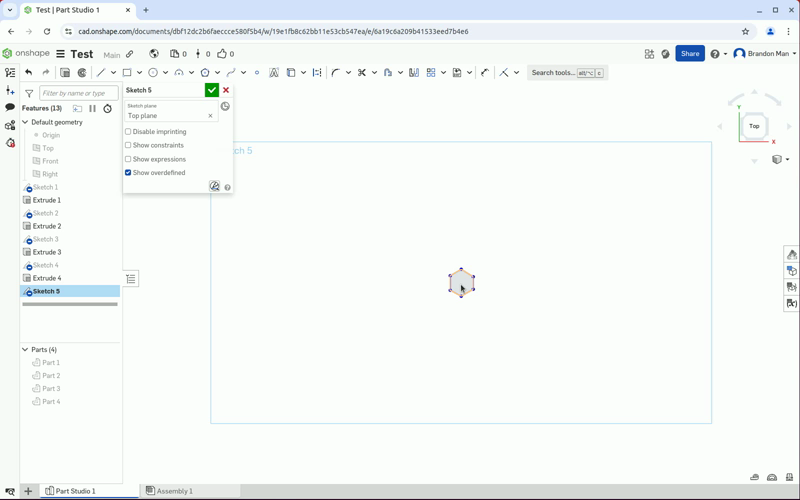
scroll(6)
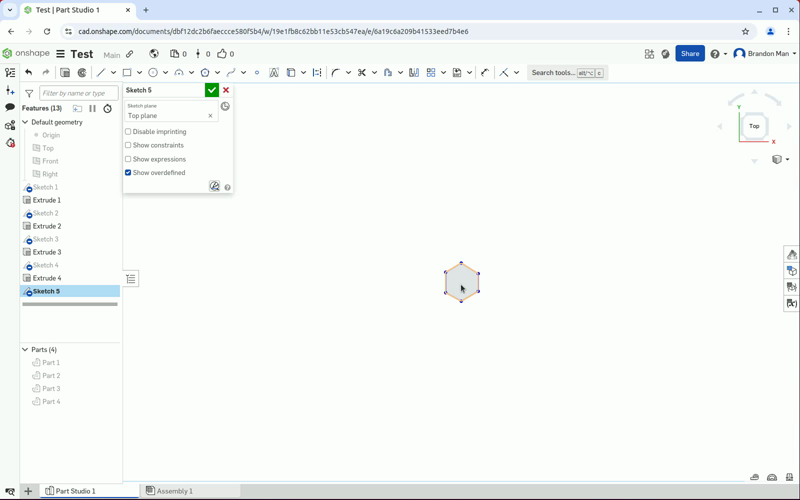
scroll(6)
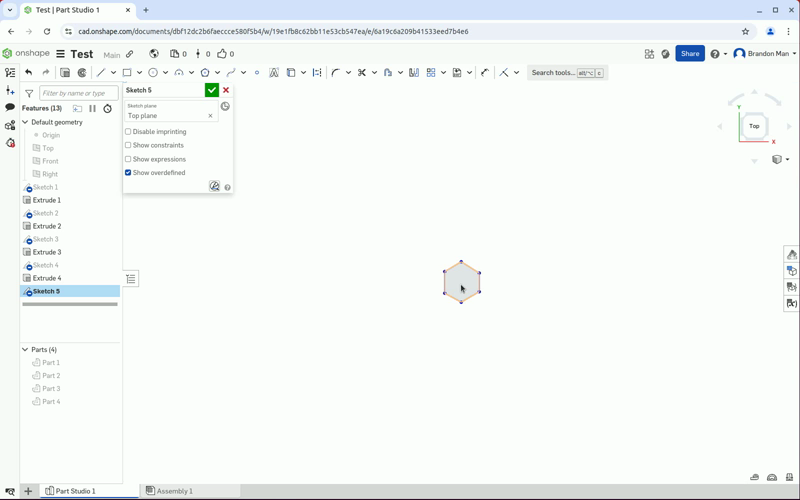
scroll(6)
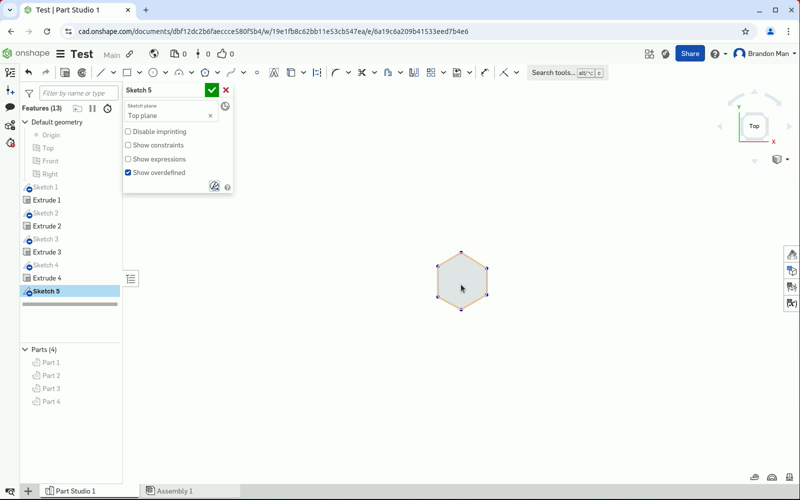
scroll(6)
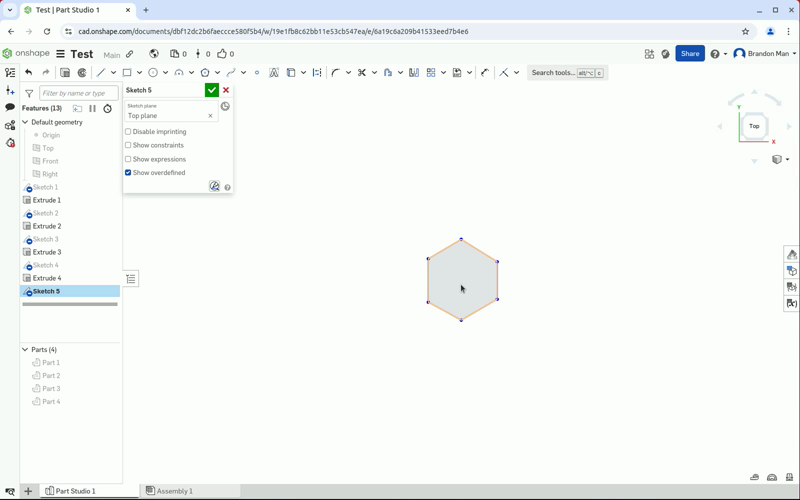
scroll(6)
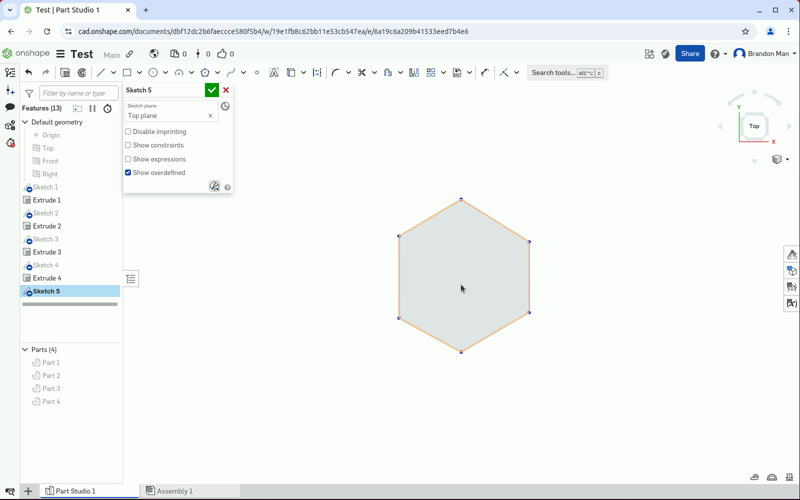
scroll(6)
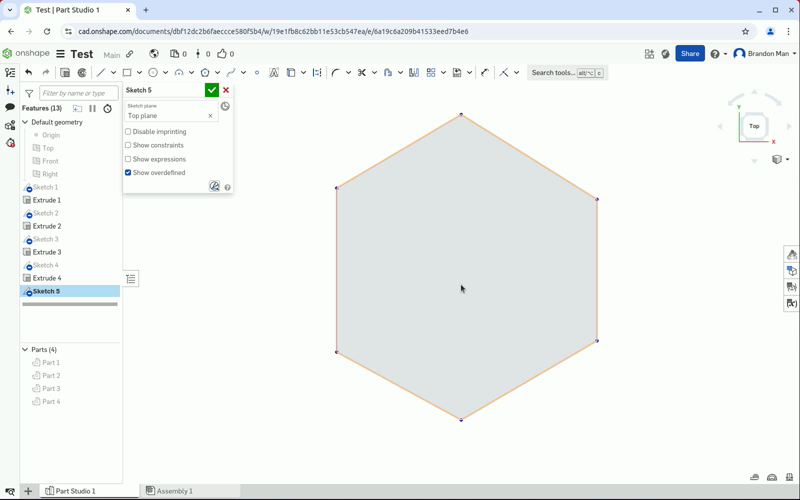
click(461, 284)
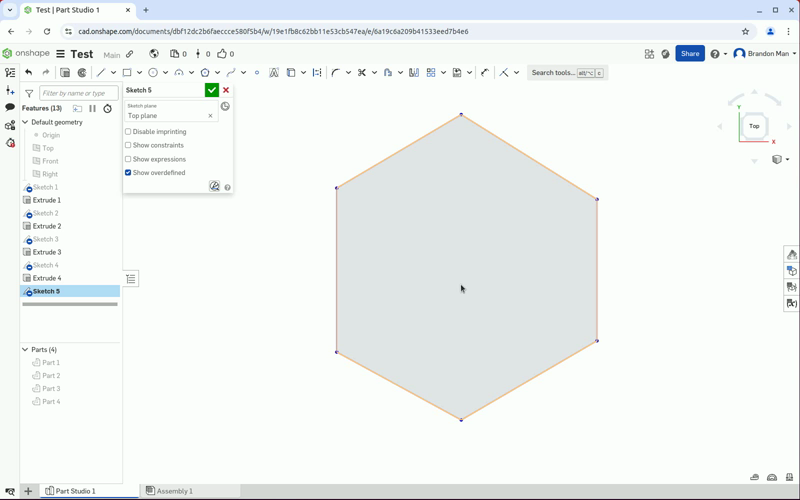
scroll(-6)
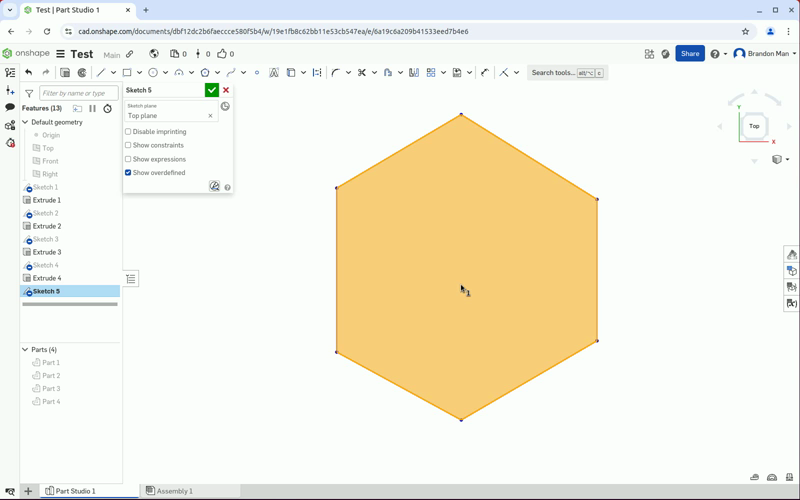
scroll(-6)
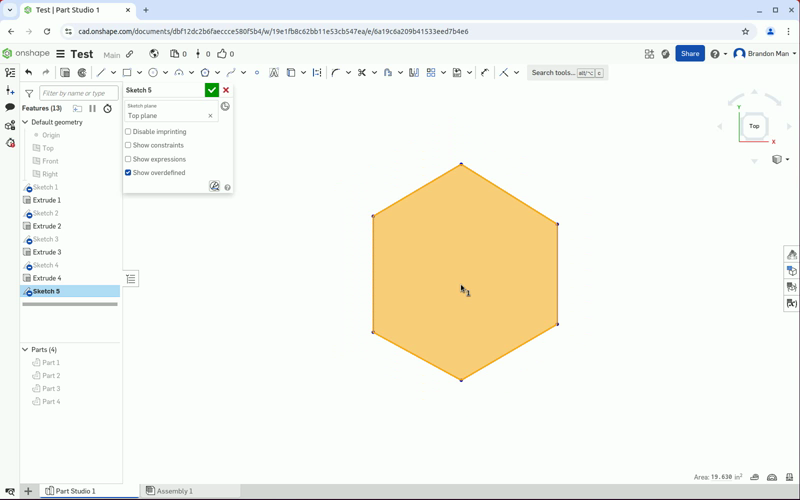
scroll(-6)
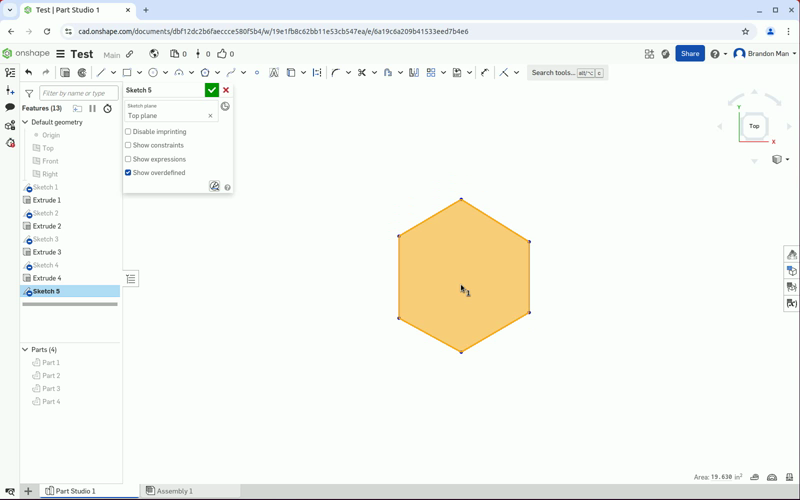
scroll(-6)
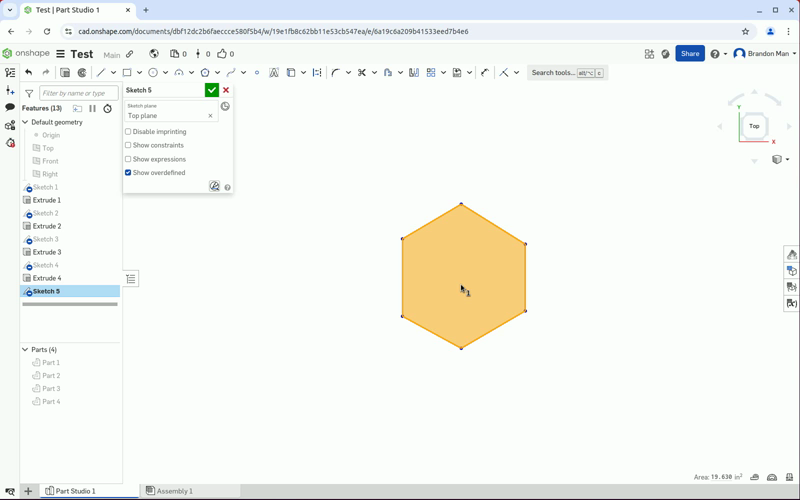
scroll(-6)
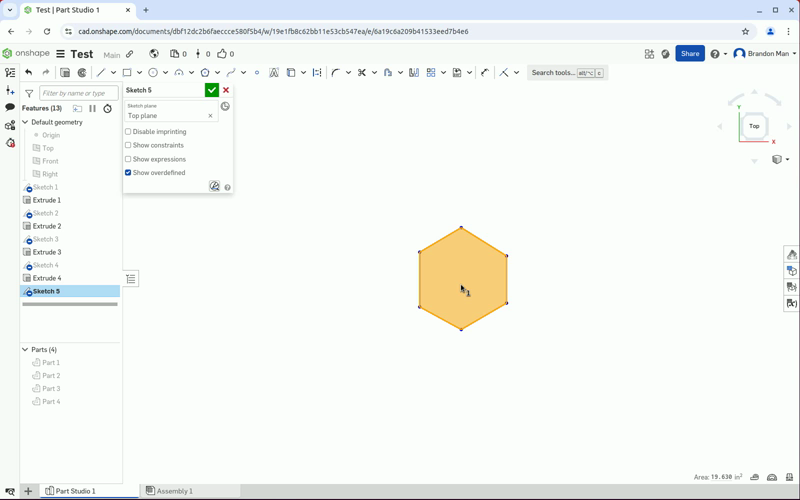
scroll(-6)
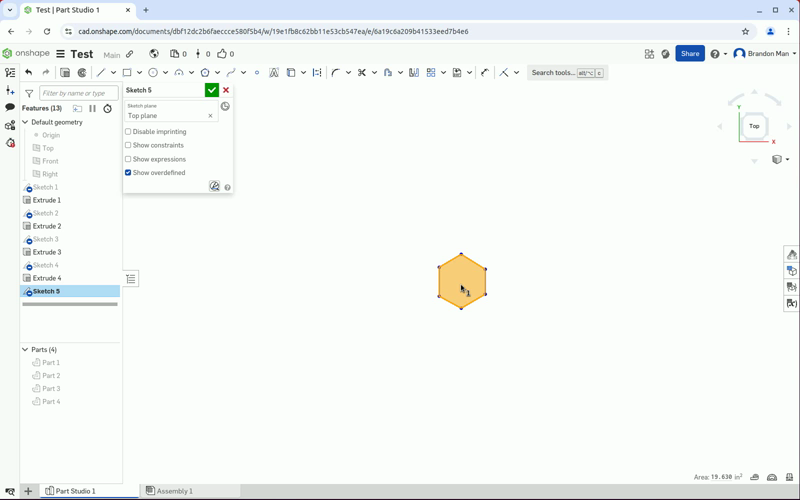
scroll(-6)
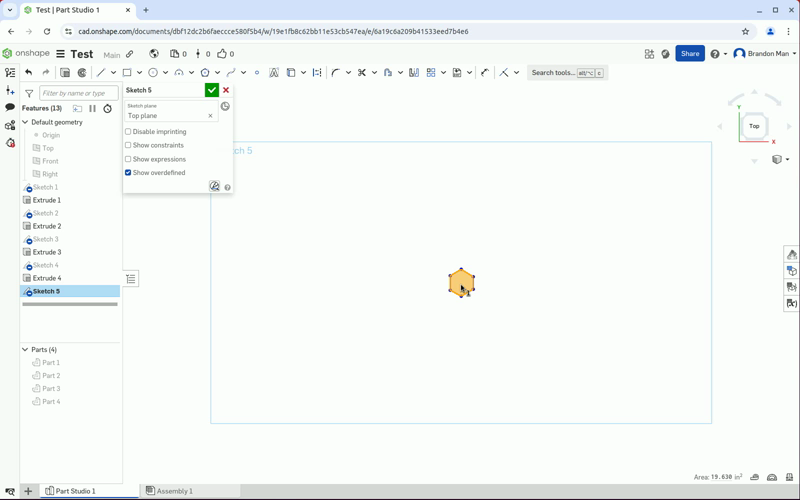
mouse_move(73, 352)
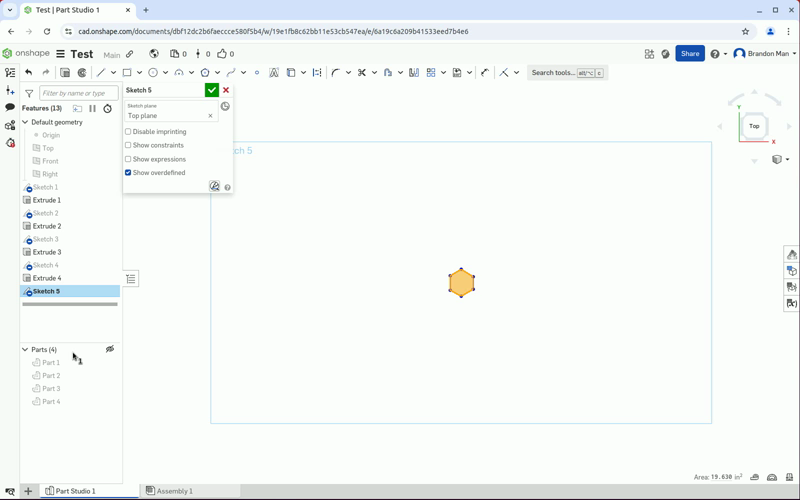
key(shift+y)
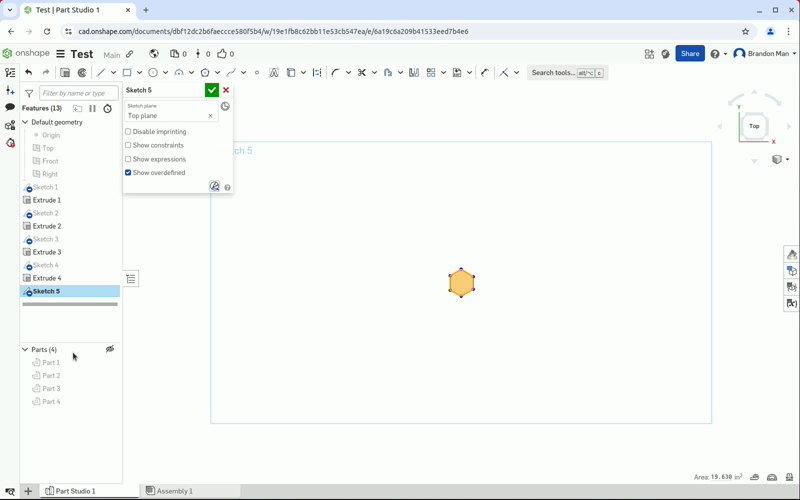
key(shift+e)
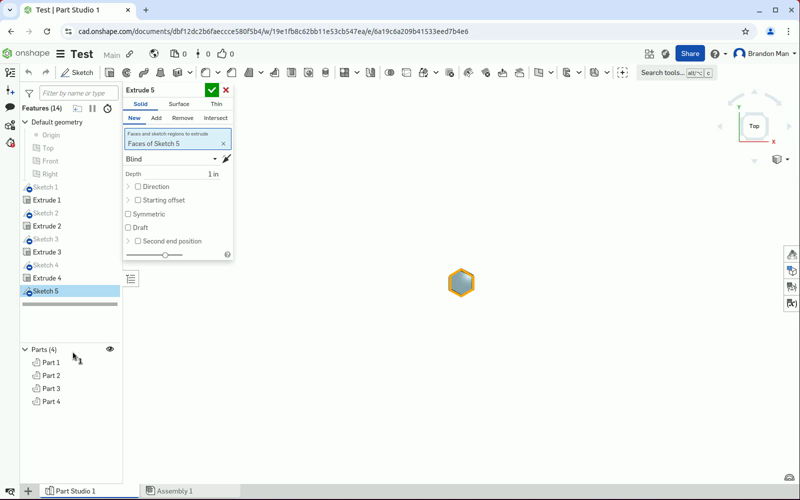
mouse_move(143, 106)
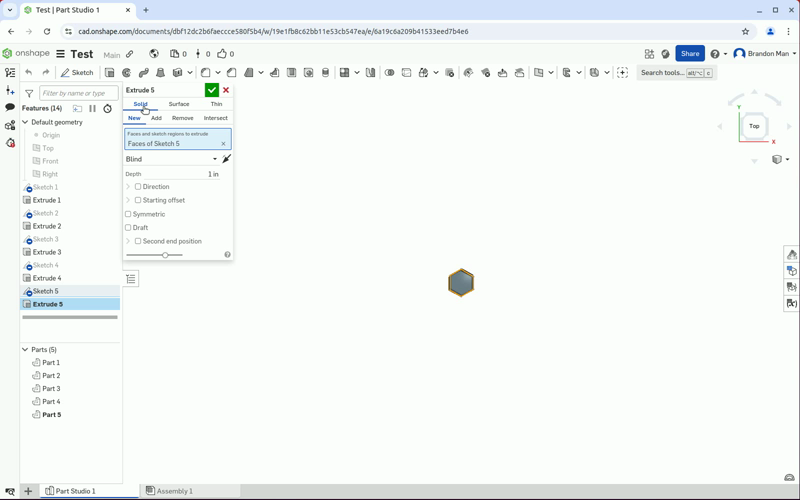
click(143, 106)
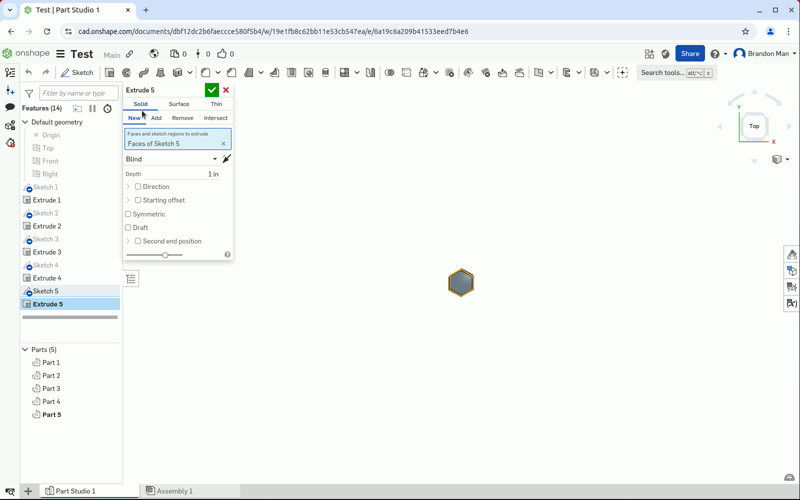
mouse_move(137, 120)
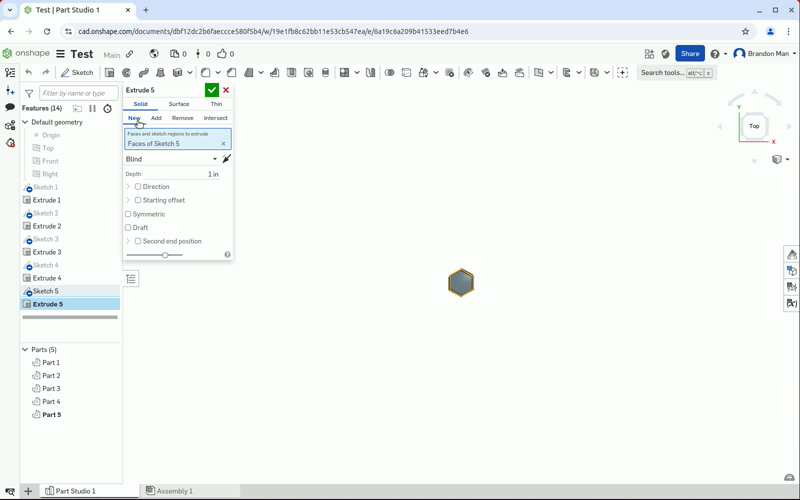
click(137, 120)
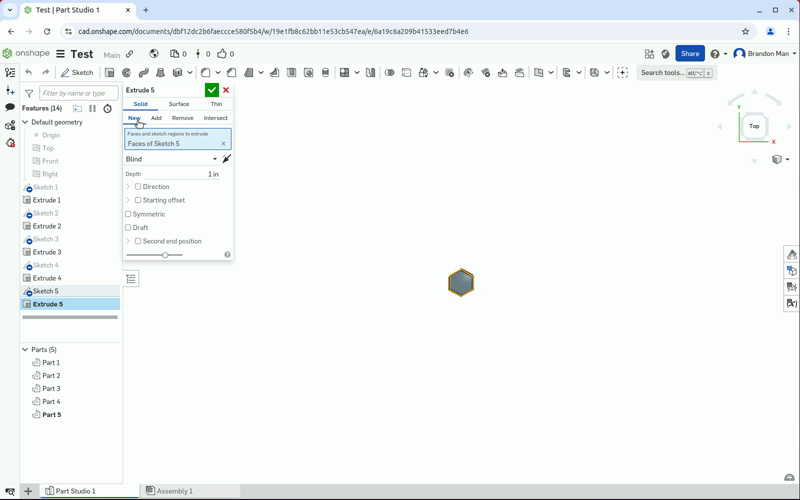
key(tab, 4)
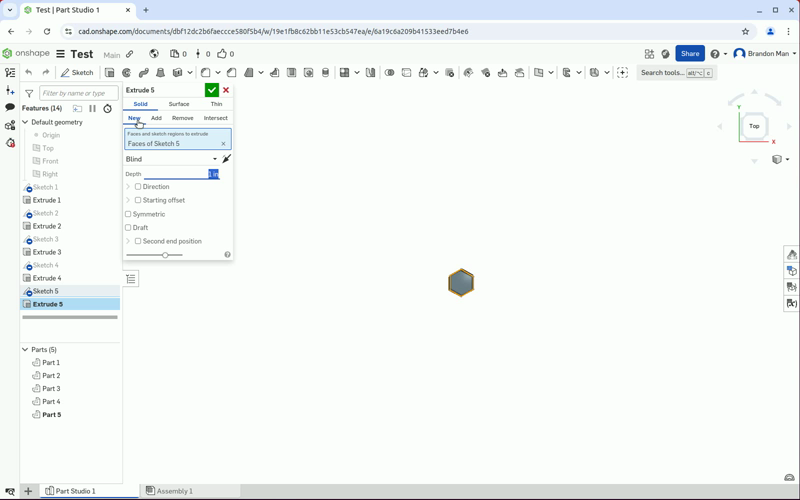
text(23.108)
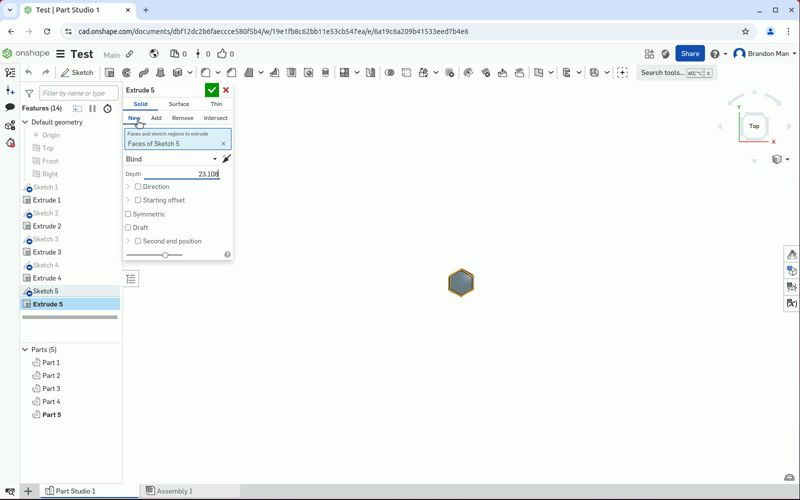
key(enter)
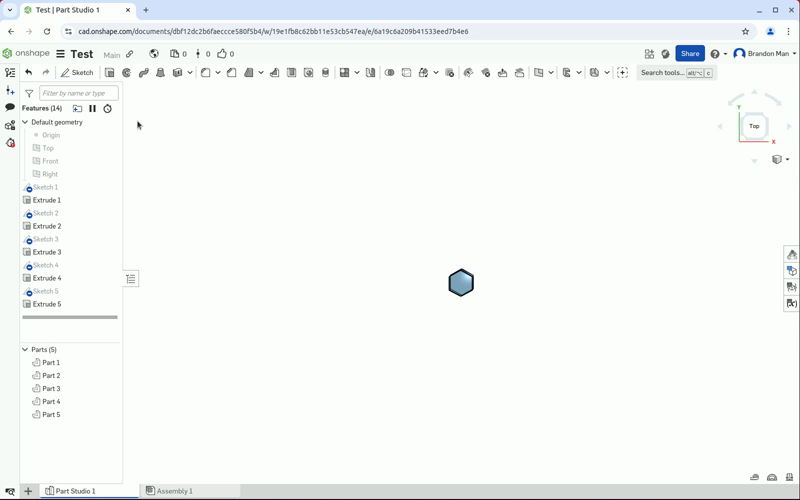
key(shift+h)
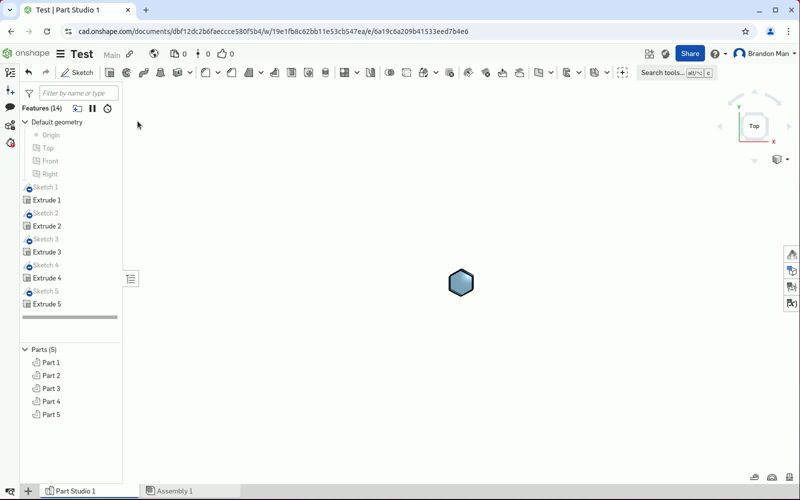
key(shift+h)
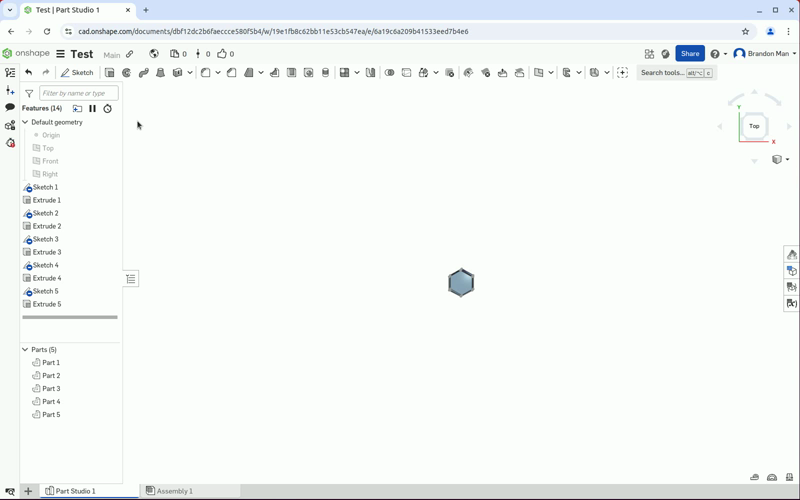
key(shift+7)
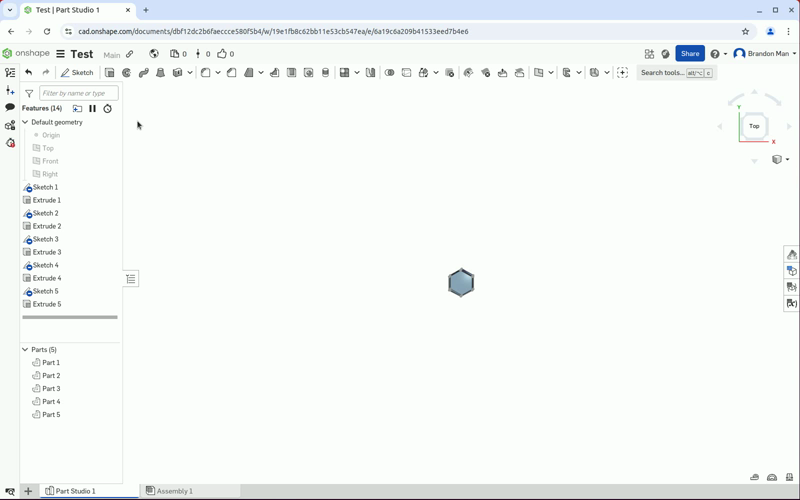
key(up, 3)
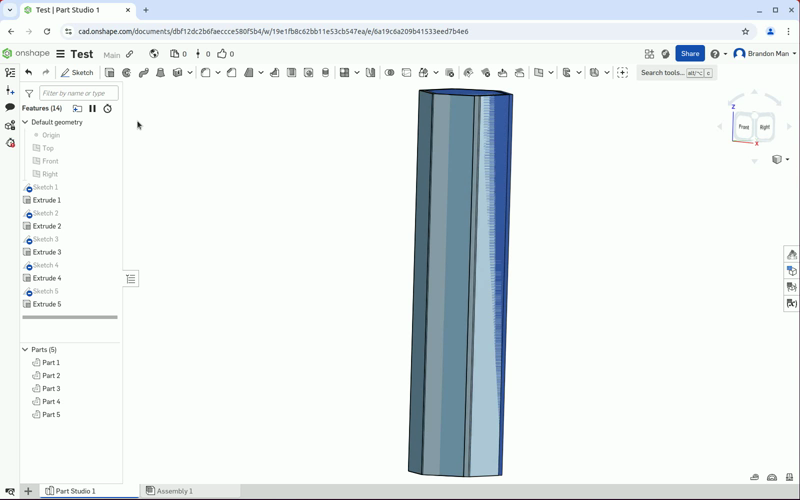
key(left, 3)
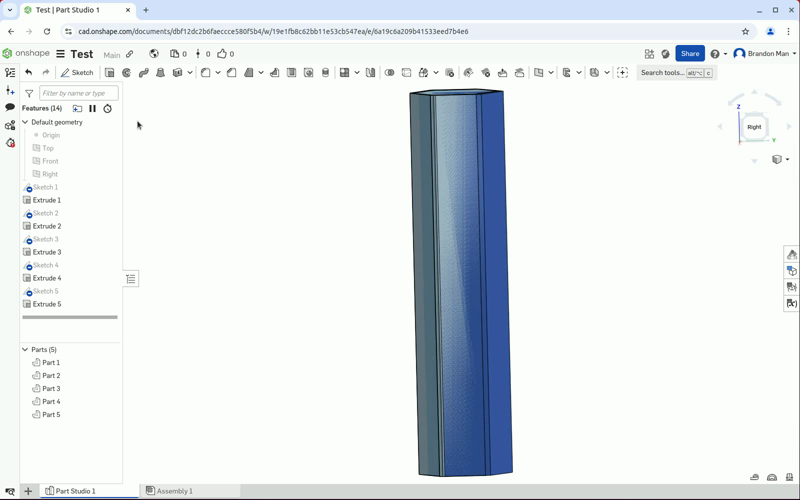
key(right, 3)
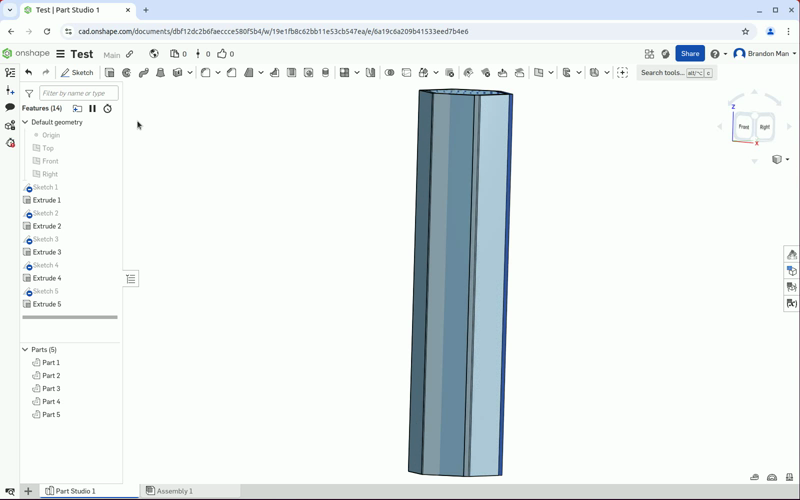
key(down, 3)
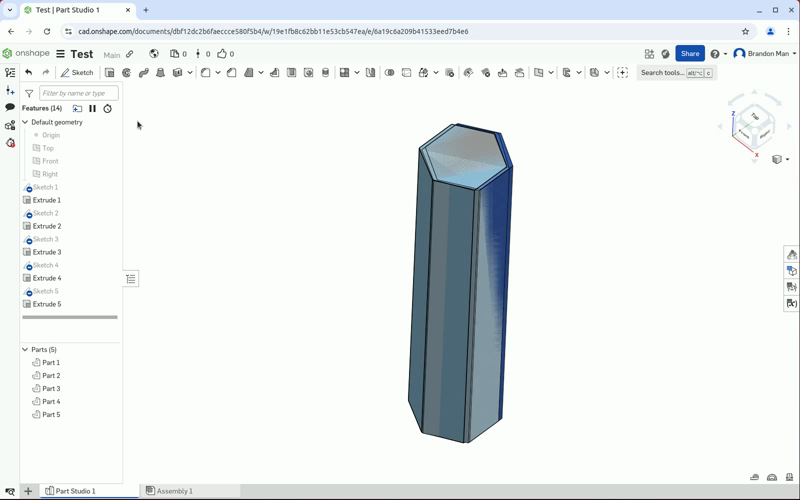
mouse_move(73, 189)
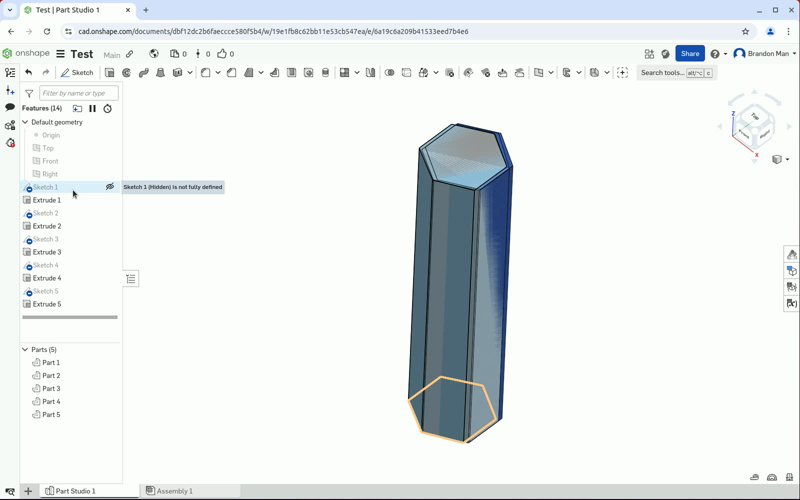
click(73, 189)